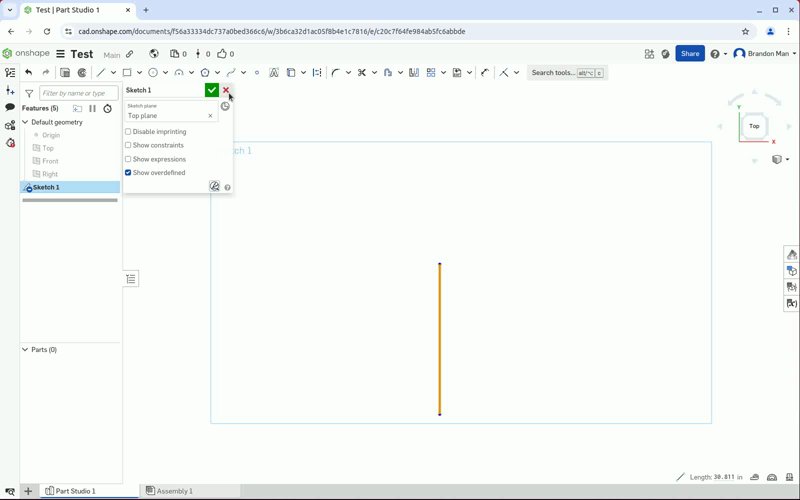
key(shift+h)
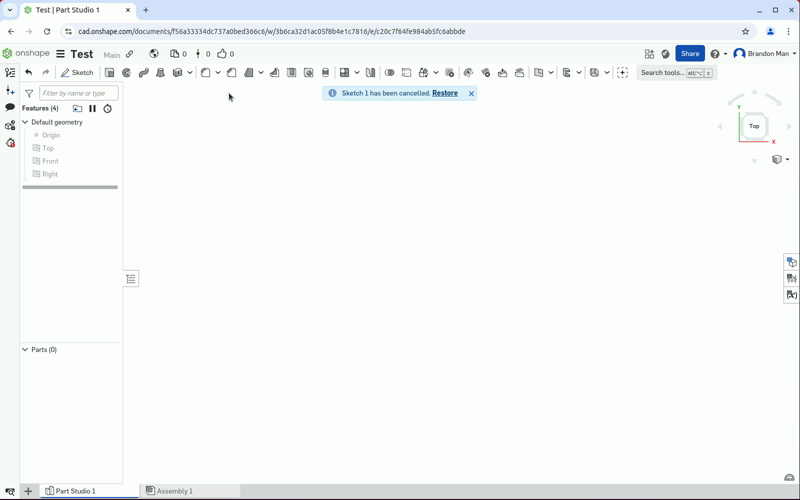
mouse_move(73, 352)
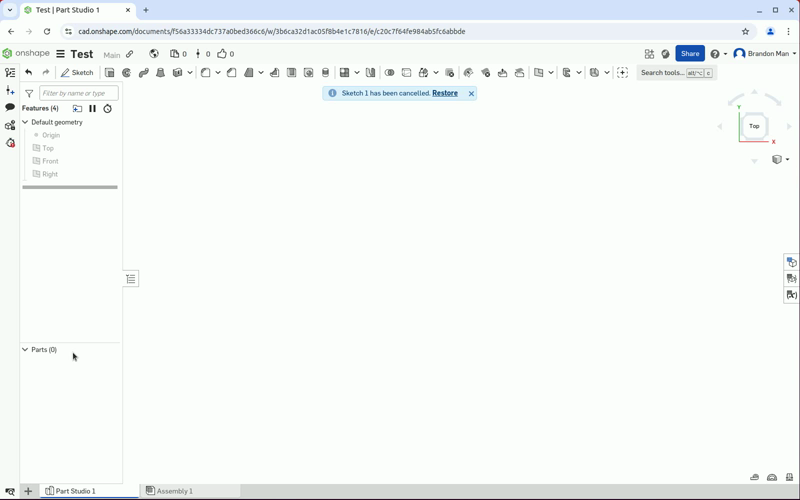
key(y)
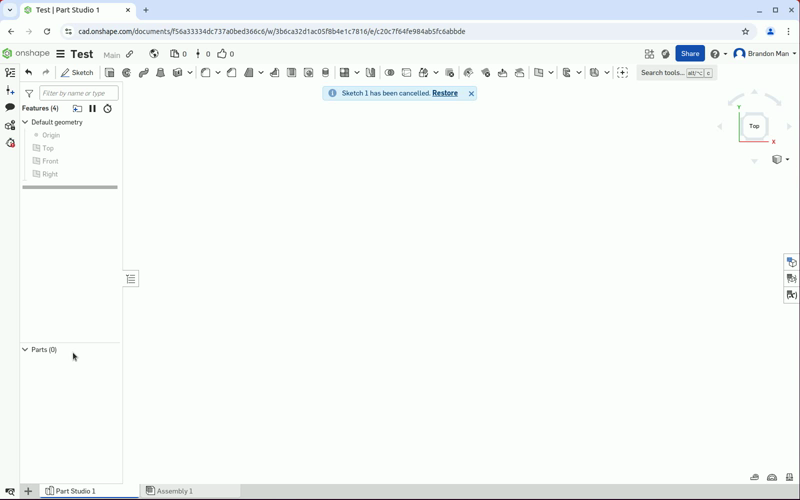
key(shift+p)
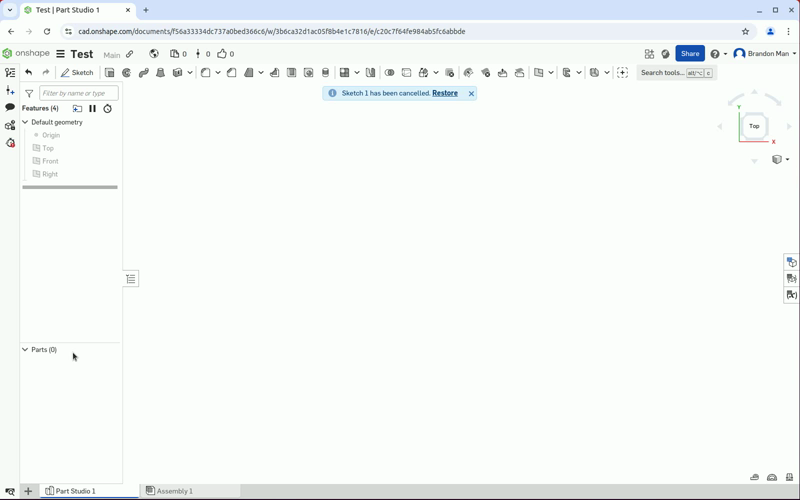
key(space)
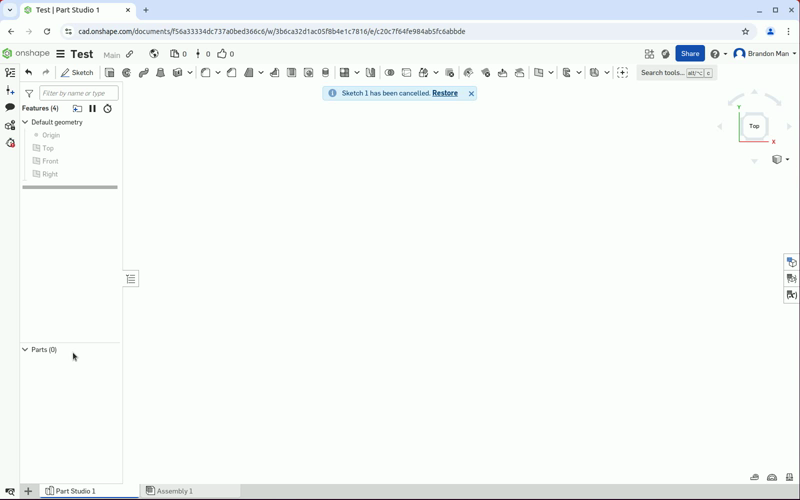
key_down(shift)
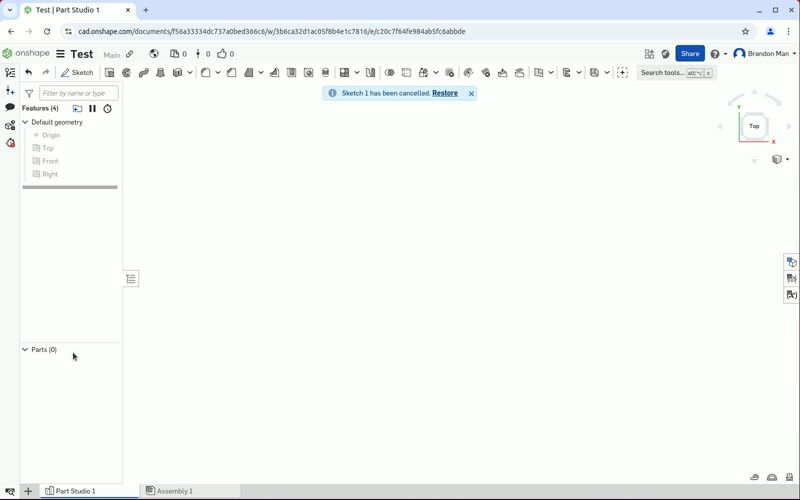
key(up)
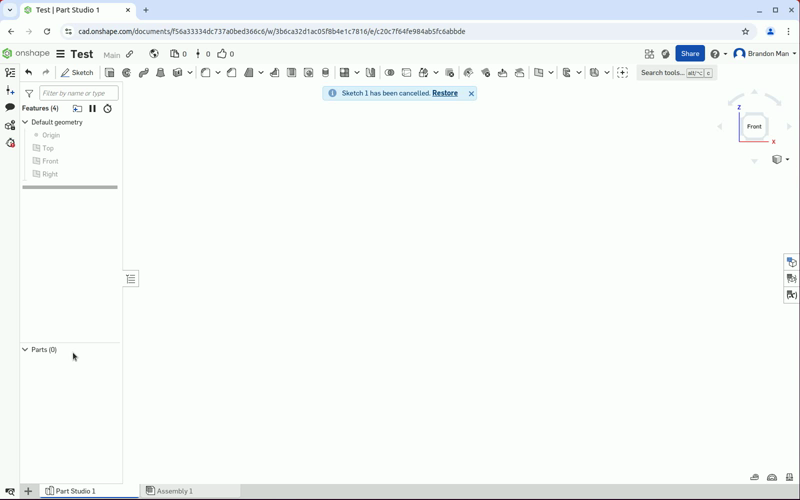
key_up(shift)
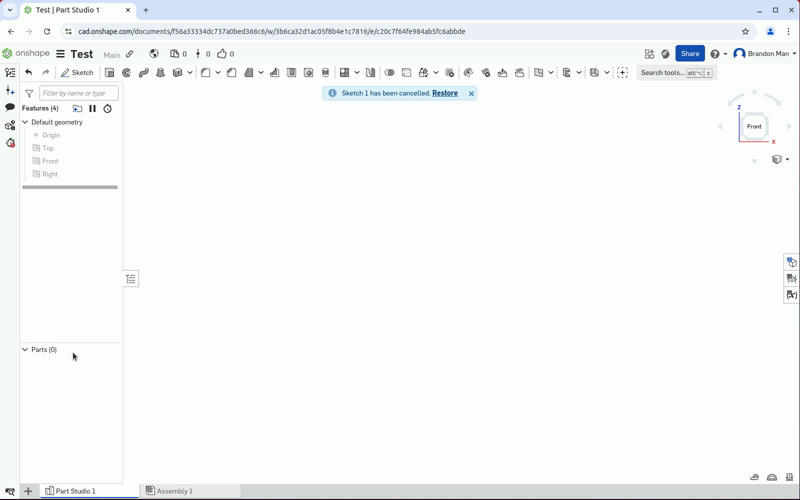
mouse_move(73, 352)
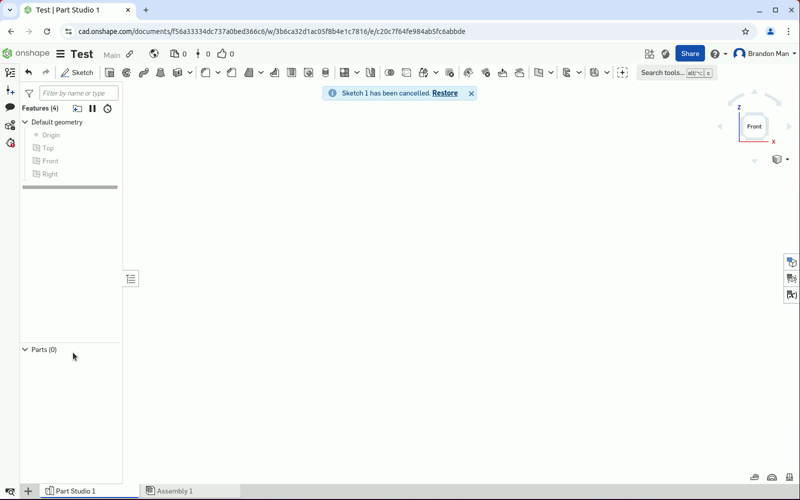
key(shift+y)
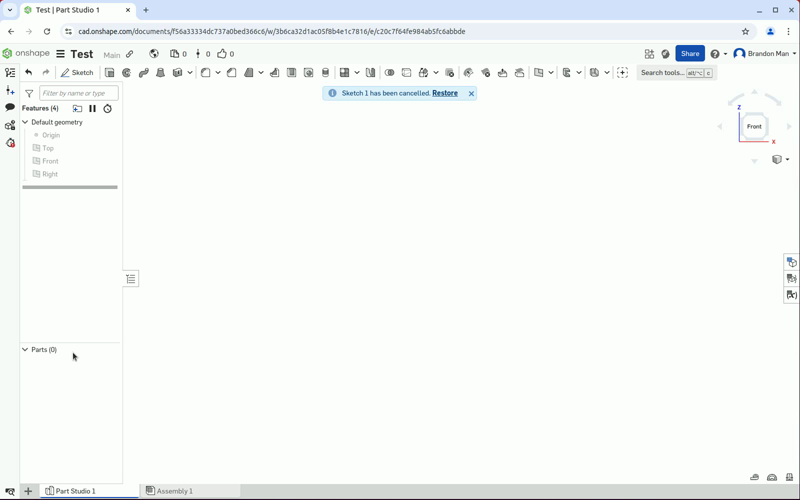
key(shift+s)
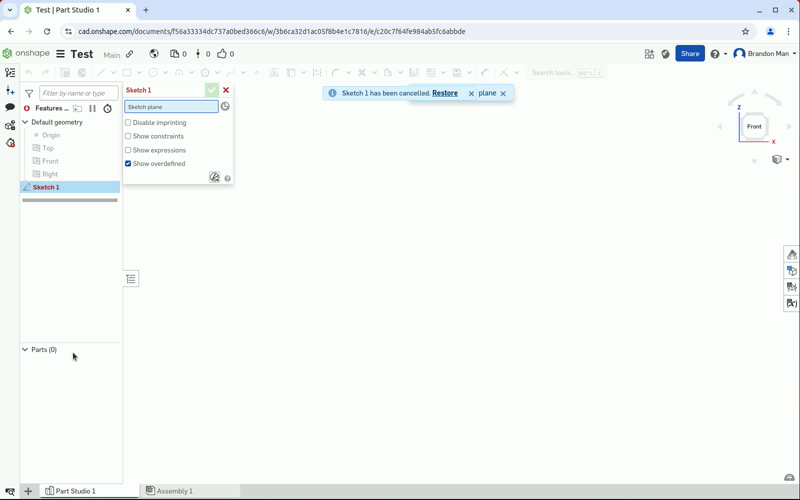
mouse_move(73, 163)
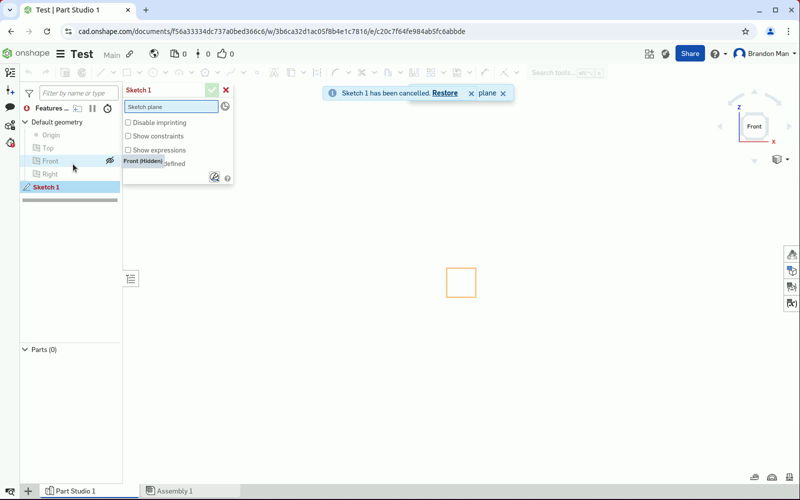
click(73, 163)
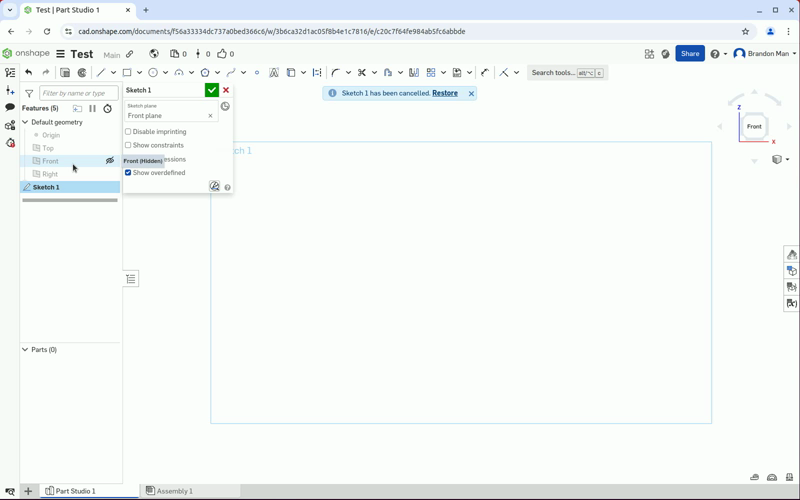
mouse_move(73, 352)
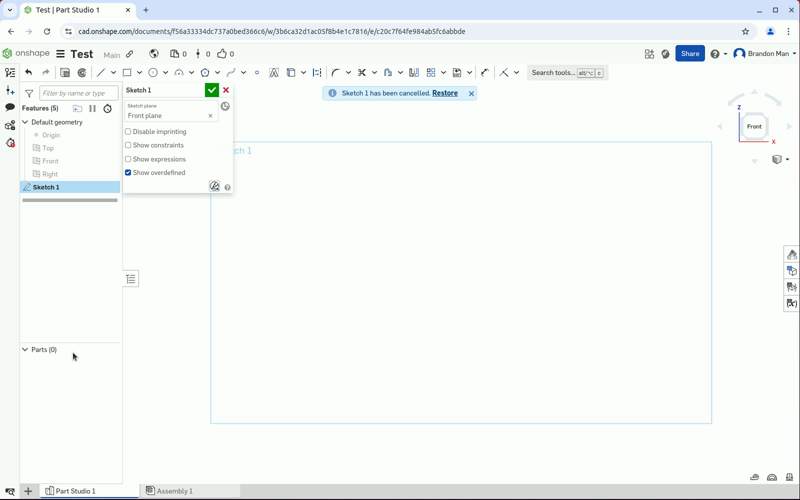
key(y)
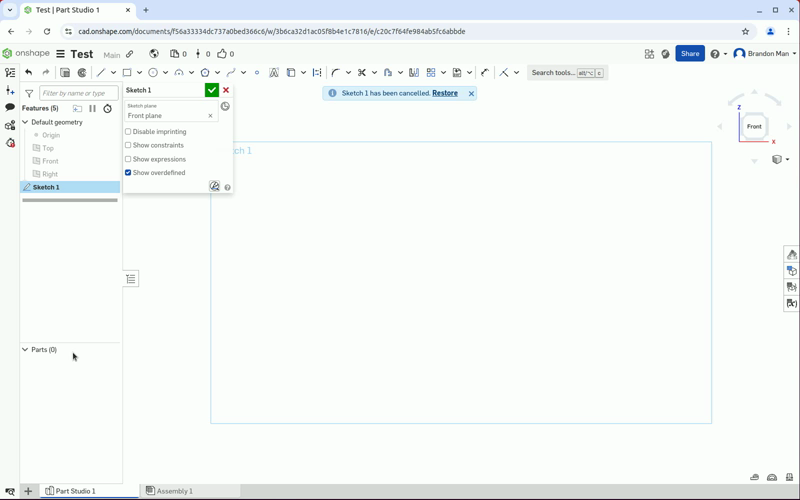
key(l)
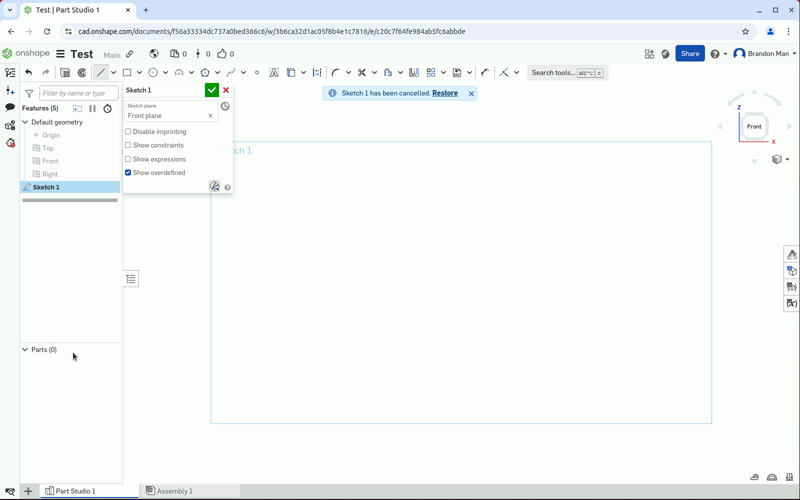
key_down(shift)
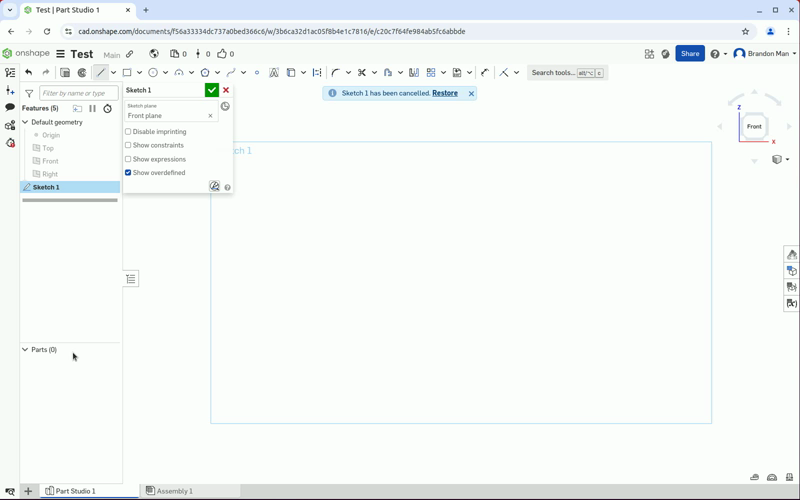
mouse_move(446, 282)
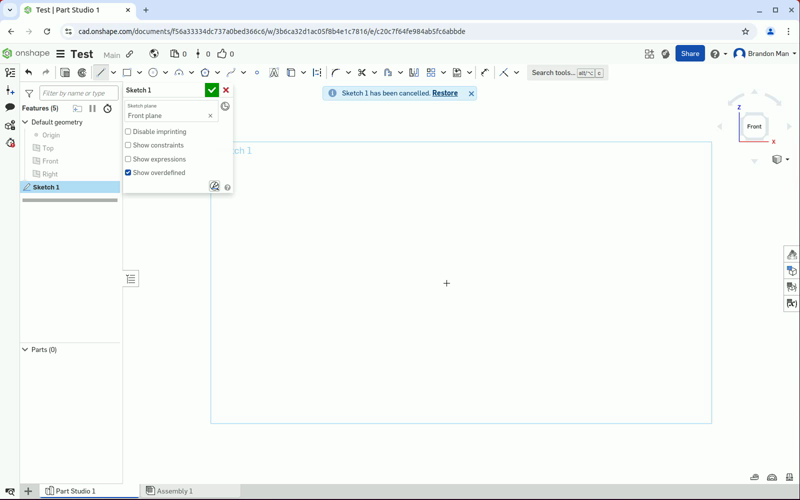
click(446, 282)
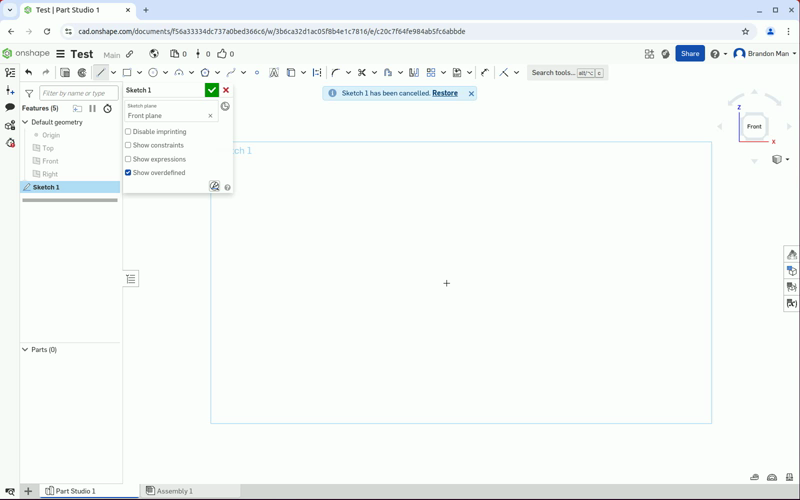
key_up(shift)
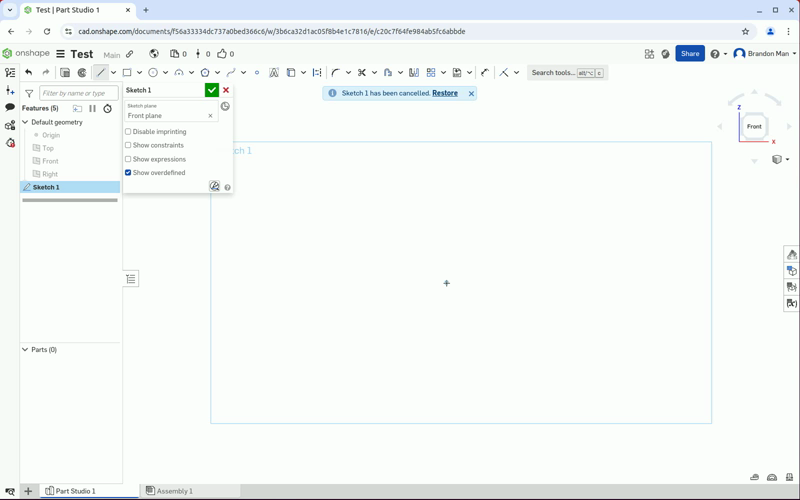
key_down(shift)
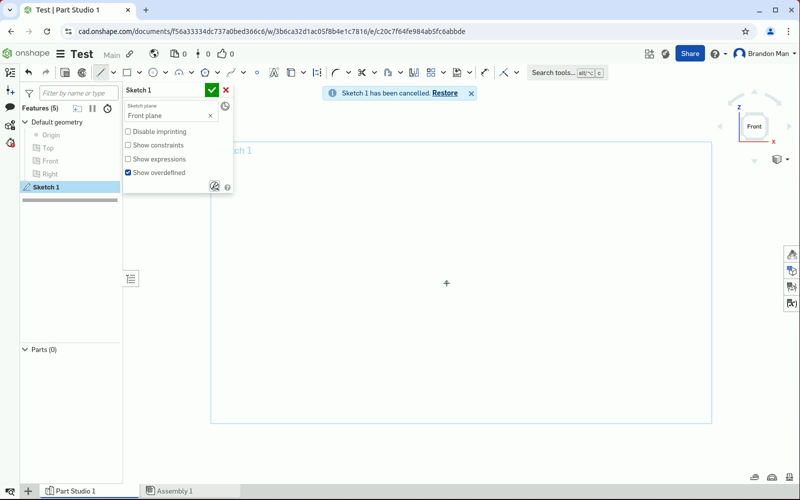
mouse_move(476, 282)
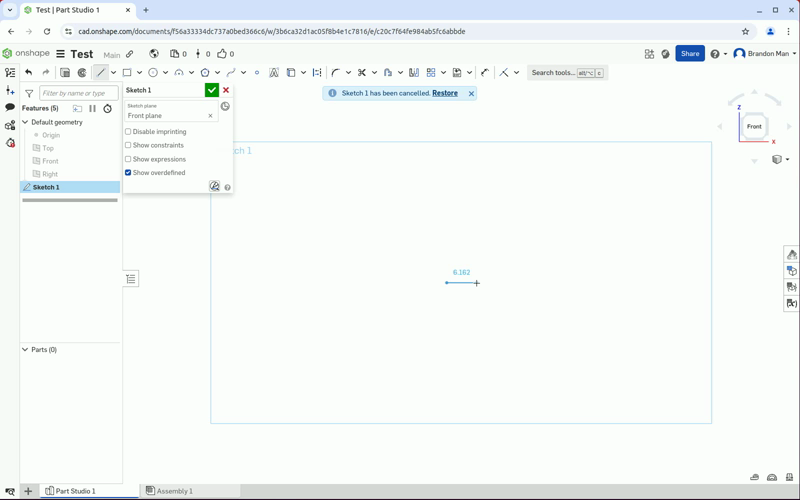
mouse_move(453, 282)
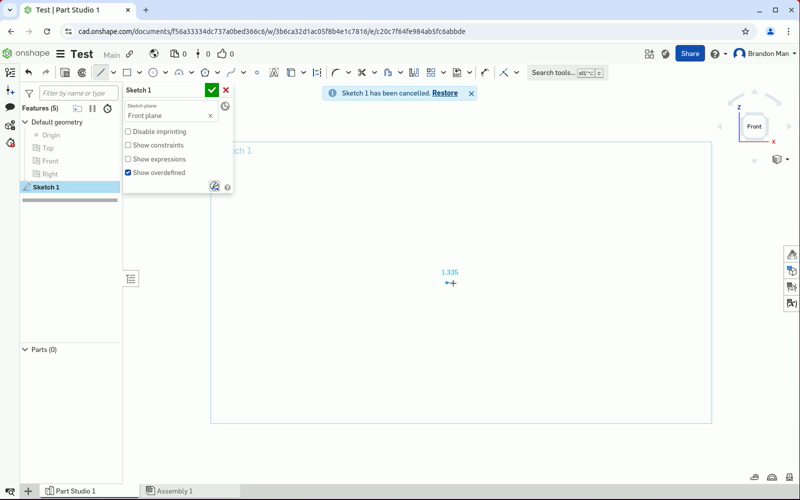
scroll(6)
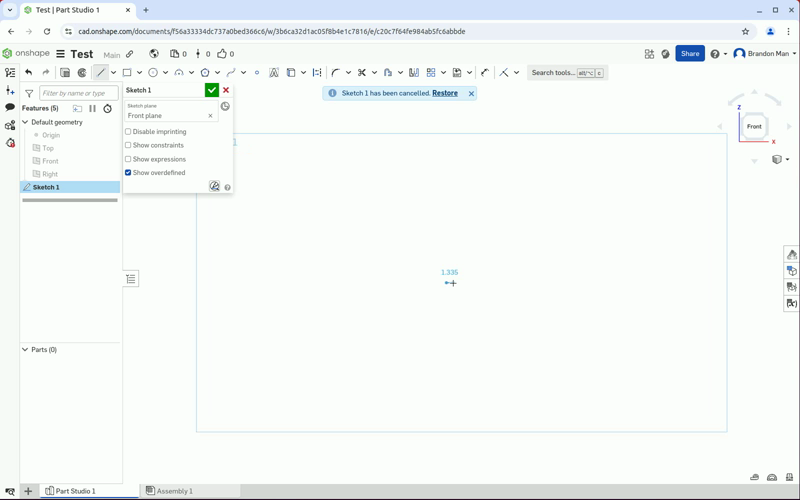
scroll(6)
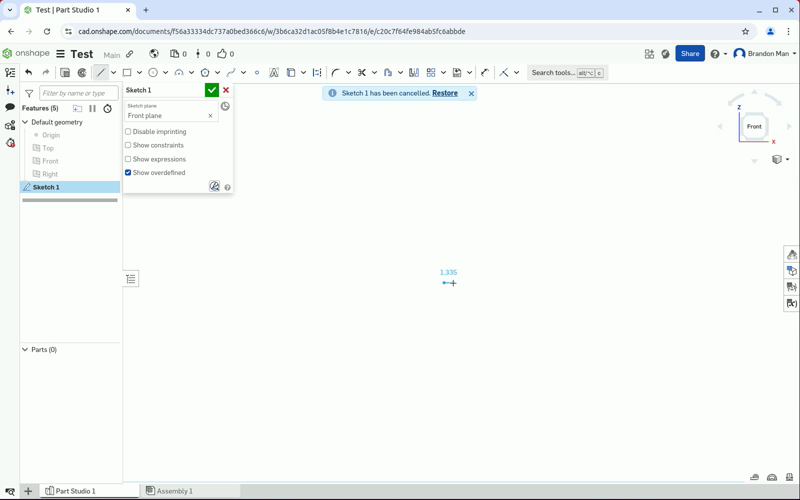
scroll(6)
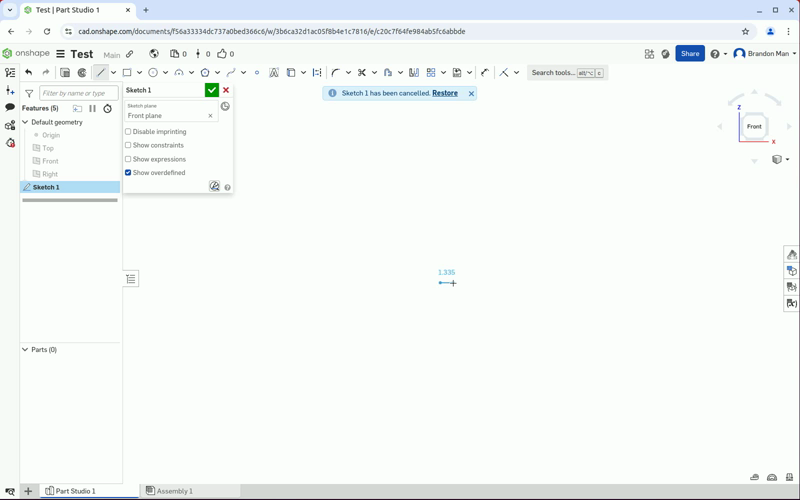
scroll(6)
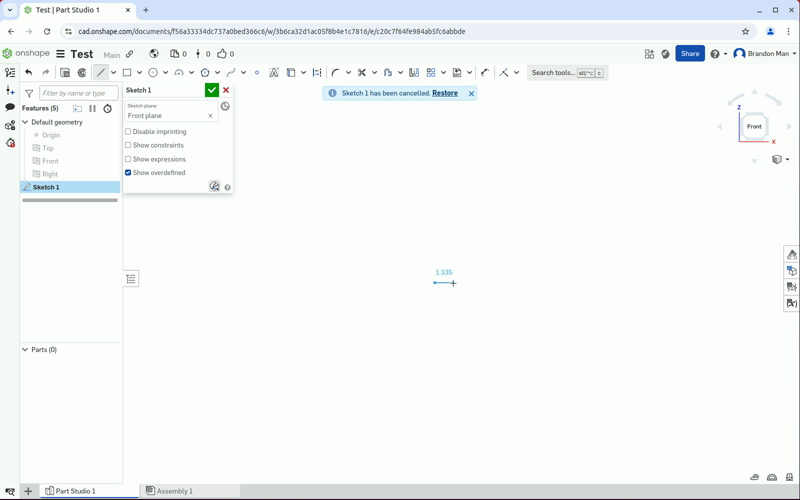
scroll(6)
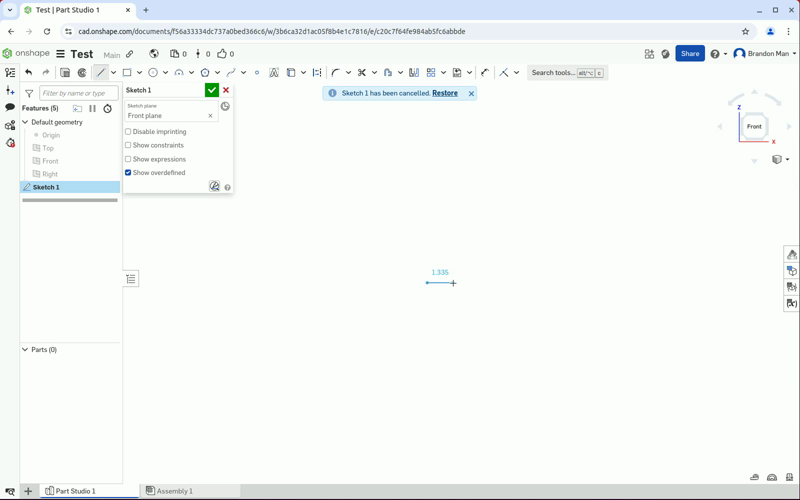
scroll(6)
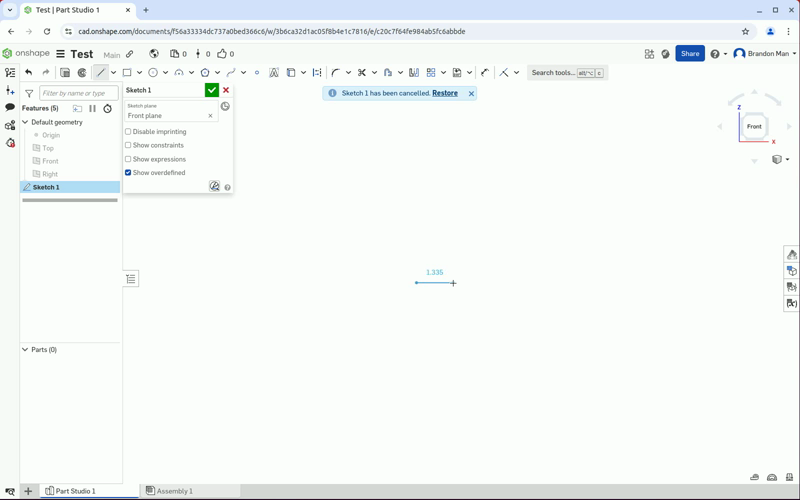
scroll(6)
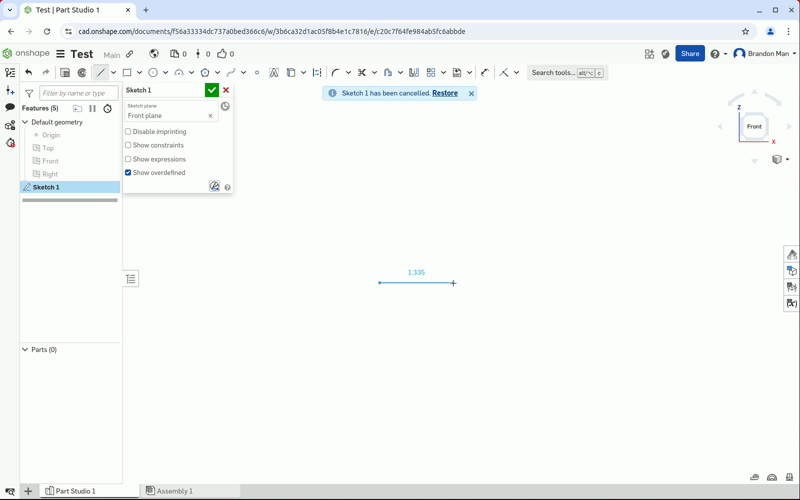
click(453, 282)
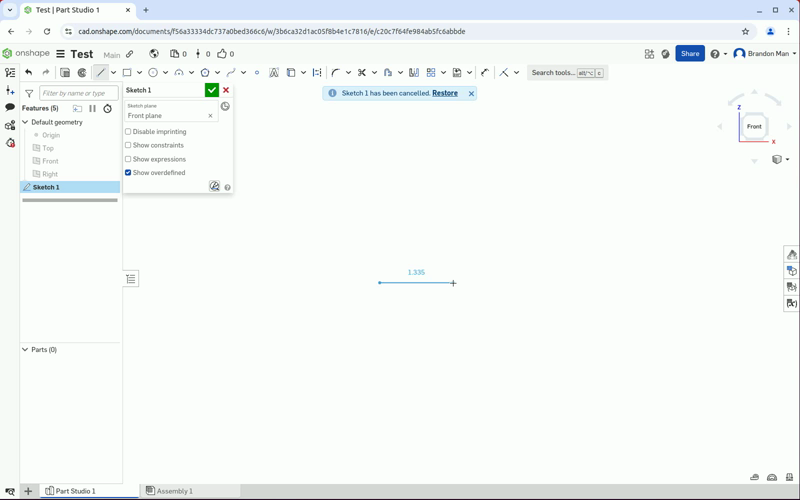
scroll(-6)
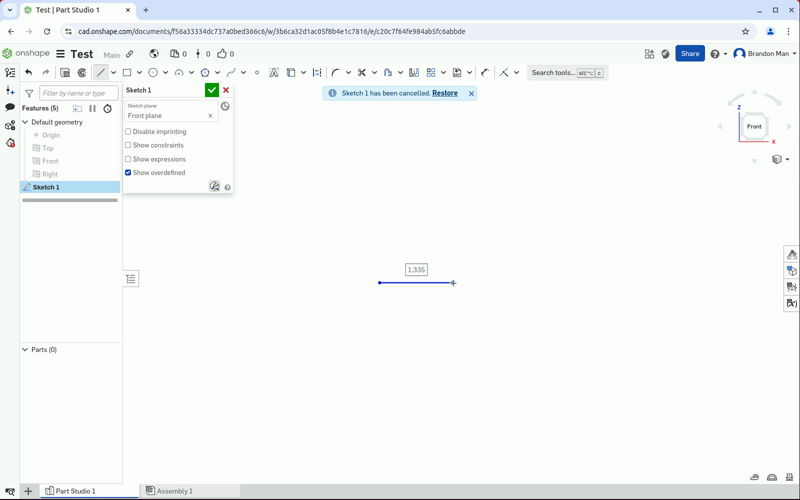
scroll(-6)
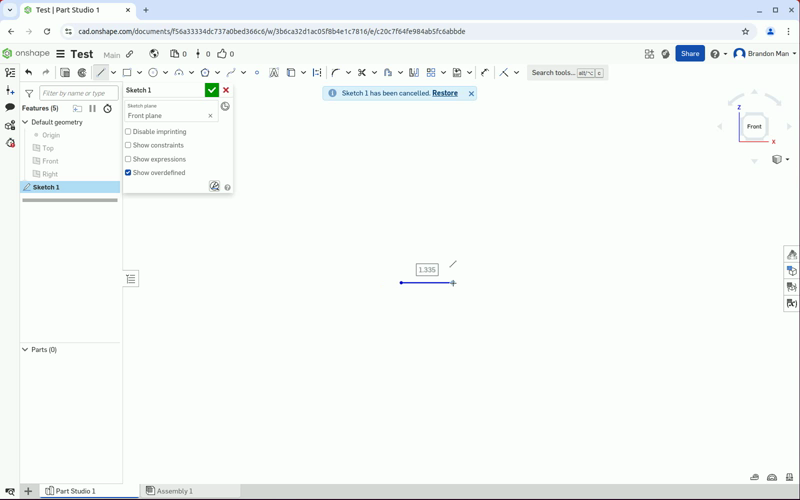
scroll(-6)
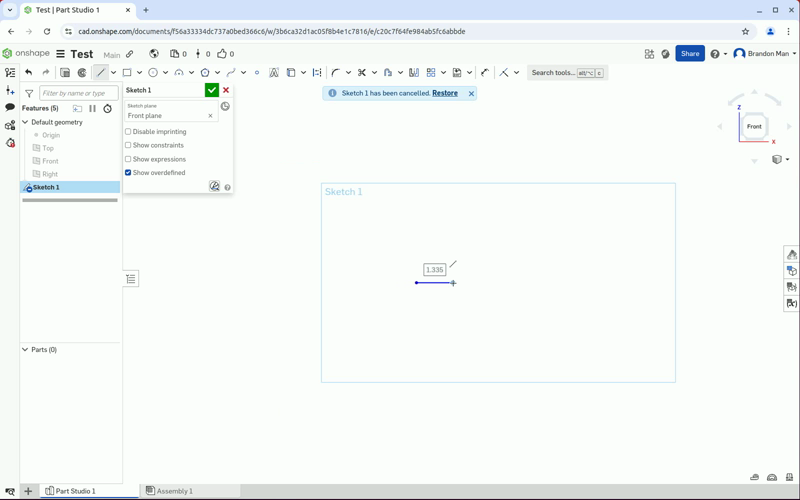
scroll(-6)
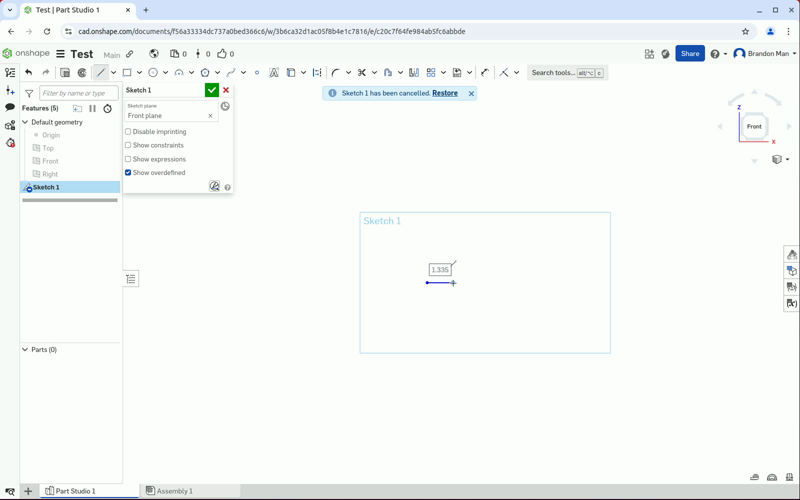
scroll(-6)
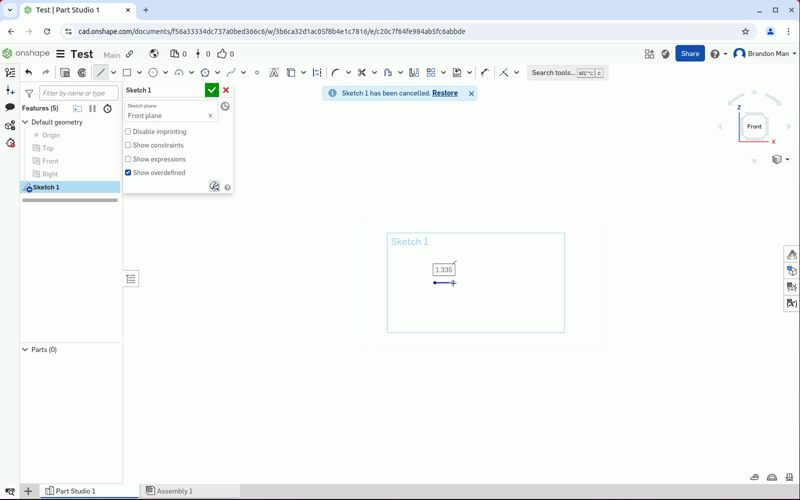
scroll(-6)
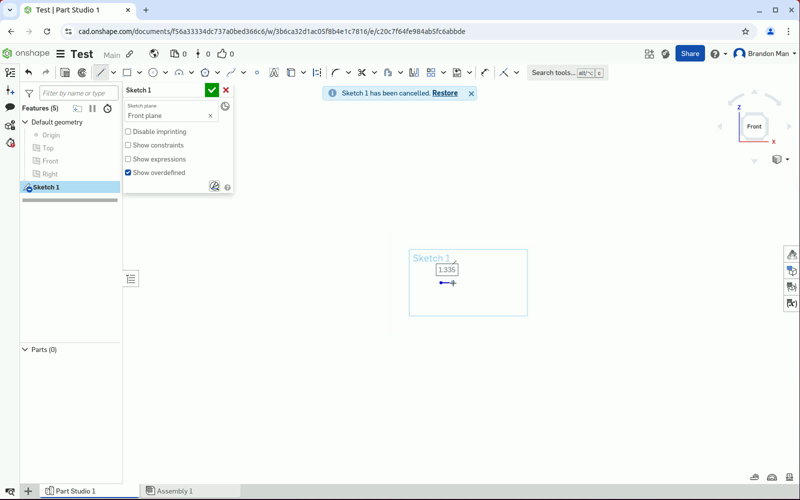
scroll(-6)
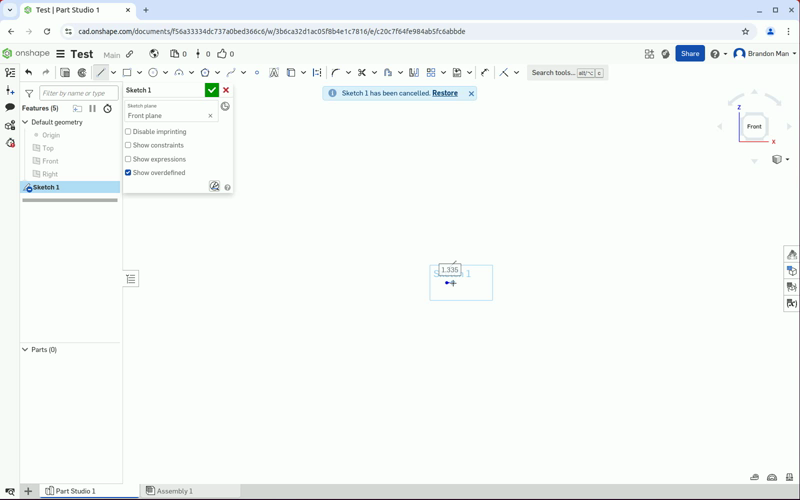
key_up(shift)
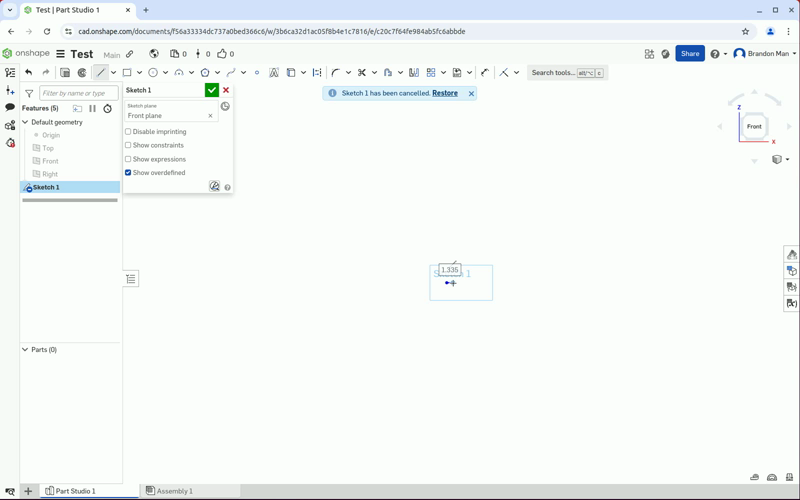
key(esc)
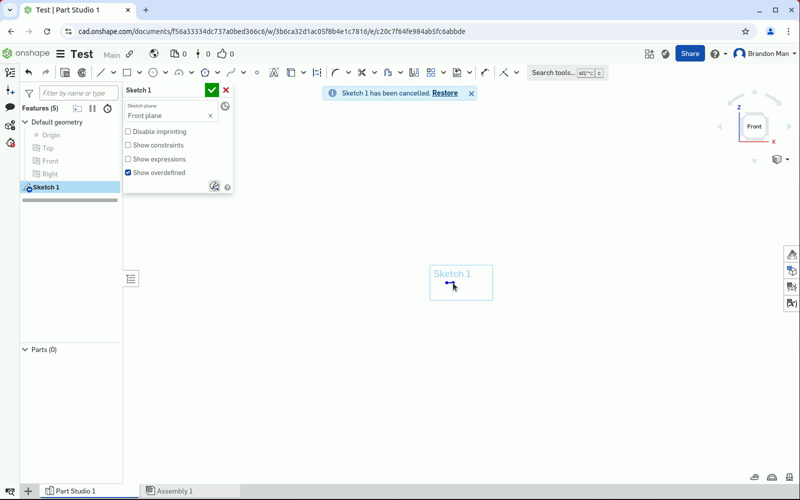
key(a)
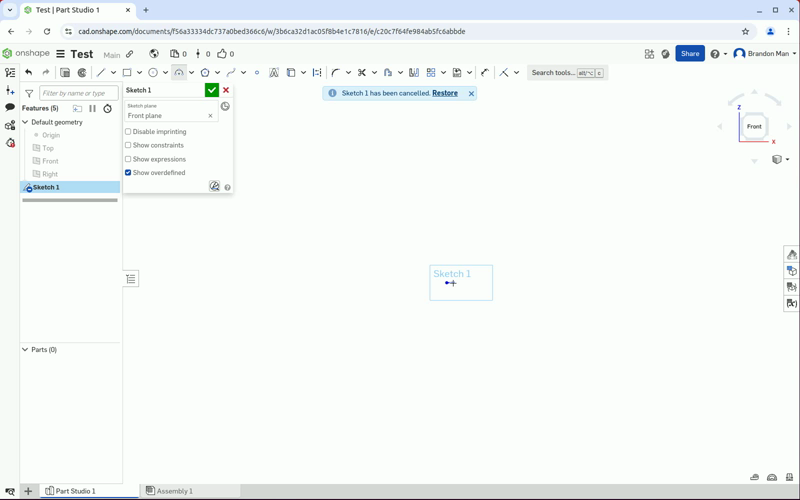
mouse_move(453, 282)
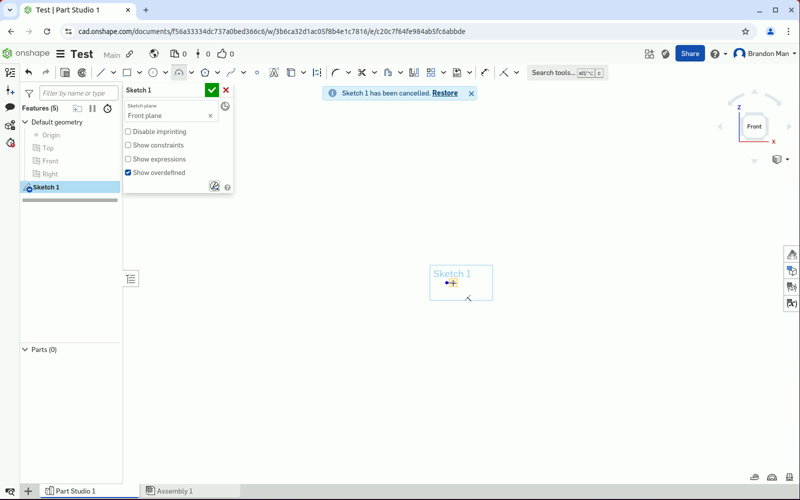
click(453, 282)
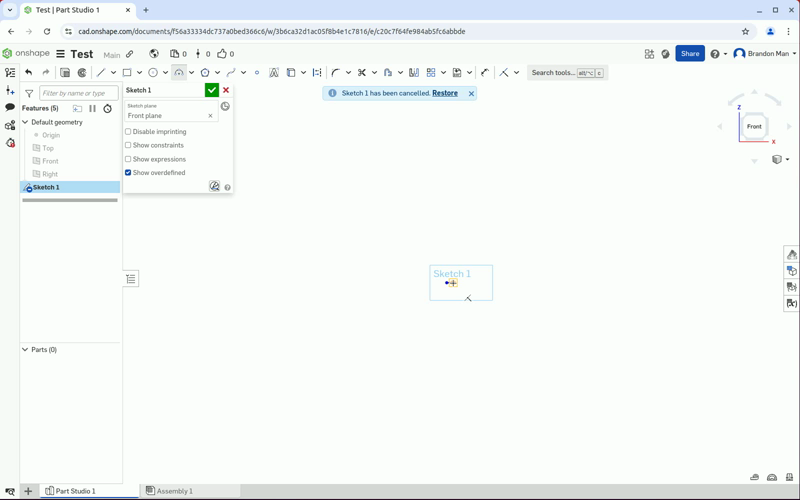
key_down(shift)
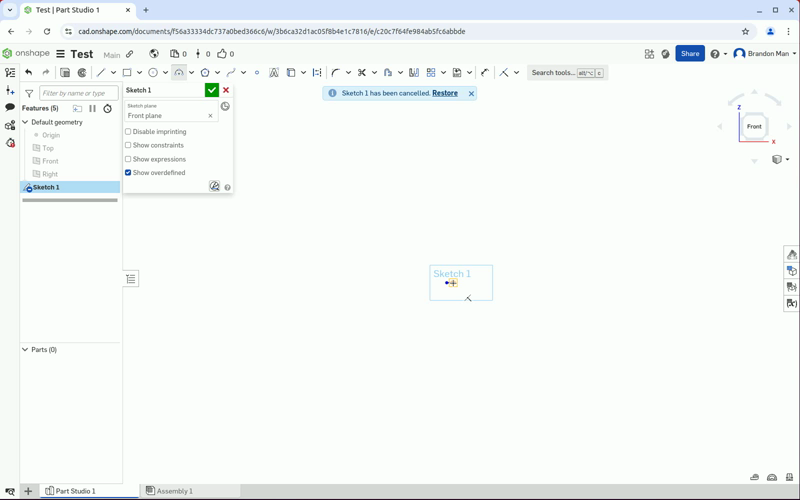
mouse_move(467, 282)
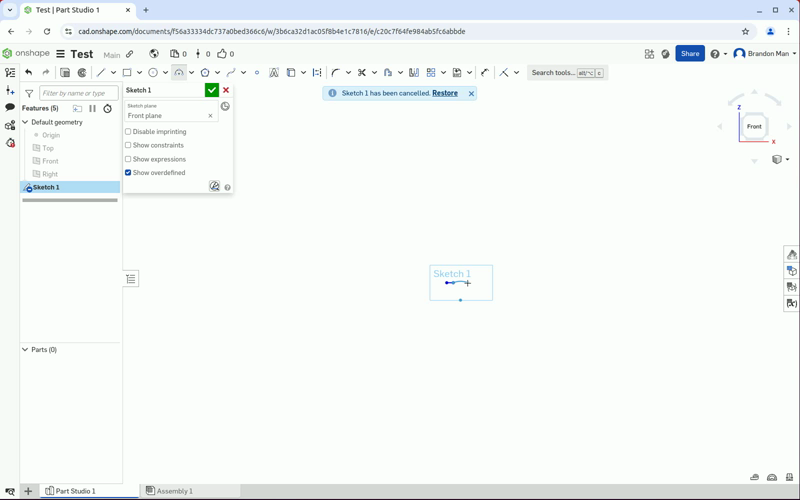
click(467, 282)
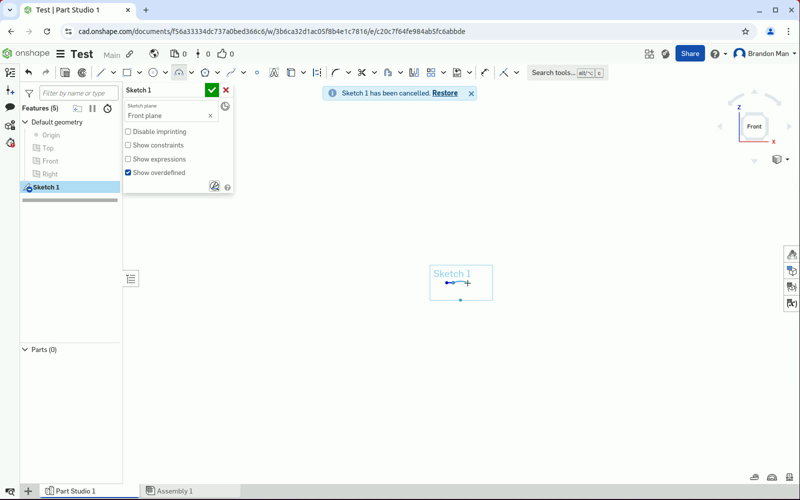
mouse_move(460, 275)
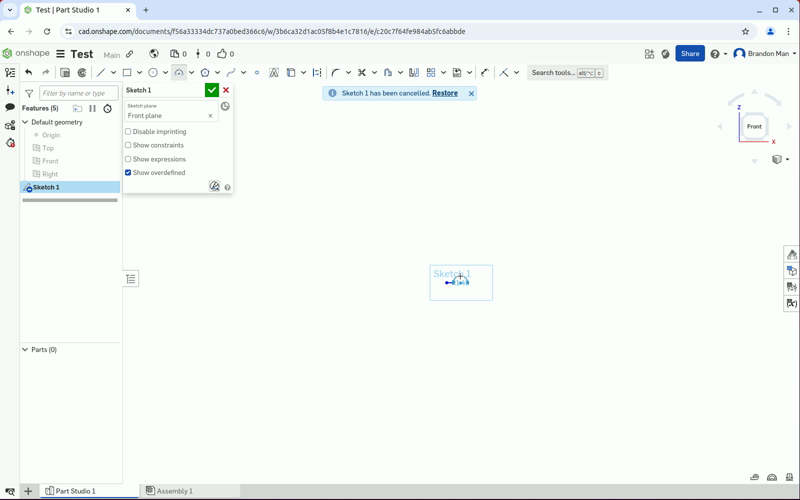
click(460, 275)
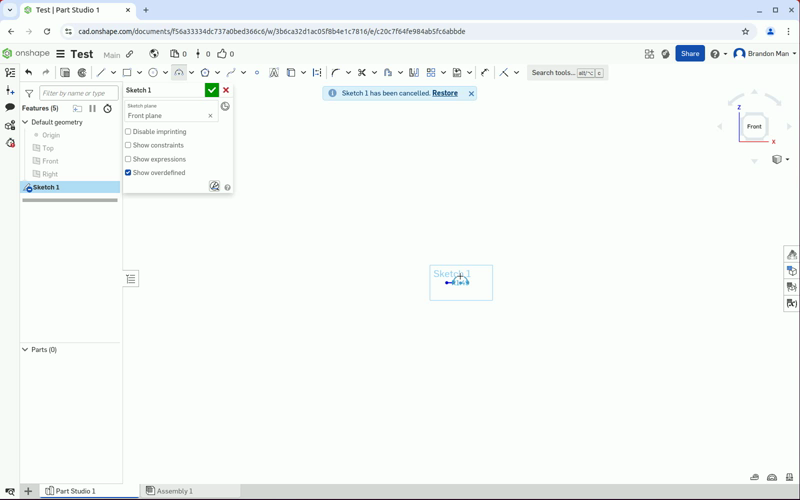
key_up(shift)
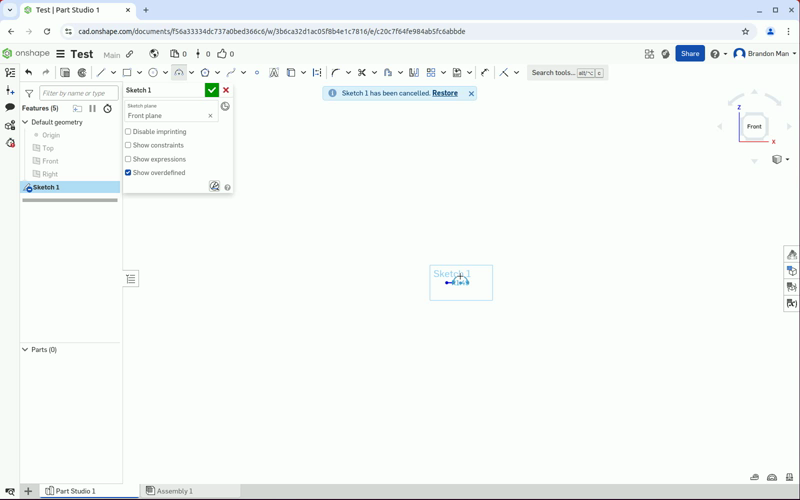
key(esc)
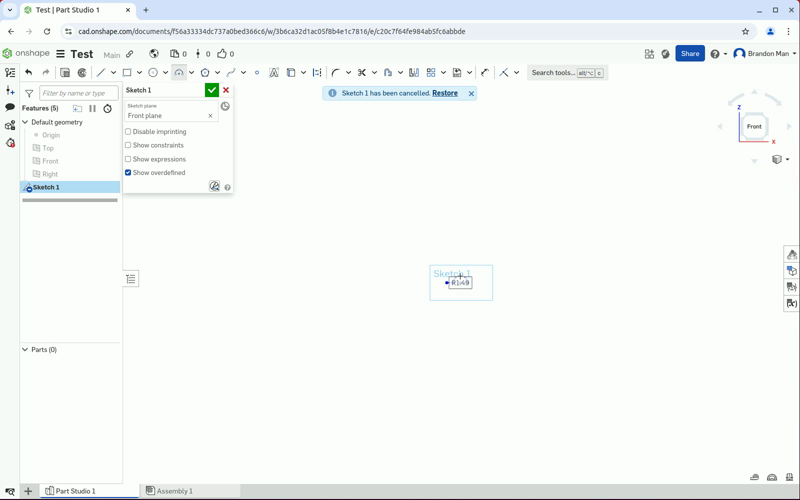
key(l)
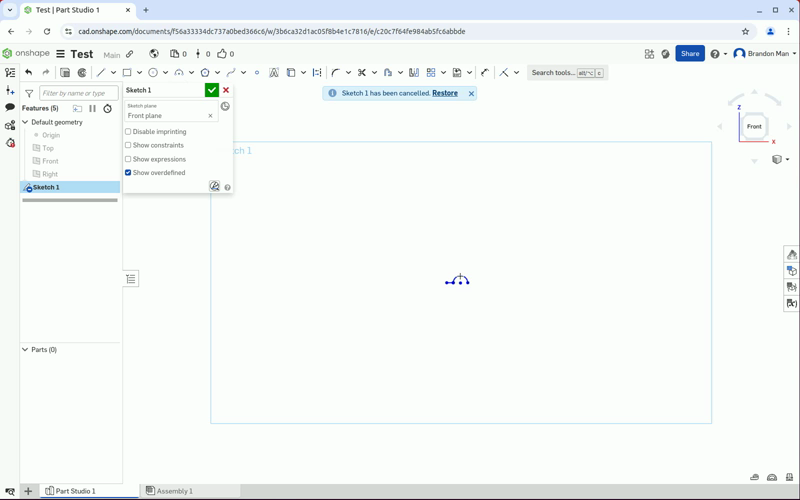
mouse_move(467, 282)
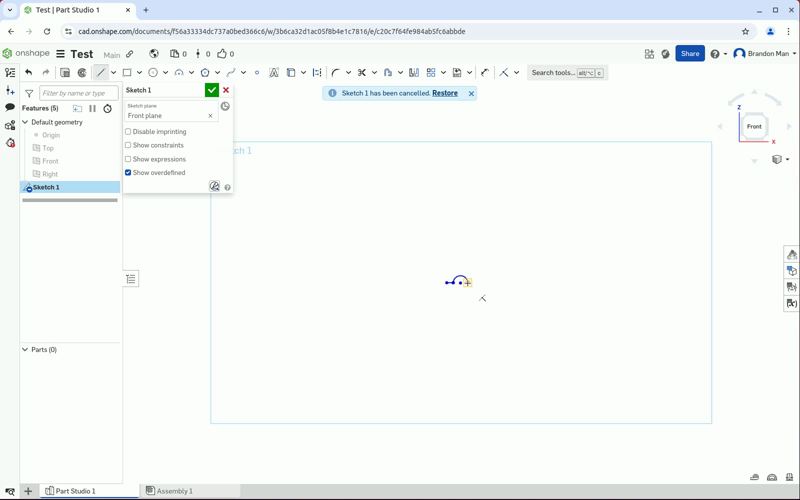
click(467, 282)
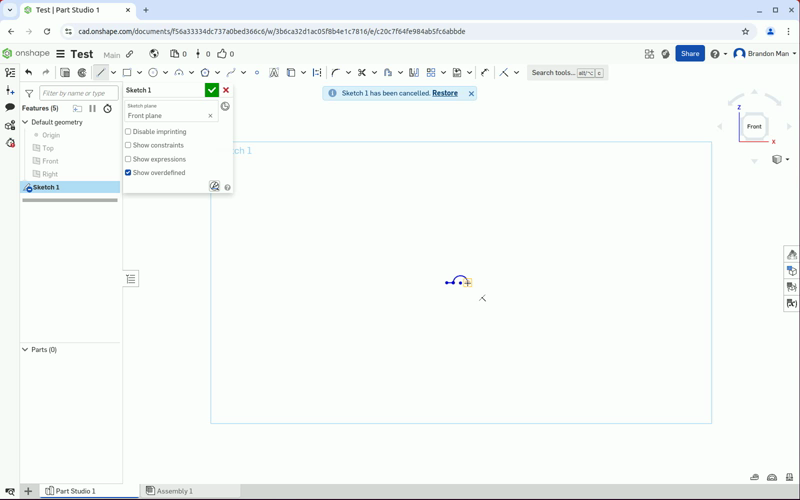
key_down(shift)
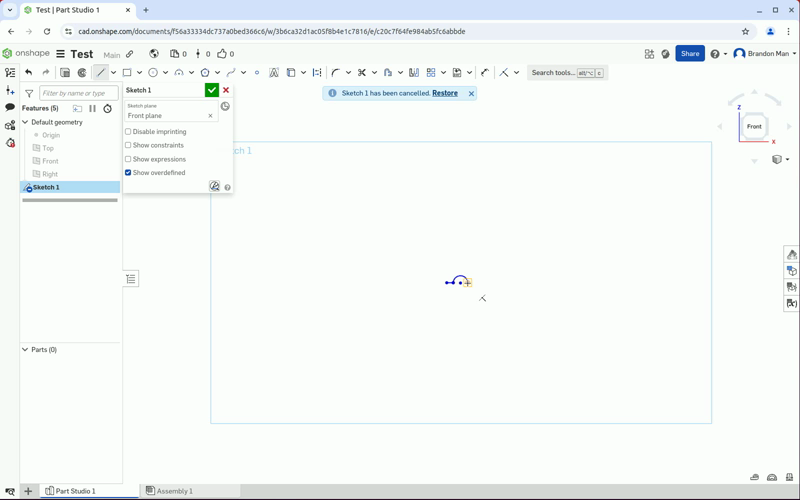
mouse_move(497, 282)
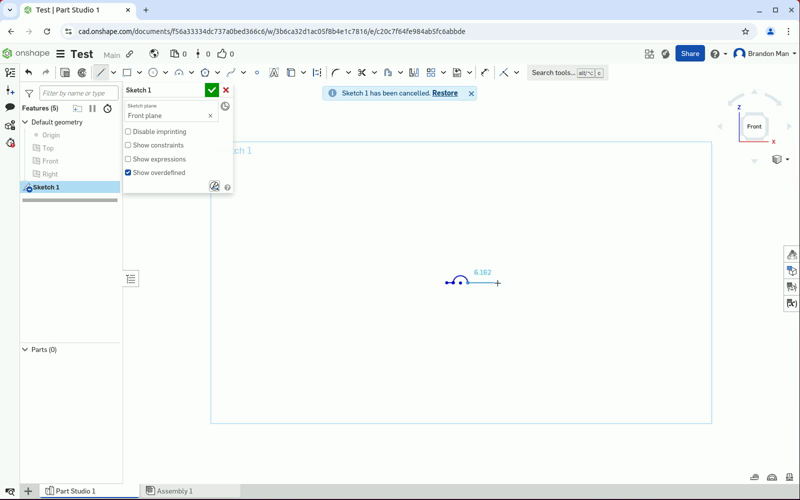
mouse_move(475, 282)
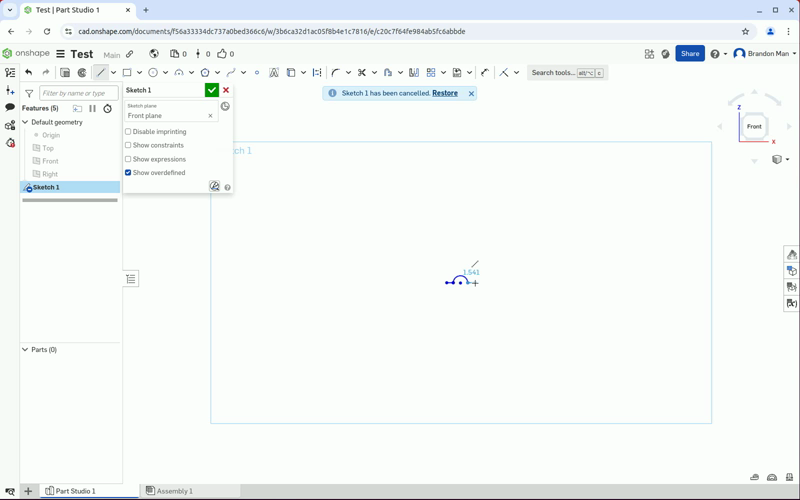
click(475, 282)
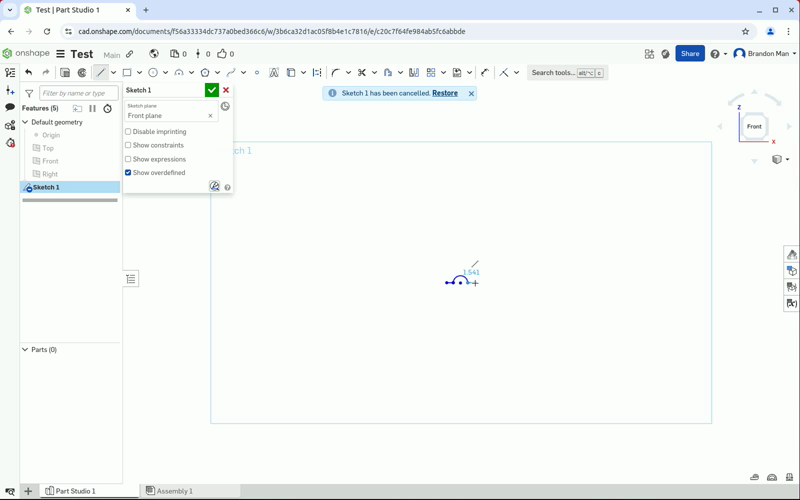
key_up(shift)
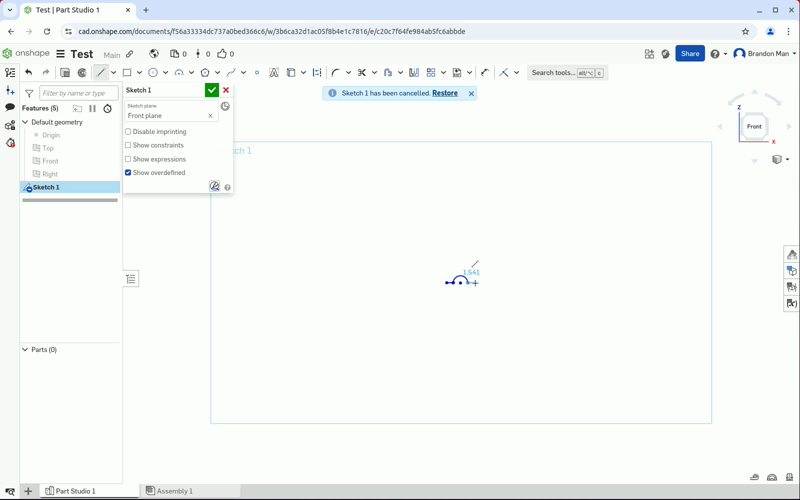
key_down(shift)
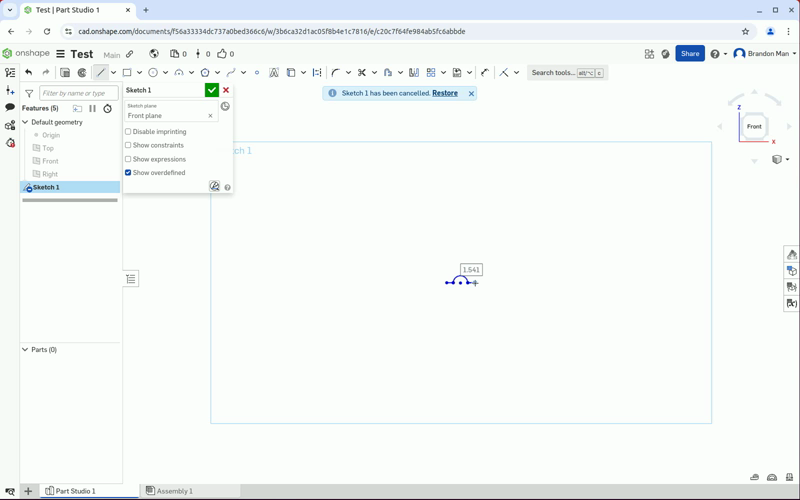
mouse_move(475, 192)
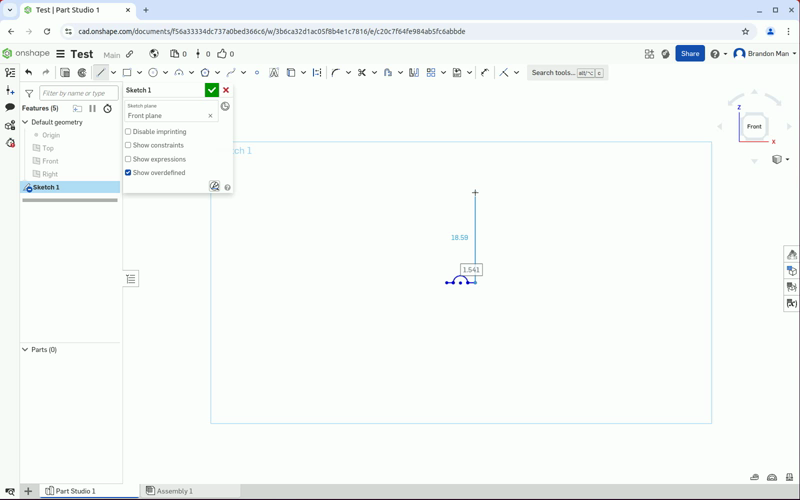
click(475, 192)
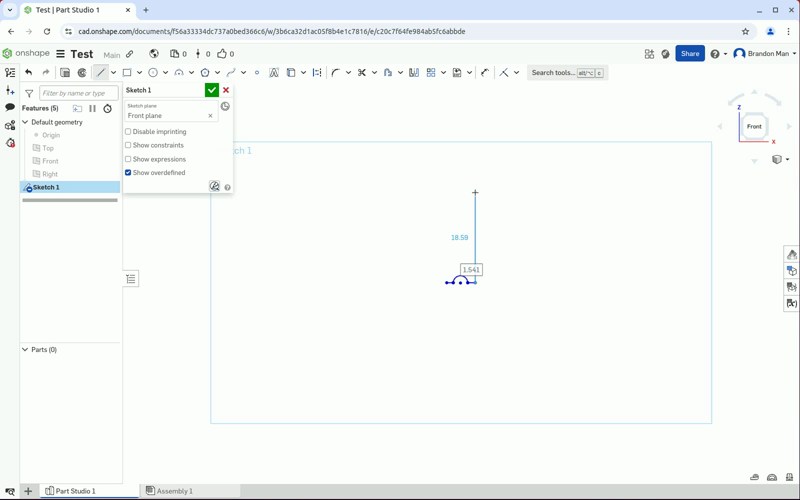
key_up(shift)
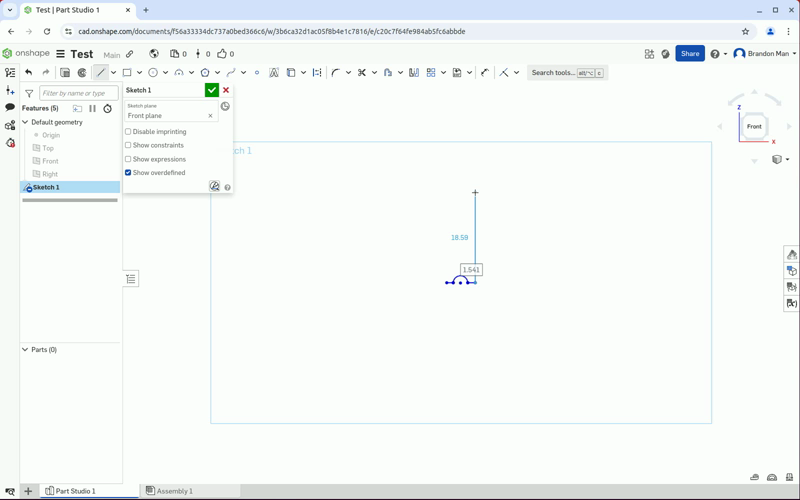
key(esc)
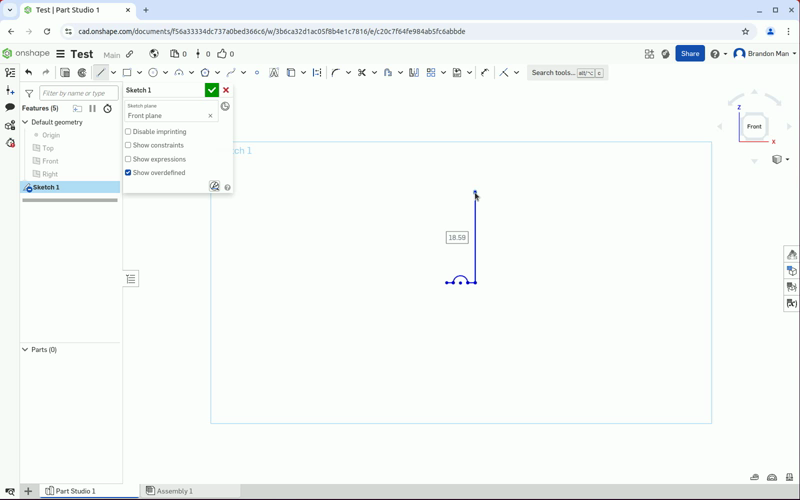
key(a)
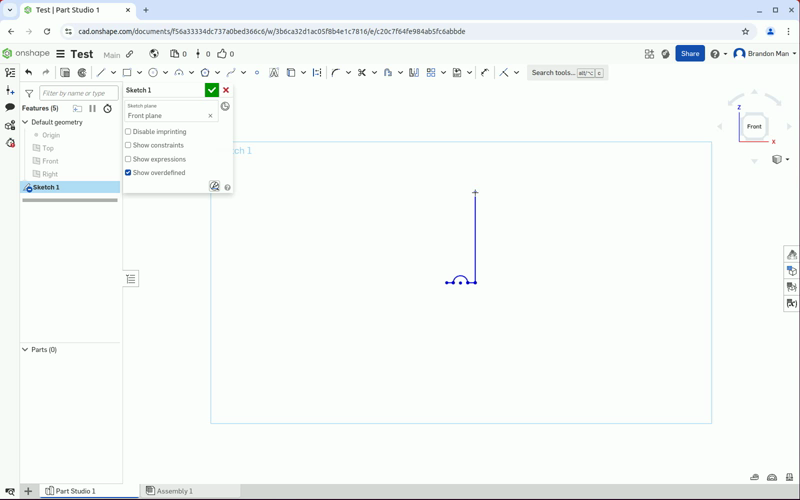
mouse_move(475, 192)
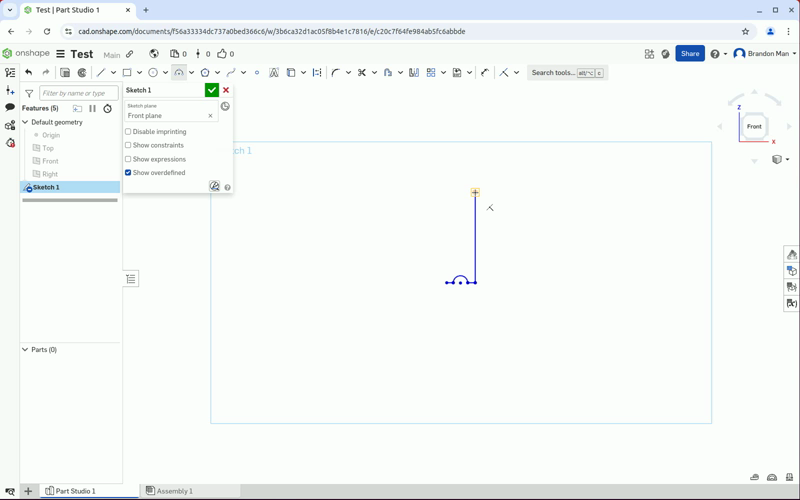
click(475, 192)
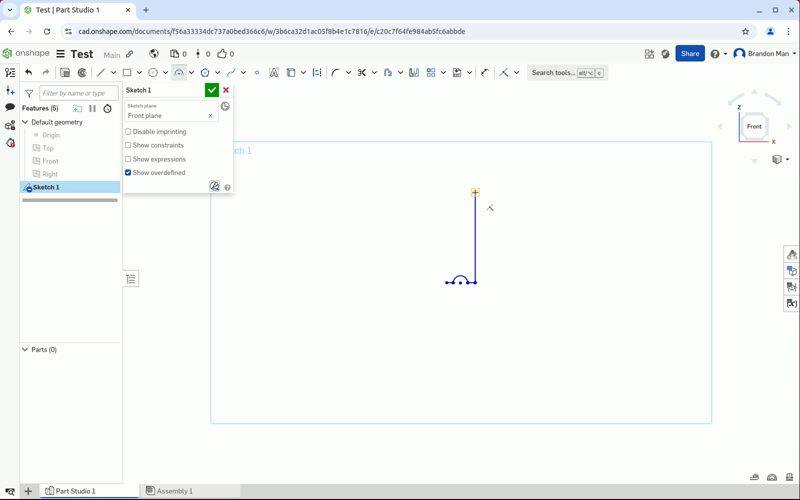
key_down(shift)
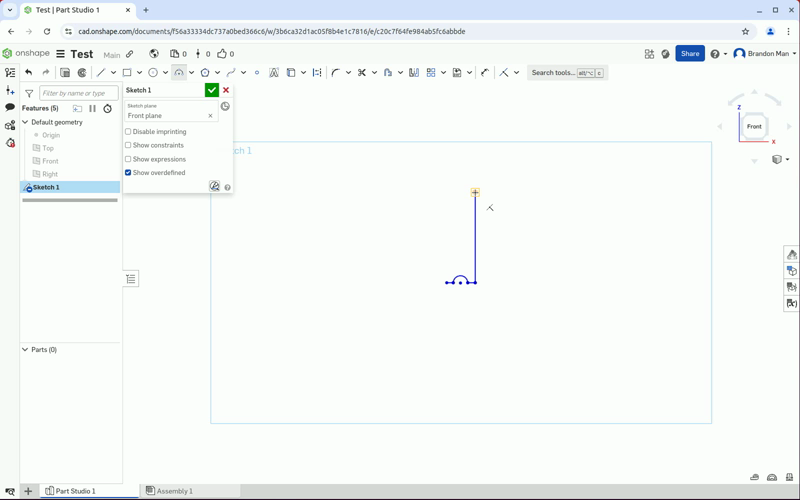
mouse_move(446, 192)
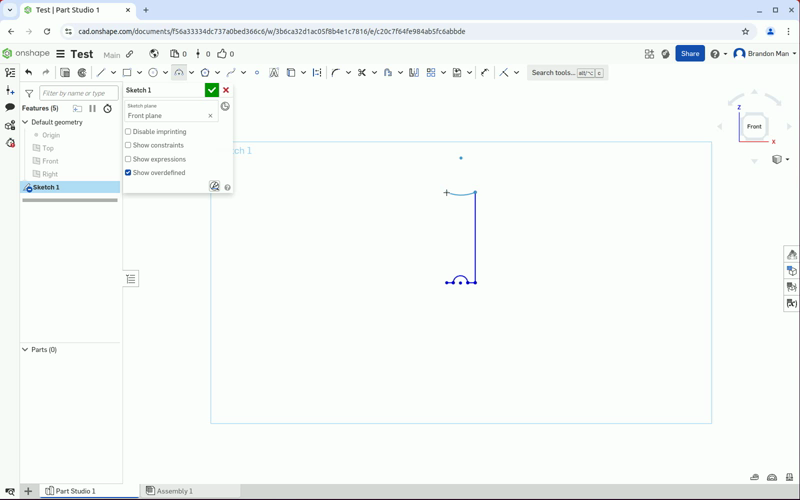
click(446, 192)
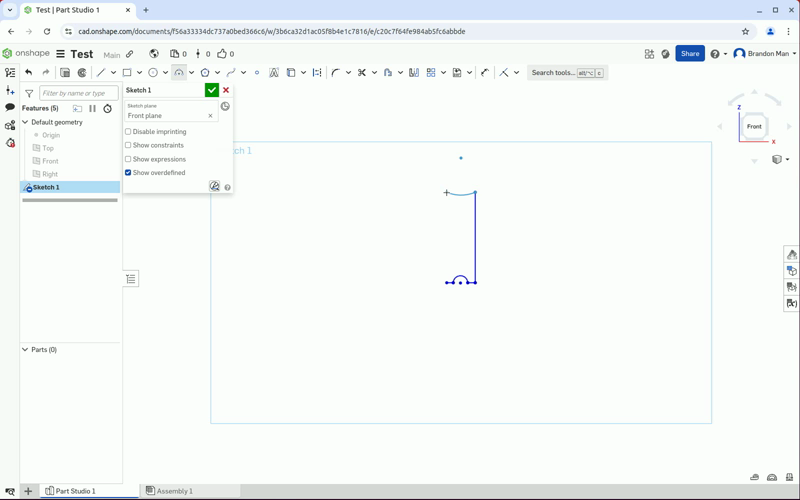
mouse_move(461, 206)
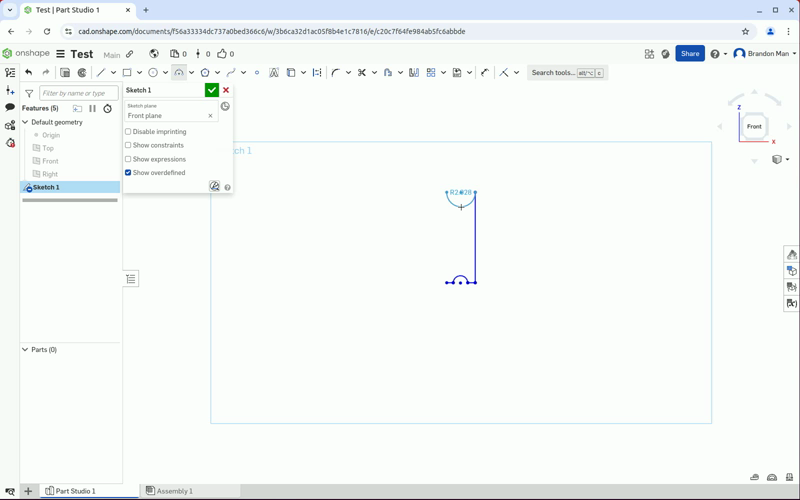
click(461, 206)
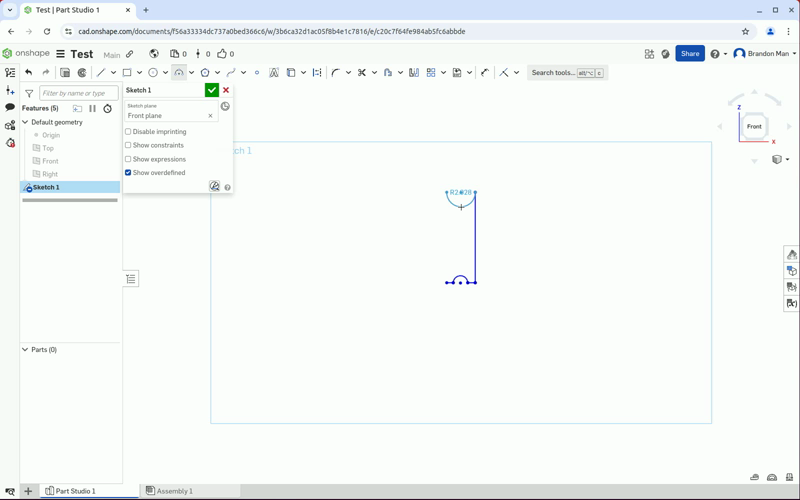
key_up(shift)
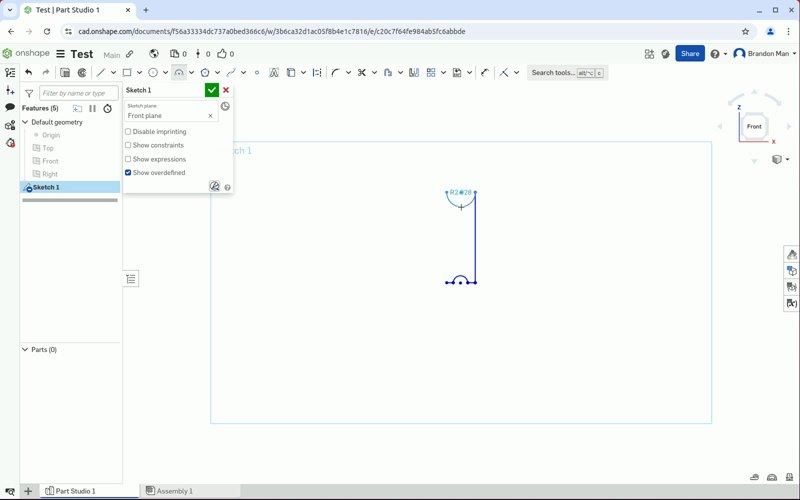
key(esc)
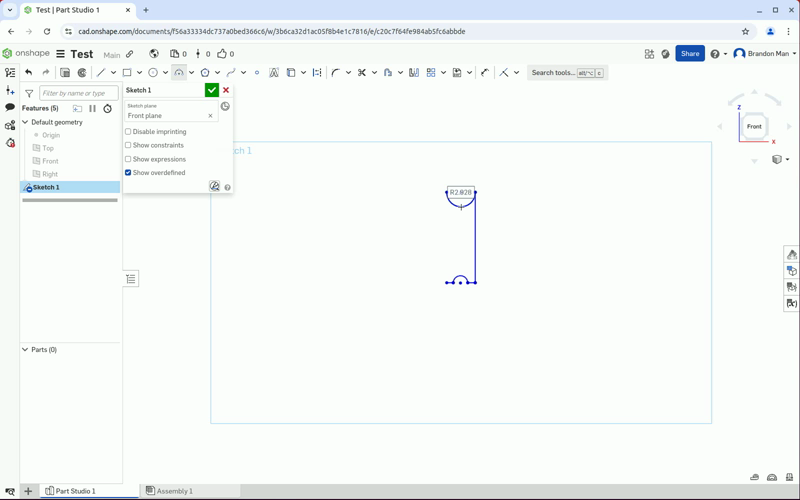
key(l)
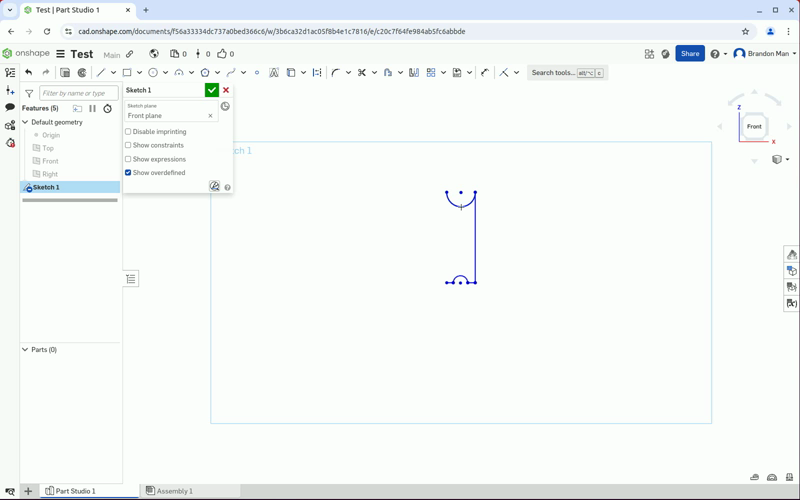
mouse_move(446, 192)
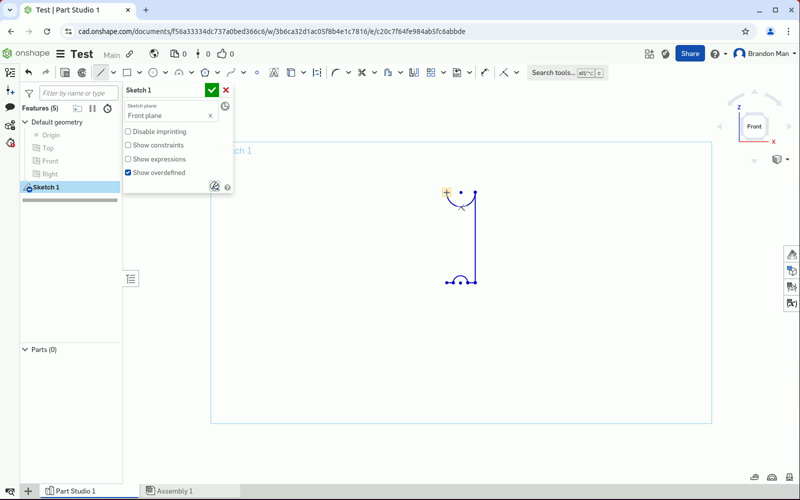
click(446, 192)
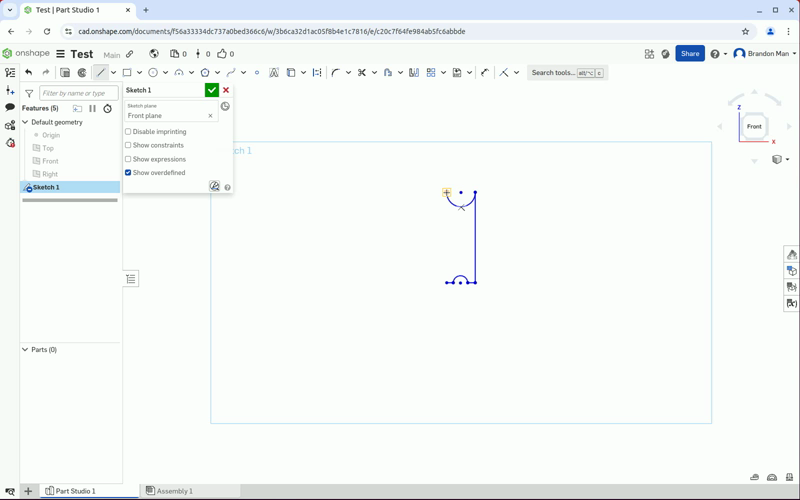
key_down(shift)
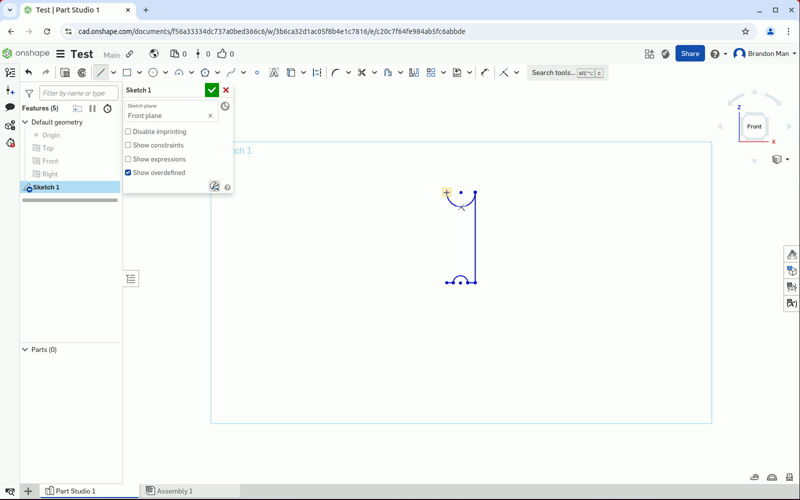
mouse_move(446, 282)
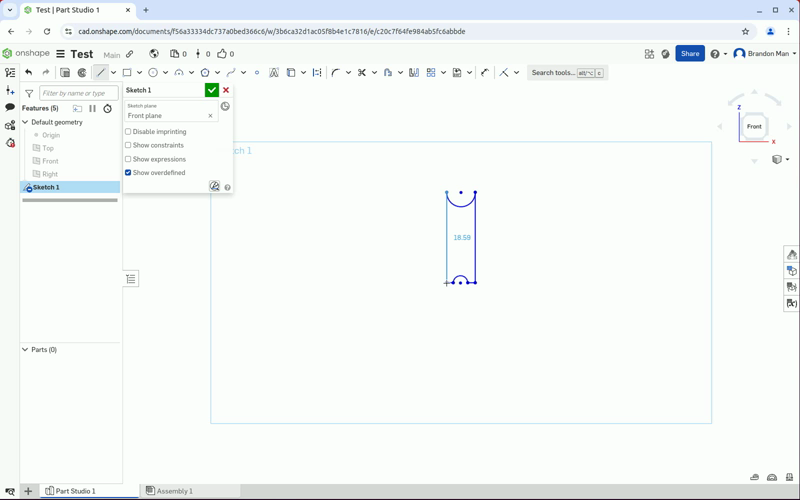
key_up(shift)
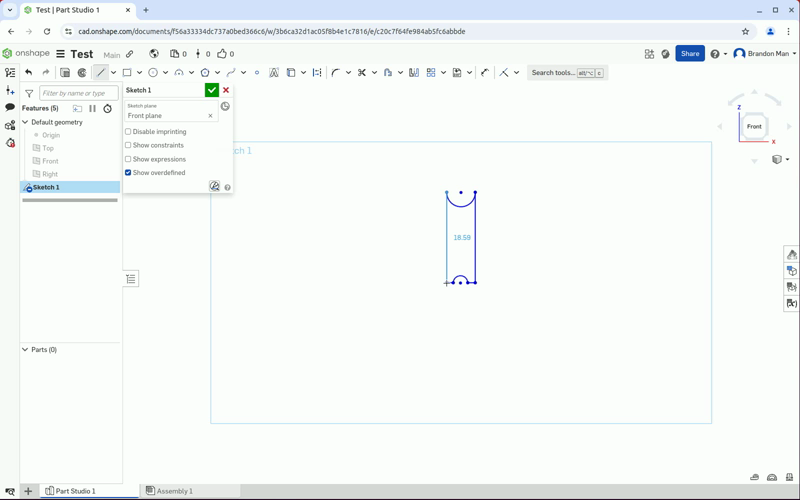
click(446, 282)
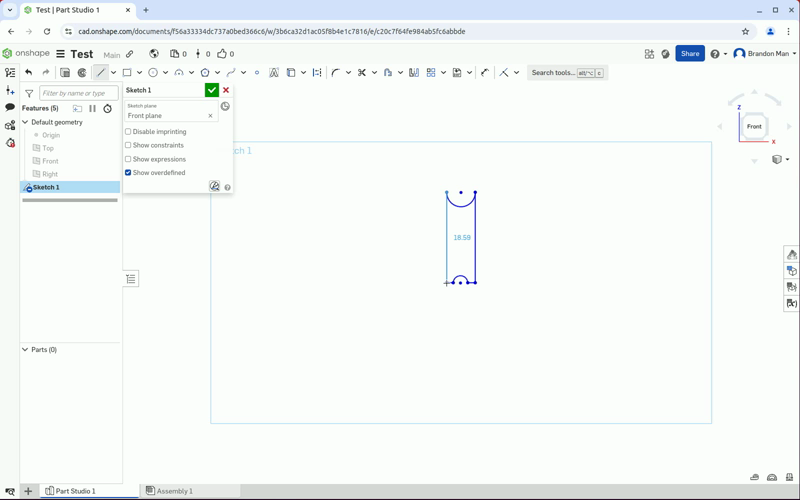
key(esc)
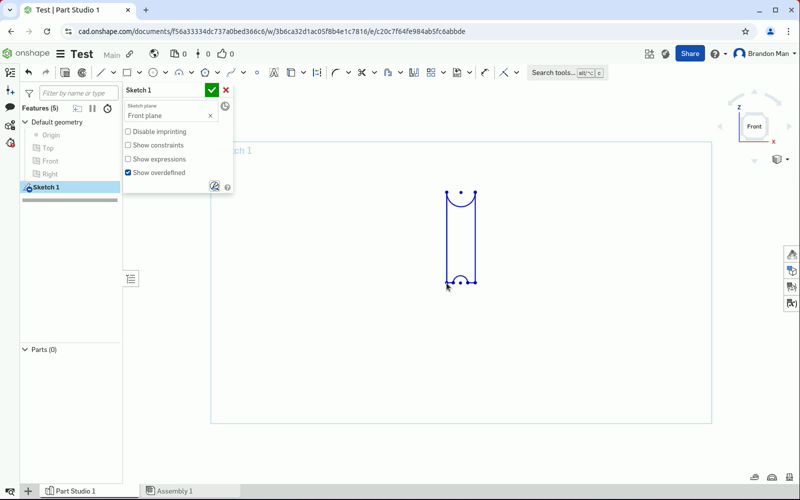
mouse_move(456, 263)
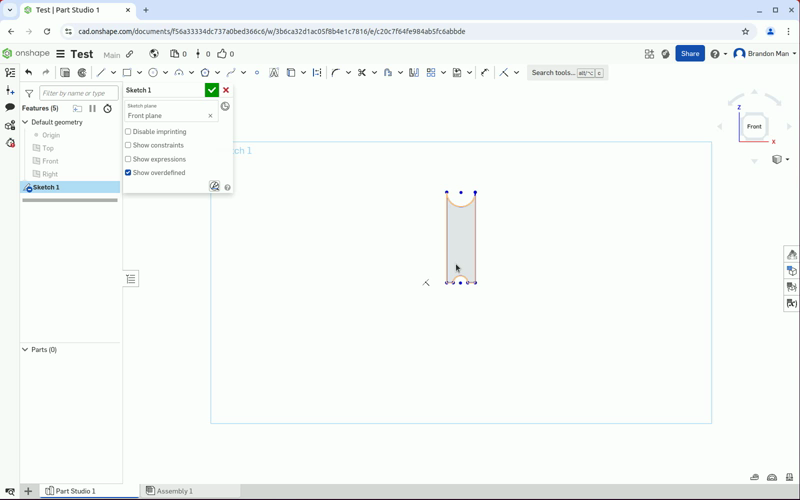
scroll(6)
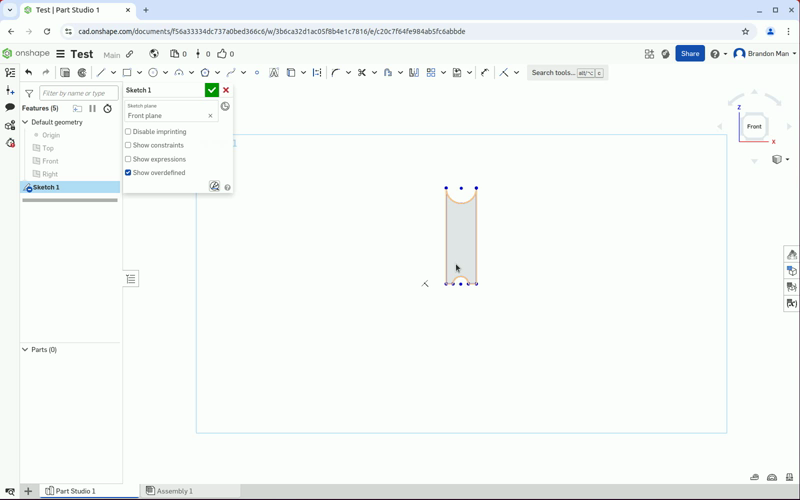
scroll(6)
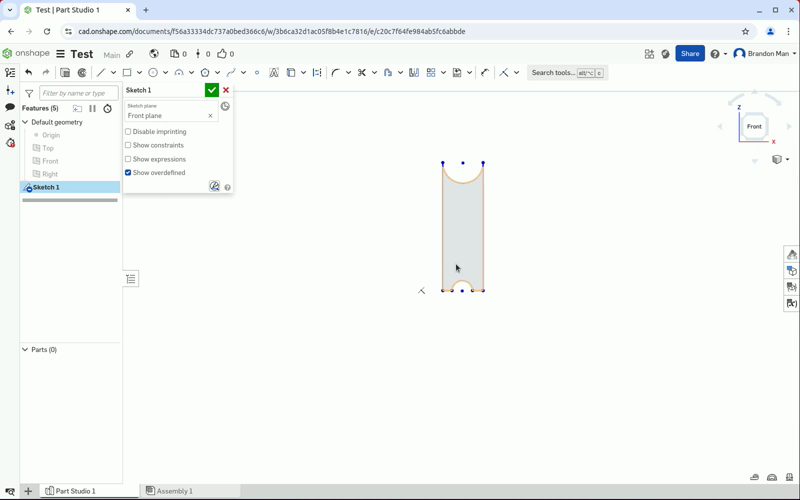
scroll(6)
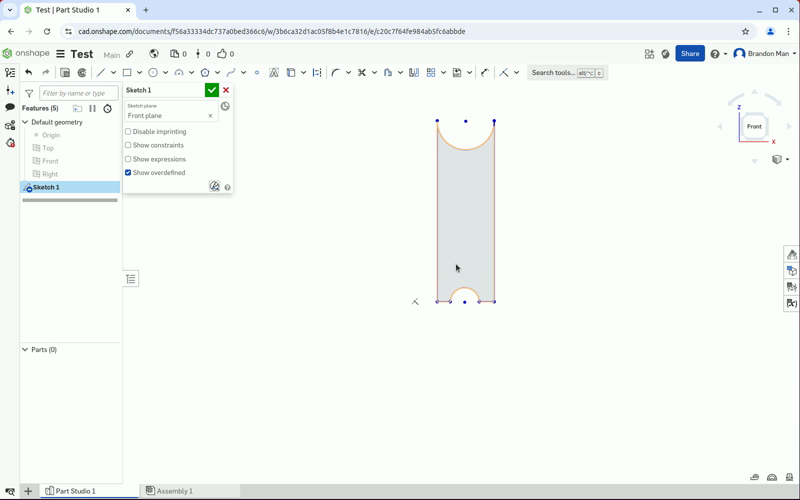
scroll(6)
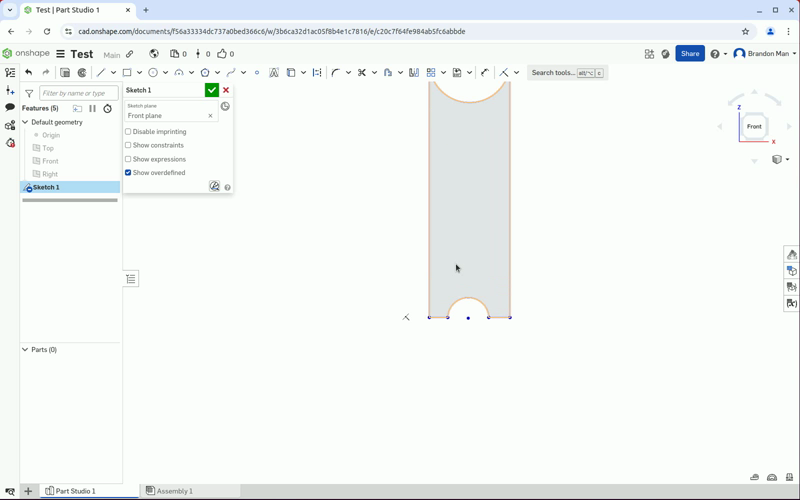
scroll(6)
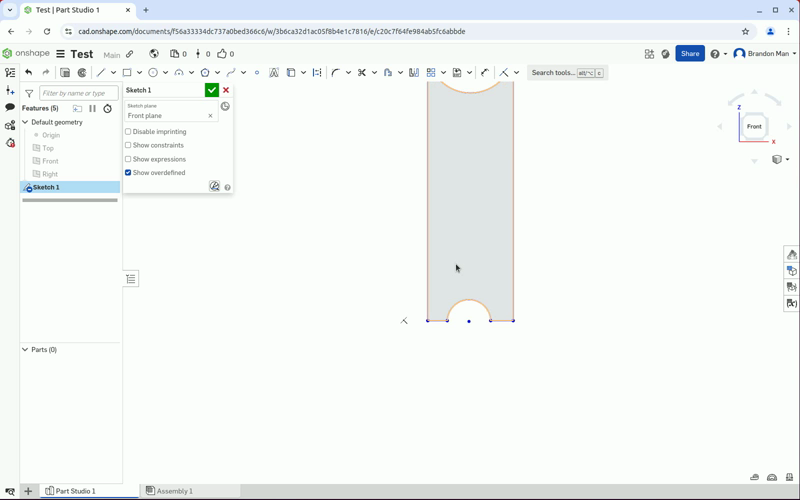
scroll(6)
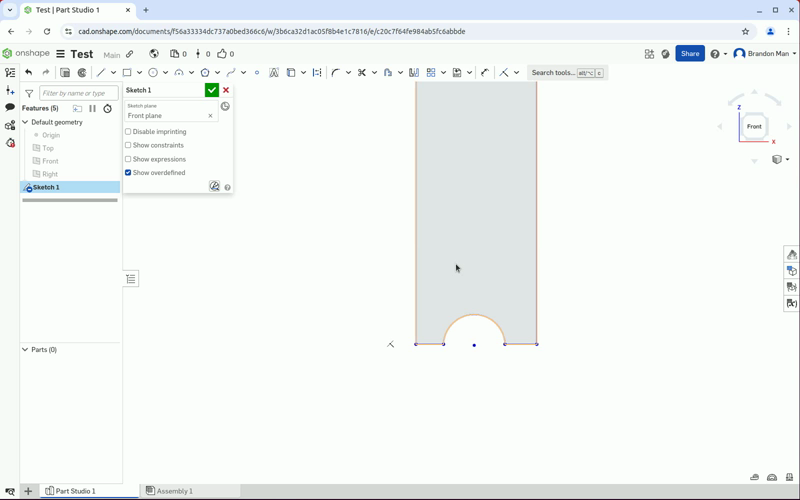
scroll(6)
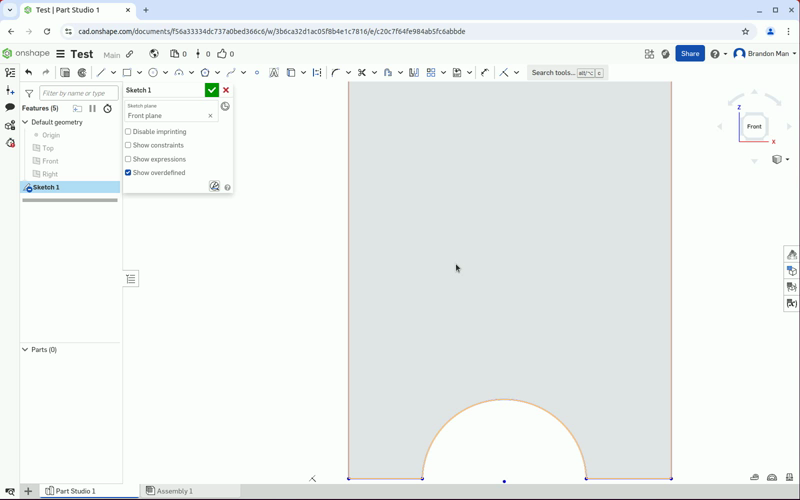
click(456, 263)
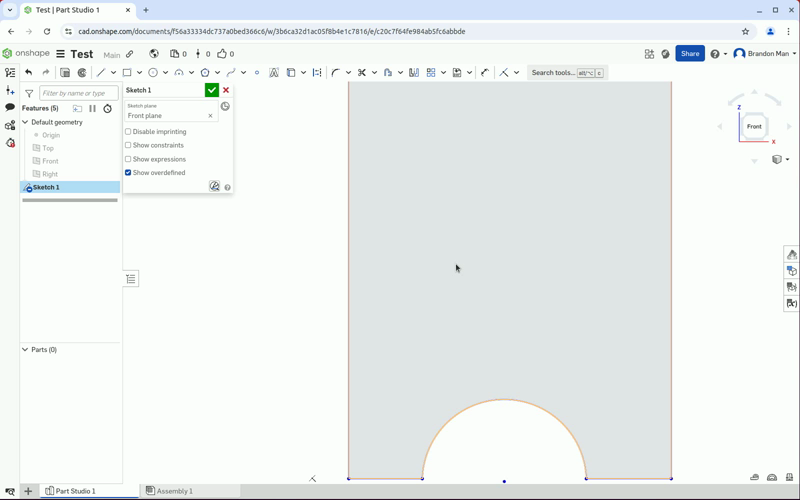
scroll(-6)
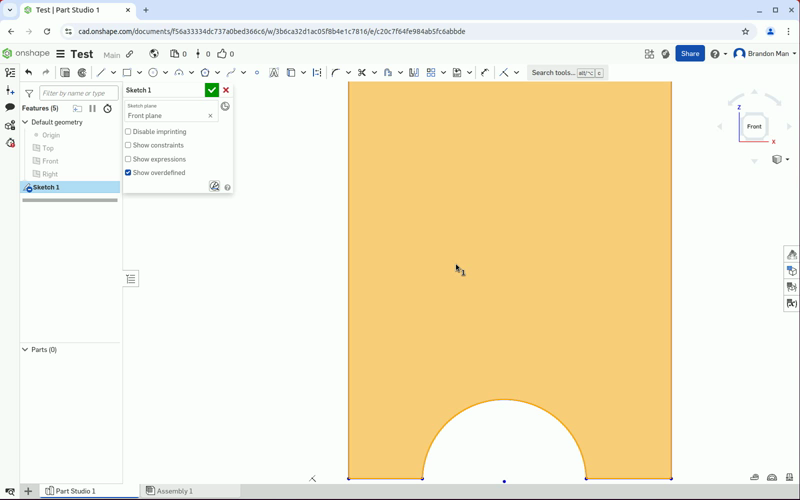
scroll(-6)
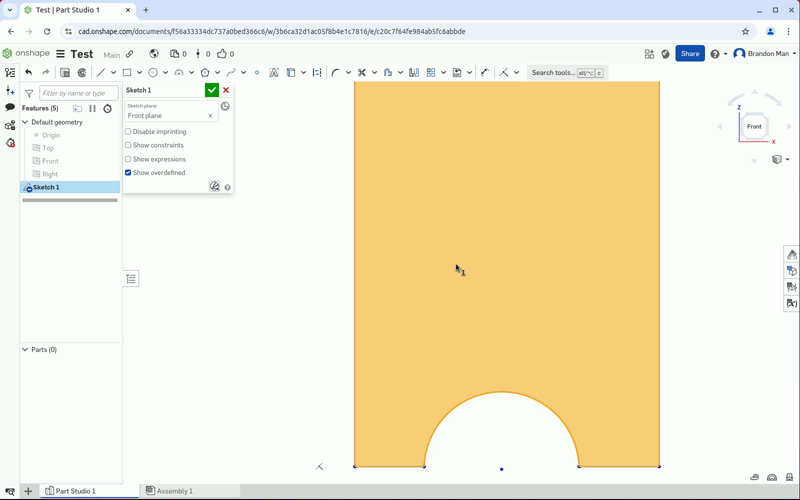
scroll(-6)
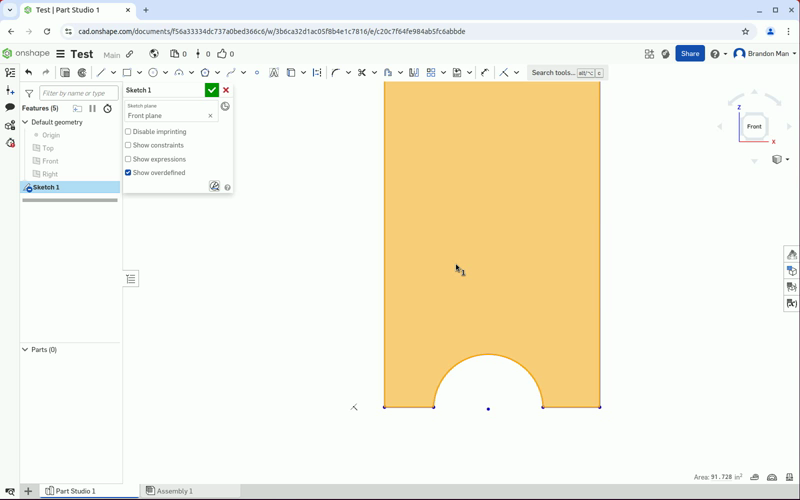
scroll(-6)
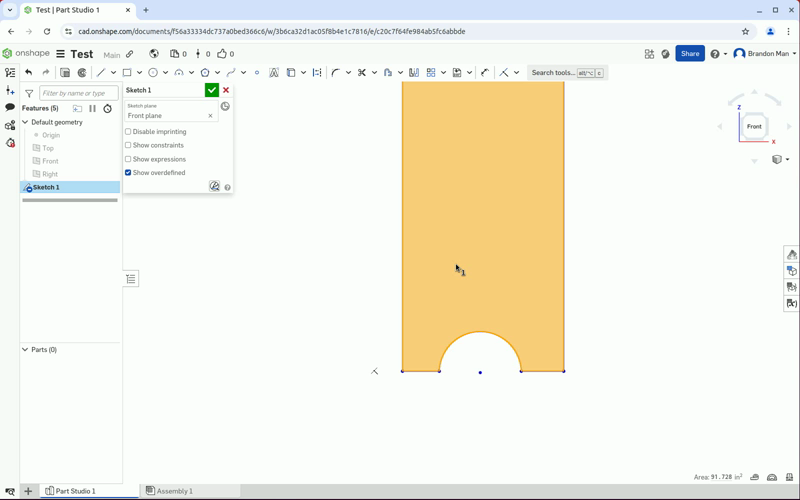
scroll(-6)
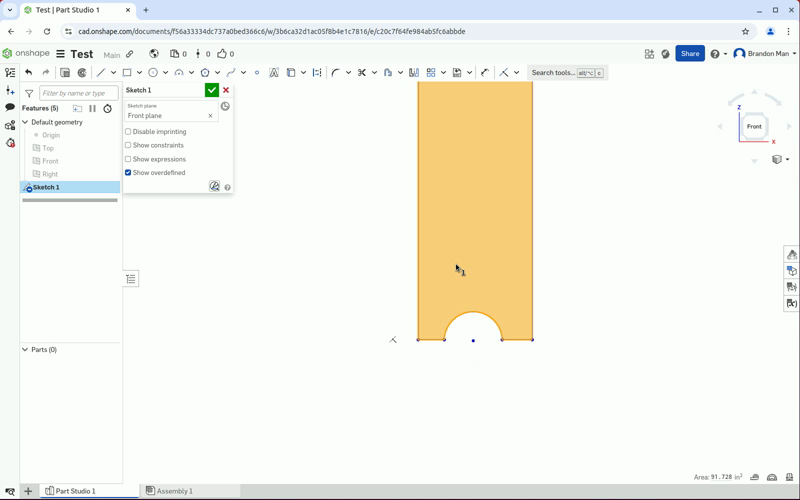
scroll(-6)
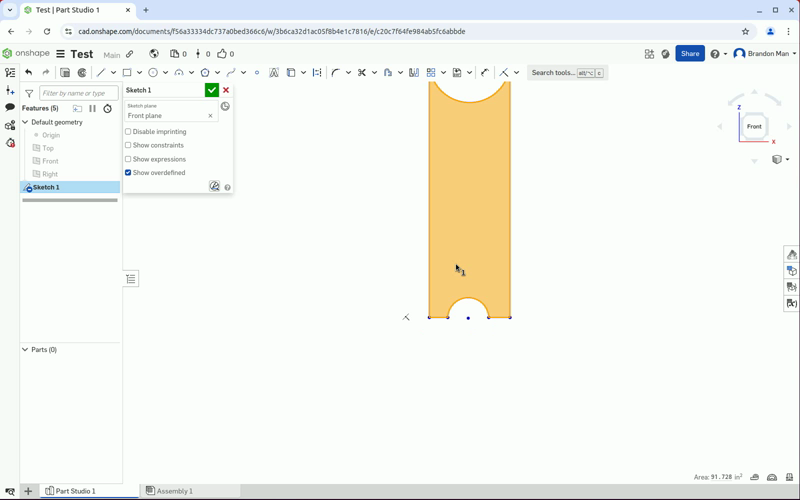
scroll(-6)
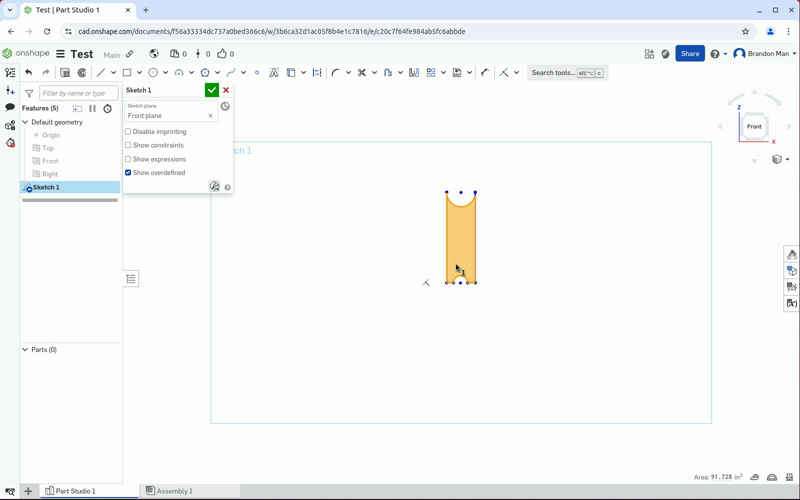
mouse_move(73, 352)
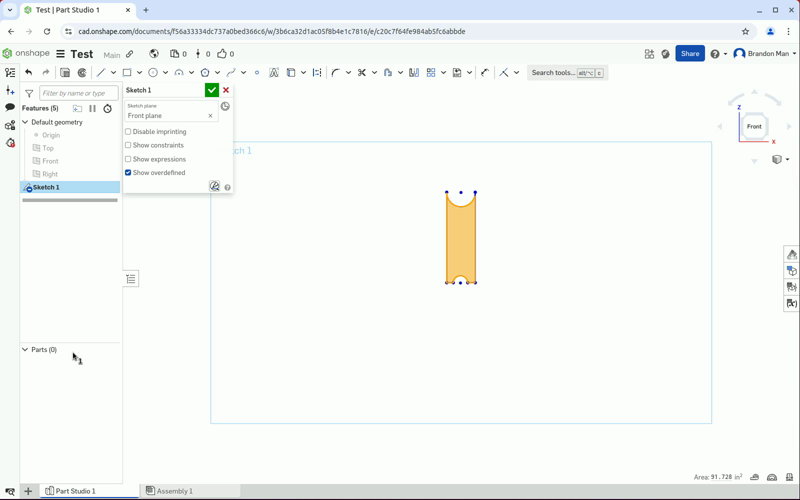
key(shift+y)
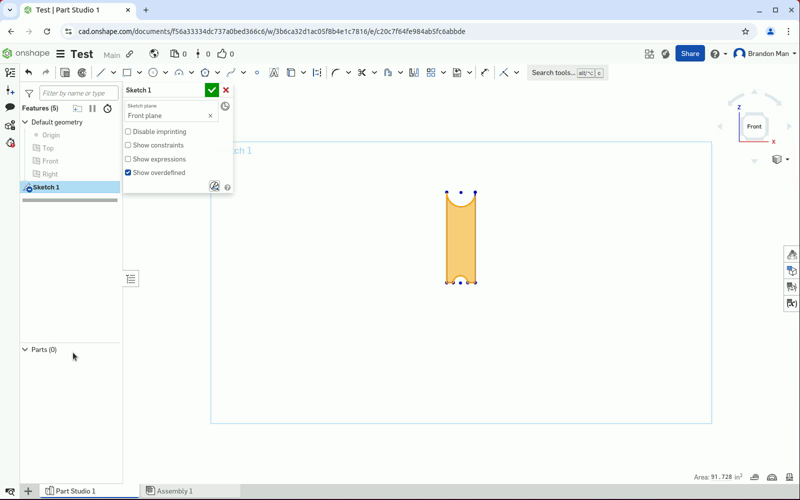
key(shift+e)
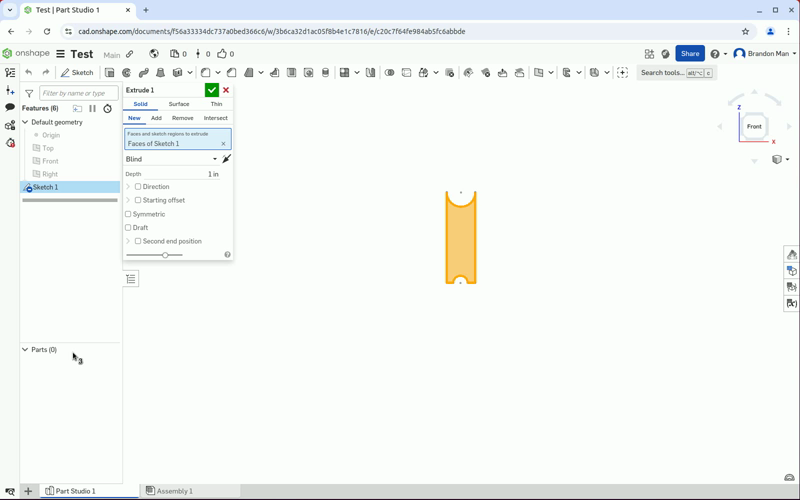
mouse_move(143, 106)
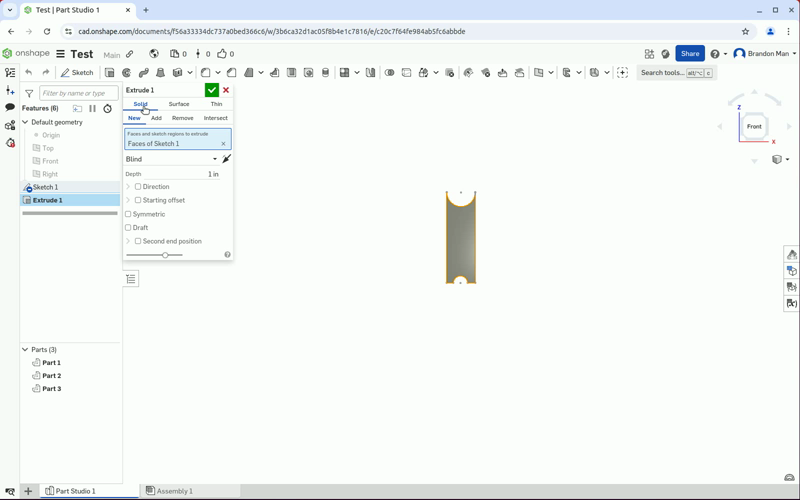
click(143, 106)
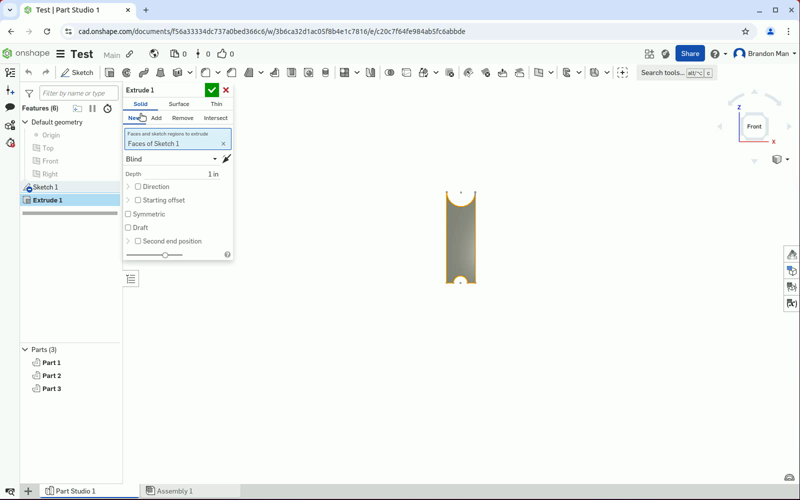
mouse_move(137, 120)
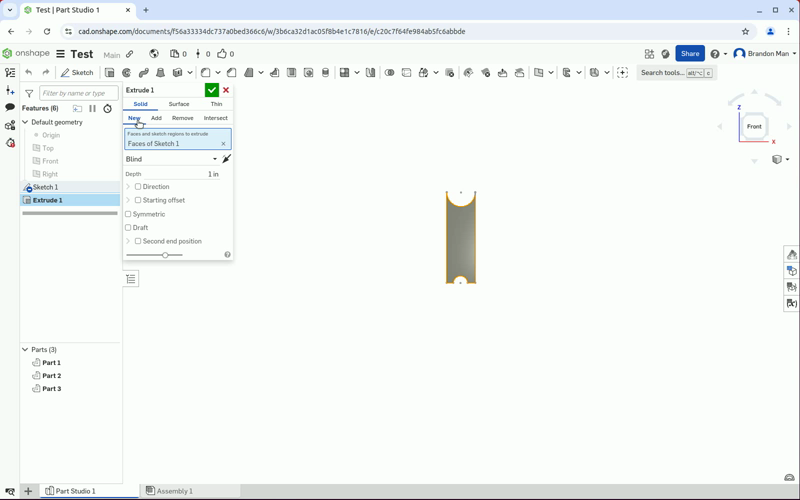
click(137, 120)
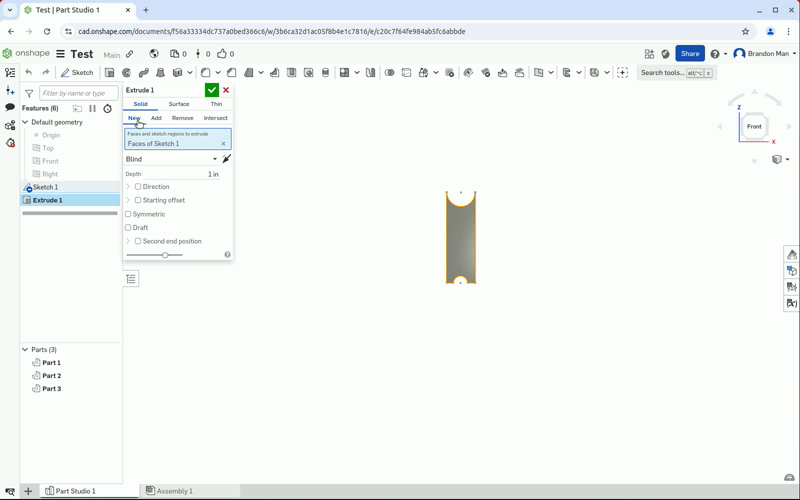
key(tab, 4)
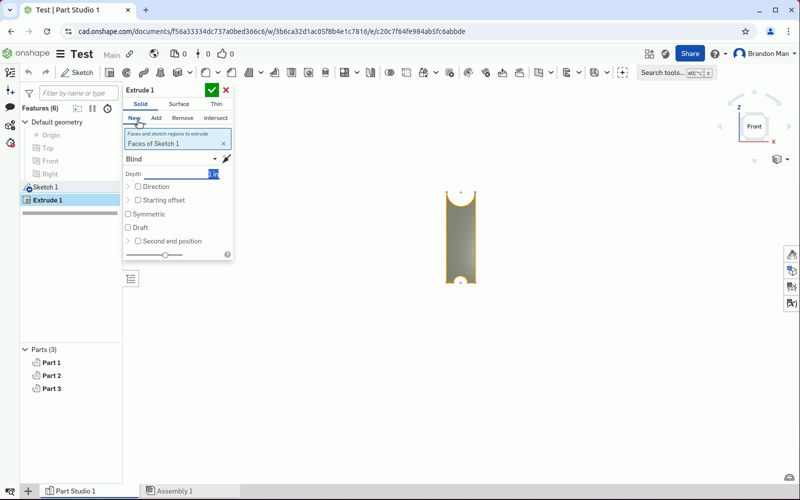
text(5.778)
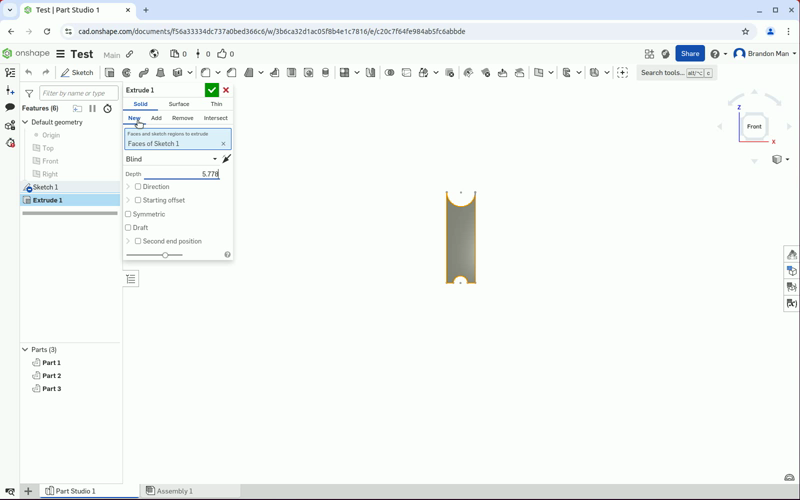
key(tab, 3)
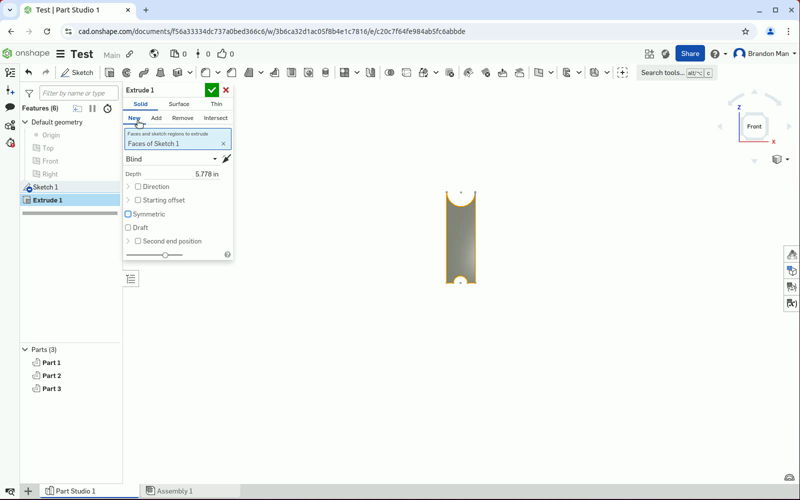
key(space)
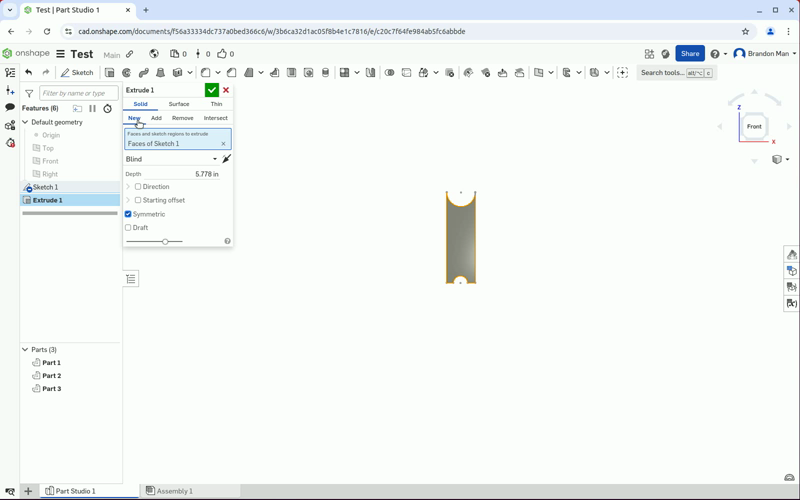
key(enter)
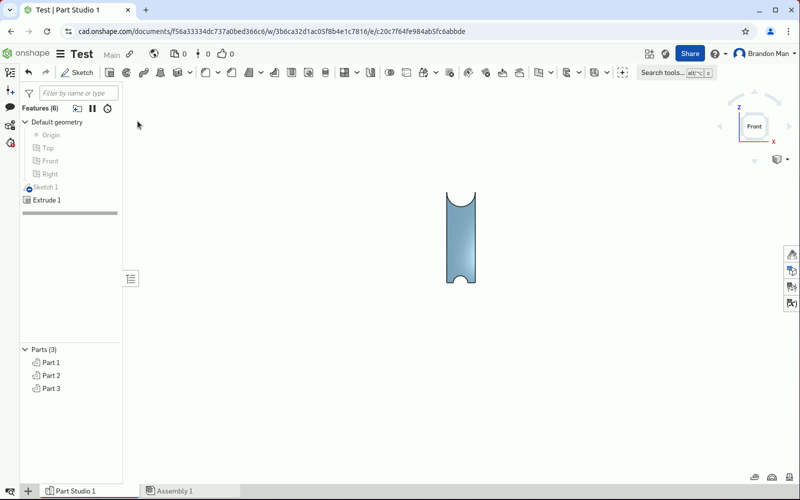
key(shift+h)
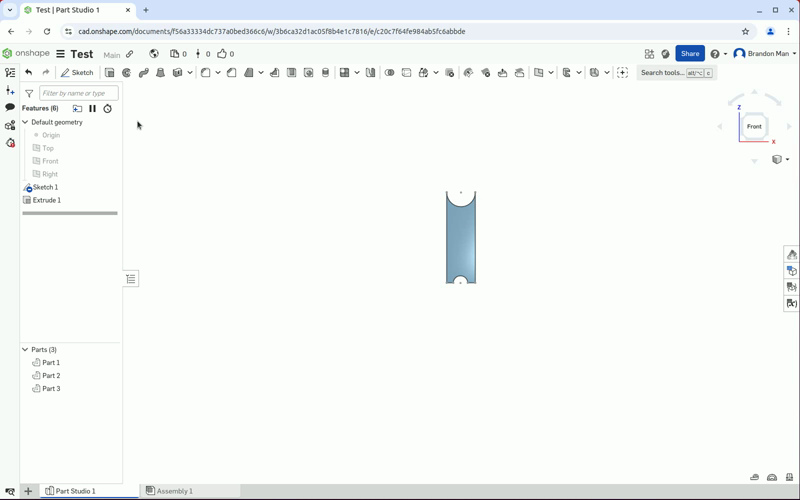
key(shift+h)
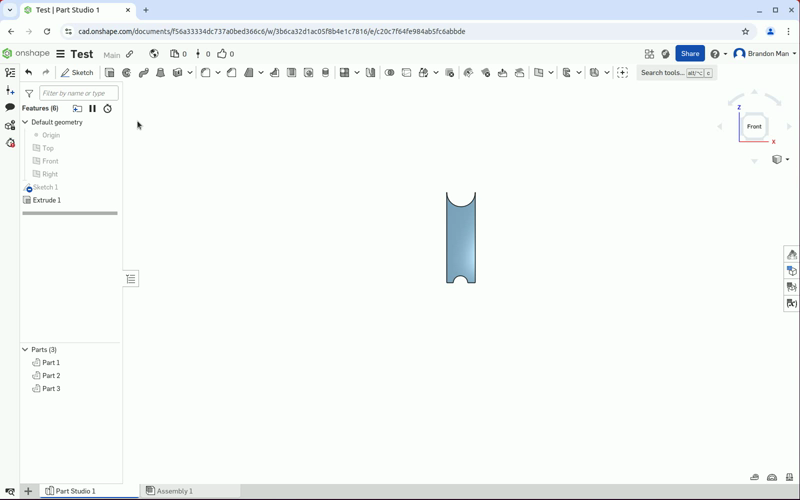
mouse_move(73, 189)
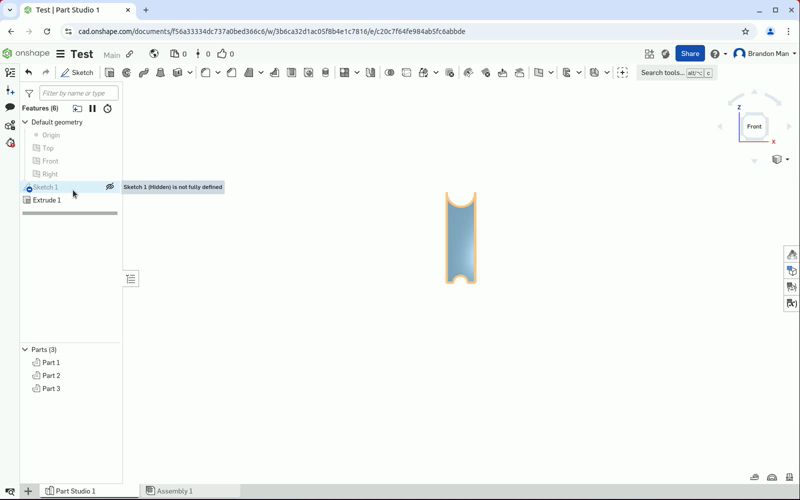
click(73, 189)
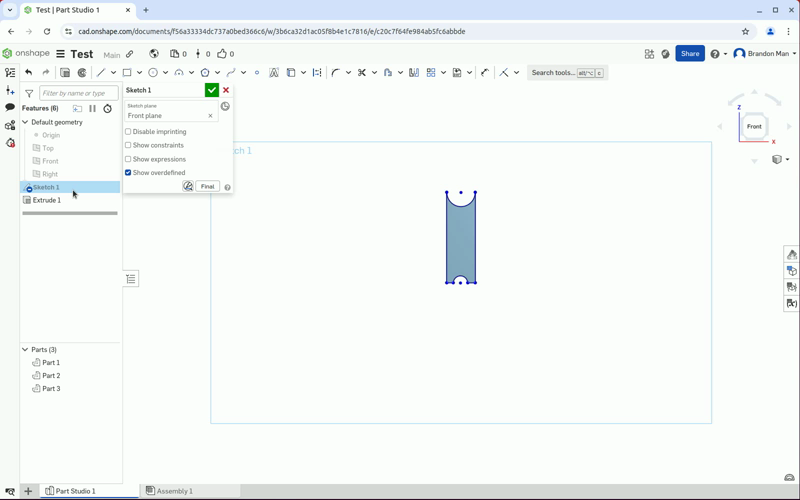
mouse_move(229, 92)
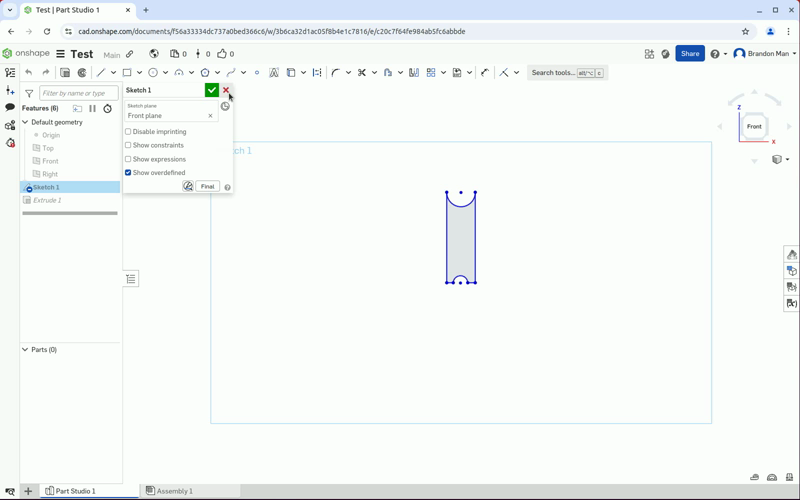
click(229, 92)
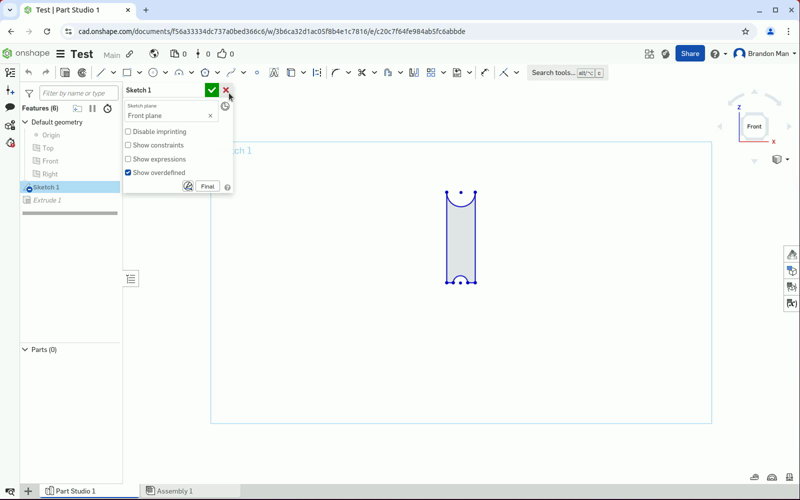
key(shift+s)
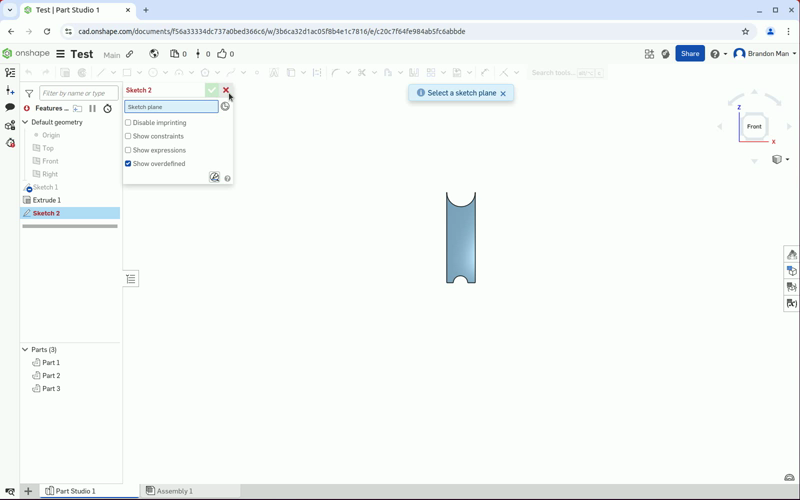
mouse_move(73, 163)
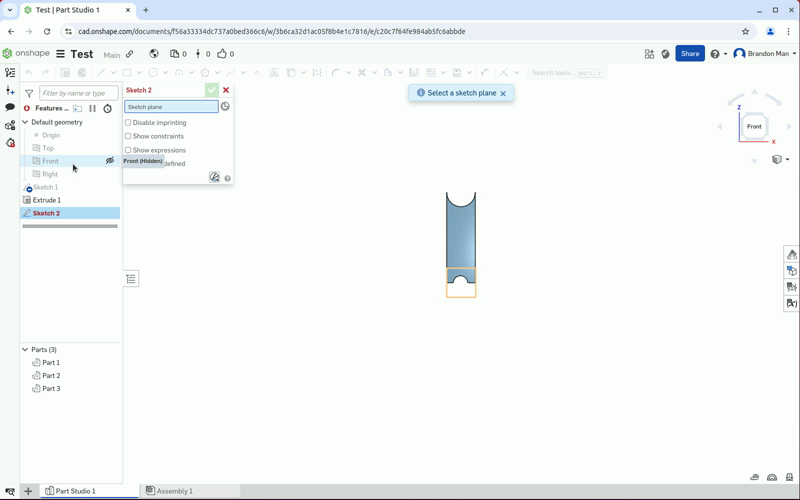
click(73, 163)
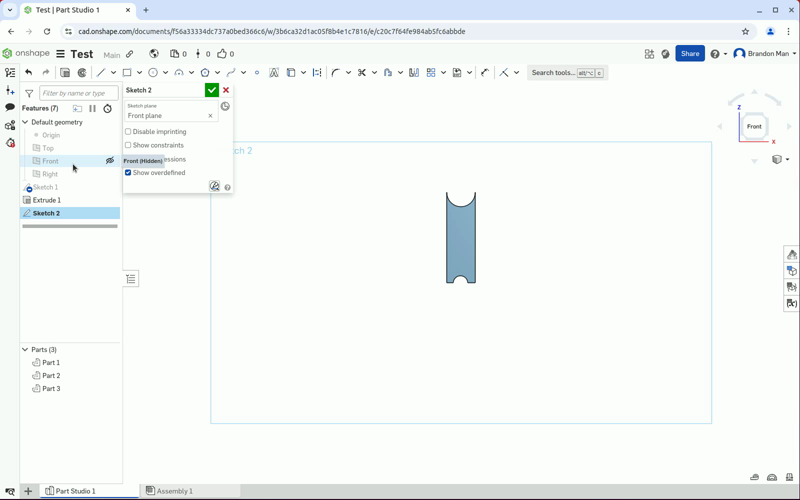
mouse_move(73, 352)
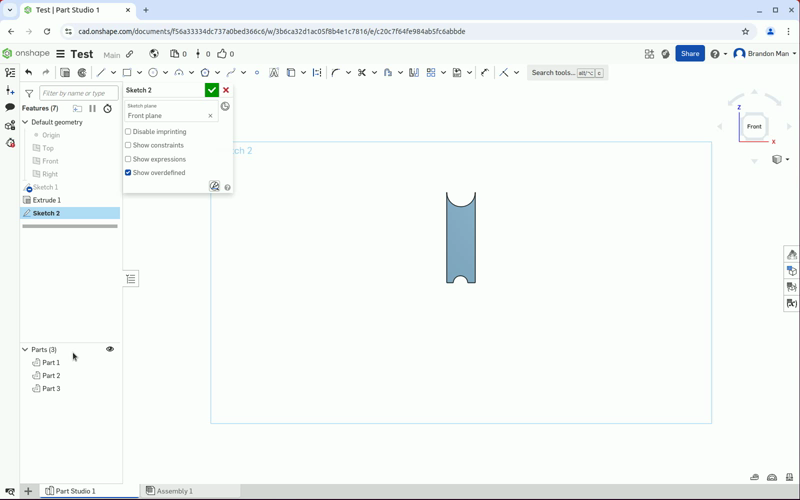
key(y)
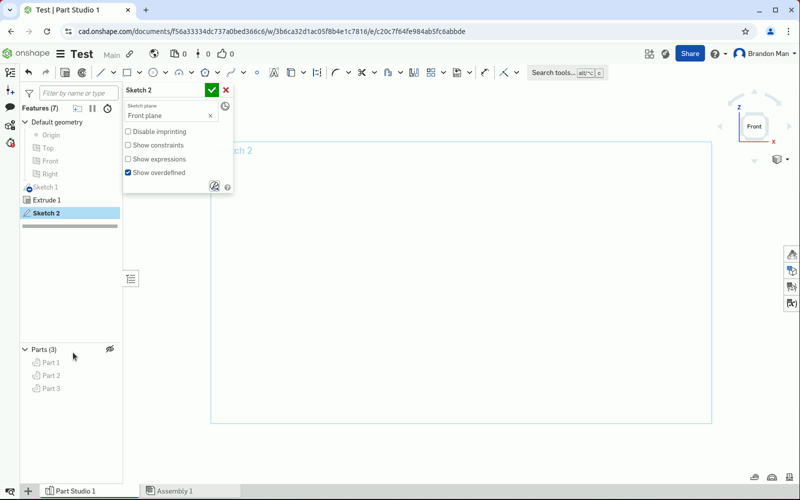
key(c)
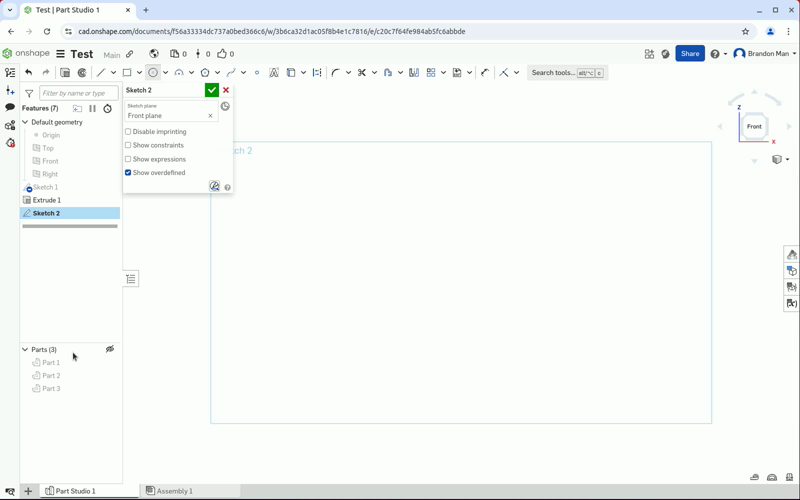
key_down(shift)
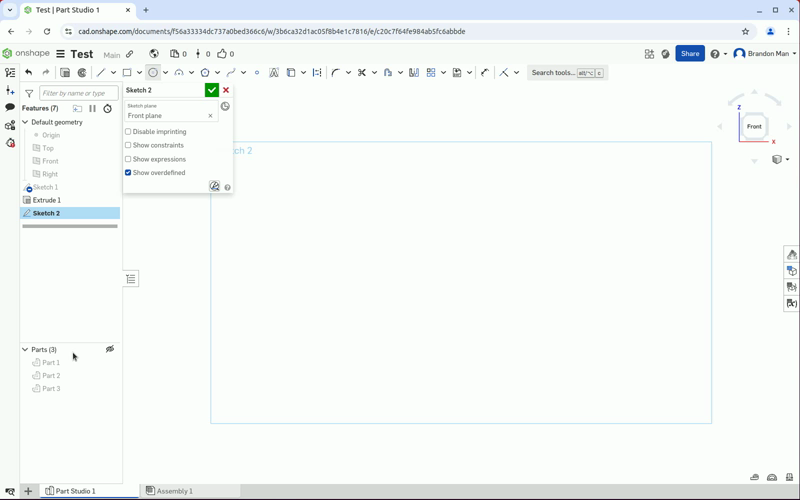
mouse_move(461, 192)
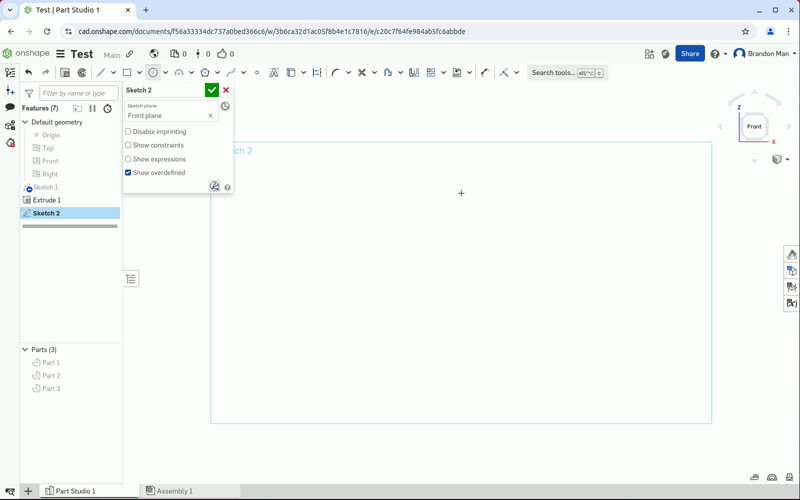
click(461, 192)
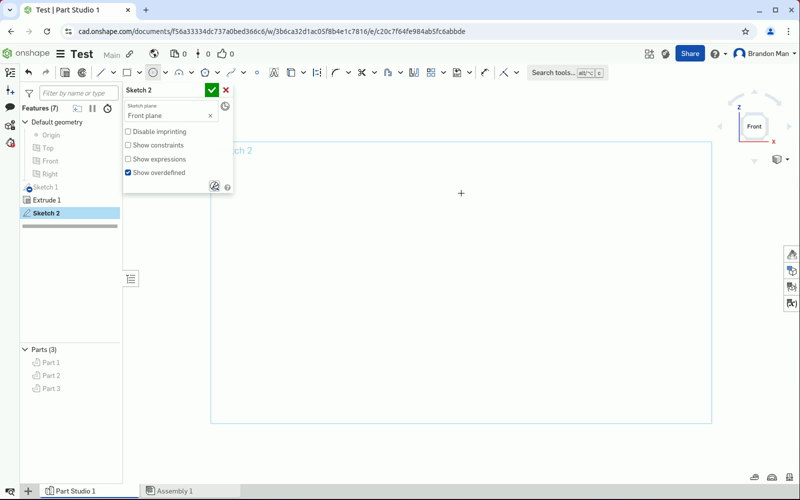
key_up(shift)
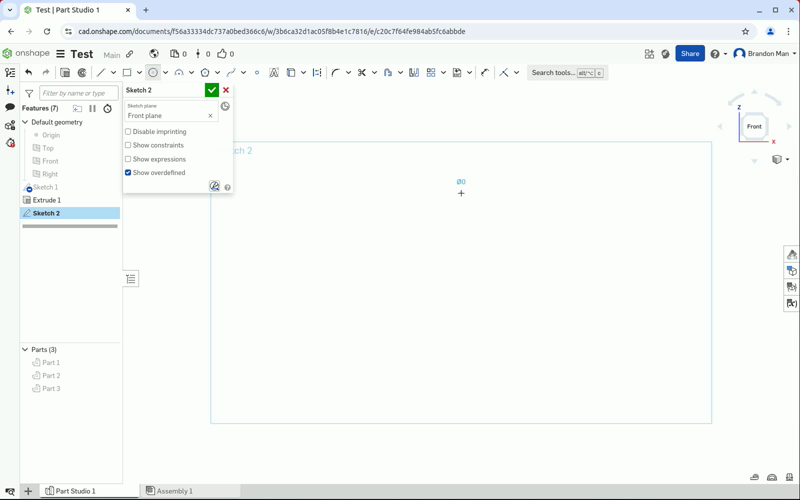
mouse_move(476, 192)
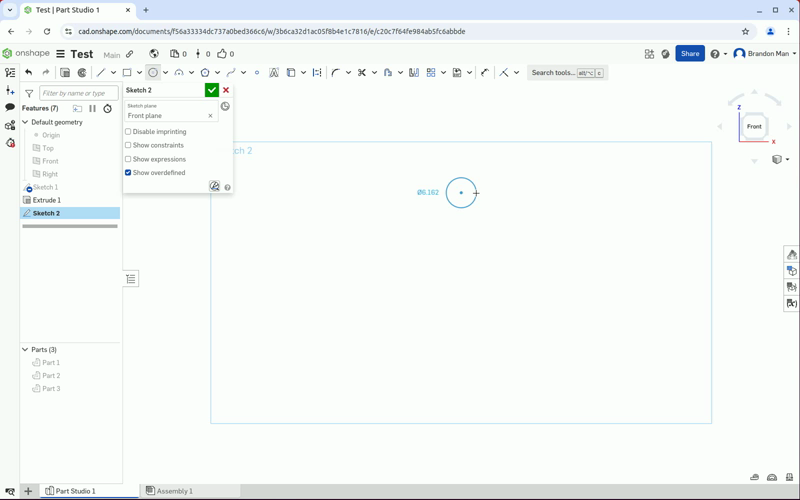
click(476, 192)
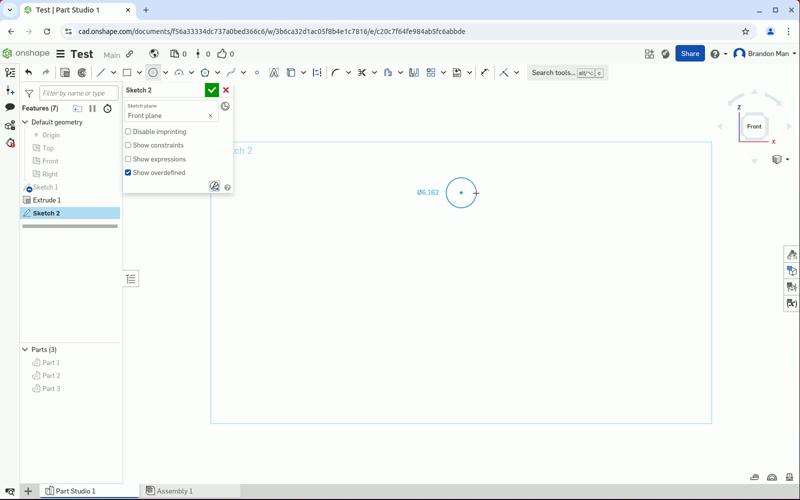
key(esc)
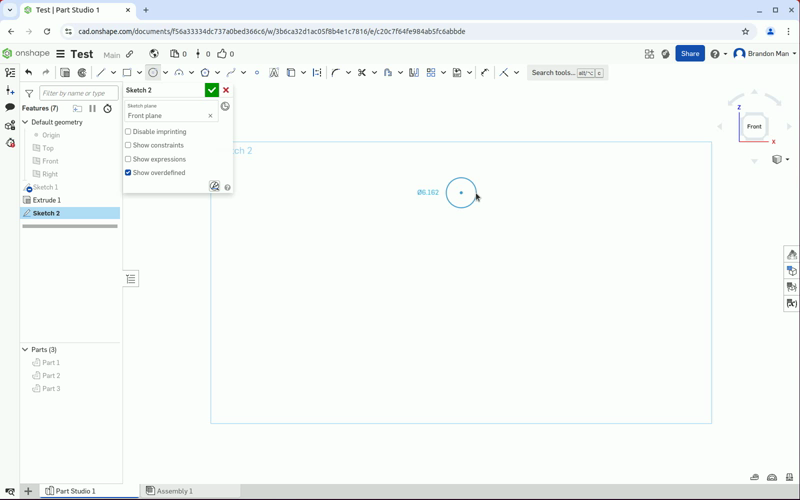
mouse_move(462, 203)
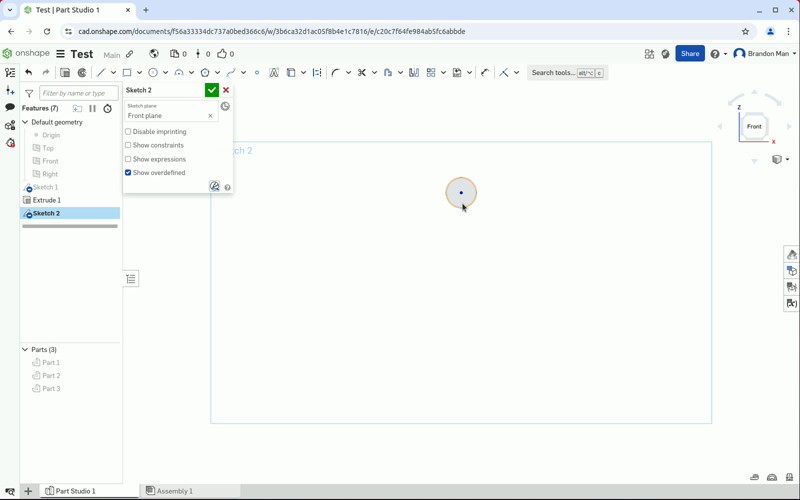
scroll(6)
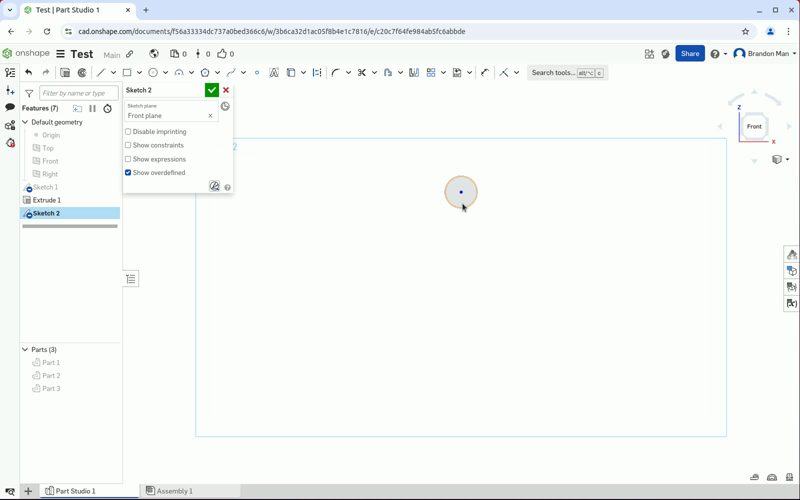
scroll(6)
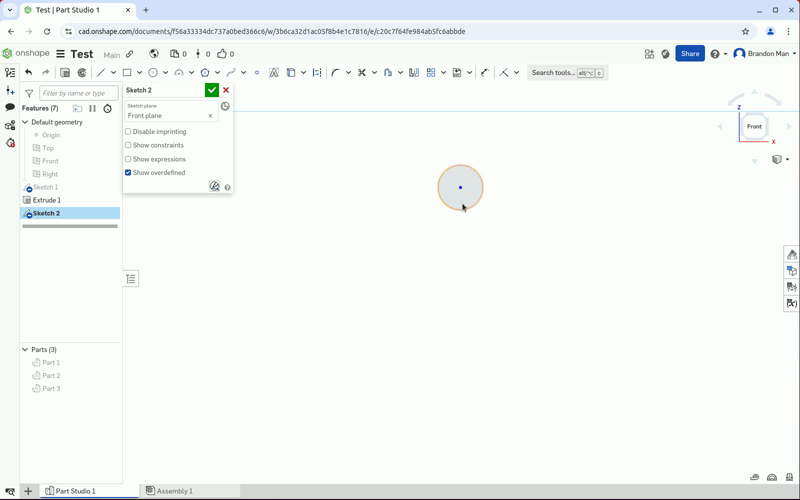
scroll(6)
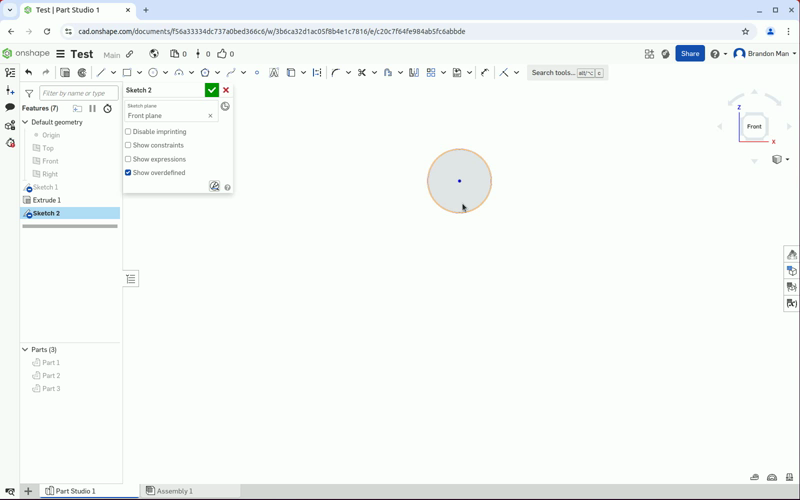
scroll(6)
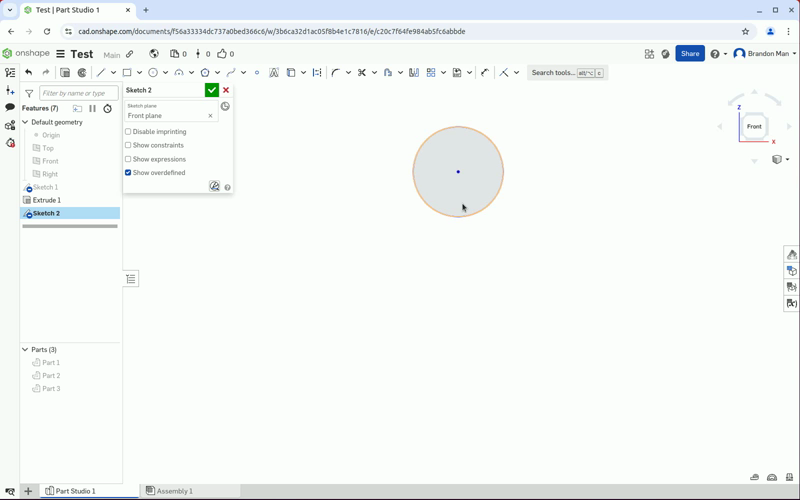
scroll(6)
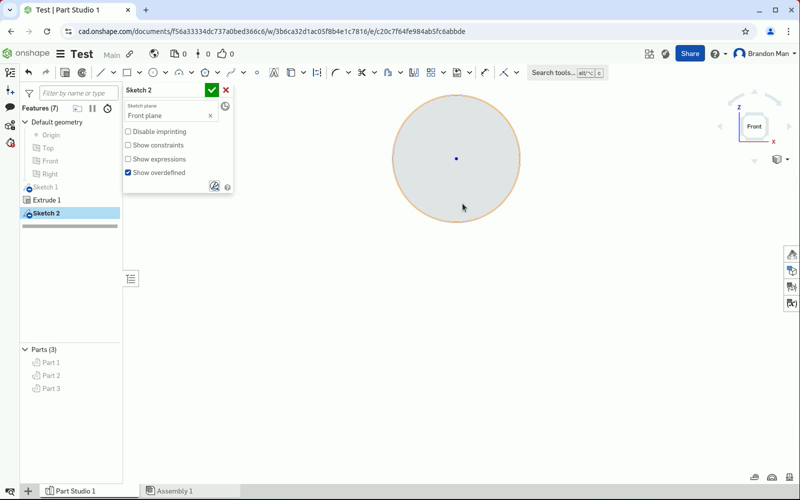
scroll(6)
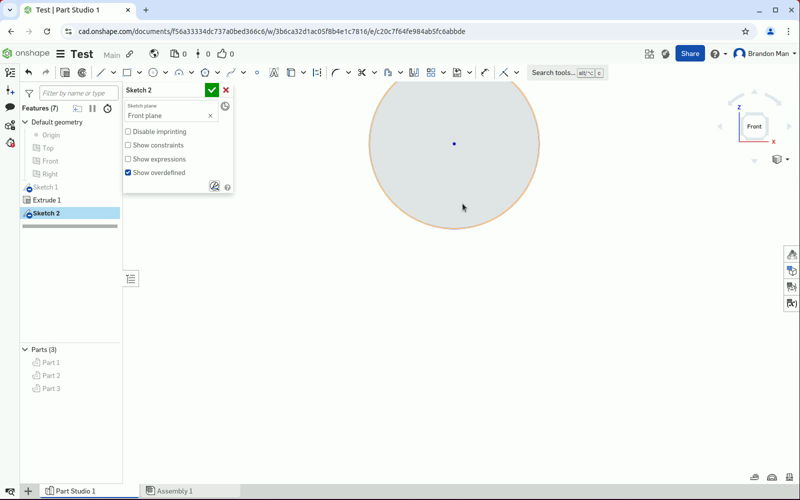
scroll(6)
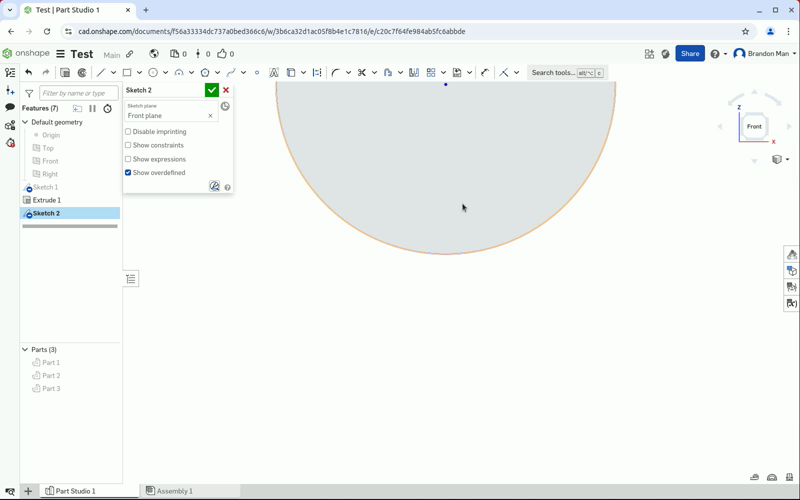
click(462, 203)
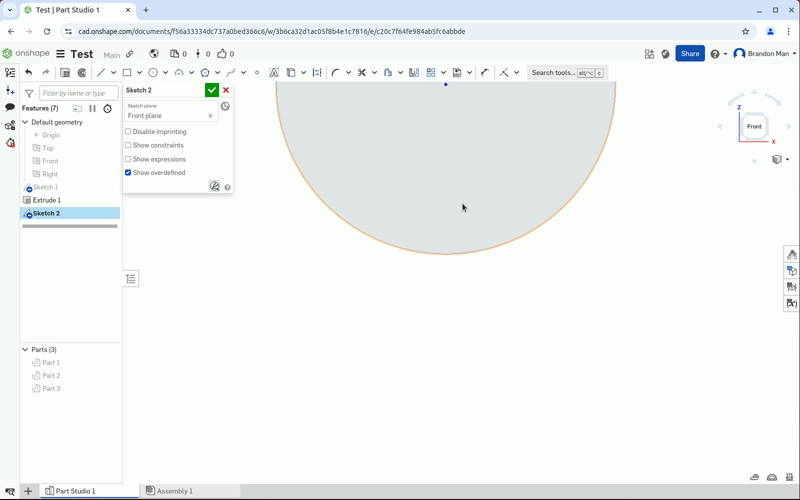
scroll(-6)
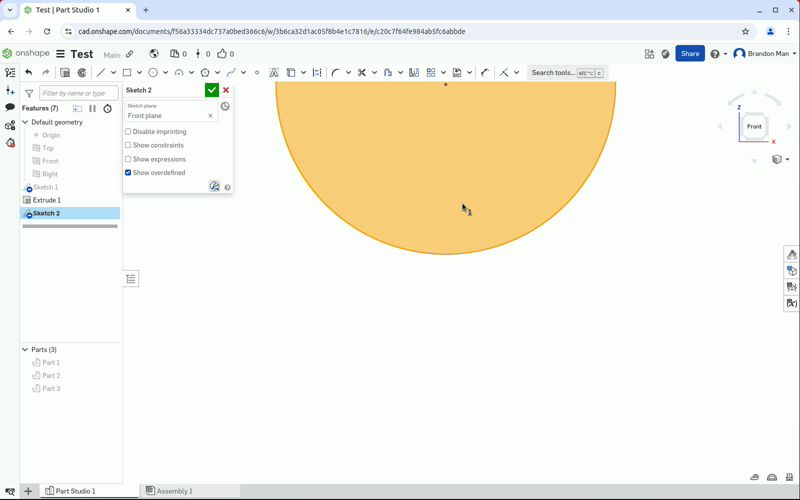
scroll(-6)
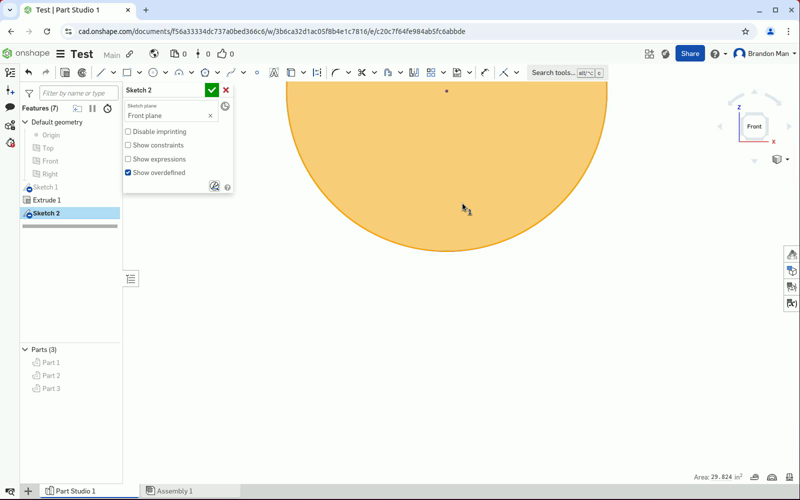
scroll(-6)
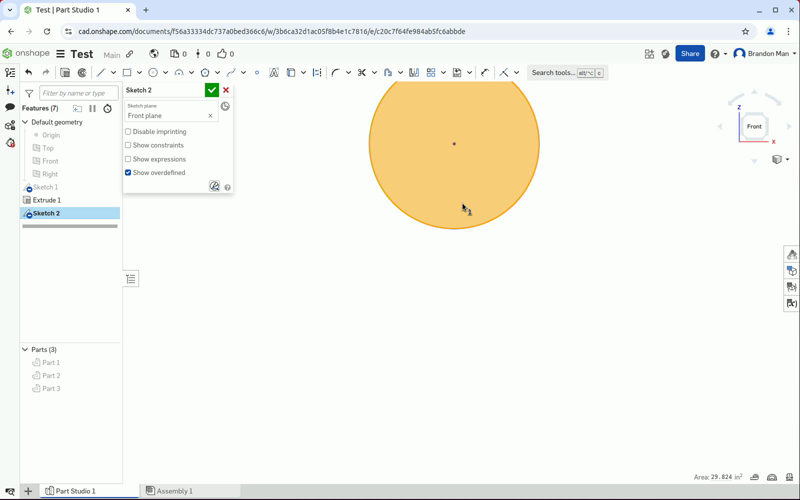
scroll(-6)
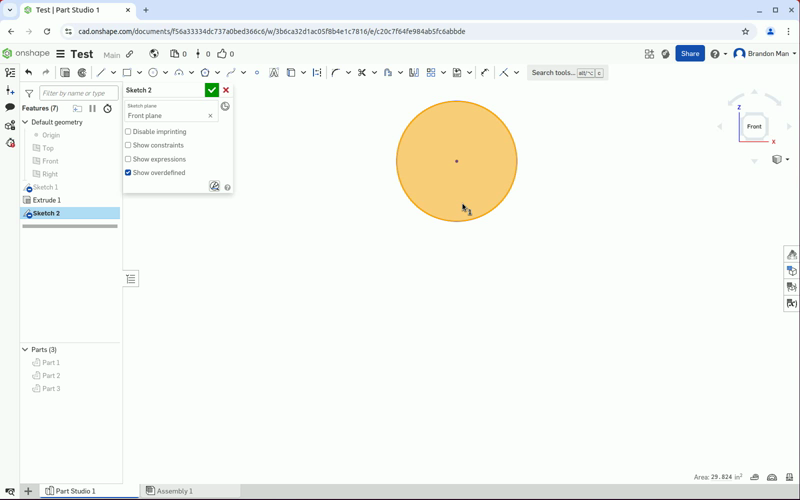
scroll(-6)
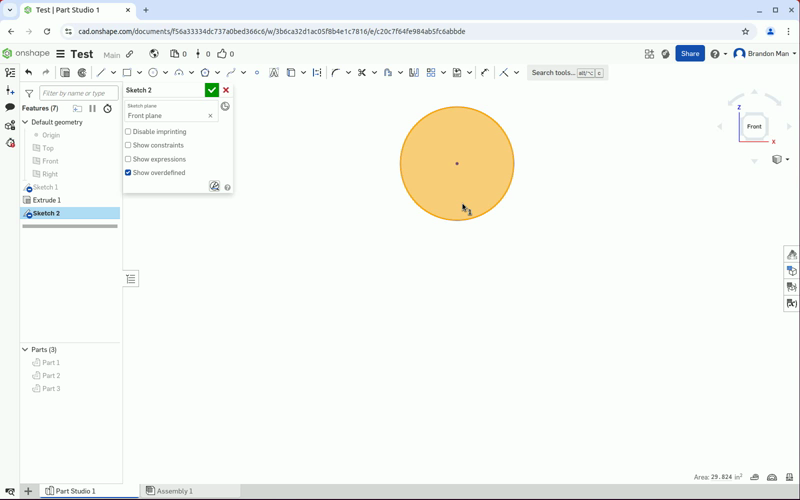
scroll(-6)
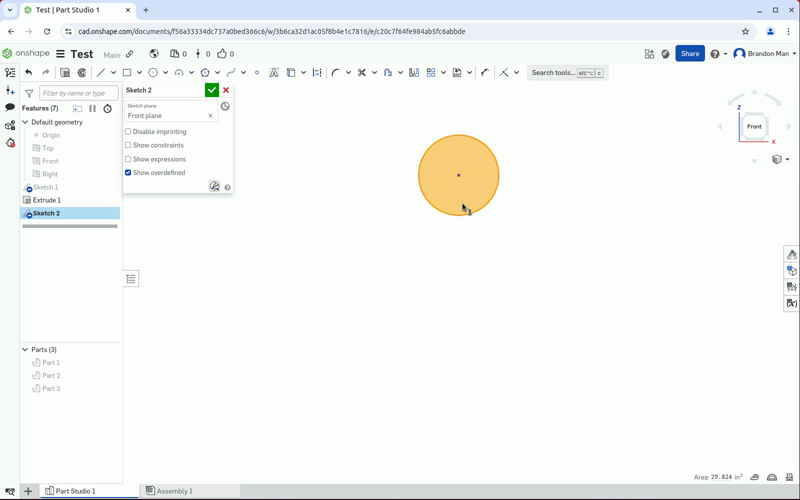
scroll(-6)
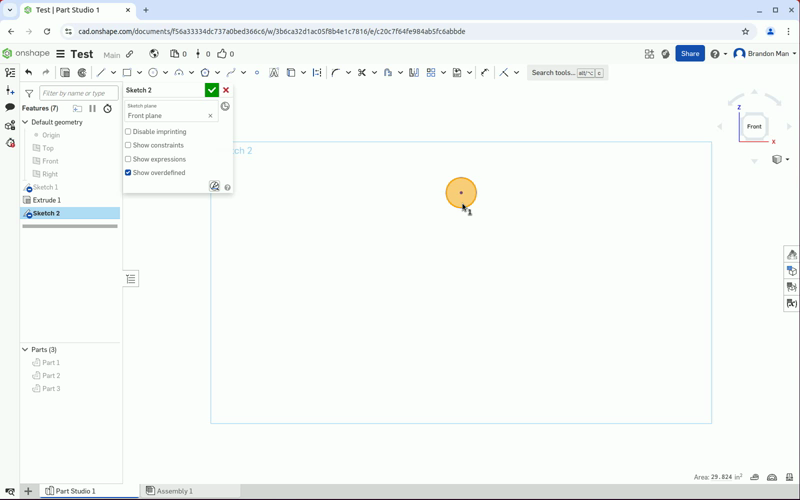
mouse_move(73, 352)
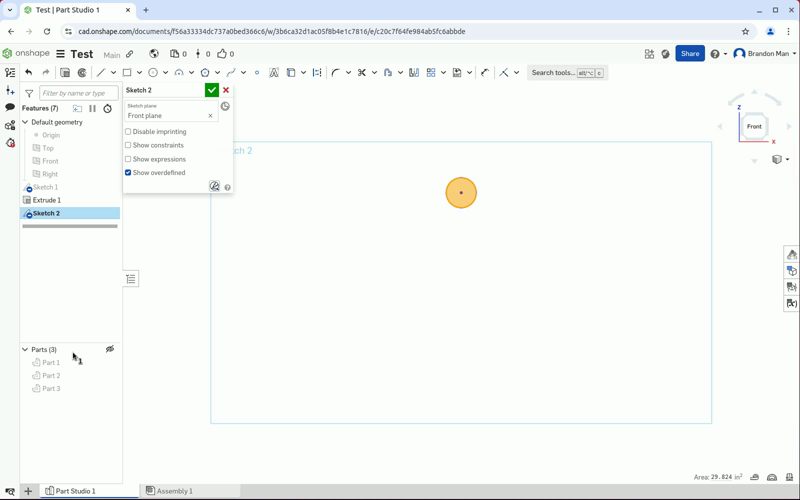
key(shift+y)
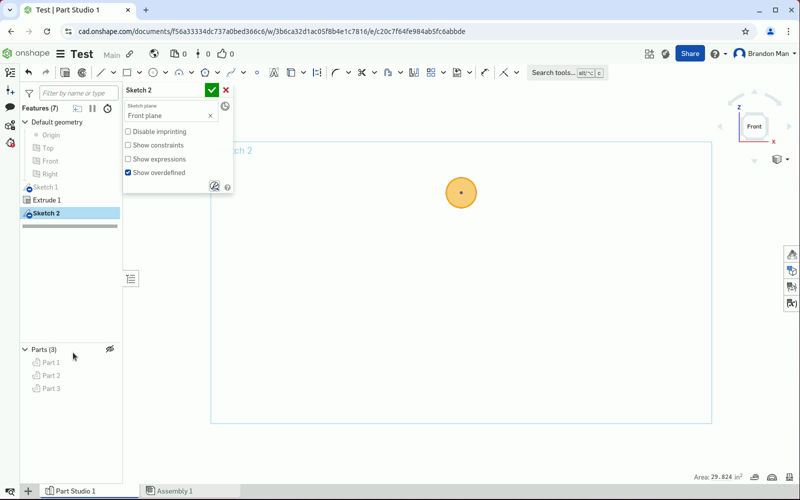
key(shift+e)
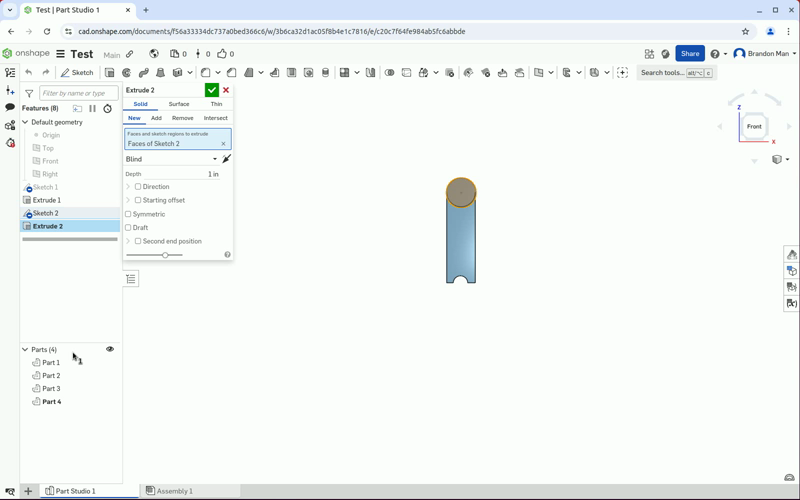
mouse_move(143, 106)
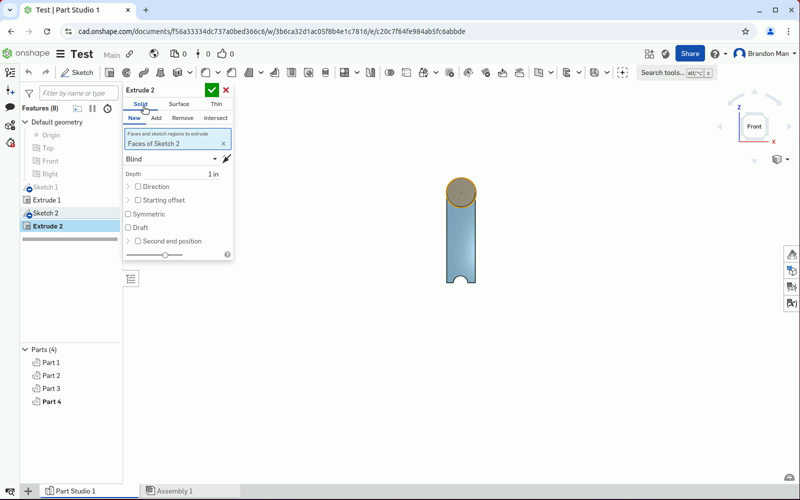
click(143, 106)
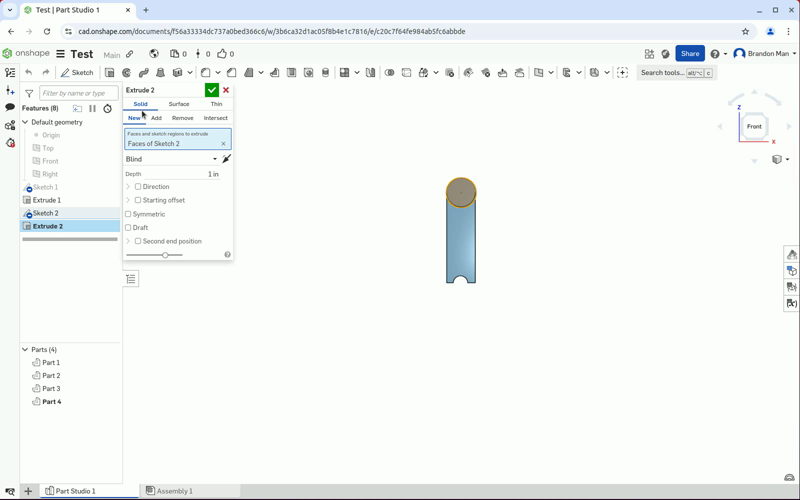
mouse_move(137, 120)
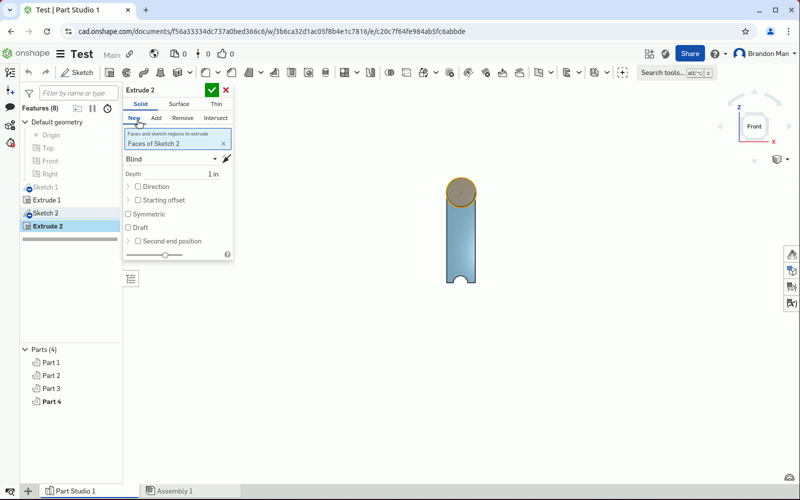
click(137, 120)
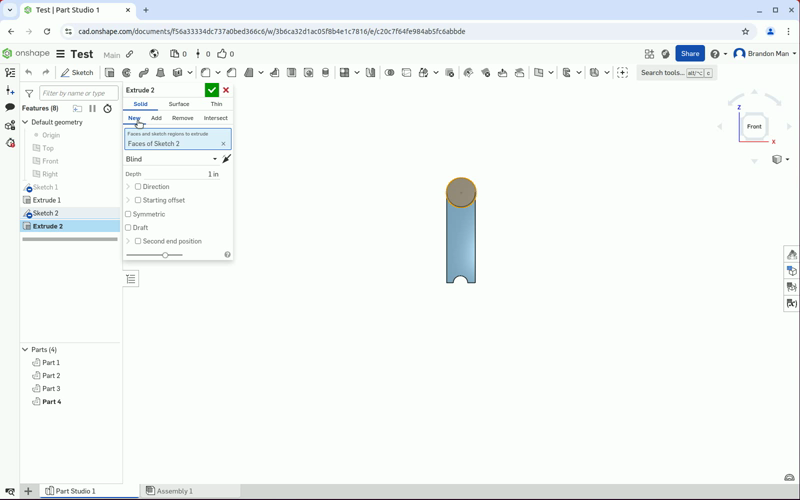
key(tab, 4)
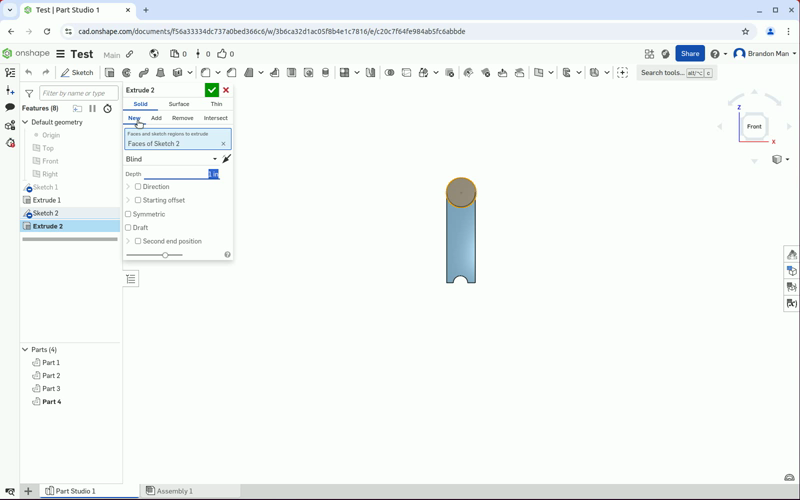
text(5.778)
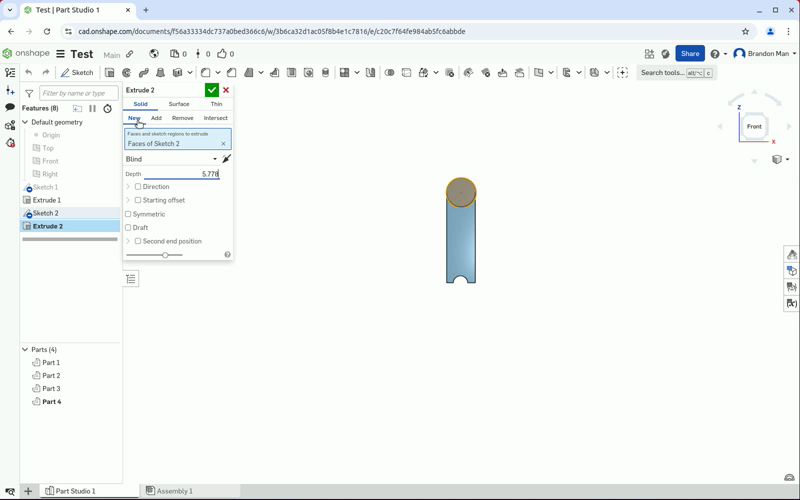
key(tab, 3)
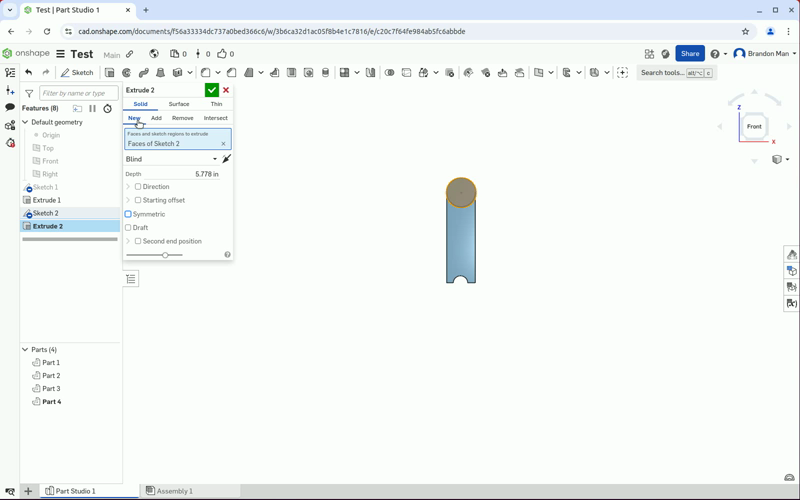
key(space)
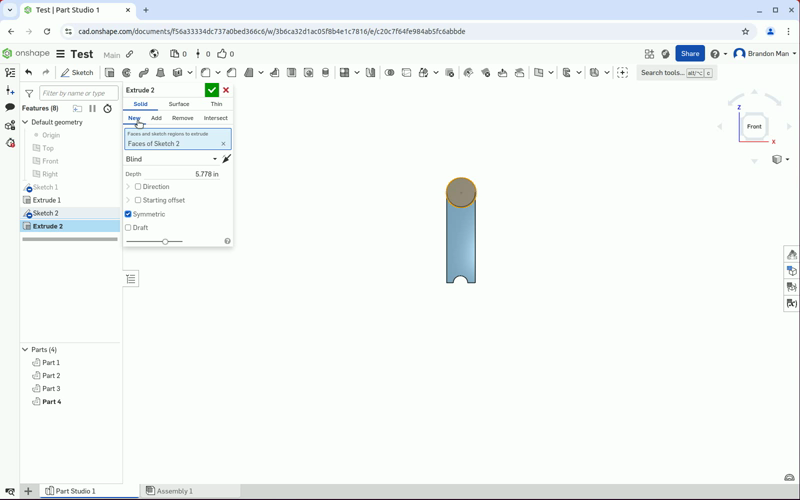
key(enter)
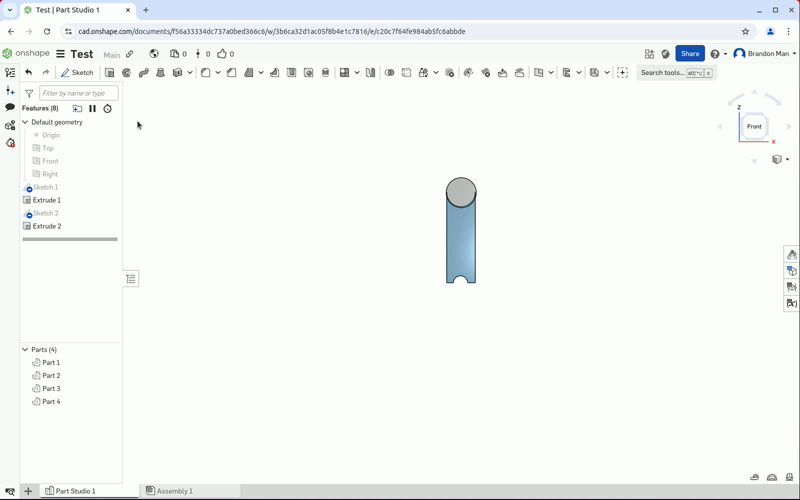
key(shift+h)
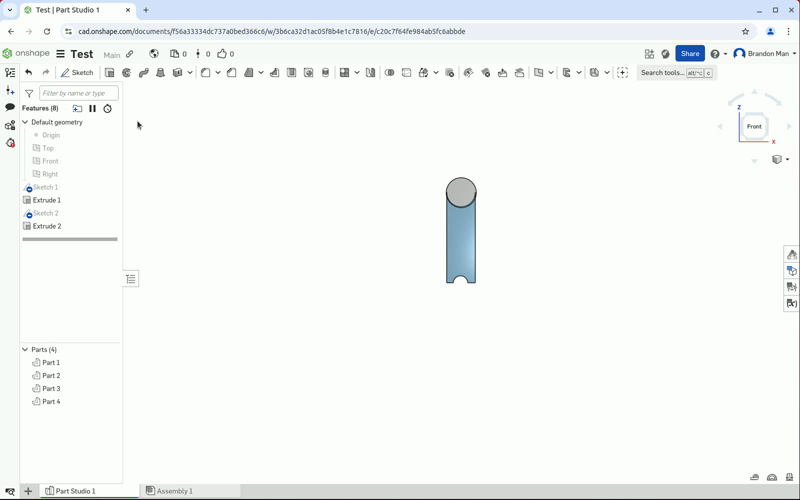
key(shift+h)
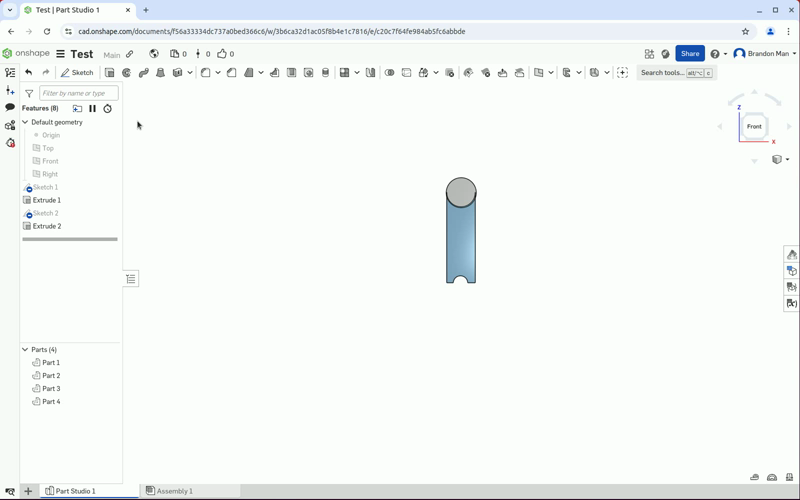
mouse_move(73, 189)
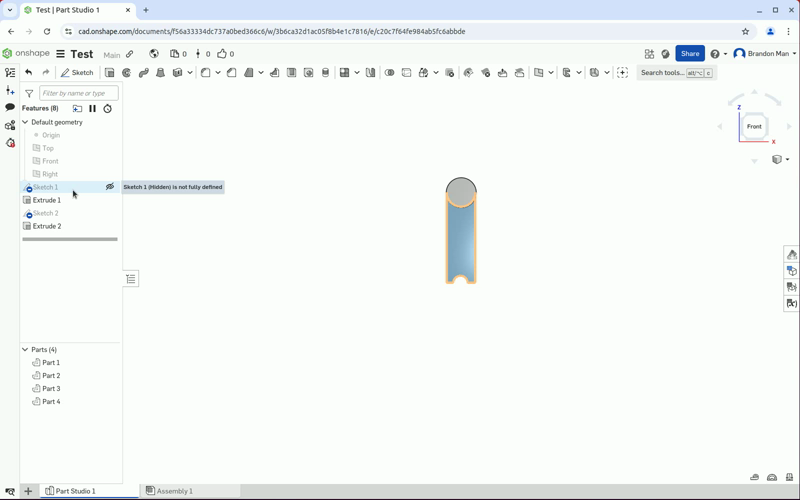
click(73, 189)
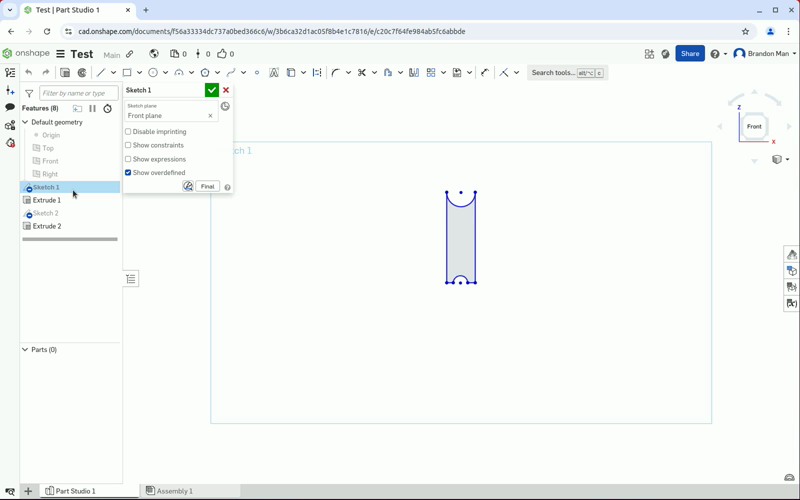
mouse_move(229, 92)
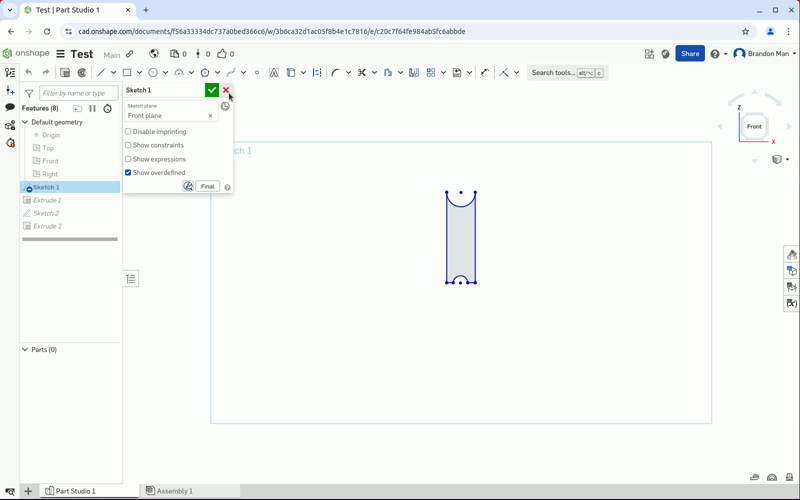
click(229, 92)
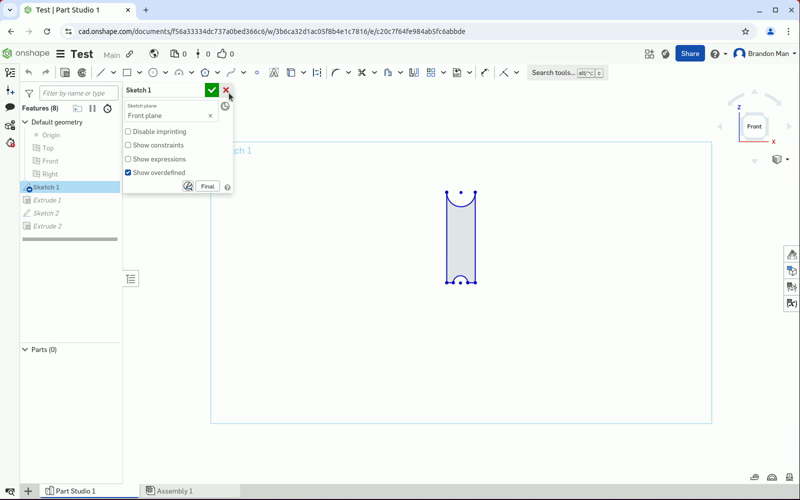
key(shift+s)
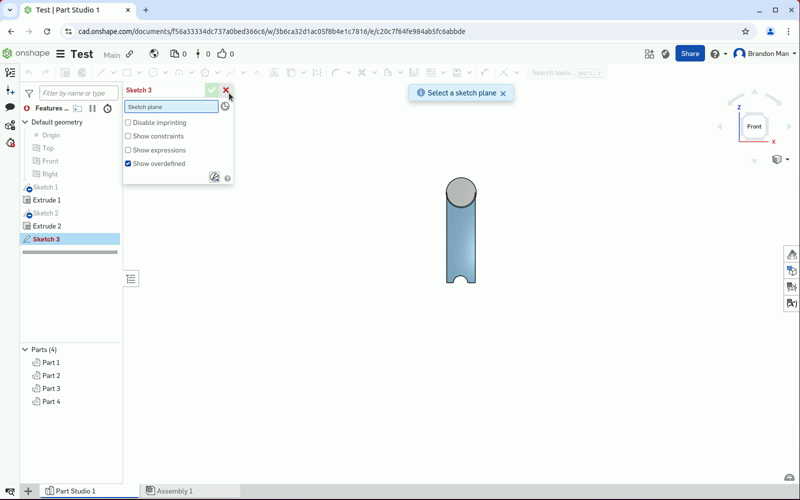
mouse_move(73, 163)
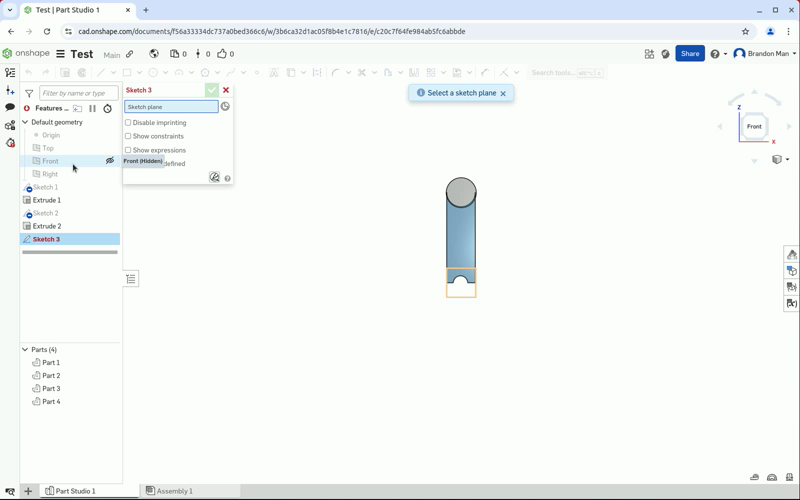
click(73, 163)
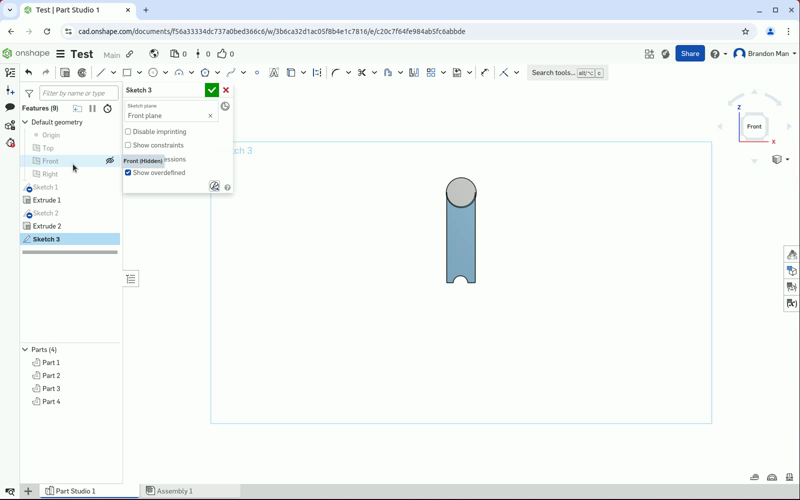
mouse_move(73, 352)
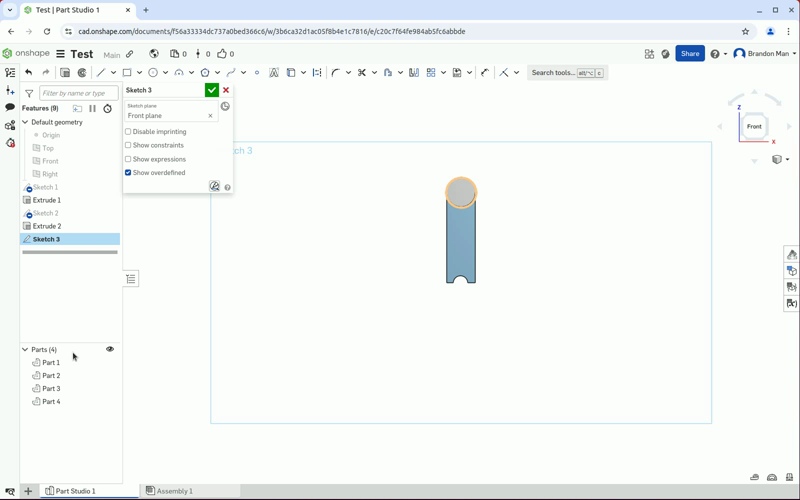
key(y)
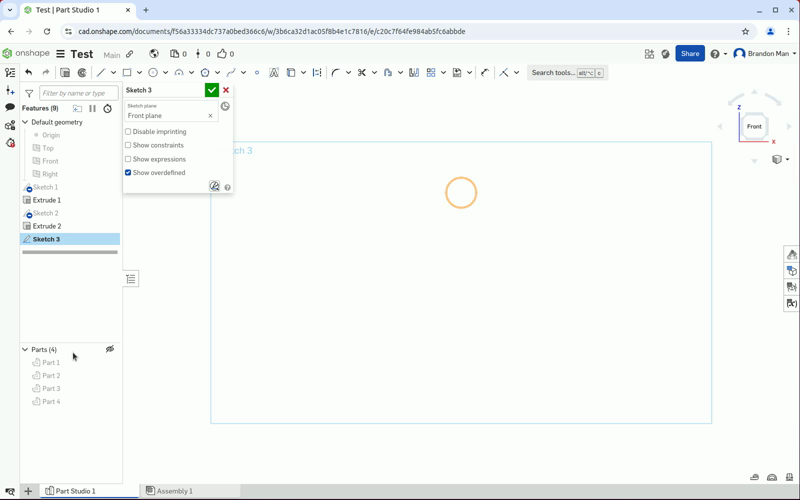
key(a)
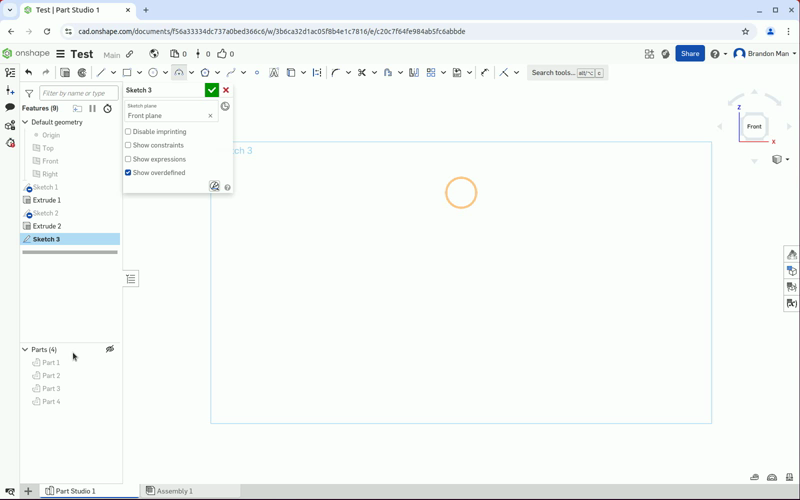
key_down(shift)
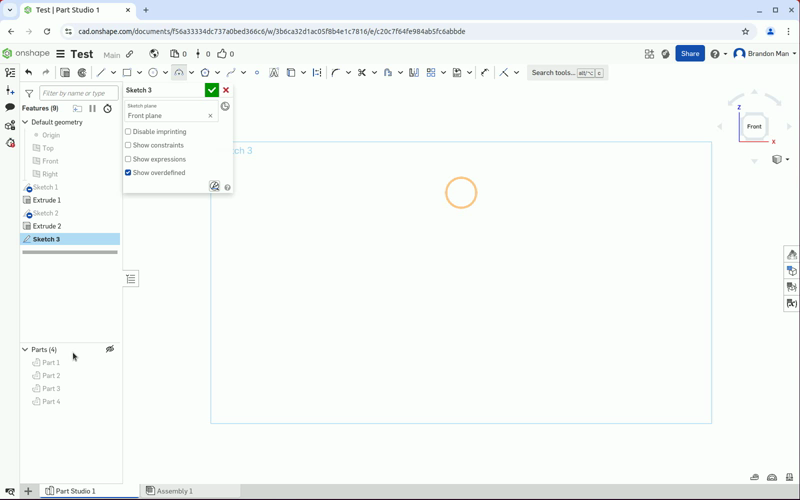
mouse_move(446, 192)
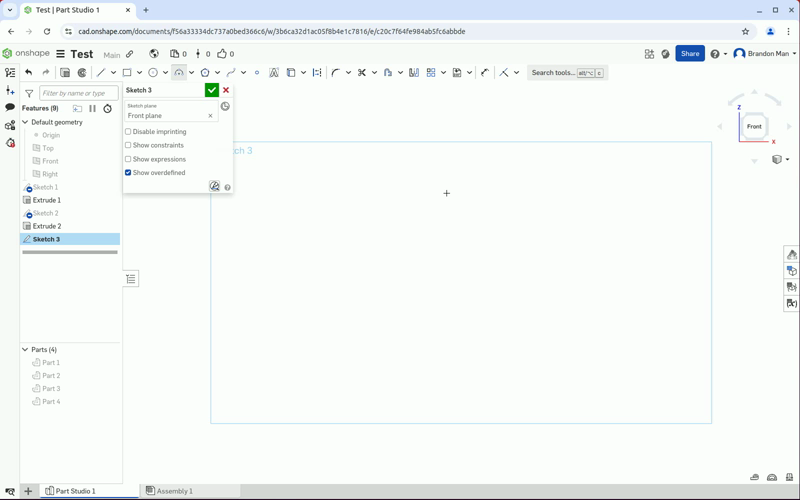
click(446, 192)
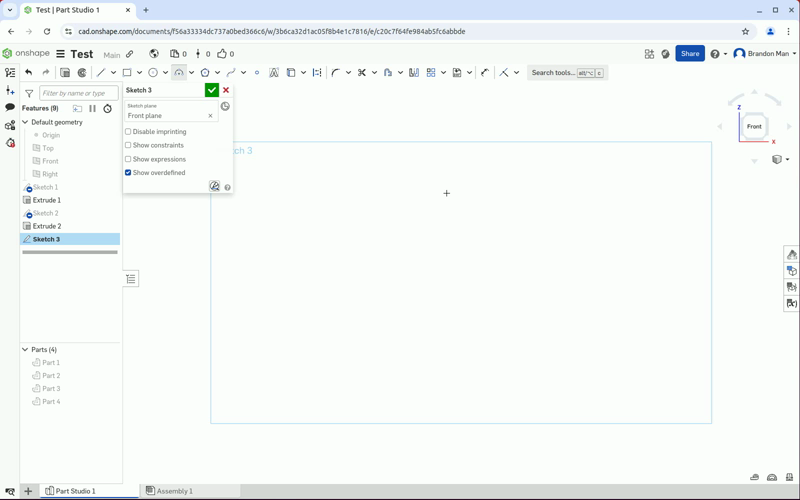
key_up(shift)
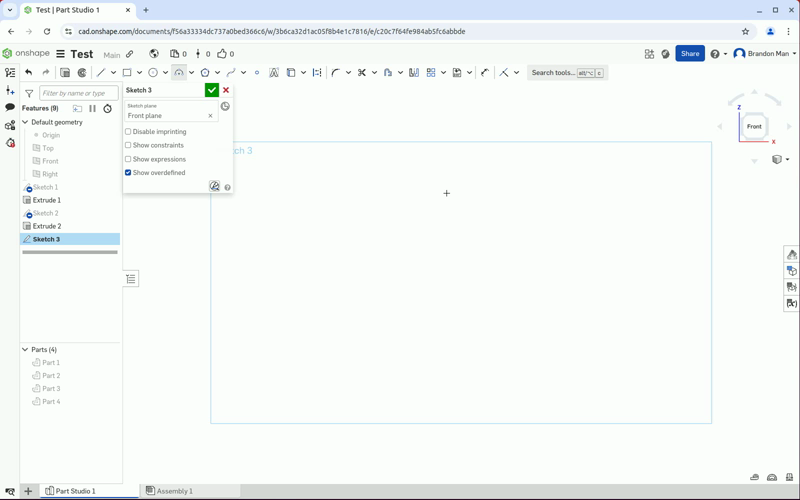
key_down(shift)
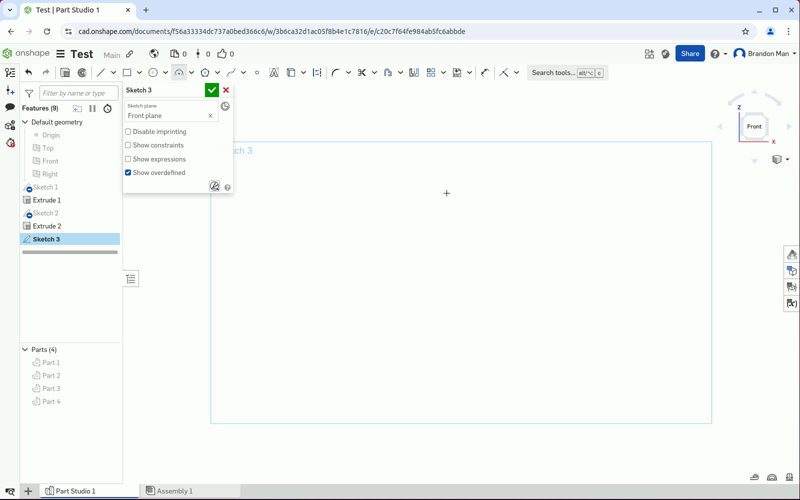
mouse_move(475, 192)
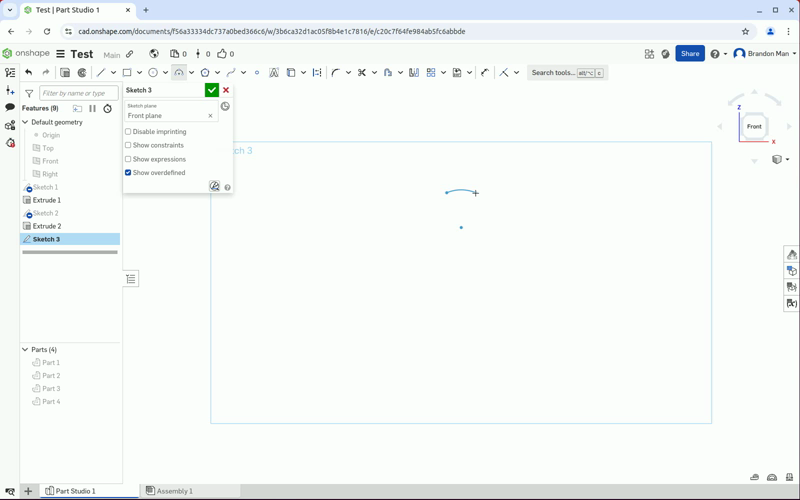
click(475, 192)
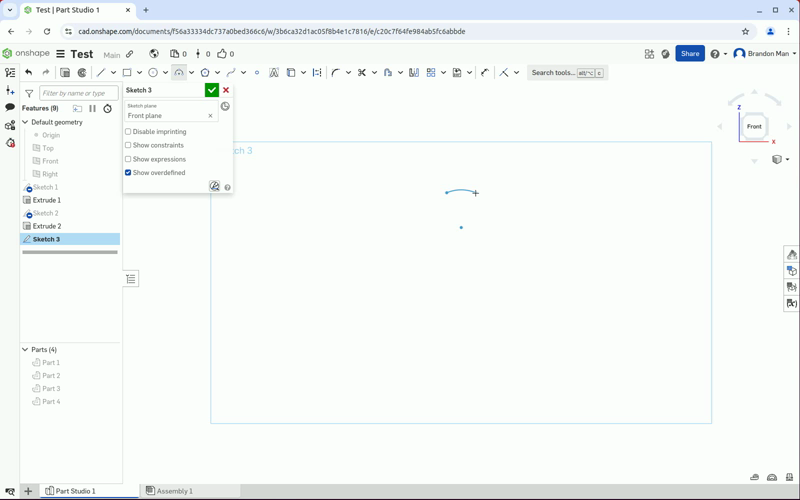
mouse_move(461, 178)
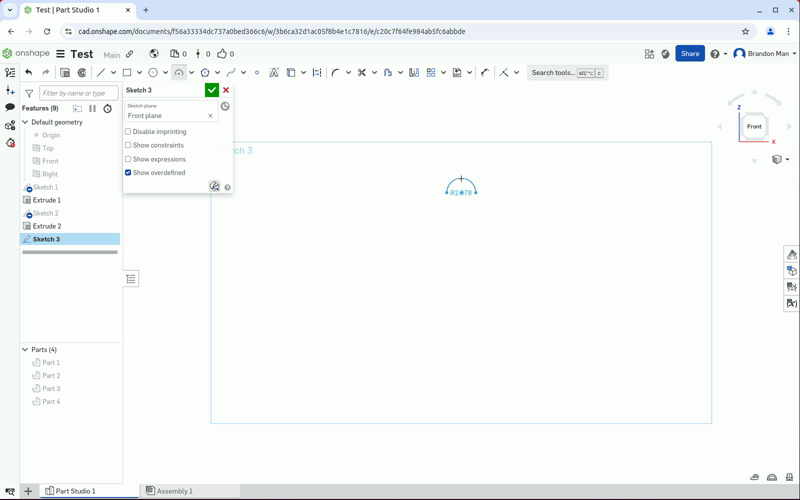
click(461, 178)
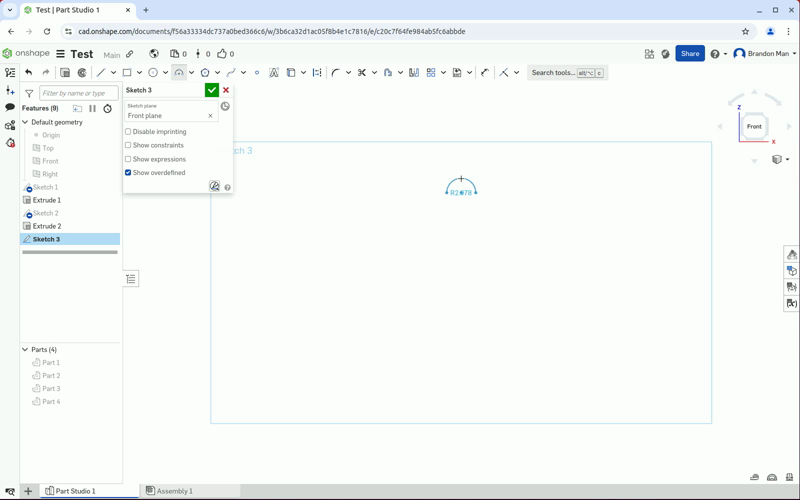
key_up(shift)
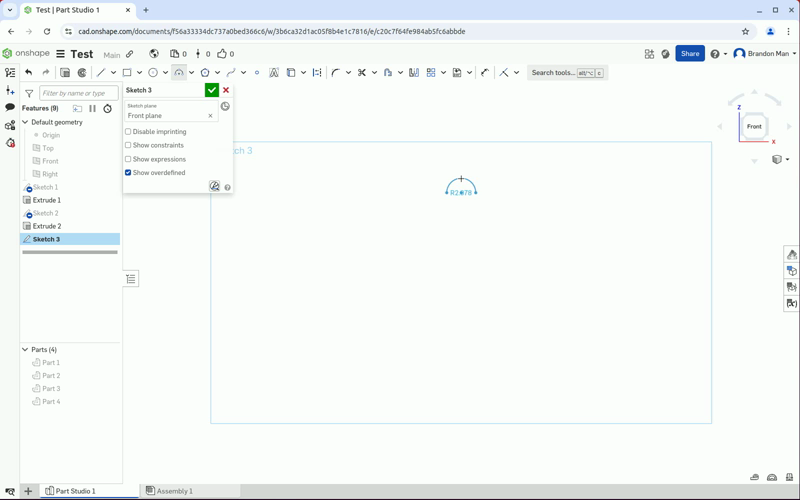
key(esc)
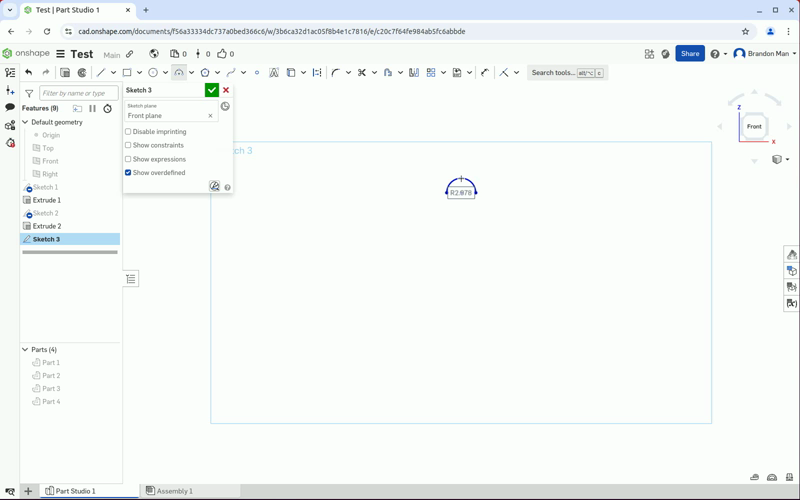
key(l)
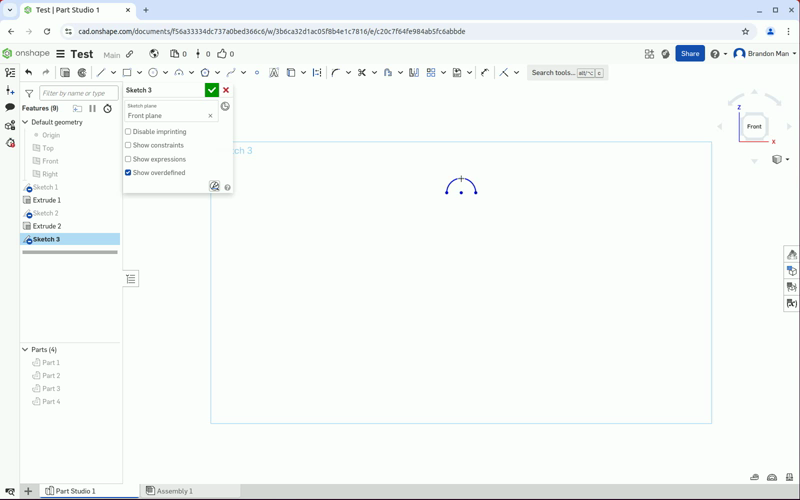
mouse_move(475, 192)
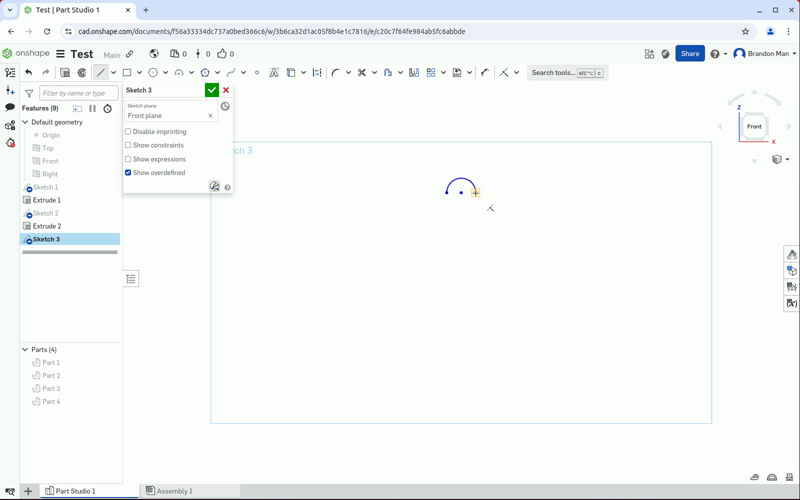
click(475, 192)
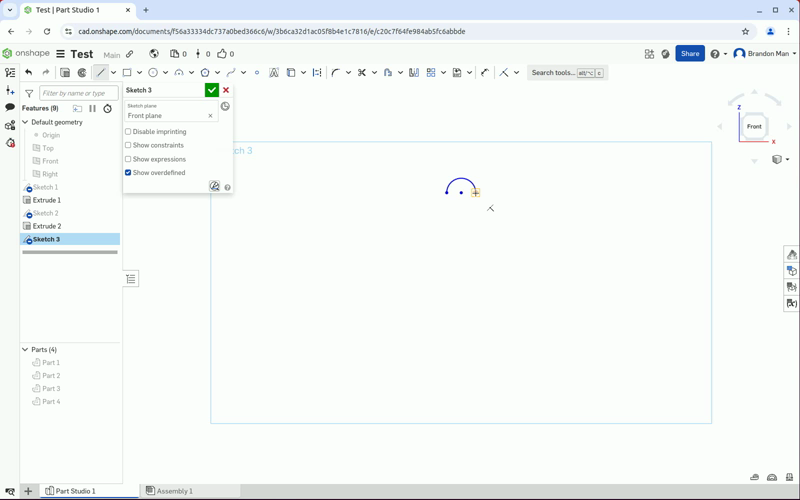
key_down(shift)
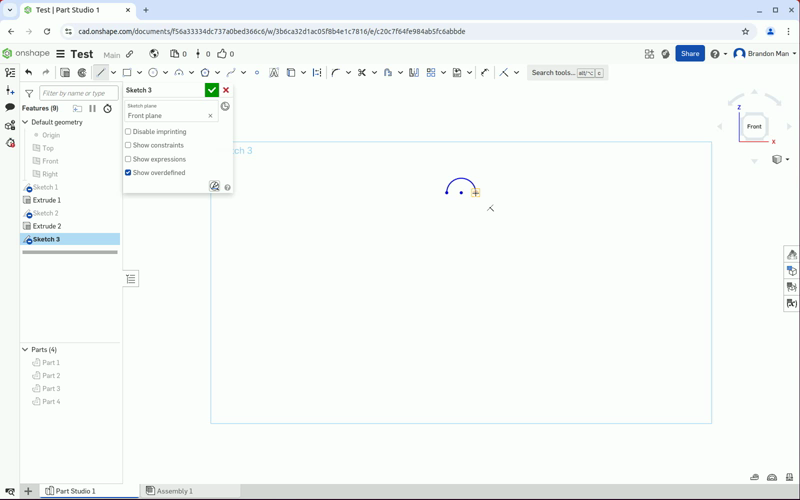
mouse_move(505, 192)
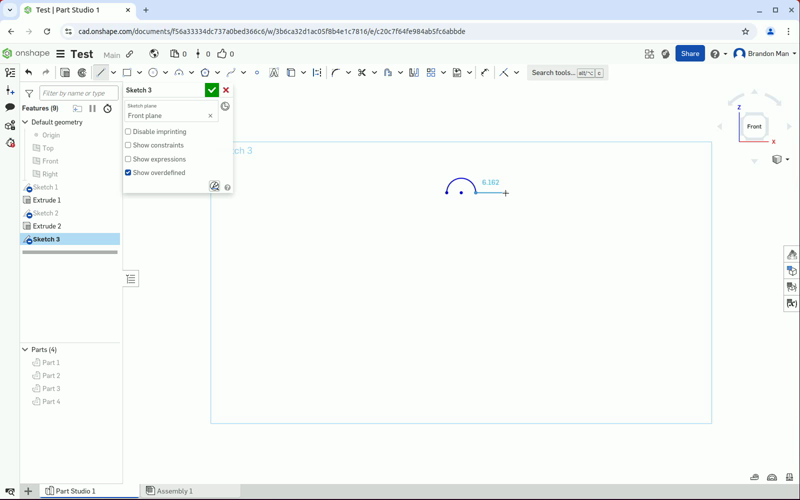
mouse_move(475, 169)
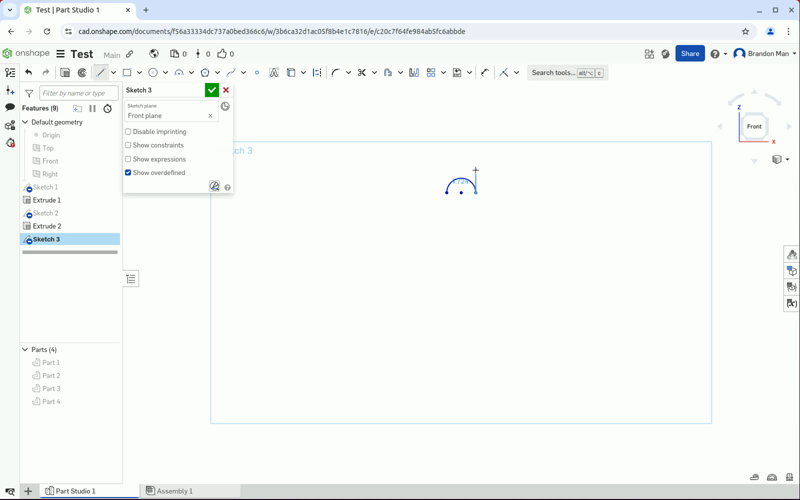
click(475, 169)
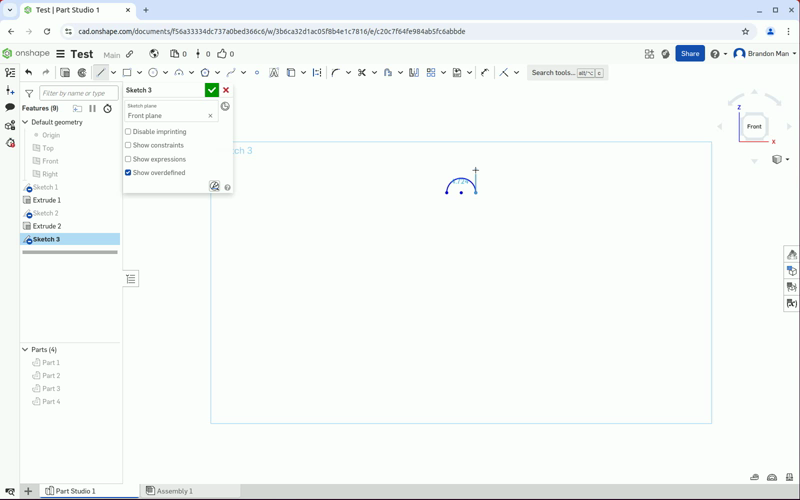
key_up(shift)
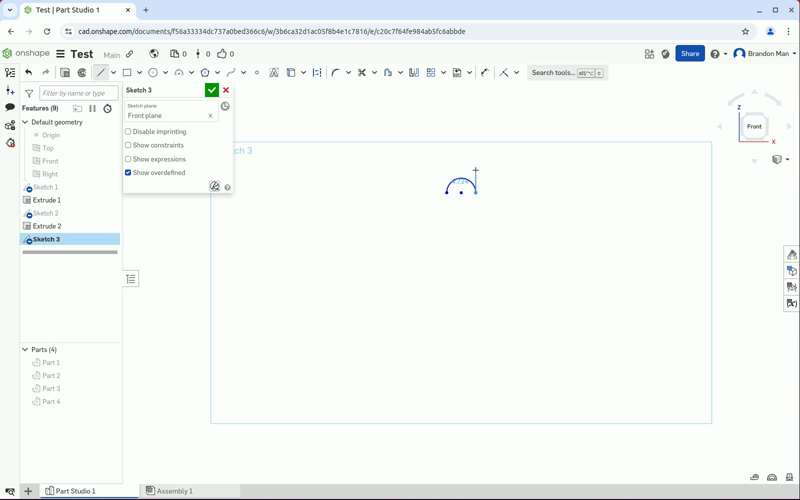
key_down(shift)
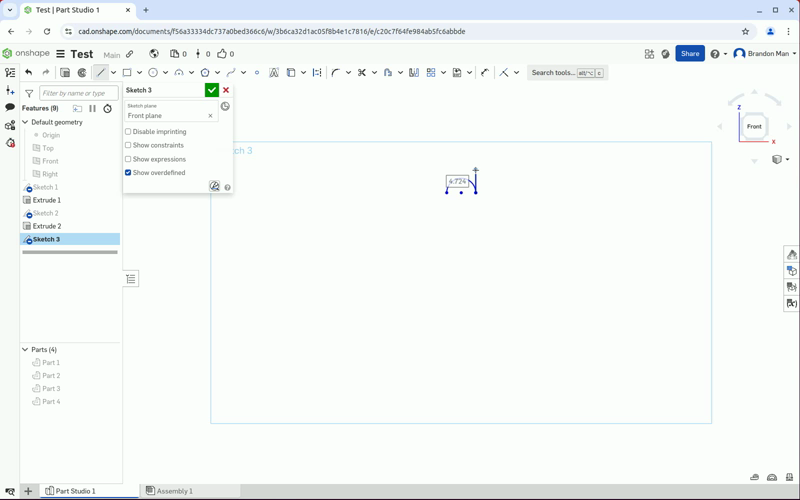
mouse_move(505, 169)
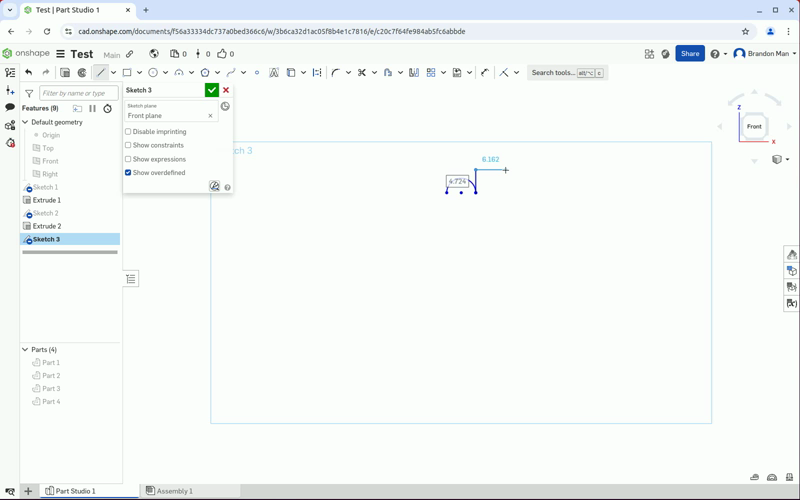
mouse_move(446, 169)
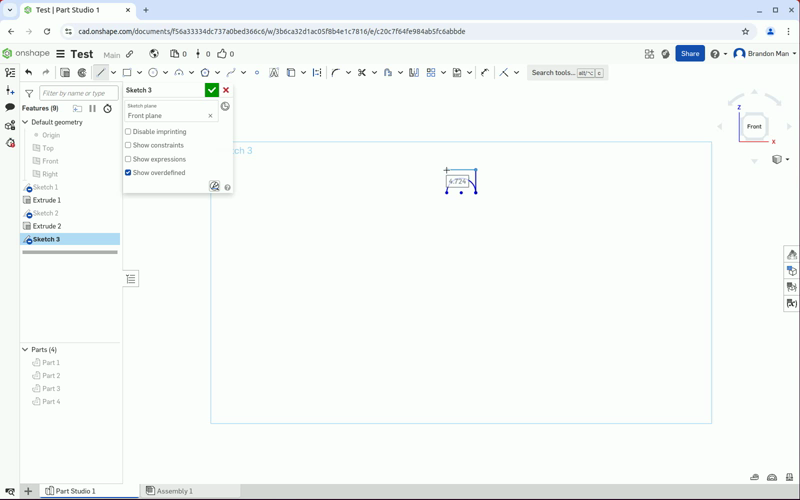
click(446, 169)
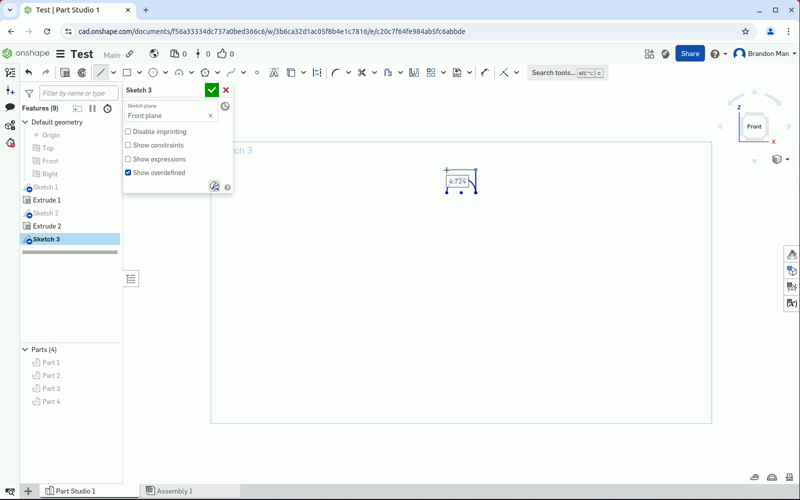
key_up(shift)
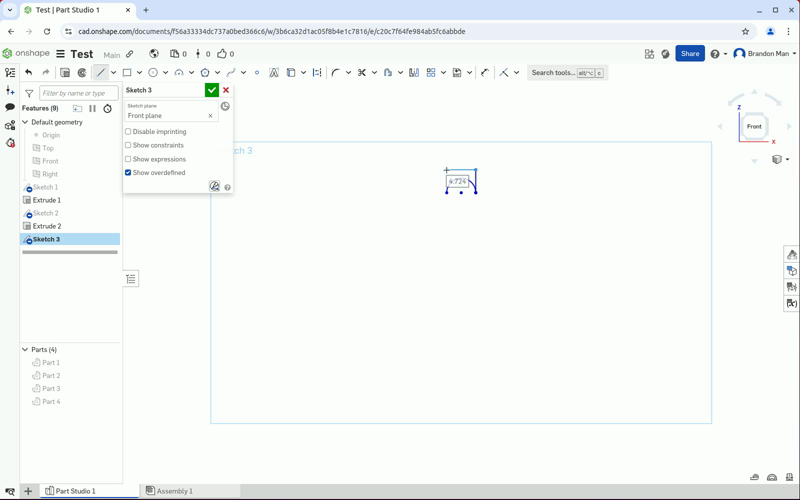
mouse_move(476, 169)
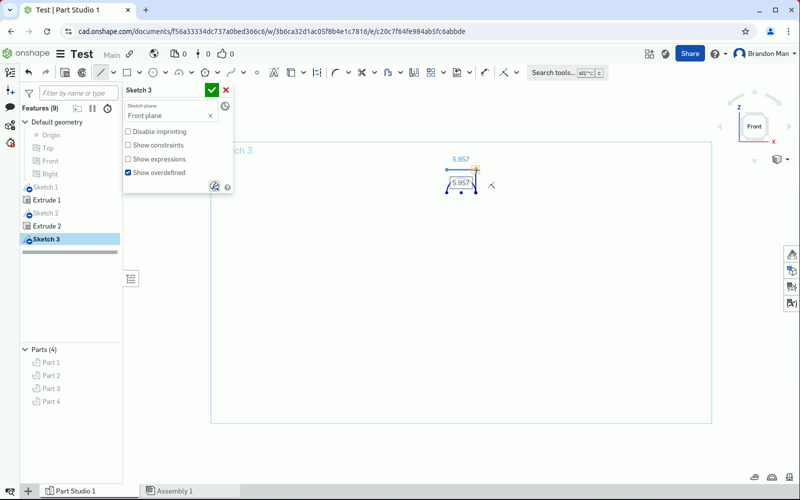
key_down(shift)
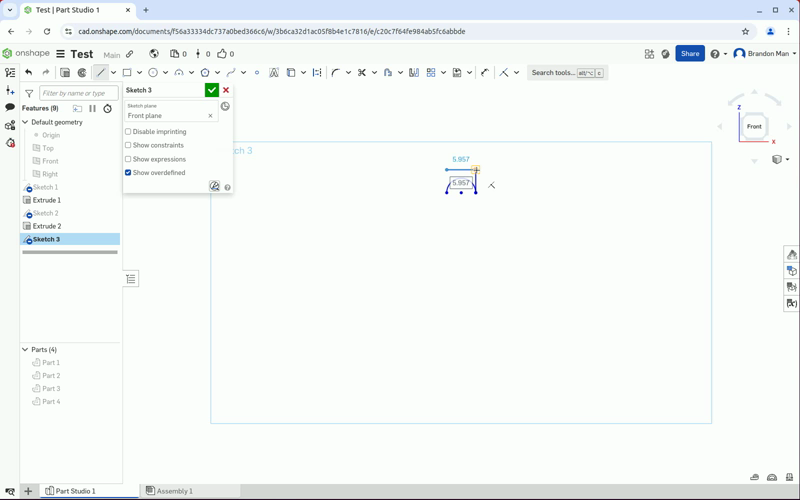
mouse_move(446, 192)
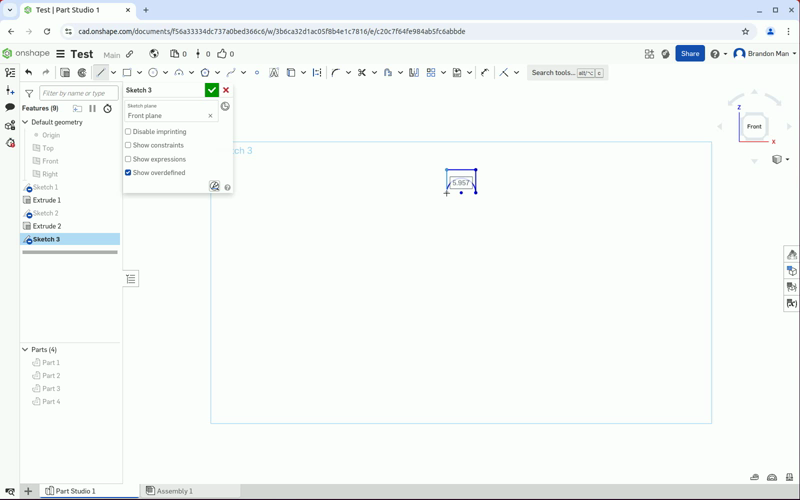
key_up(shift)
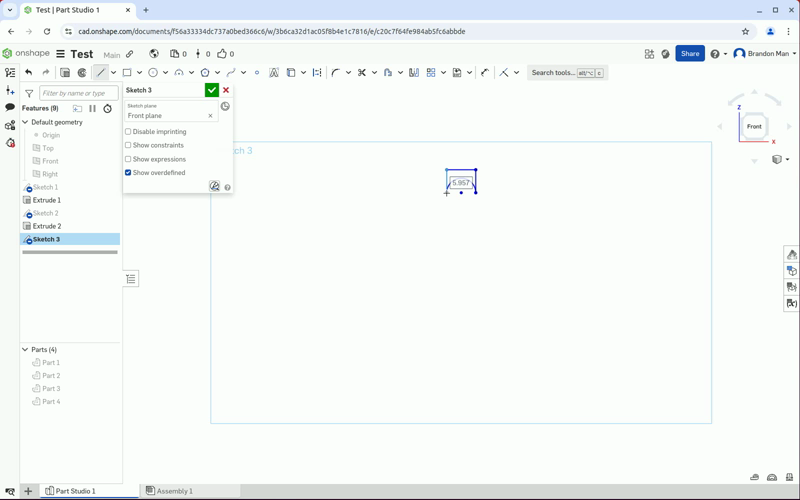
click(446, 192)
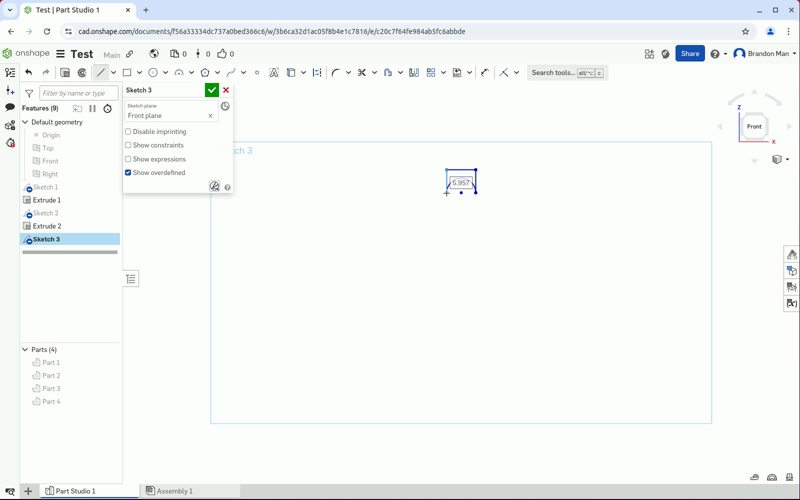
key(esc)
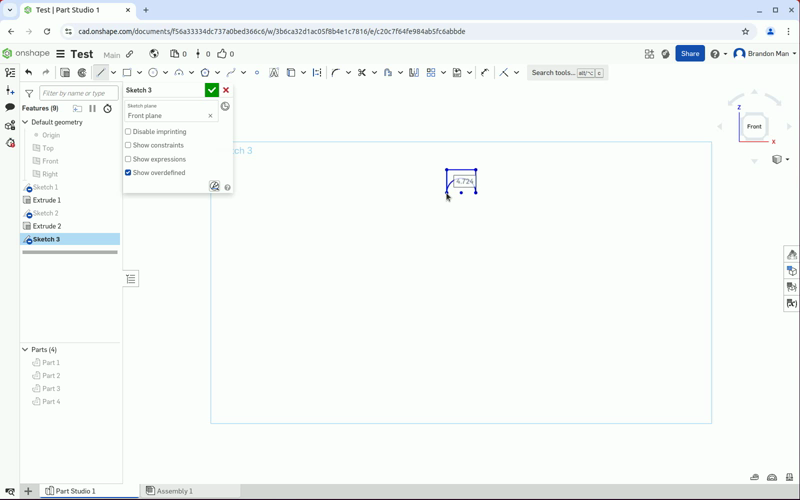
mouse_move(474, 171)
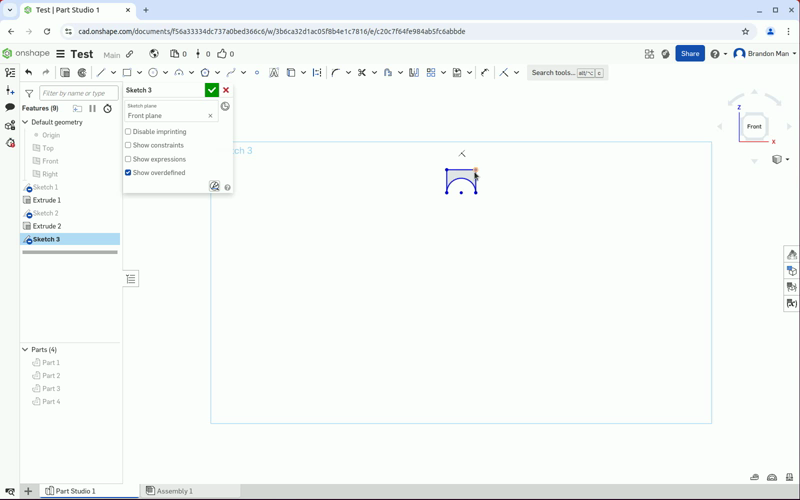
scroll(6)
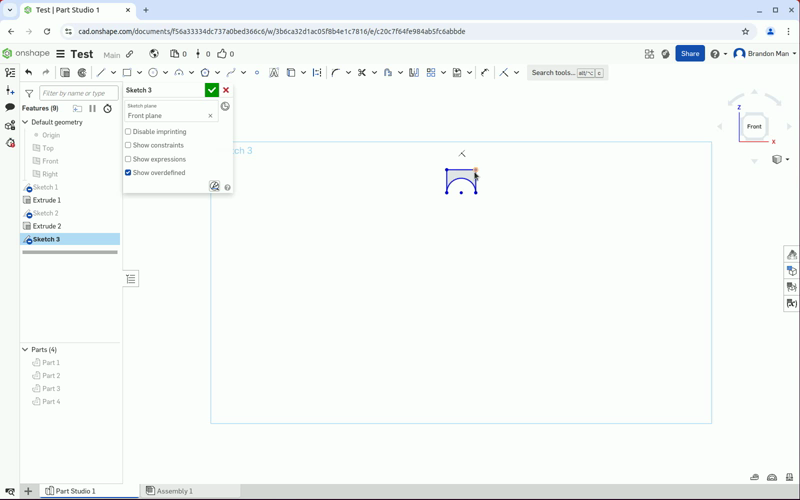
scroll(6)
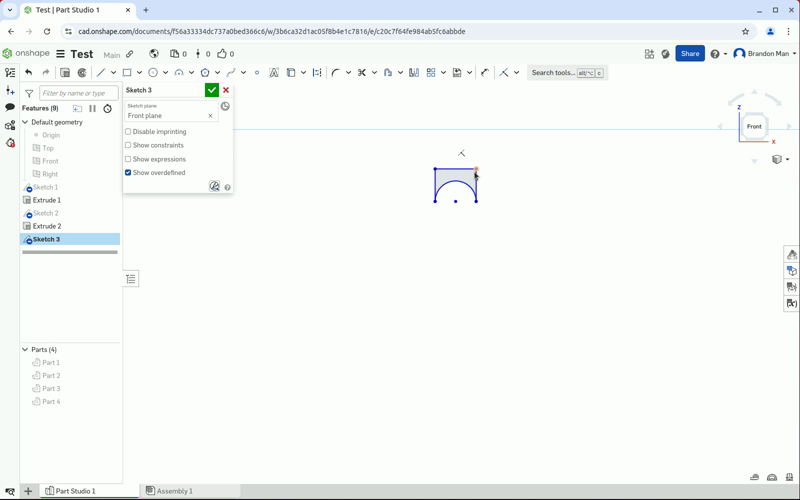
scroll(6)
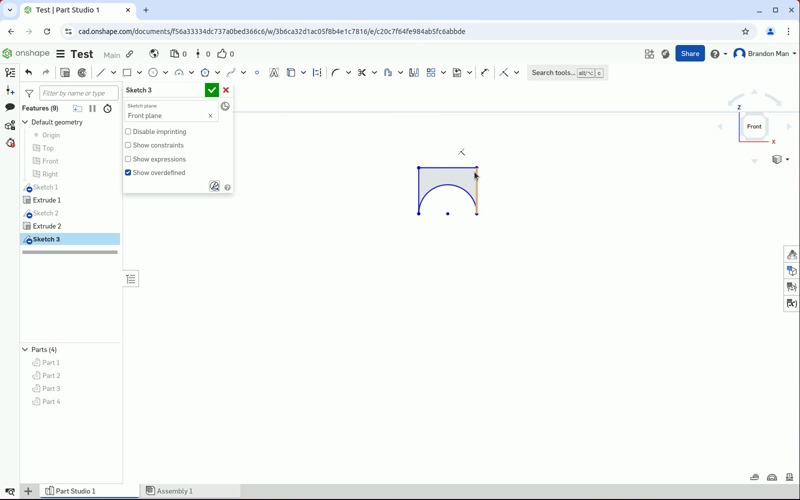
scroll(6)
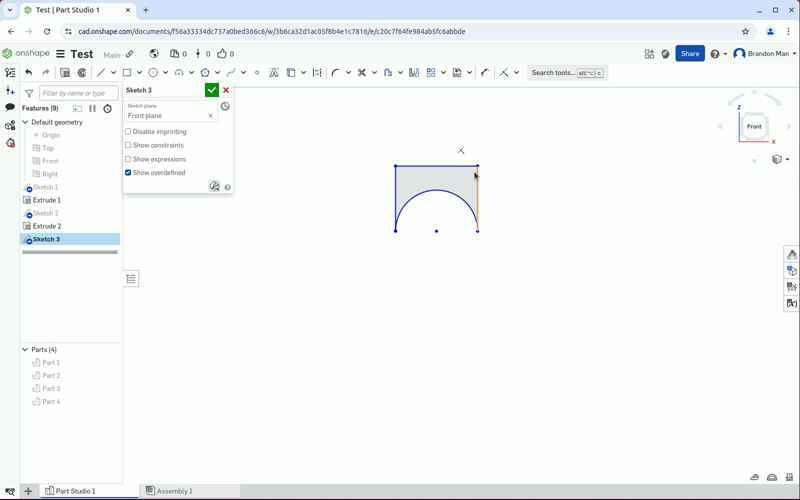
scroll(6)
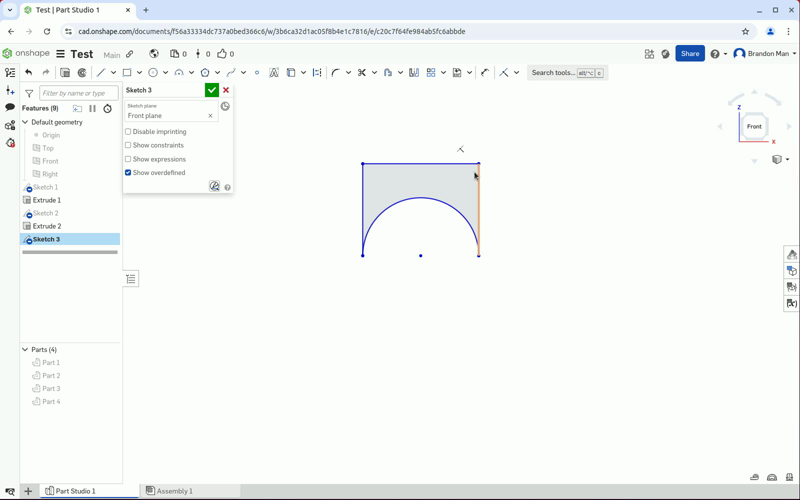
scroll(6)
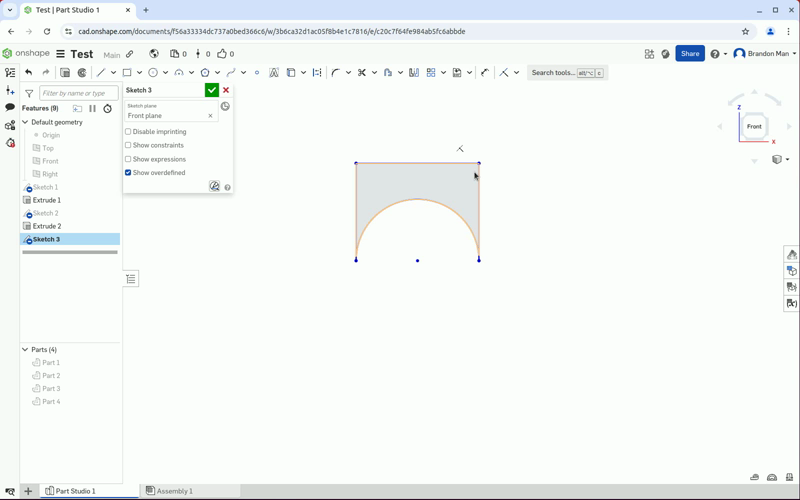
scroll(6)
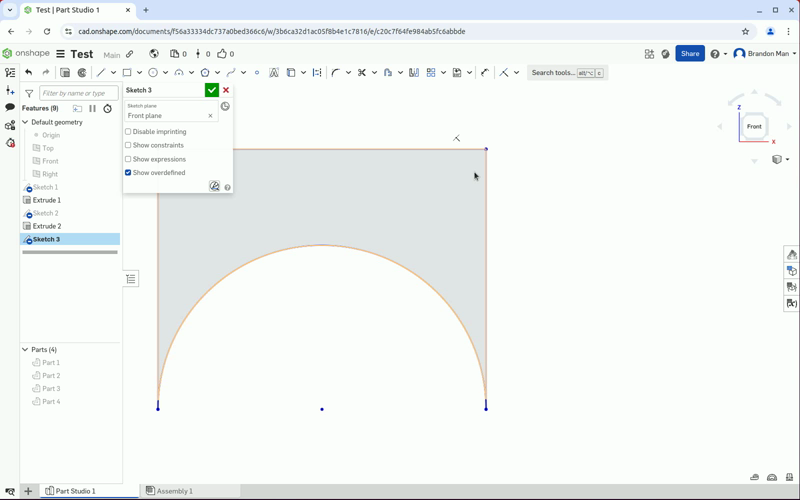
click(474, 171)
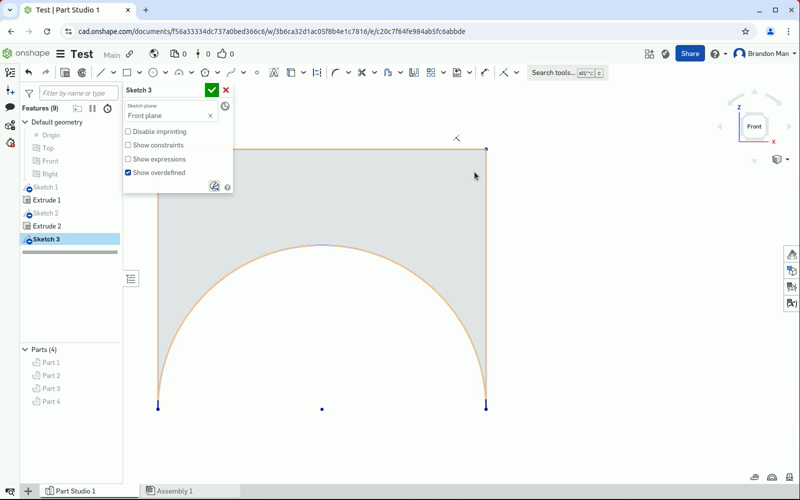
scroll(-6)
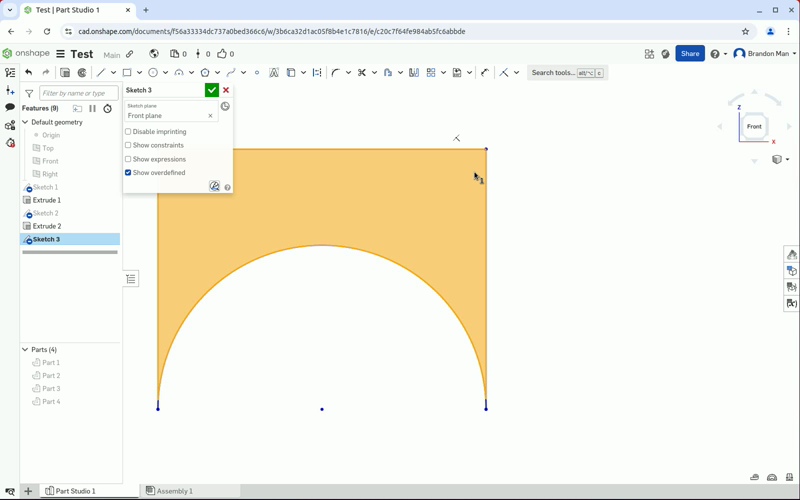
scroll(-6)
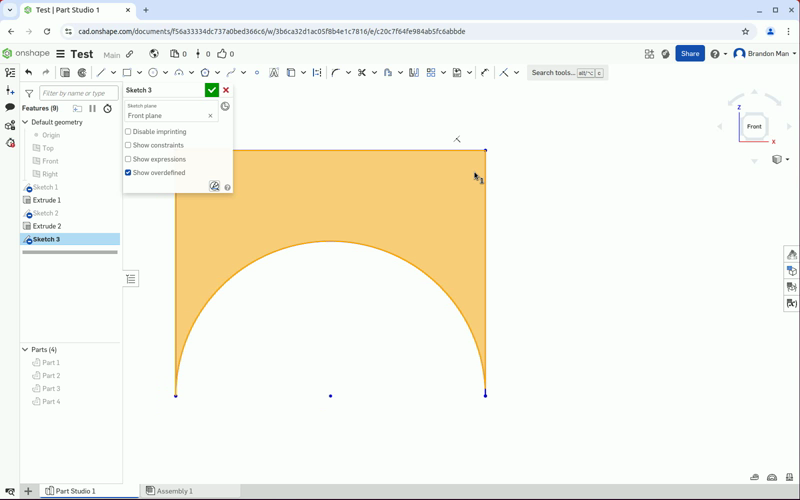
scroll(-6)
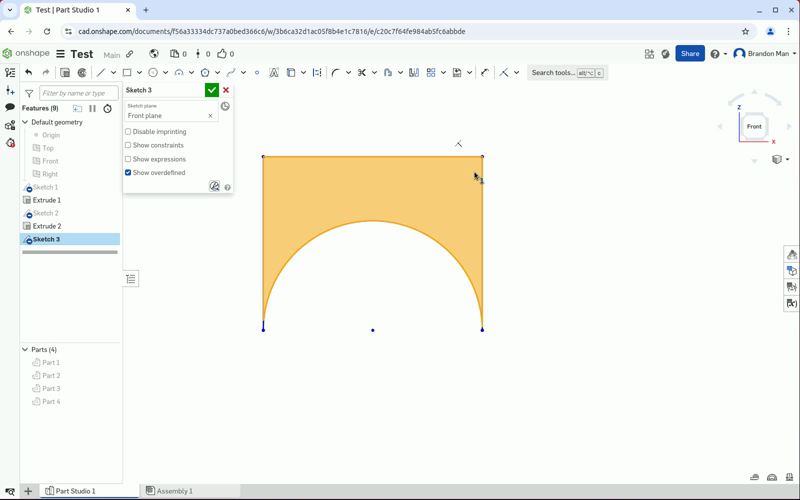
scroll(-6)
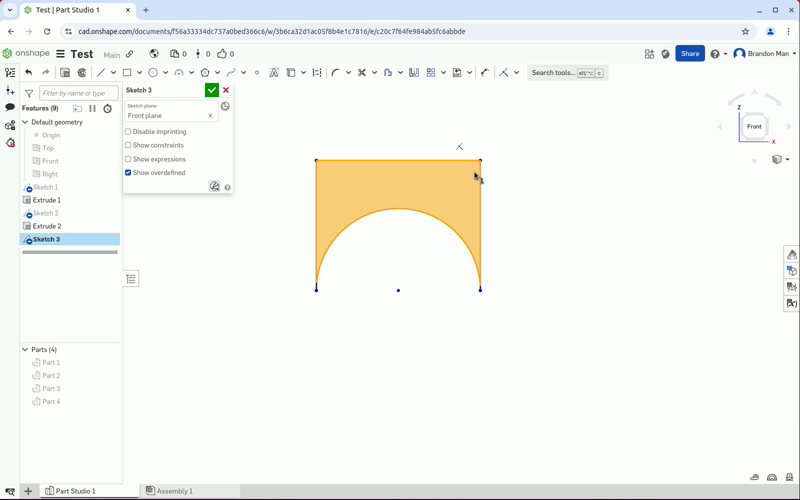
scroll(-6)
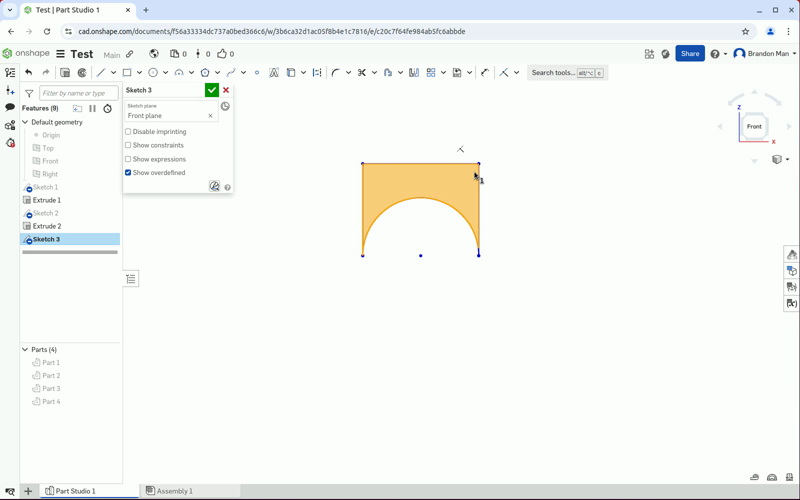
scroll(-6)
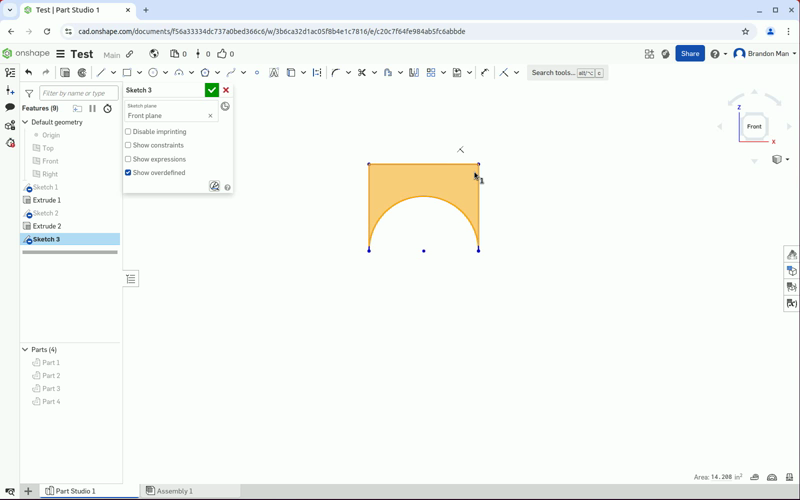
scroll(-6)
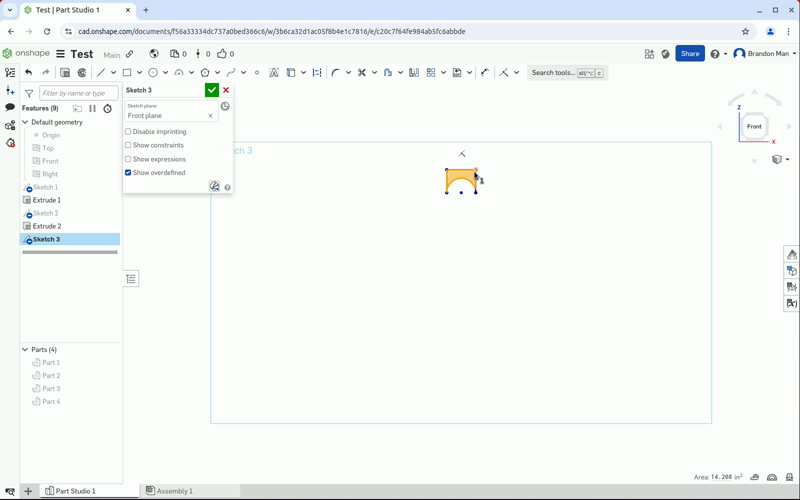
mouse_move(73, 352)
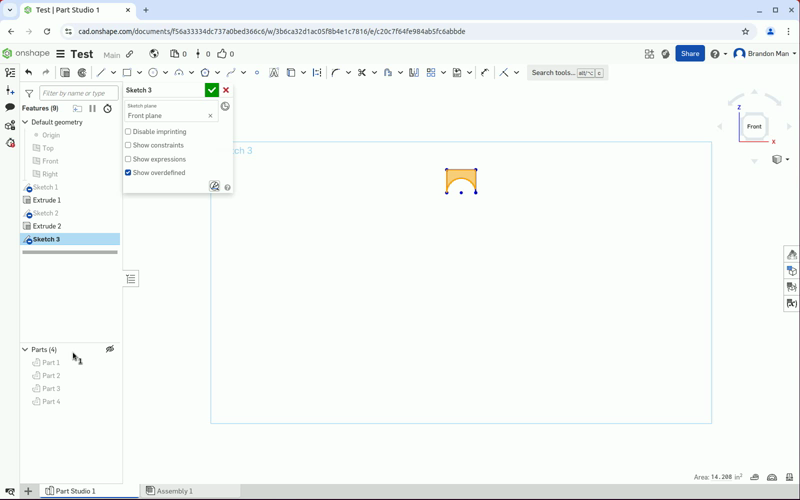
key(shift+y)
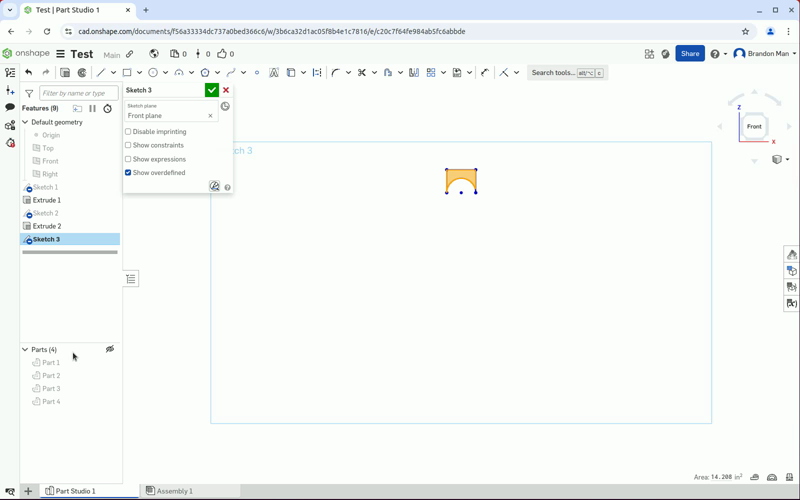
key(shift+e)
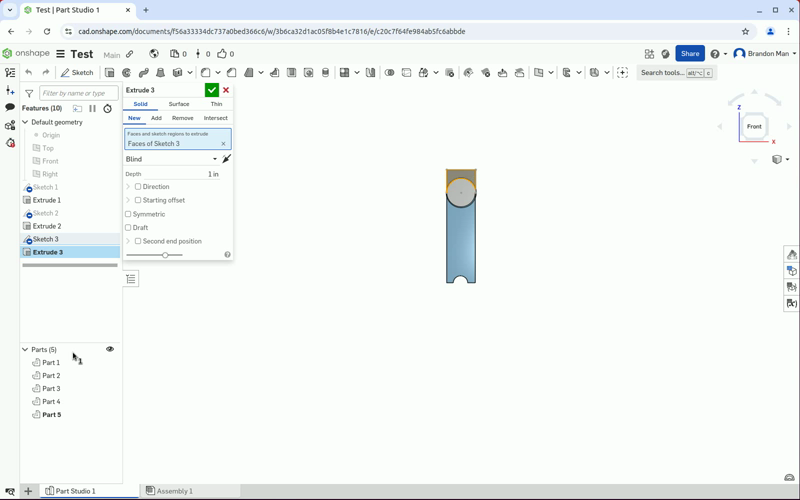
mouse_move(143, 106)
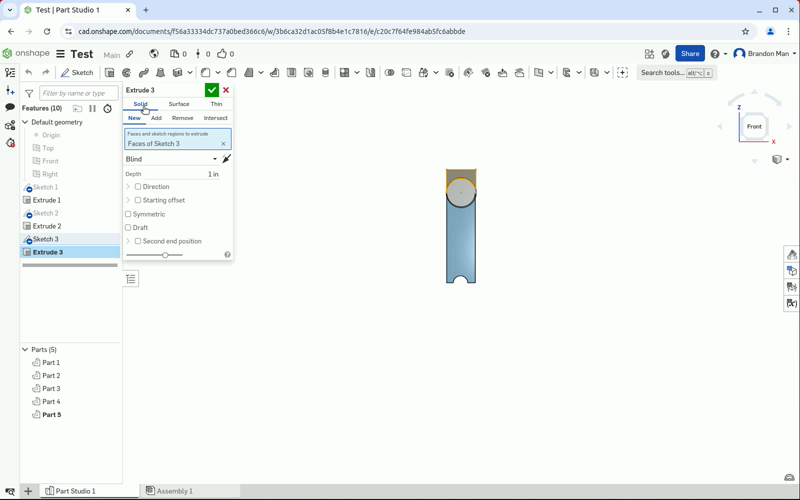
click(143, 106)
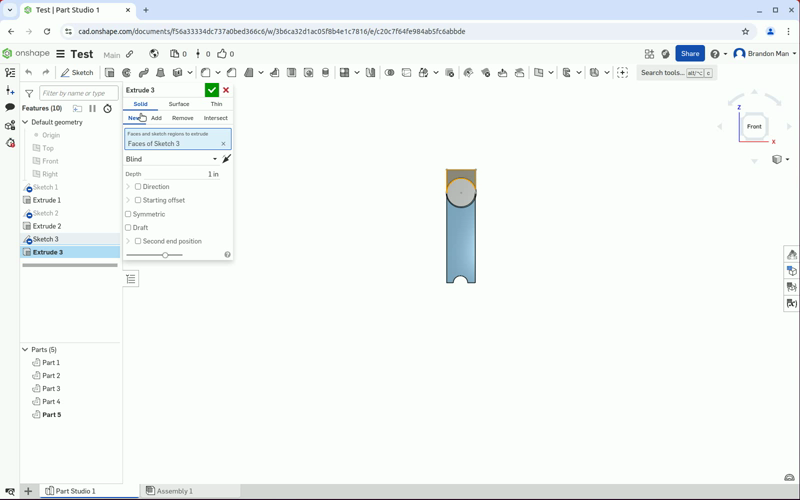
mouse_move(137, 120)
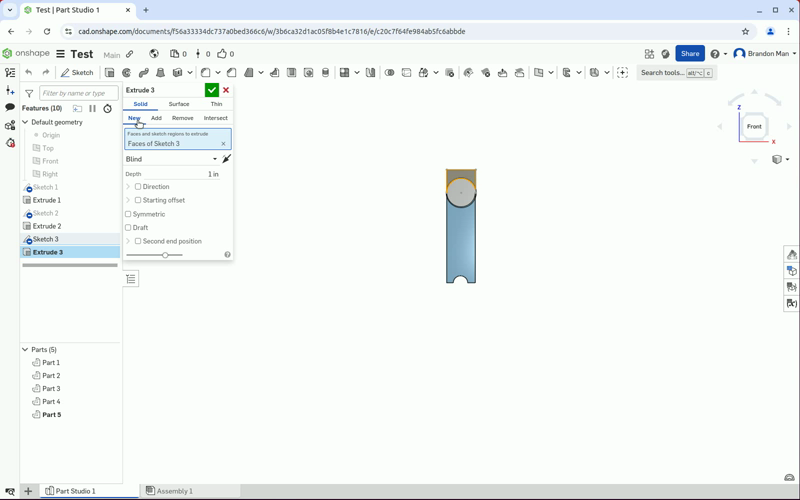
click(137, 120)
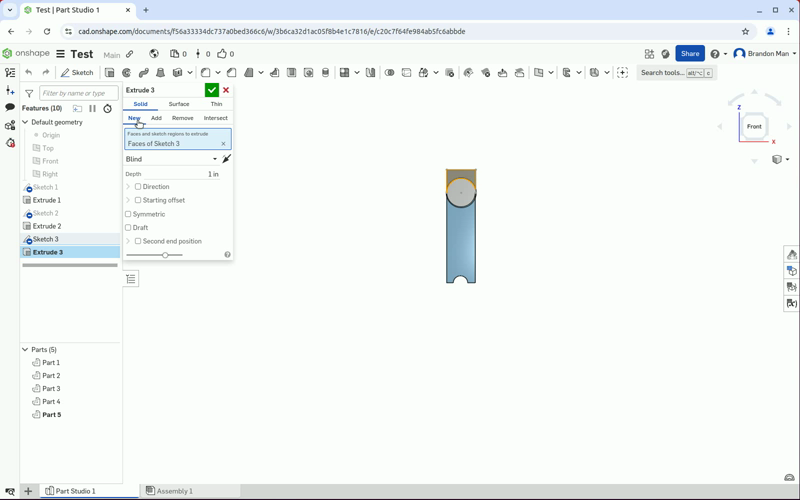
key(tab, 4)
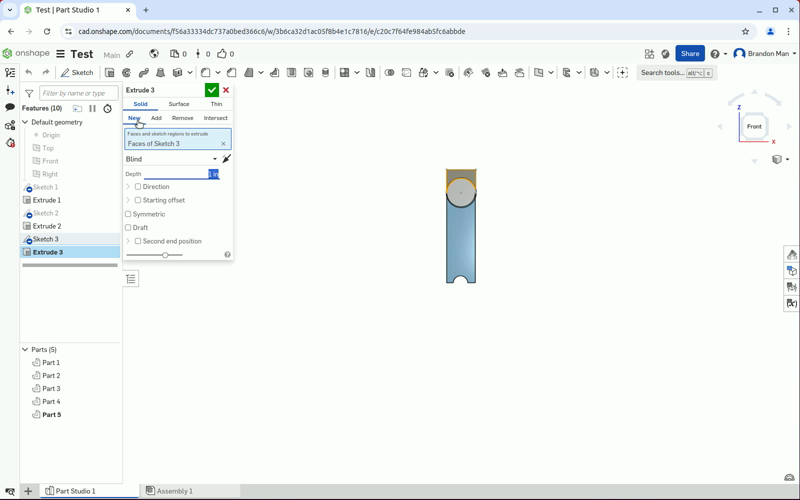
text(5.778)
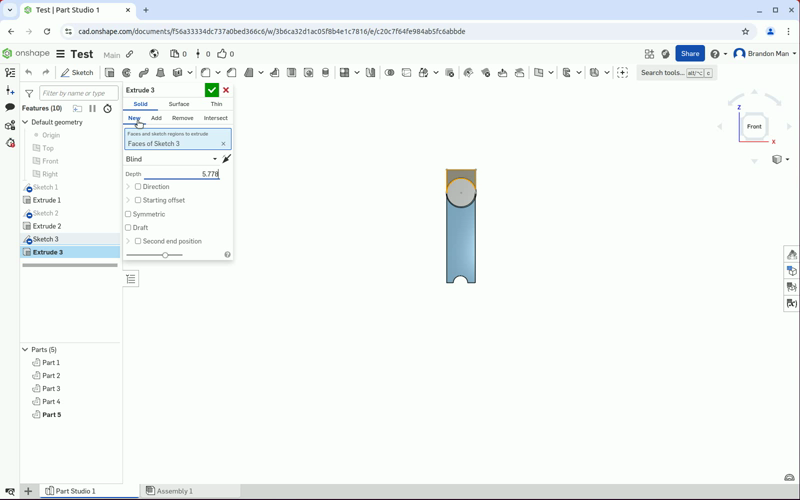
key(tab, 3)
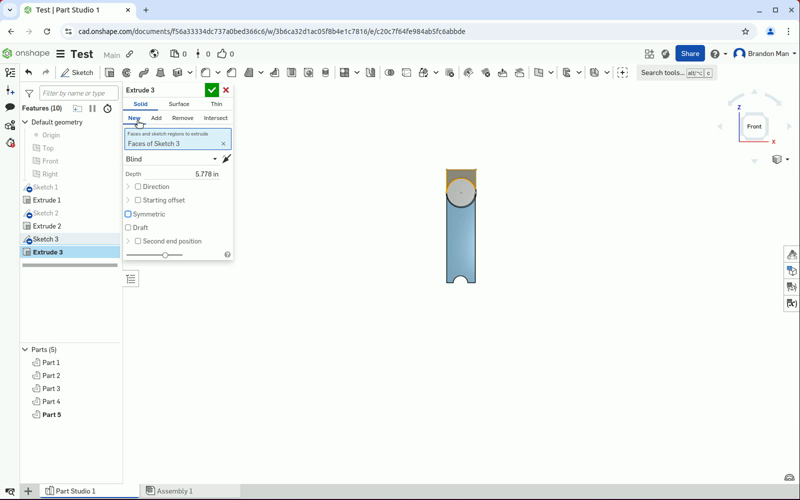
key(space)
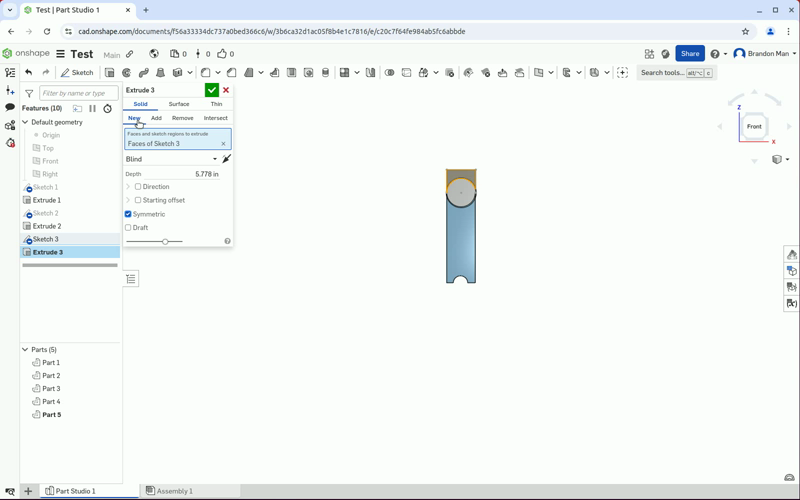
key(enter)
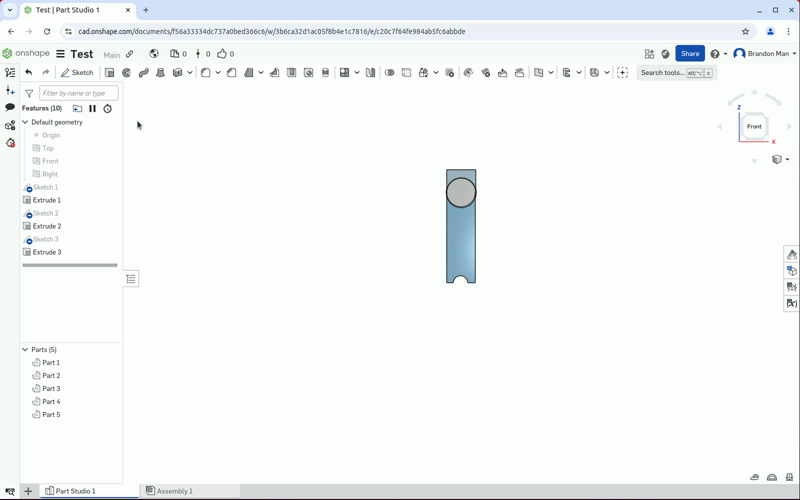
key(shift+h)
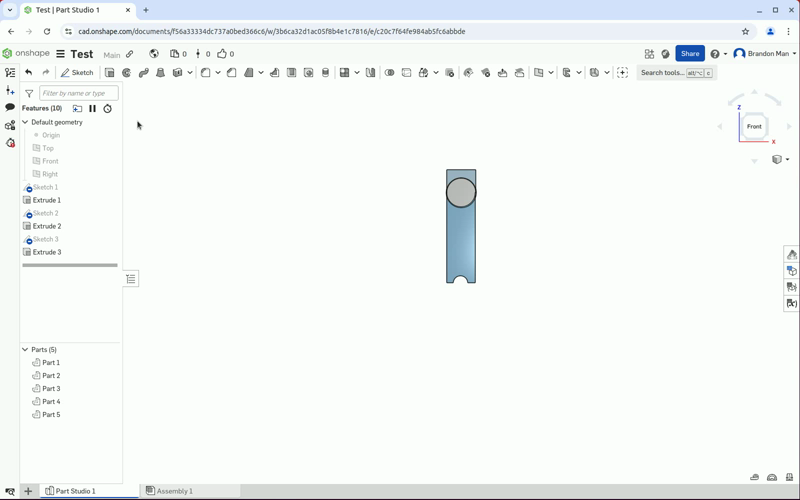
key(shift+h)
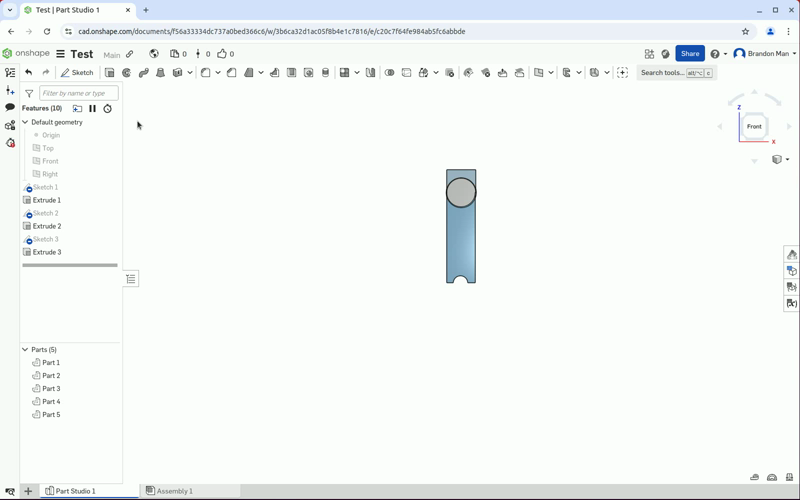
mouse_move(73, 189)
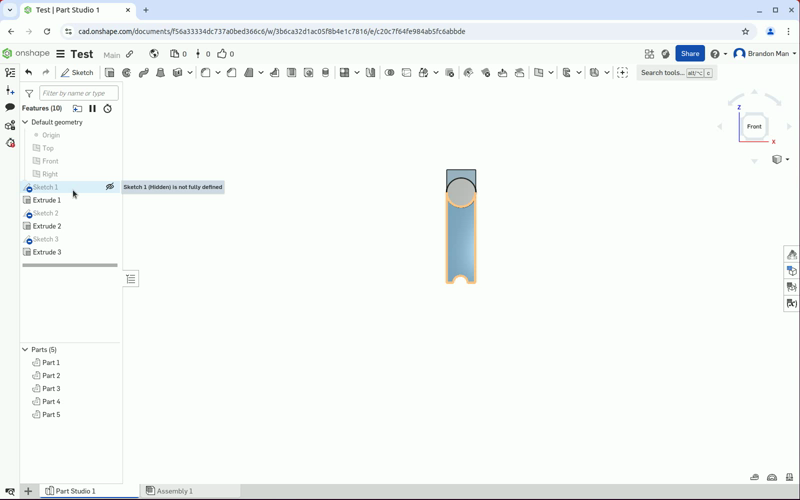
click(73, 189)
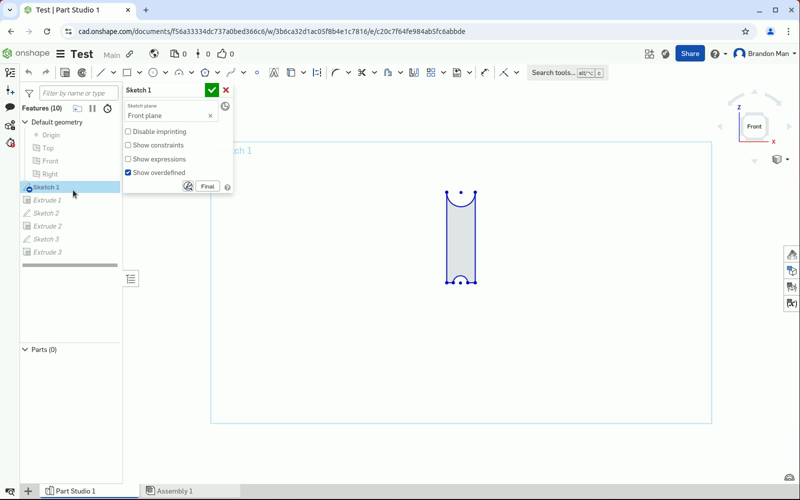
mouse_move(229, 92)
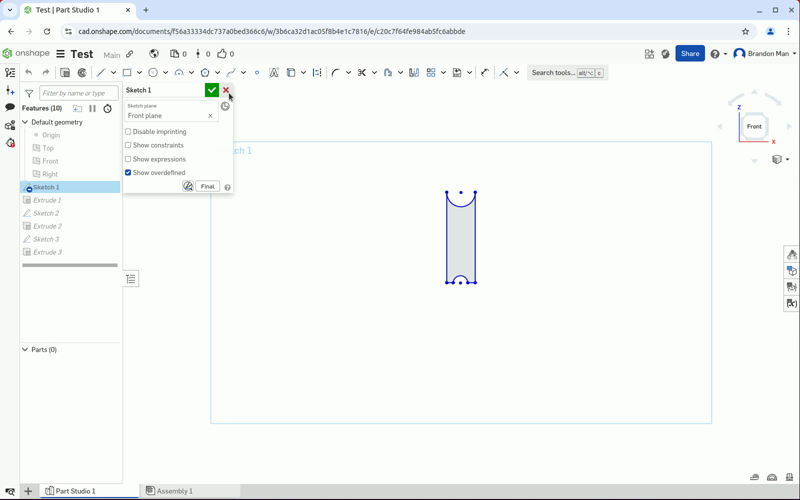
click(229, 92)
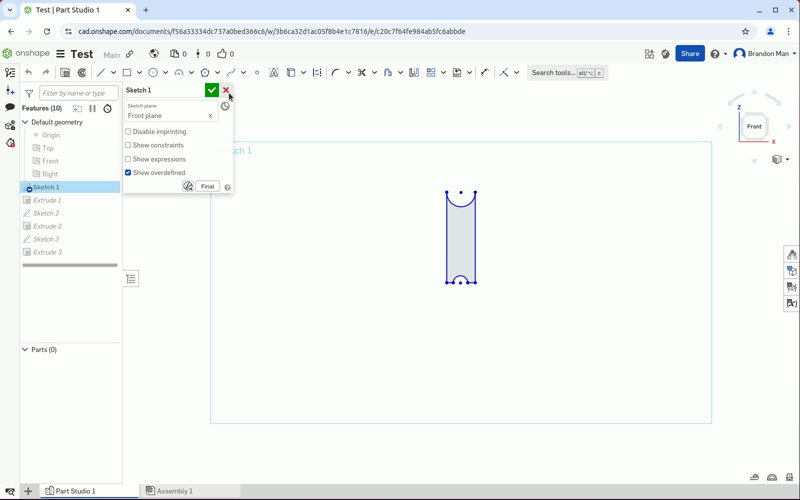
key(shift+s)
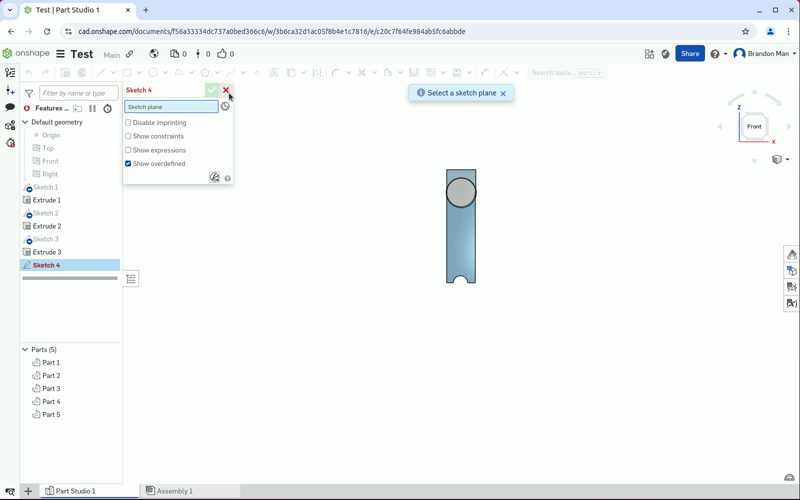
mouse_move(73, 163)
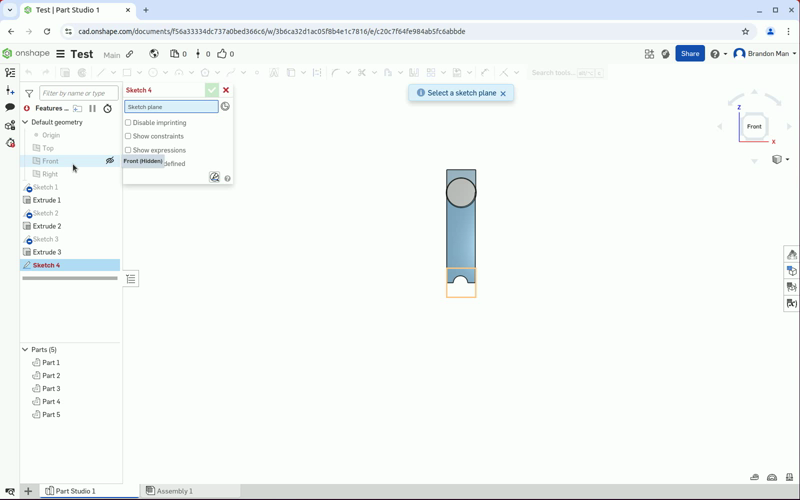
click(73, 163)
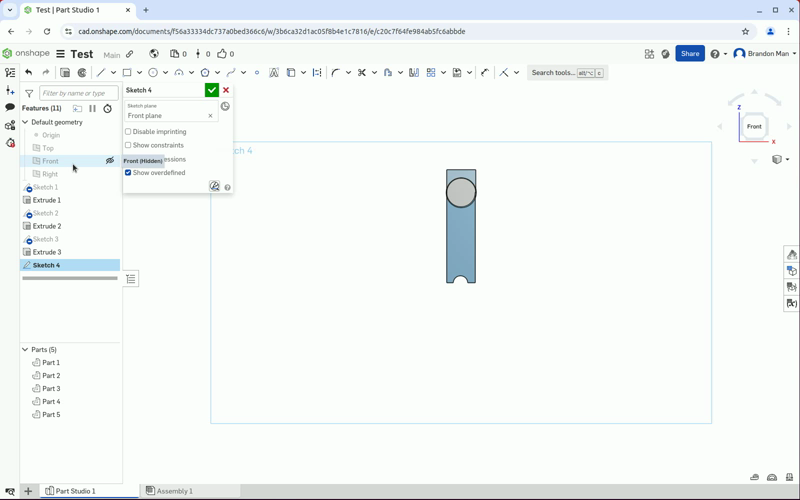
mouse_move(73, 352)
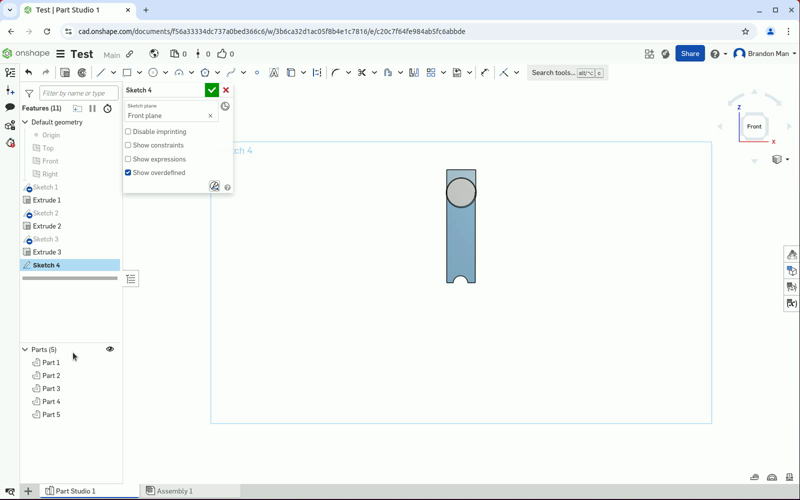
key(y)
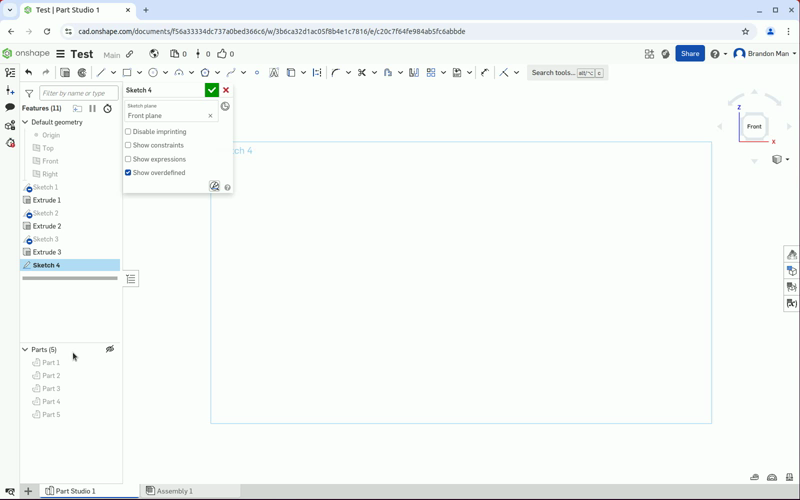
key(a)
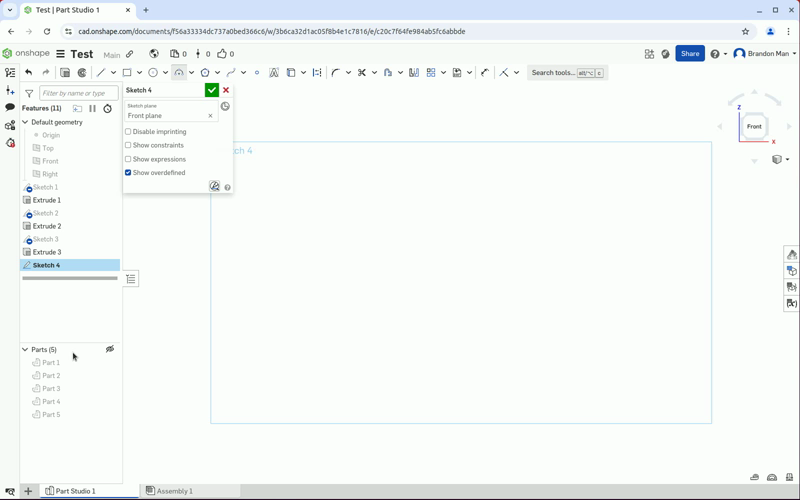
key_down(shift)
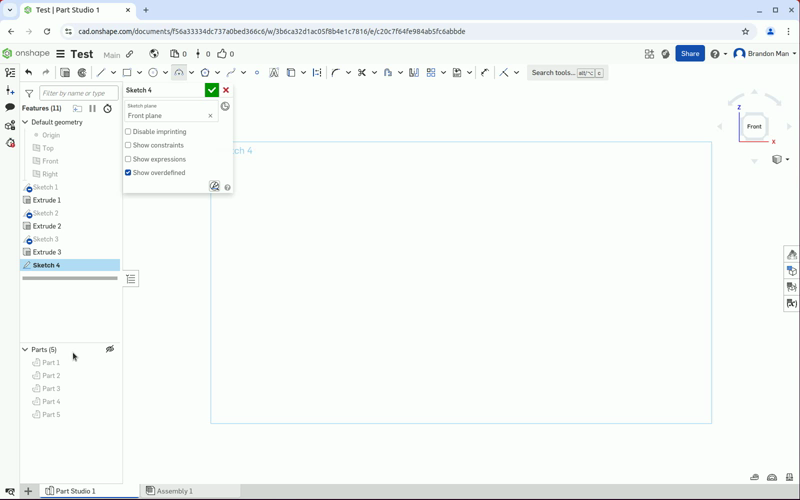
mouse_move(446, 282)
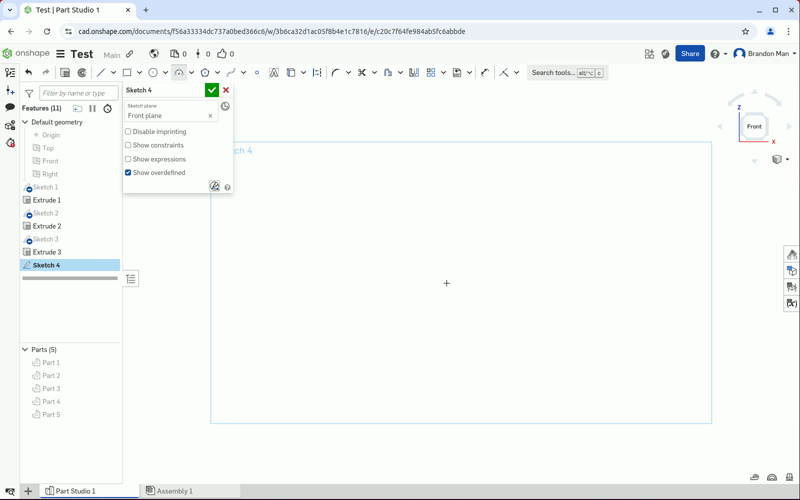
click(446, 282)
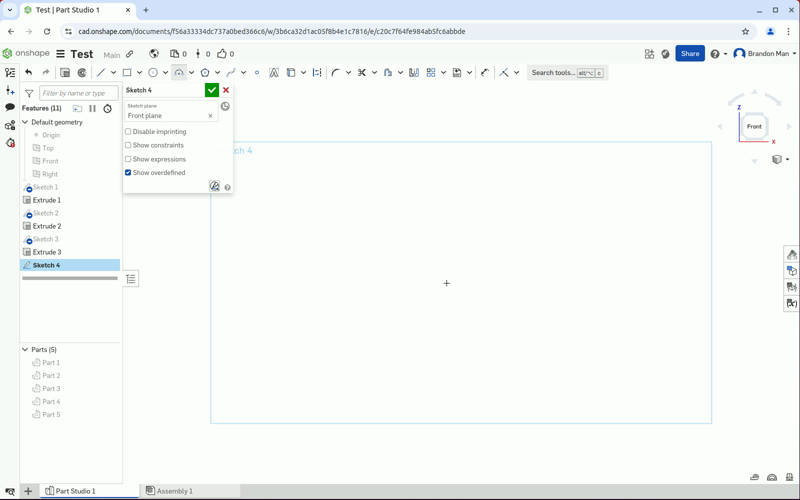
key_up(shift)
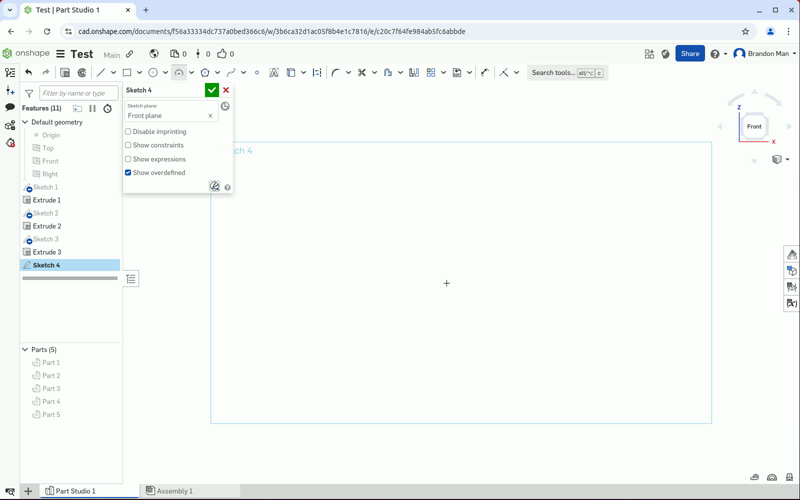
key_down(shift)
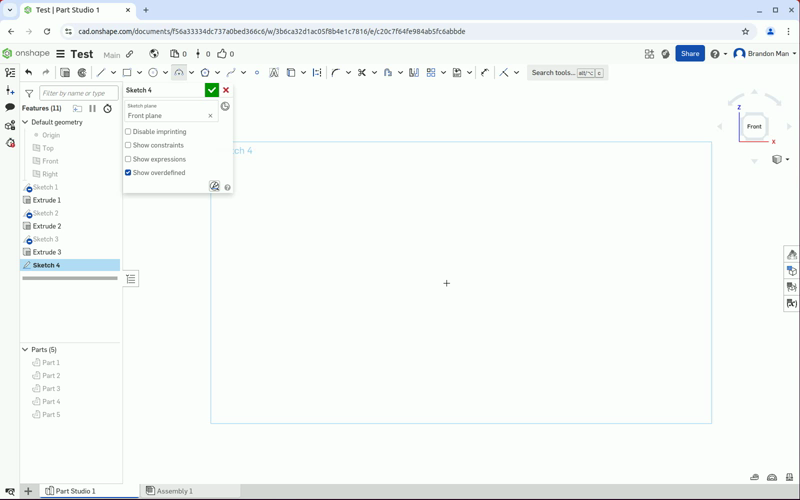
mouse_move(475, 282)
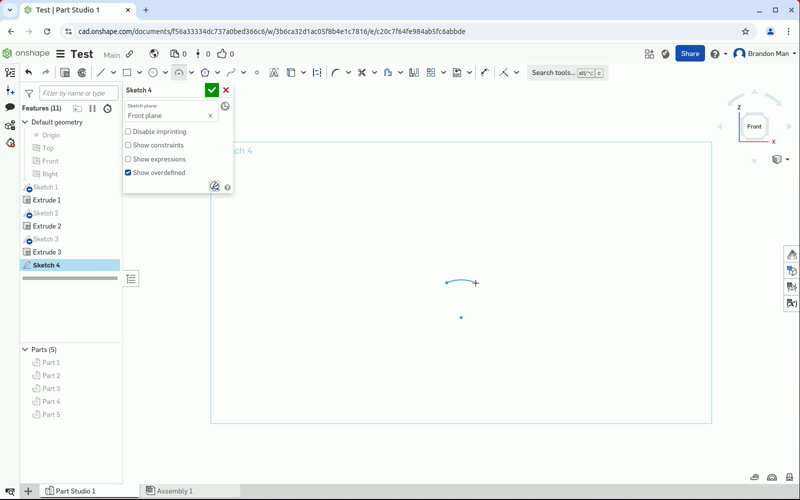
click(475, 282)
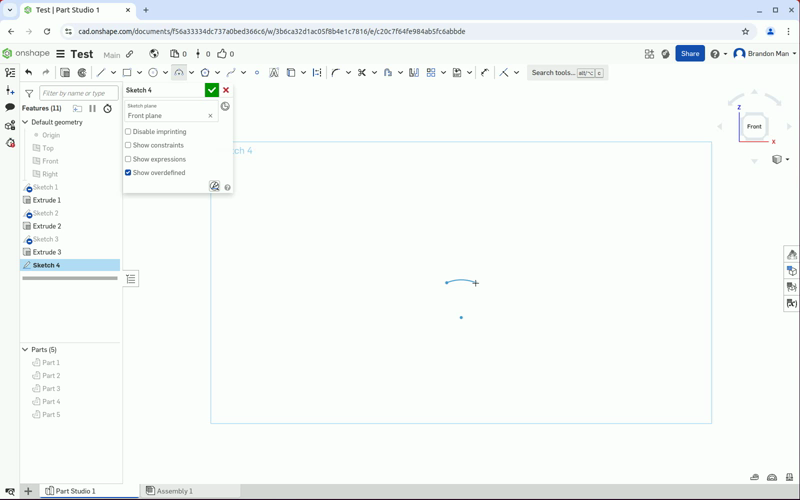
mouse_move(461, 297)
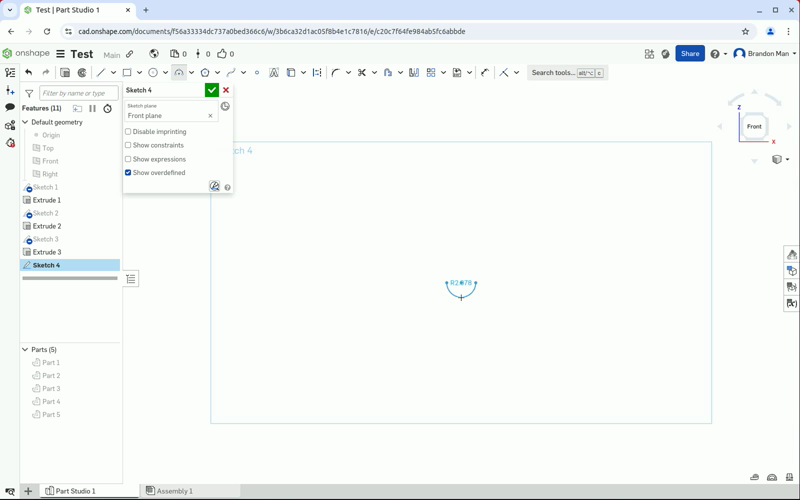
click(461, 297)
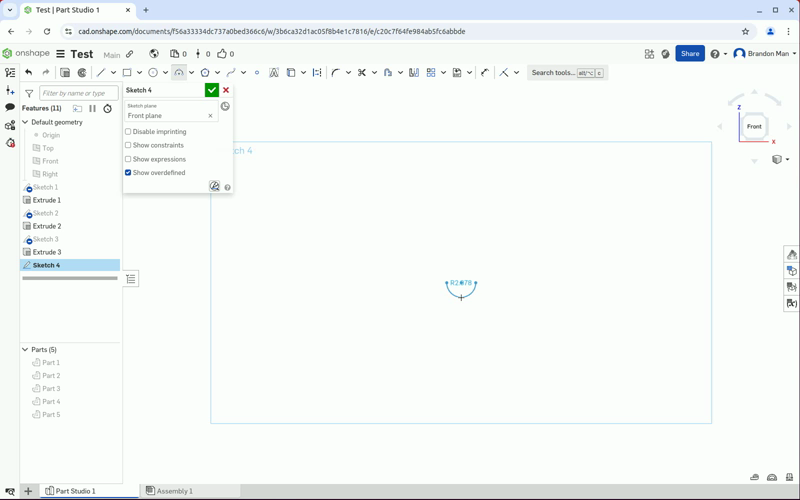
key_up(shift)
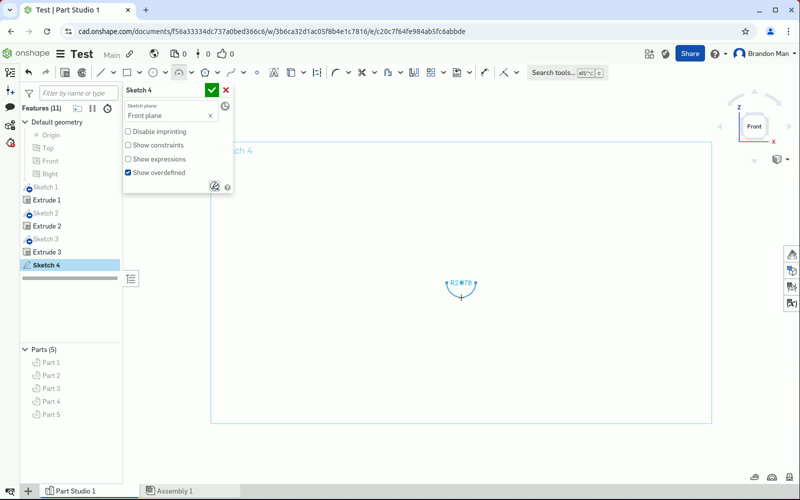
key(esc)
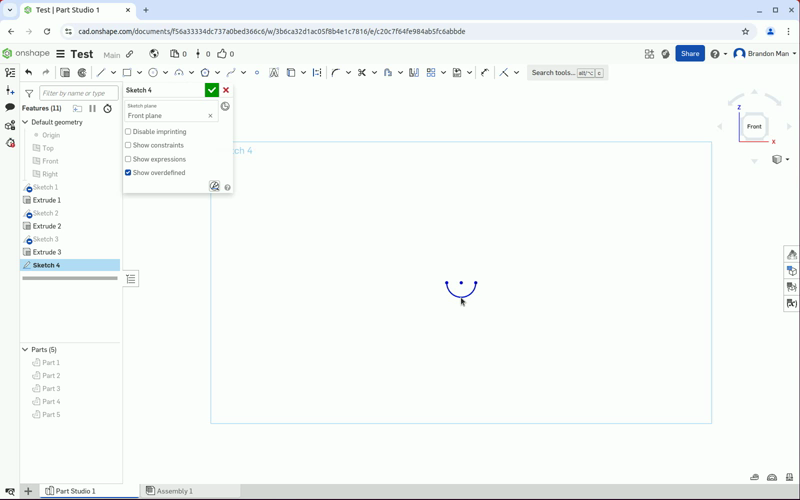
key(l)
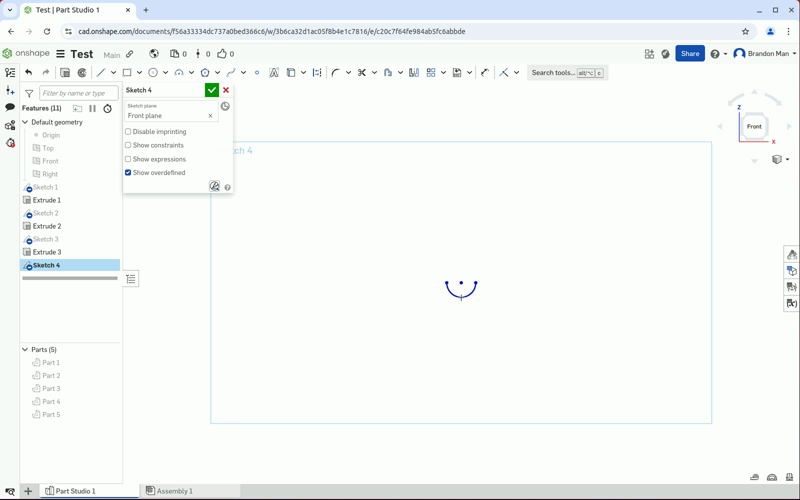
mouse_move(475, 282)
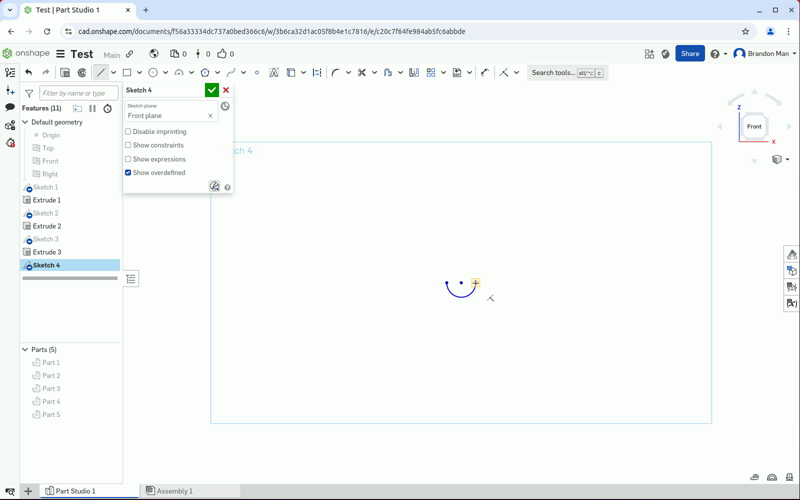
click(475, 282)
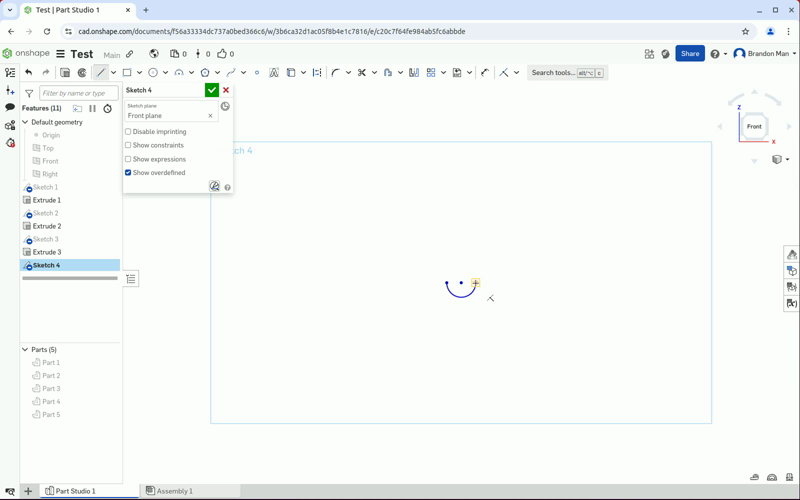
key_down(shift)
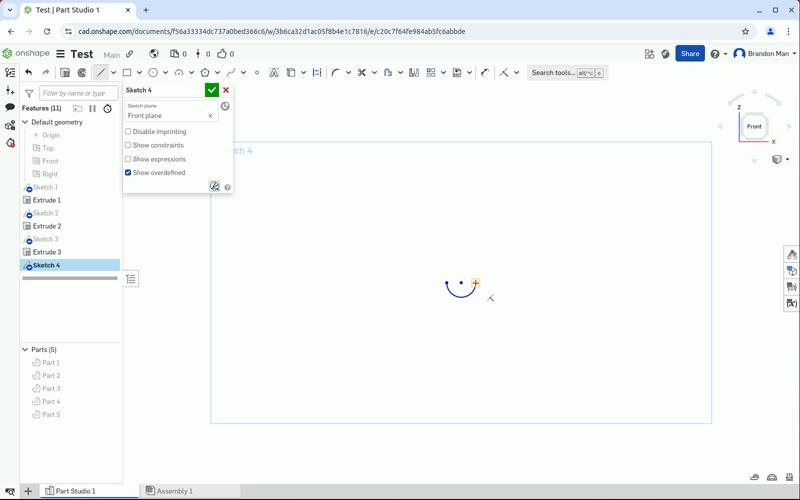
mouse_move(505, 282)
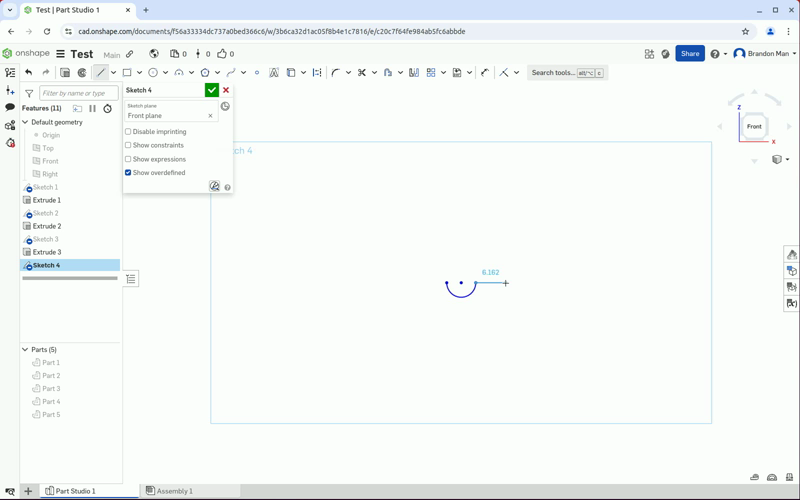
mouse_move(468, 282)
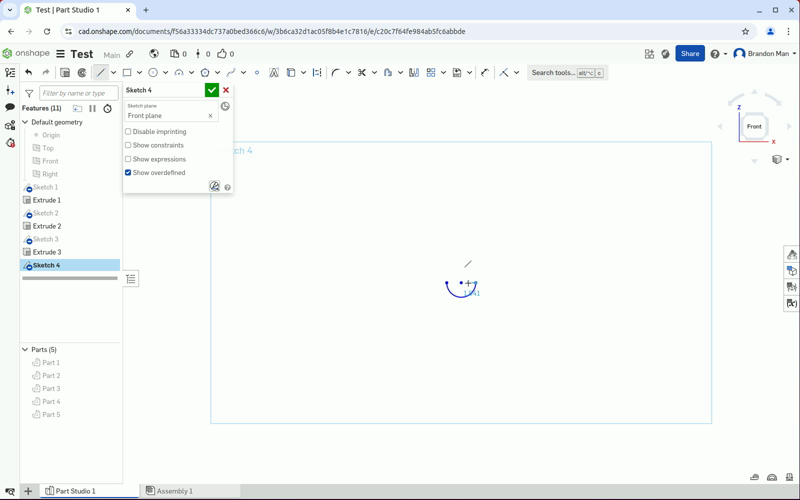
click(468, 282)
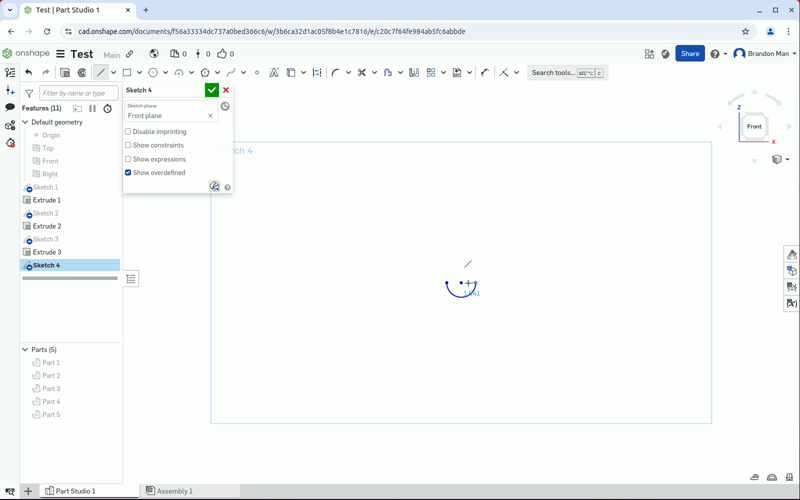
key_up(shift)
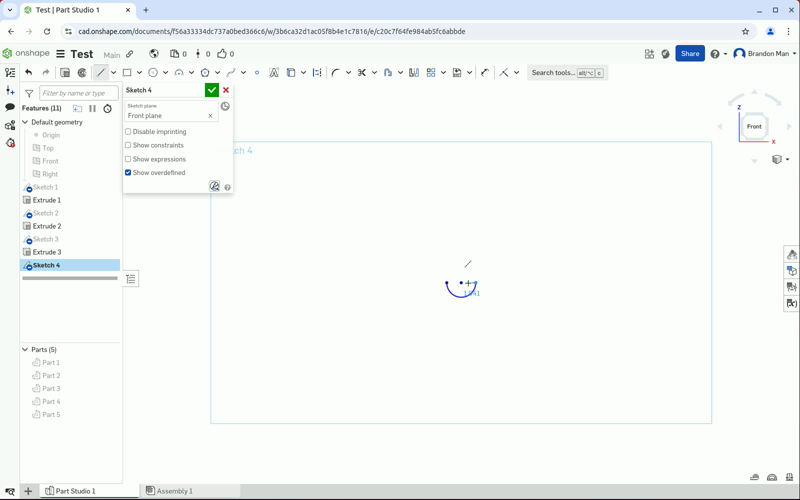
key(esc)
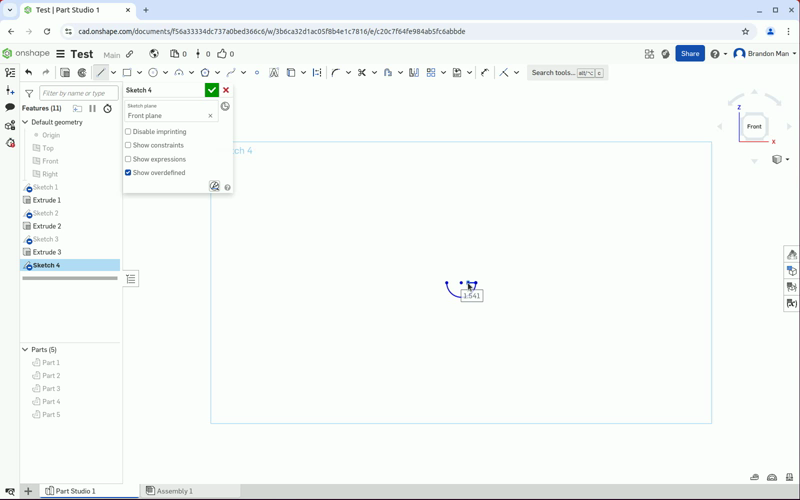
key(a)
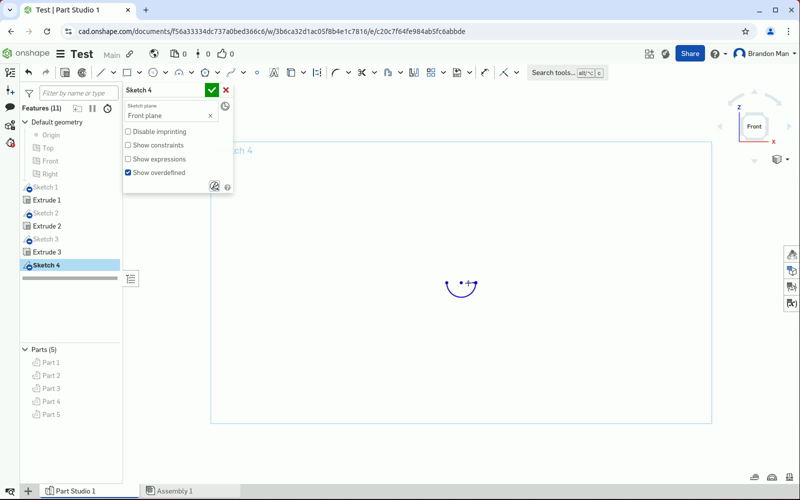
mouse_move(468, 282)
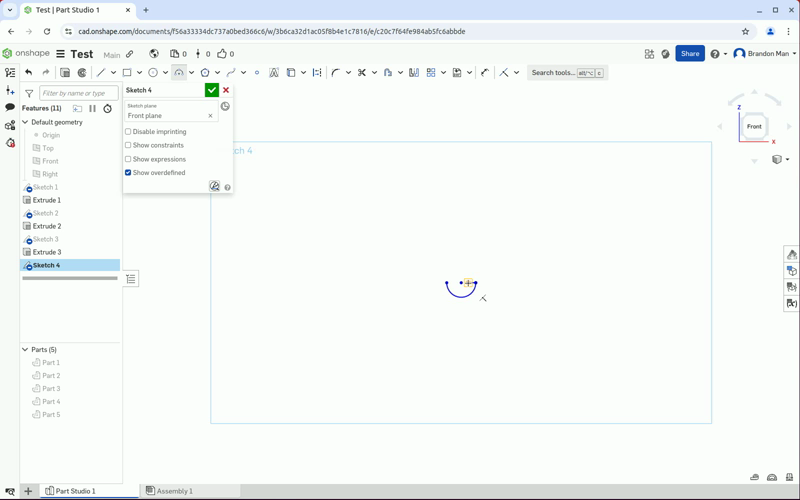
click(468, 282)
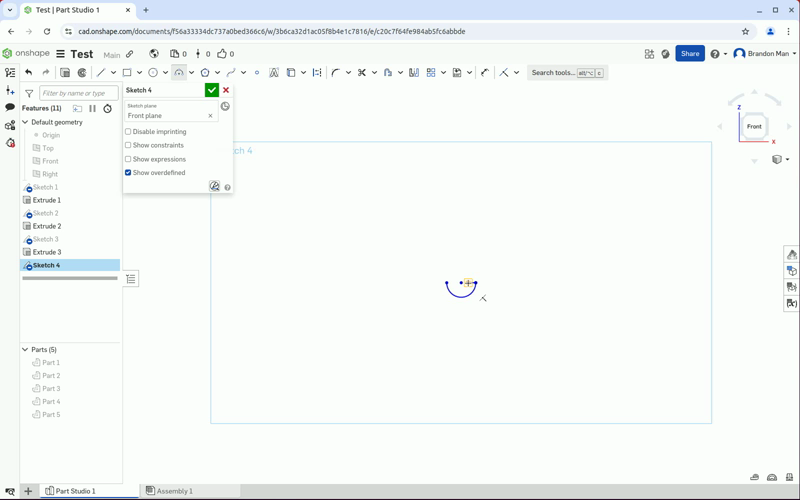
key_down(shift)
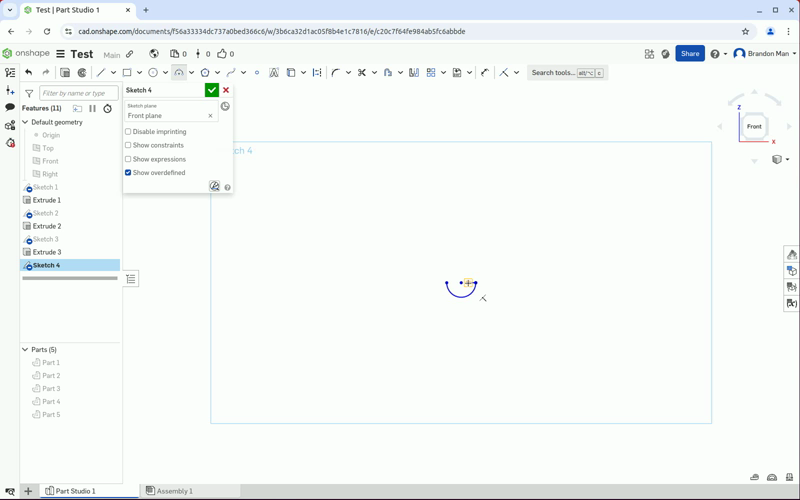
mouse_move(453, 282)
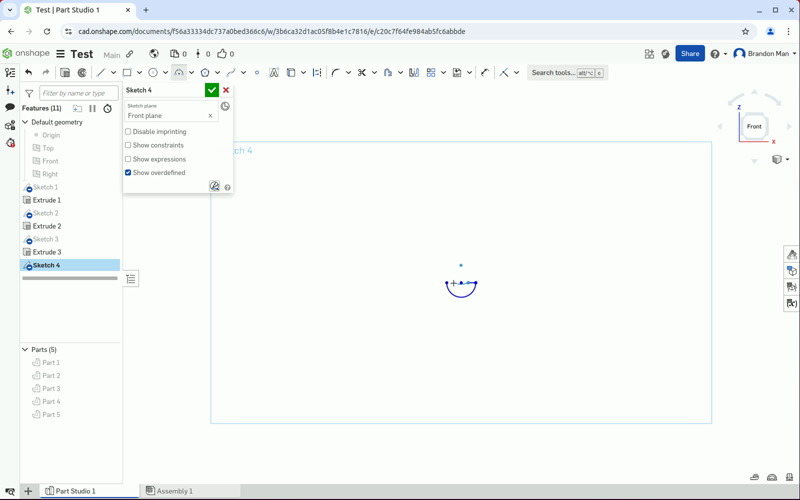
click(453, 282)
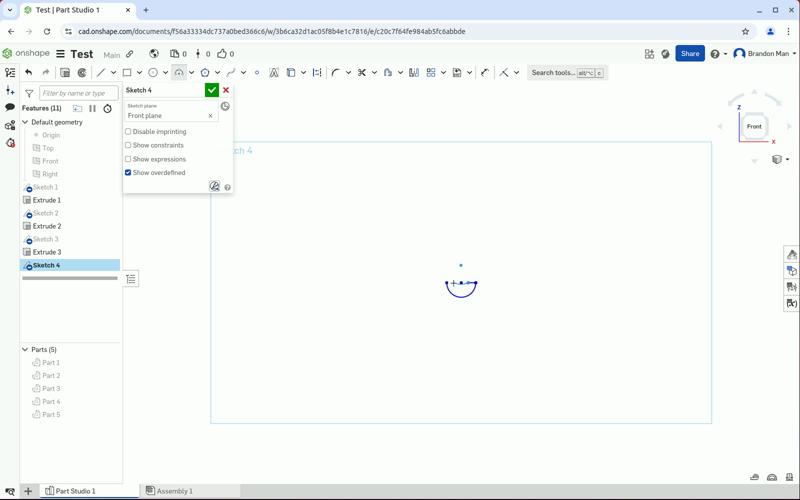
mouse_move(461, 290)
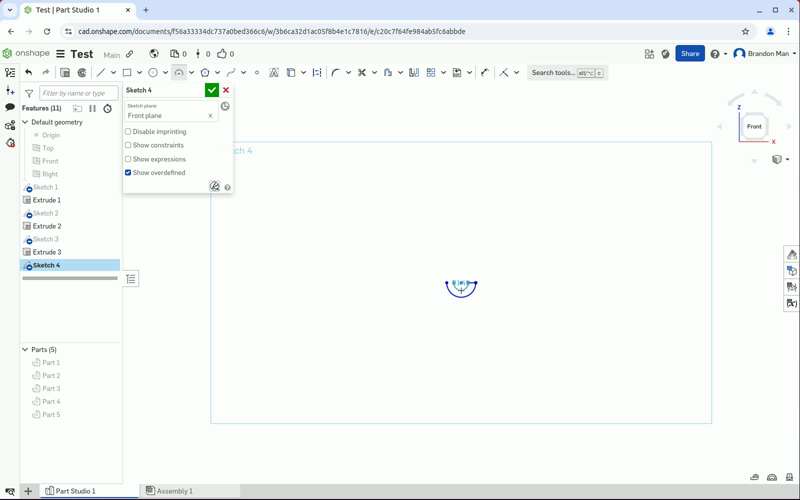
click(461, 290)
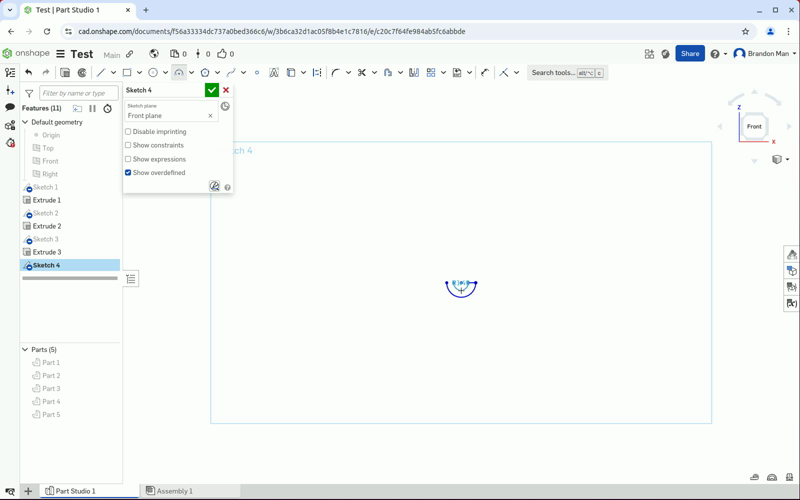
key_up(shift)
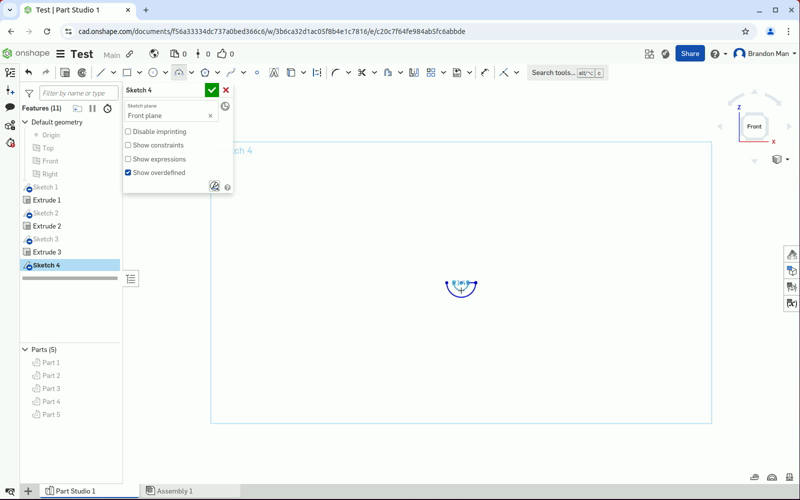
key(esc)
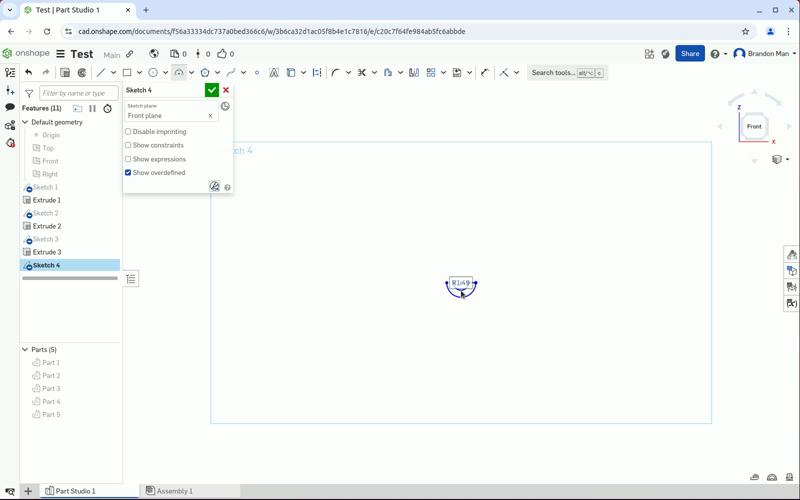
key(l)
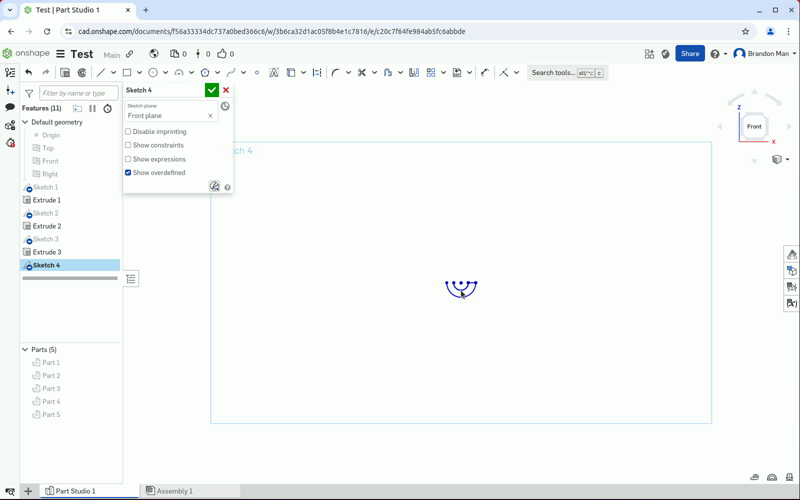
mouse_move(453, 282)
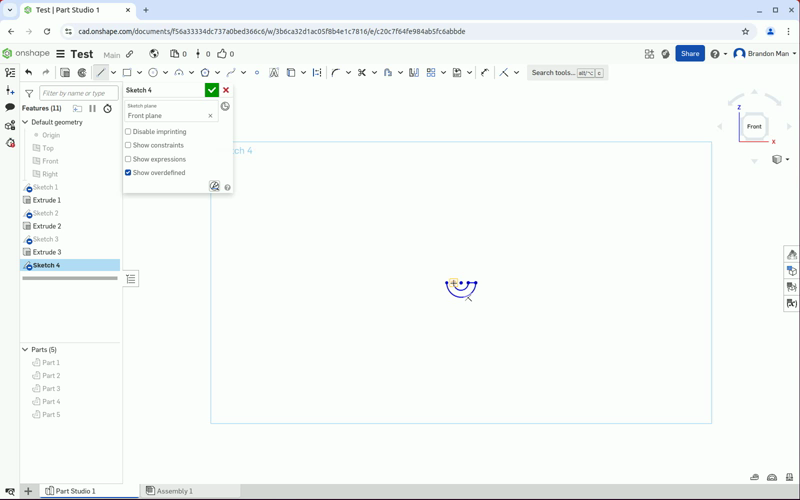
click(453, 282)
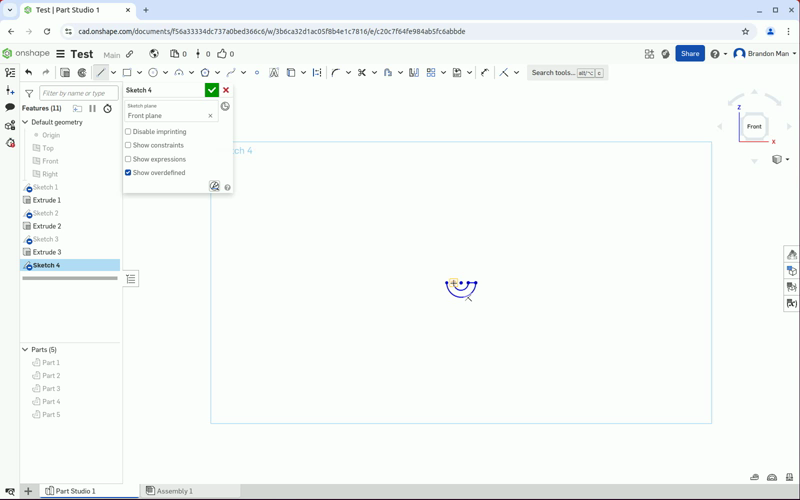
mouse_move(483, 282)
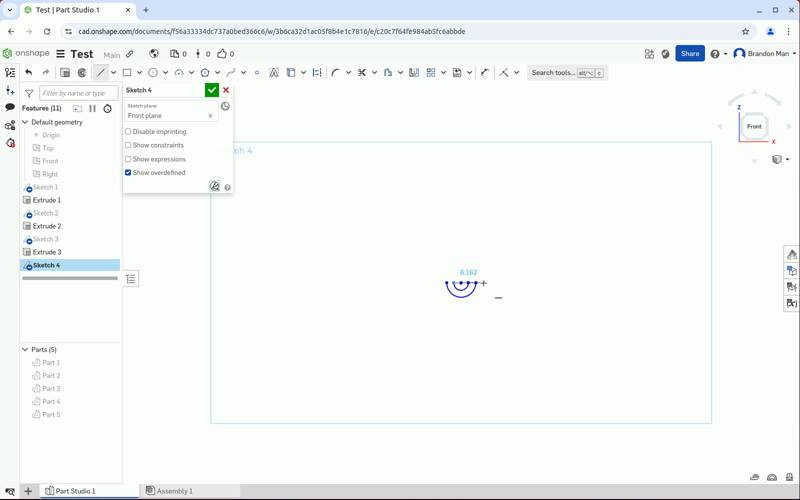
key_down(shift)
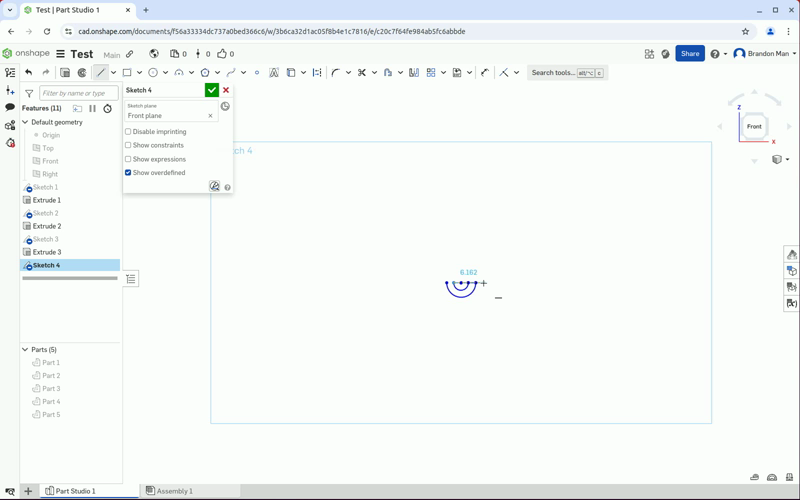
mouse_move(446, 282)
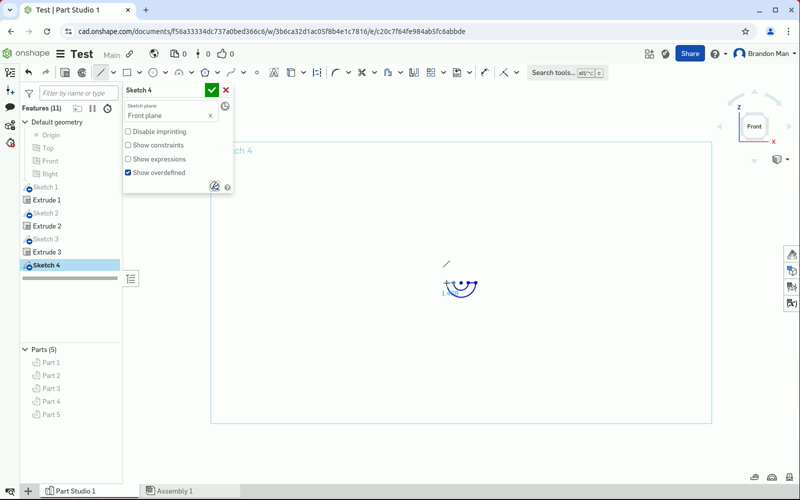
scroll(6)
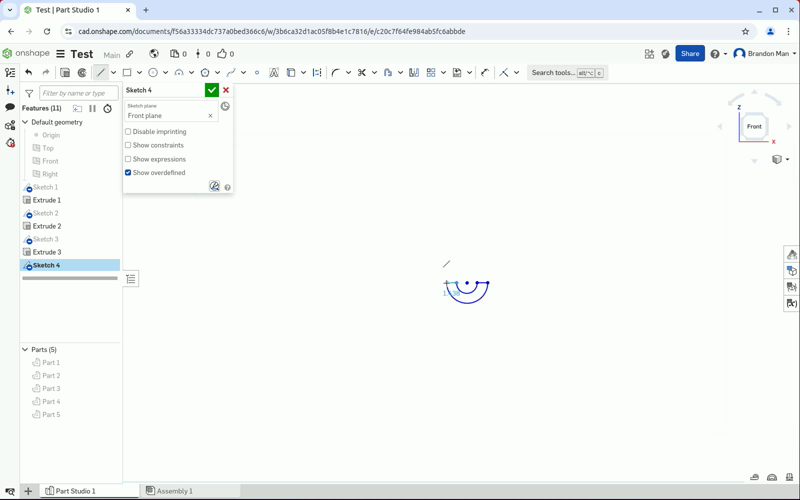
scroll(6)
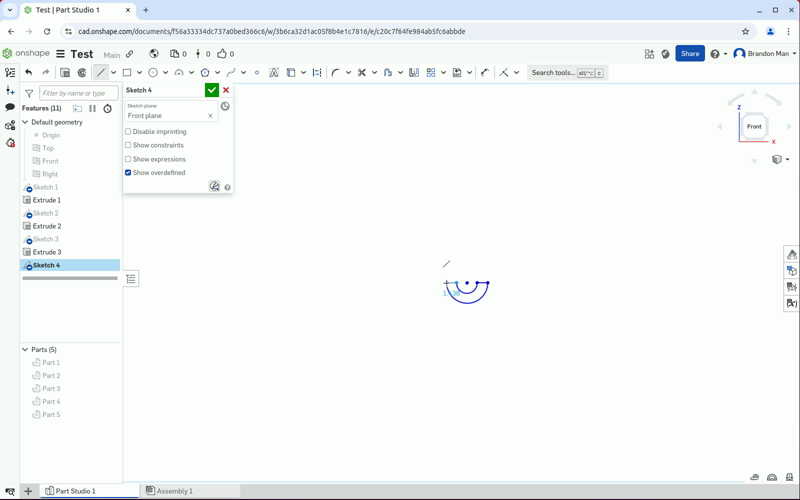
scroll(6)
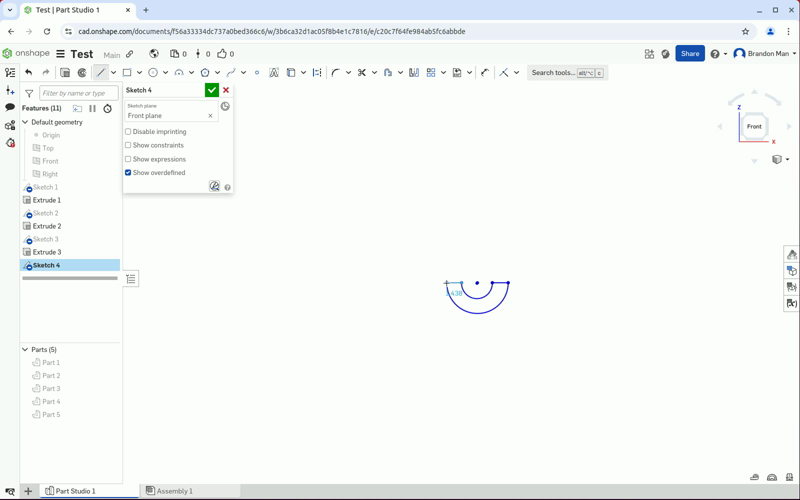
scroll(6)
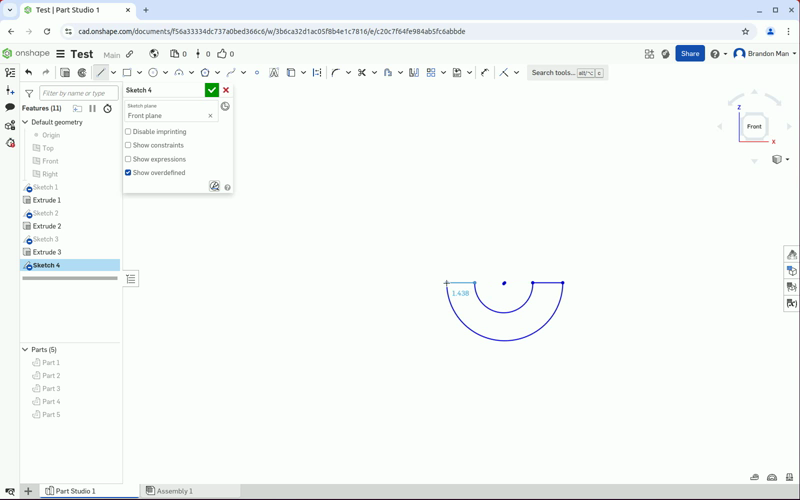
scroll(6)
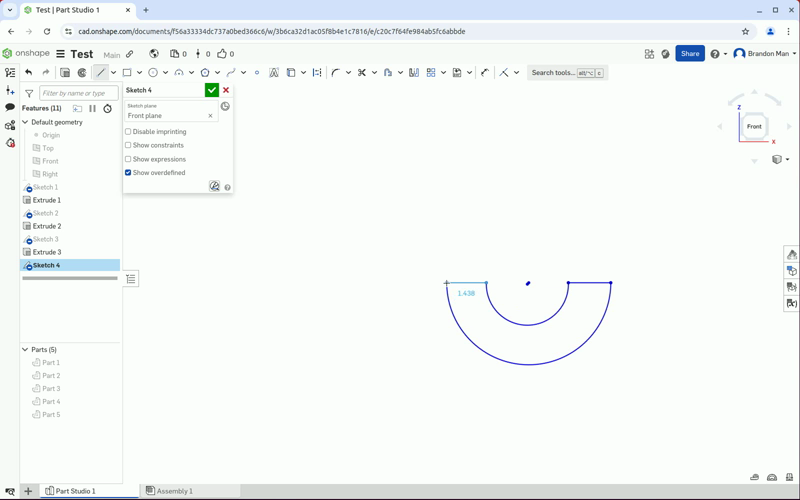
scroll(6)
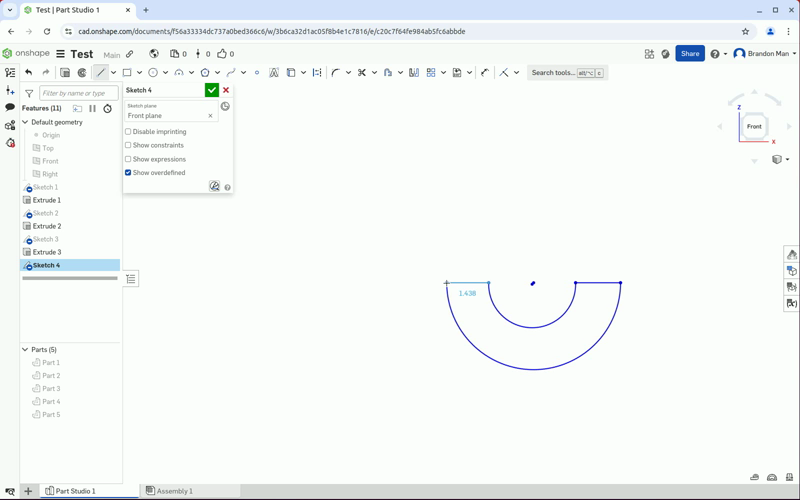
scroll(6)
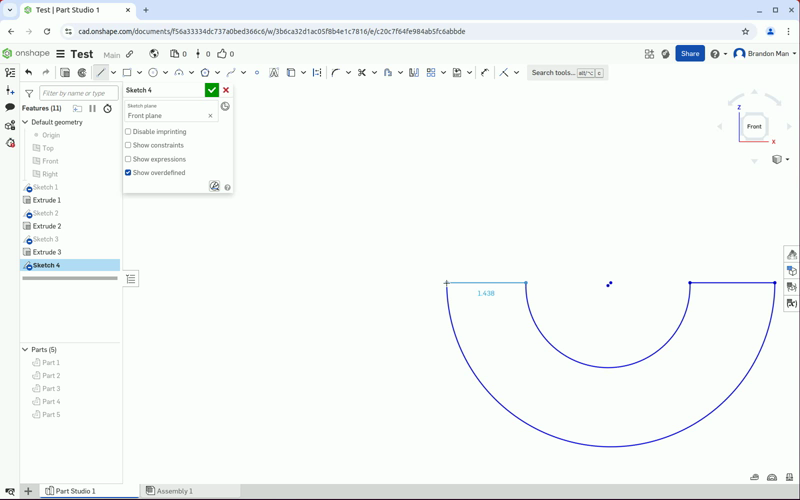
key_up(shift)
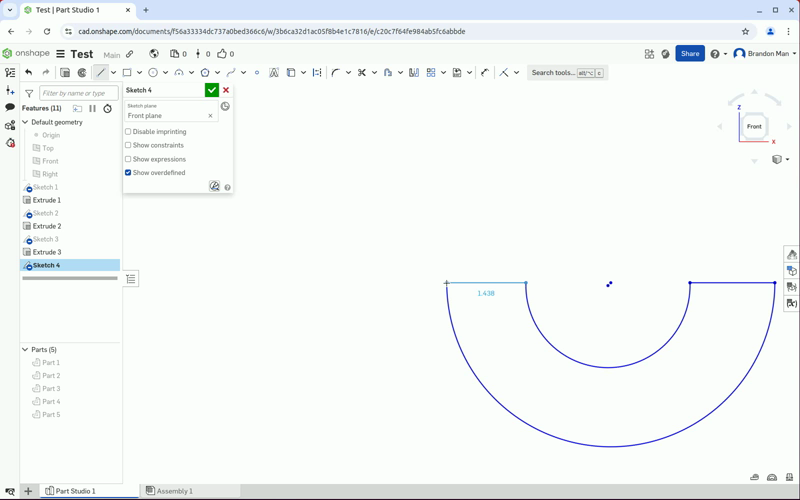
click(446, 282)
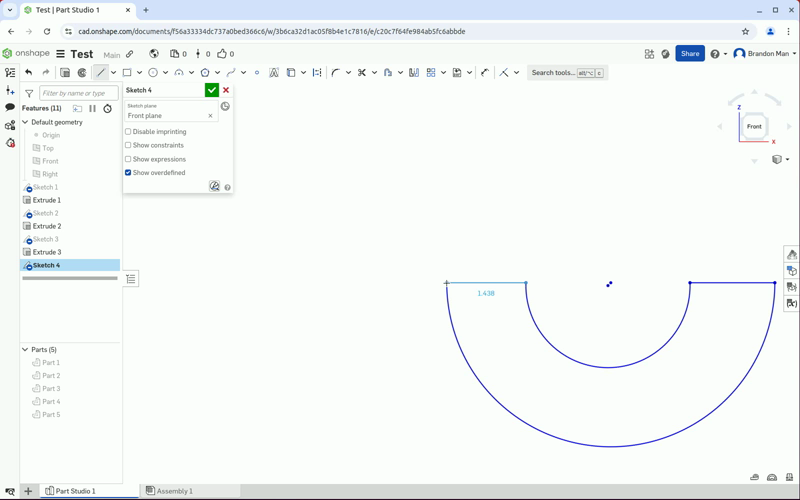
scroll(-6)
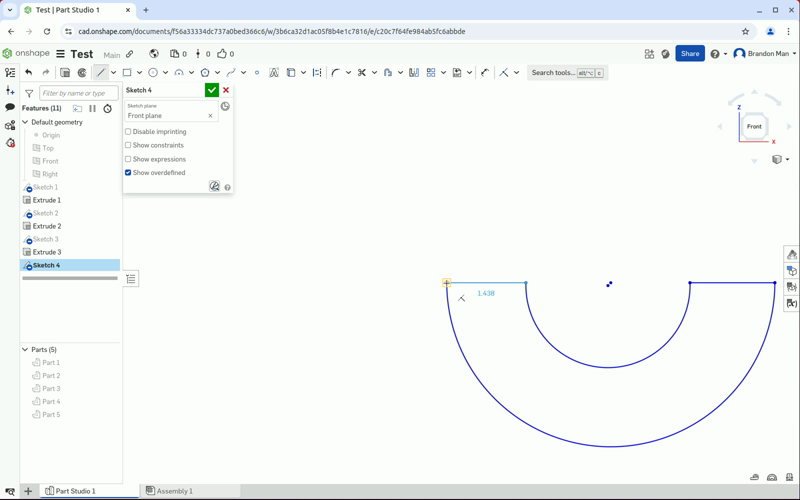
scroll(-6)
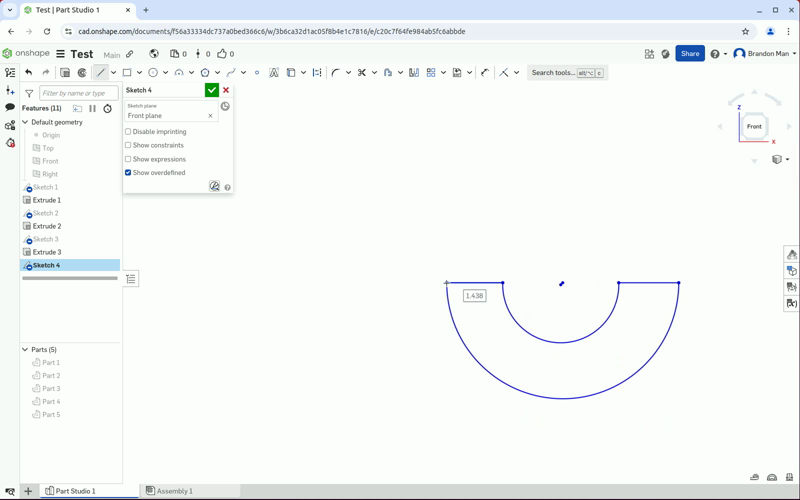
scroll(-6)
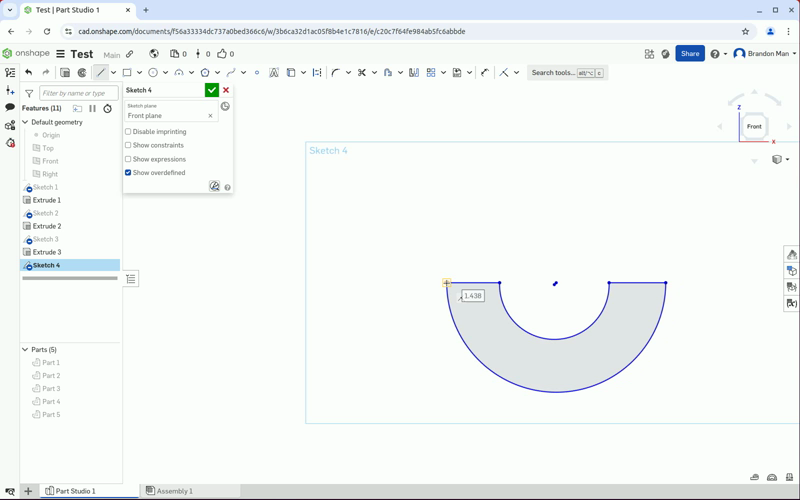
scroll(-6)
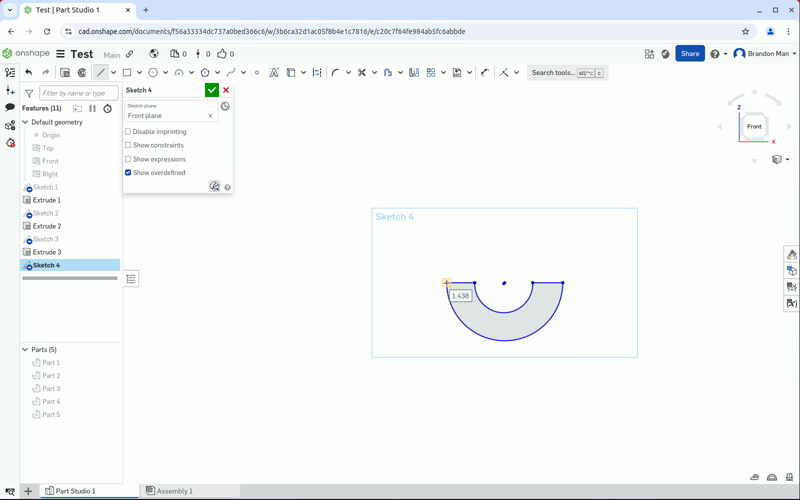
scroll(-6)
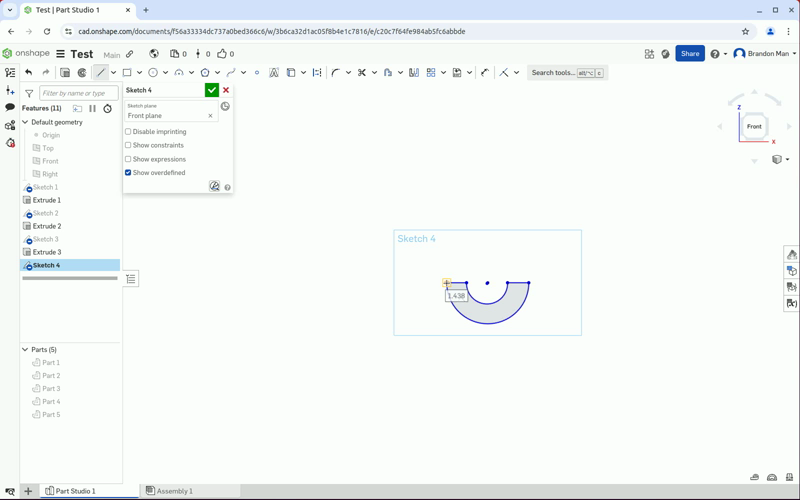
scroll(-6)
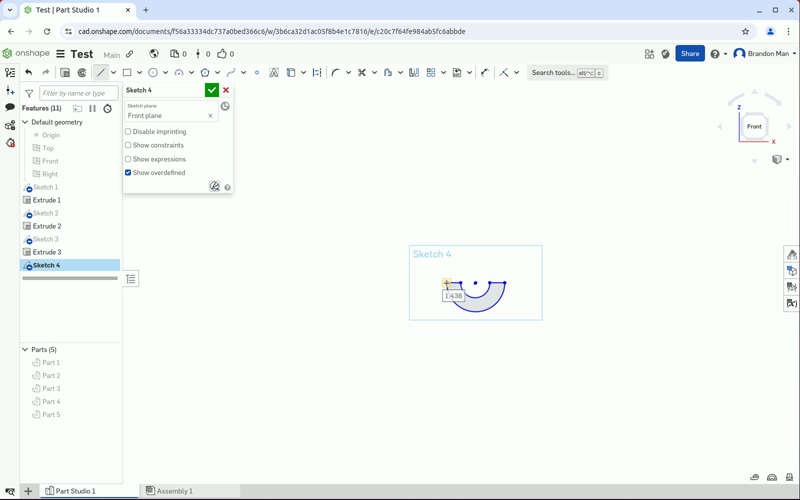
scroll(-6)
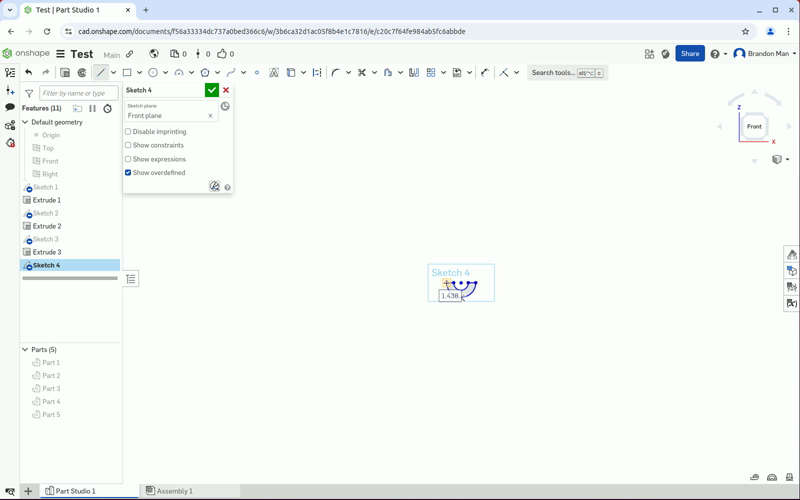
key(esc)
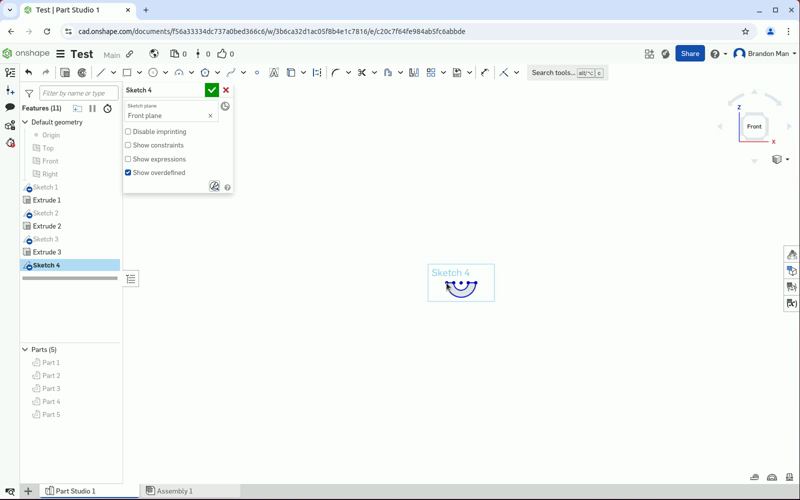
mouse_move(451, 292)
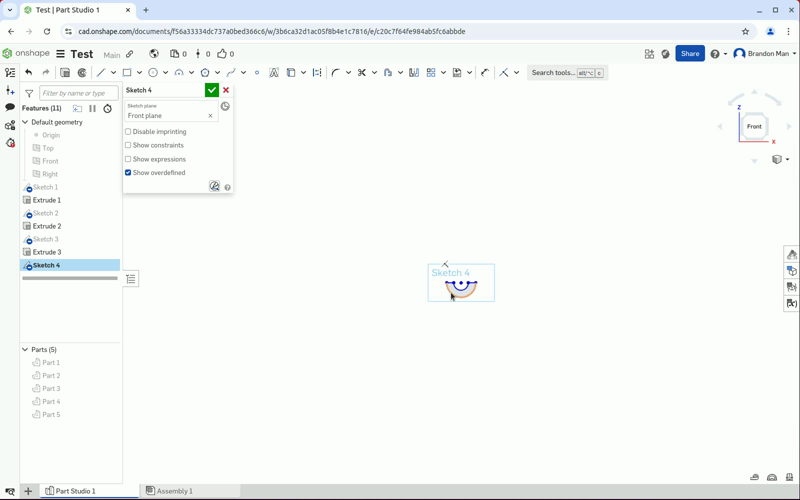
scroll(6)
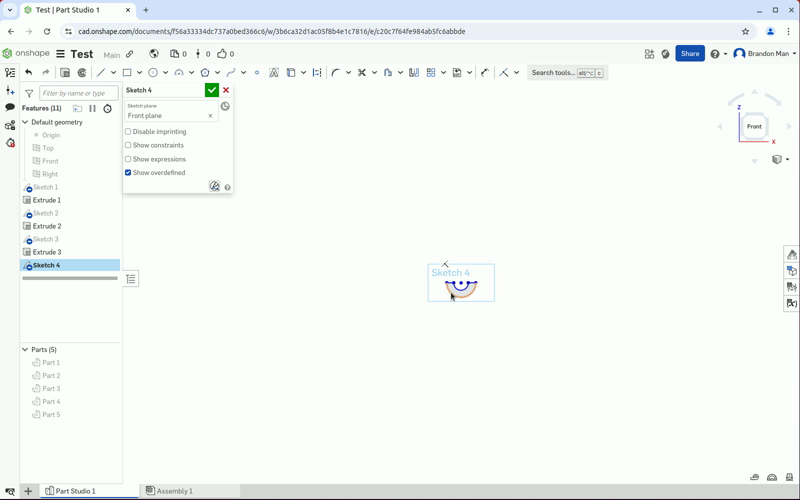
scroll(6)
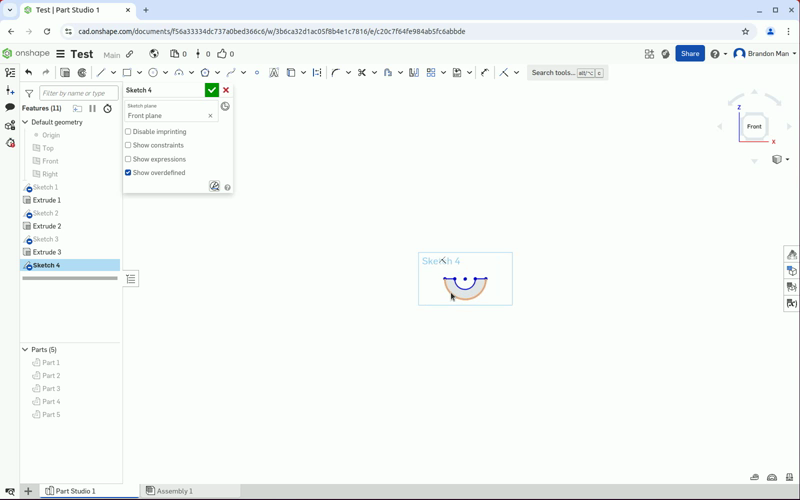
scroll(6)
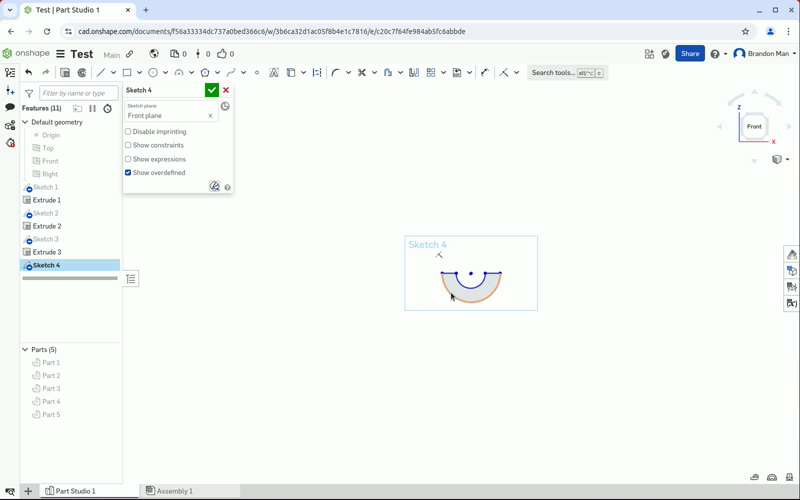
scroll(6)
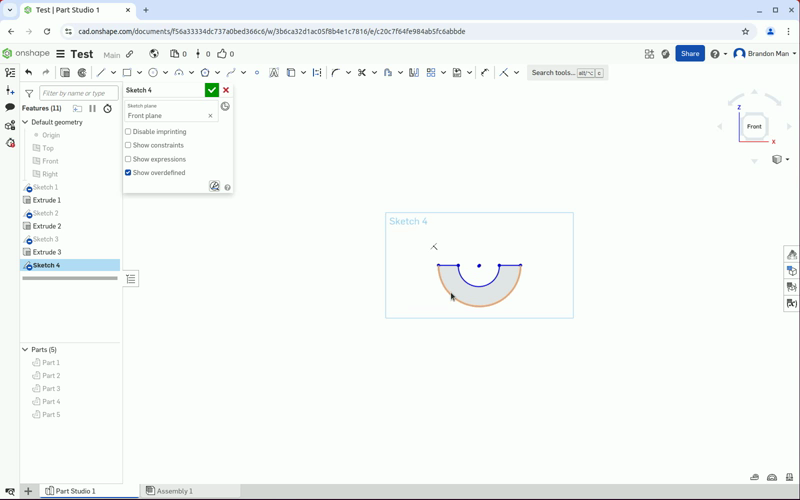
scroll(6)
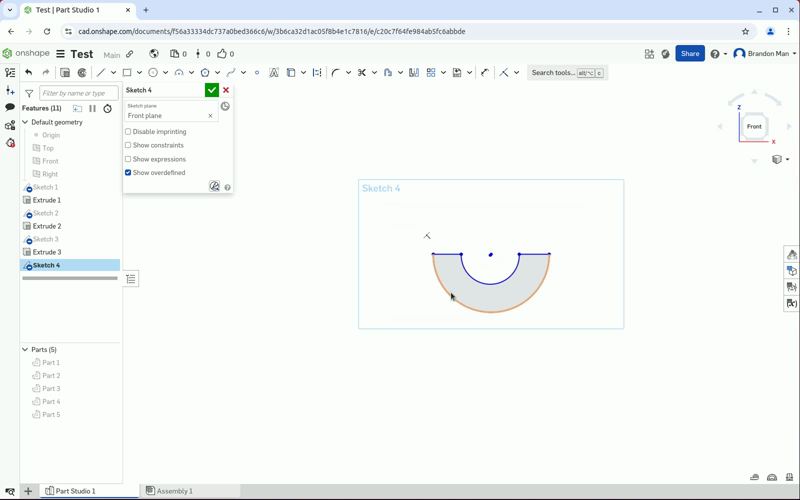
scroll(6)
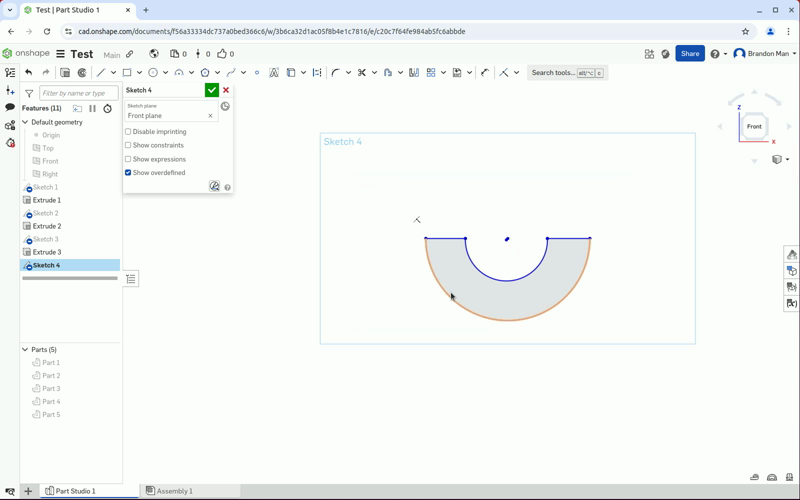
scroll(6)
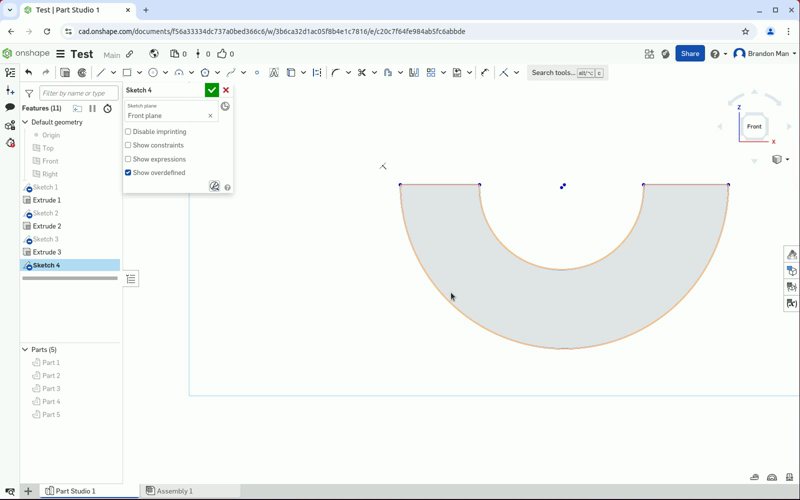
click(451, 292)
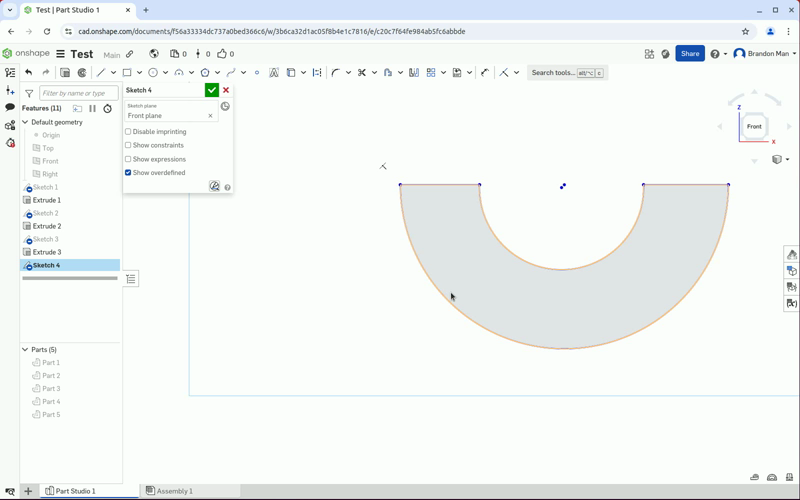
scroll(-6)
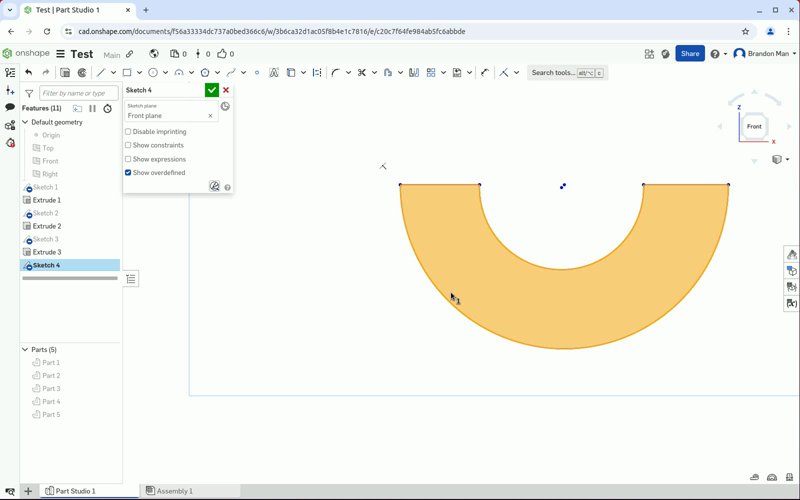
scroll(-6)
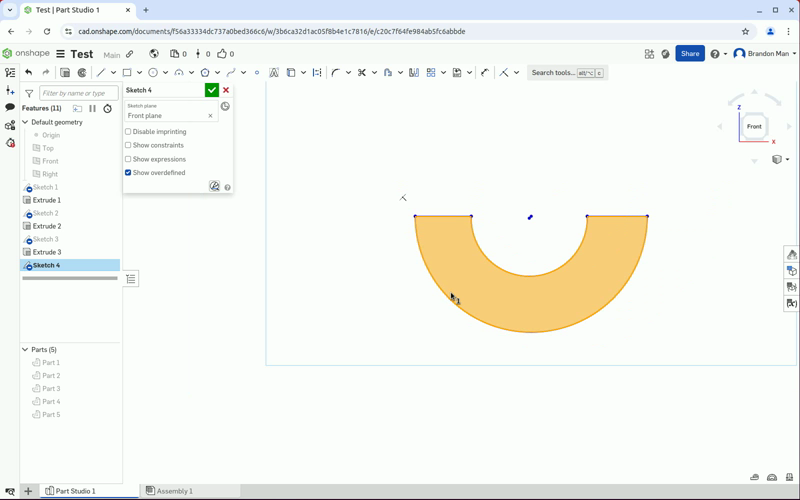
scroll(-6)
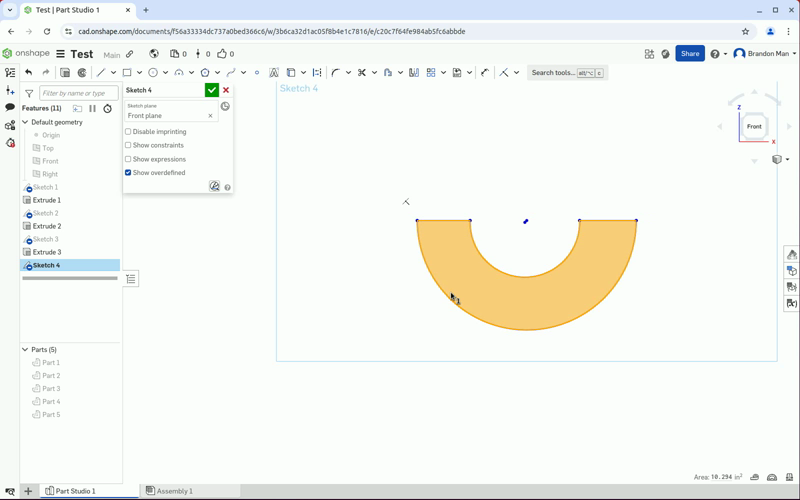
scroll(-6)
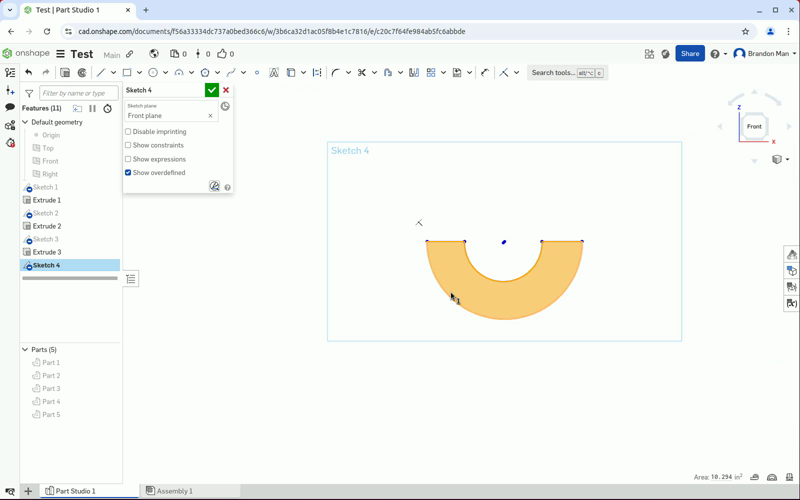
scroll(-6)
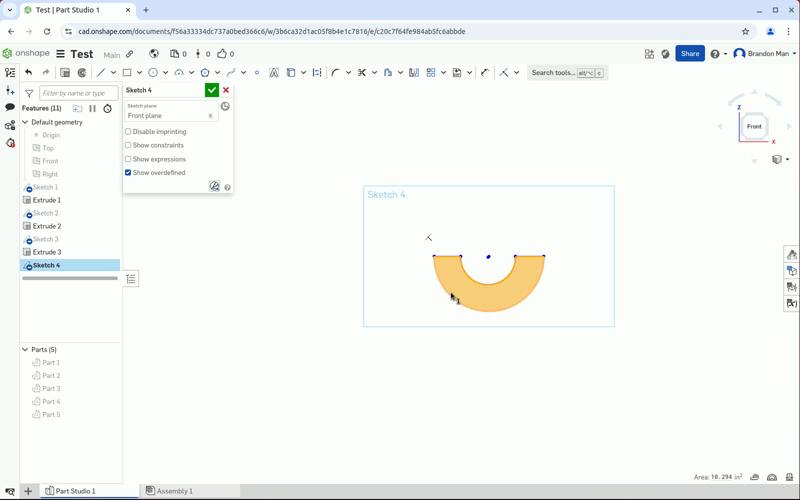
scroll(-6)
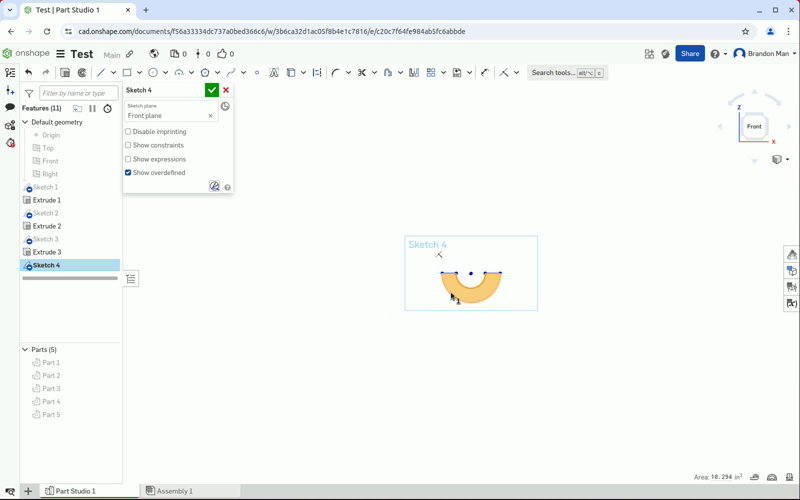
scroll(-6)
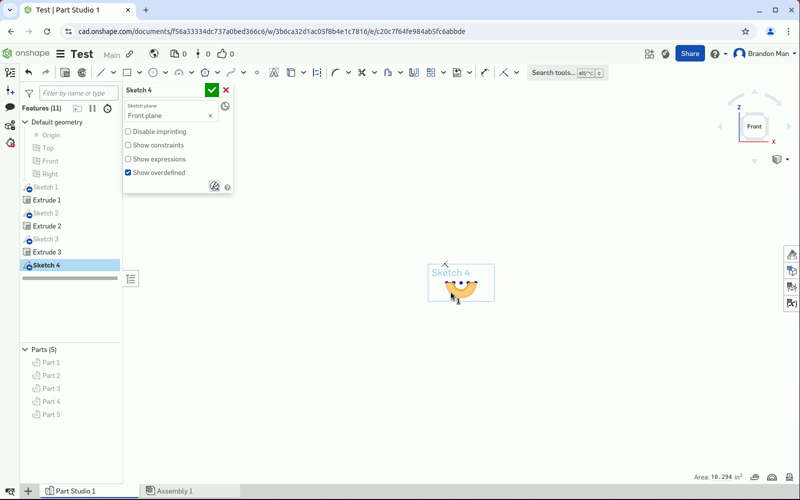
mouse_move(73, 352)
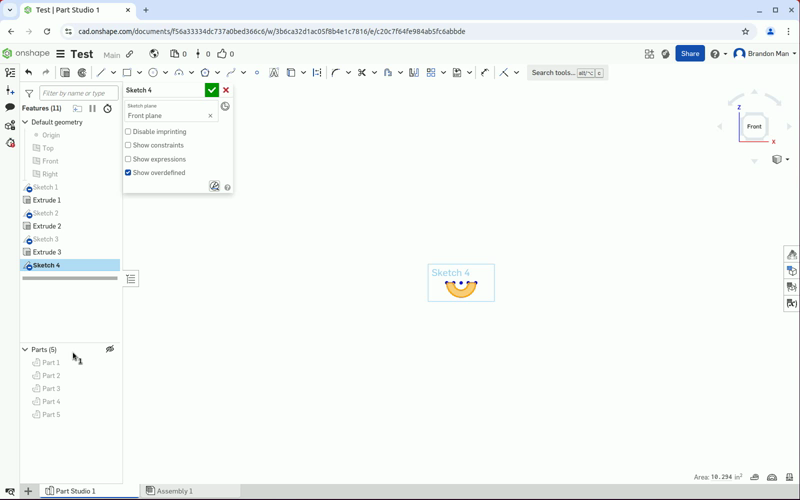
key(shift+y)
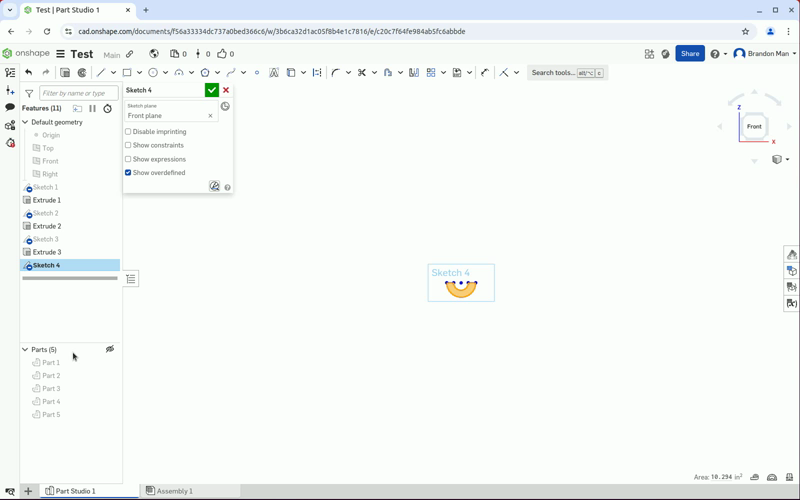
key(shift+e)
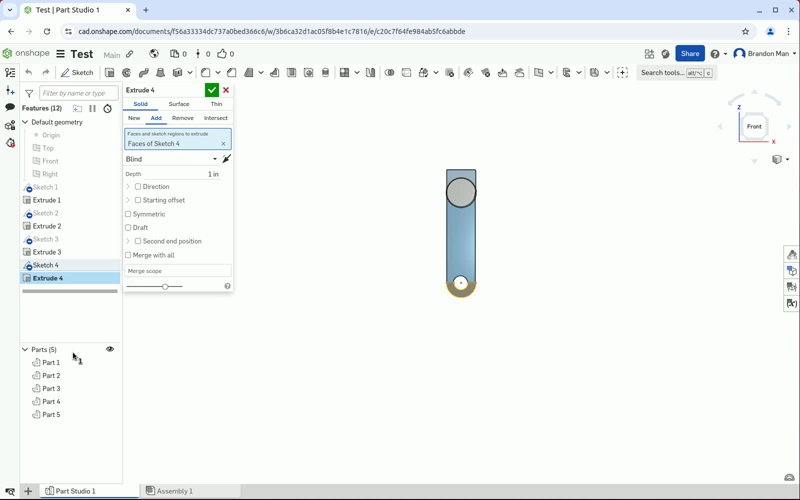
mouse_move(143, 106)
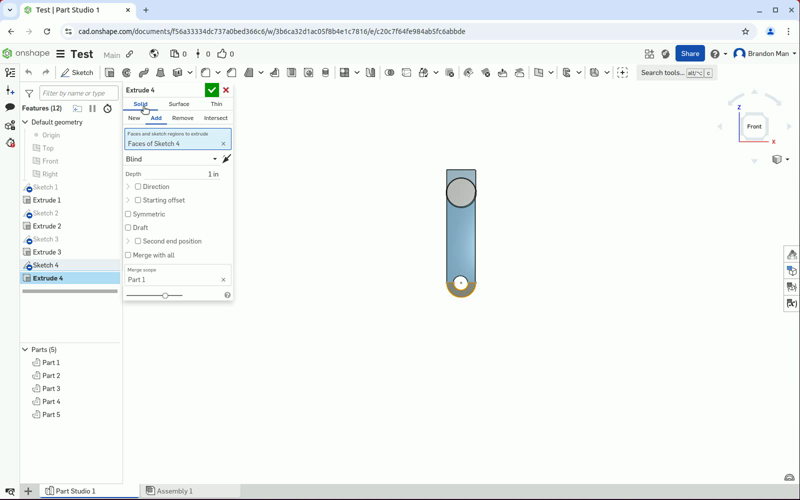
click(143, 106)
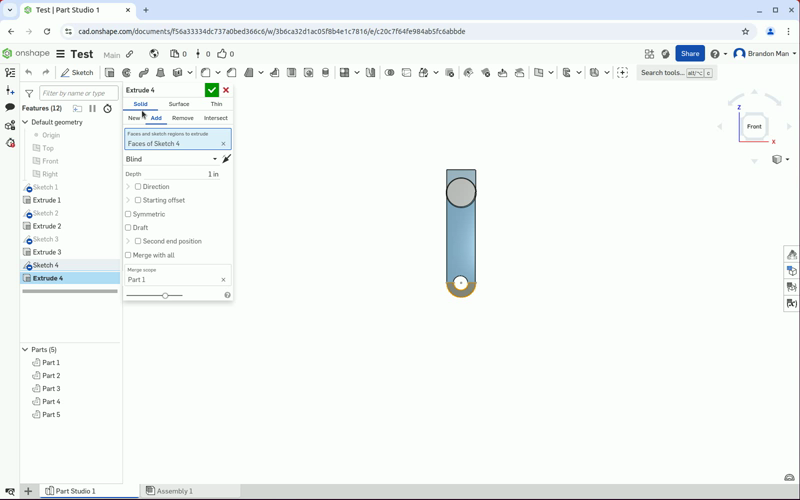
mouse_move(137, 120)
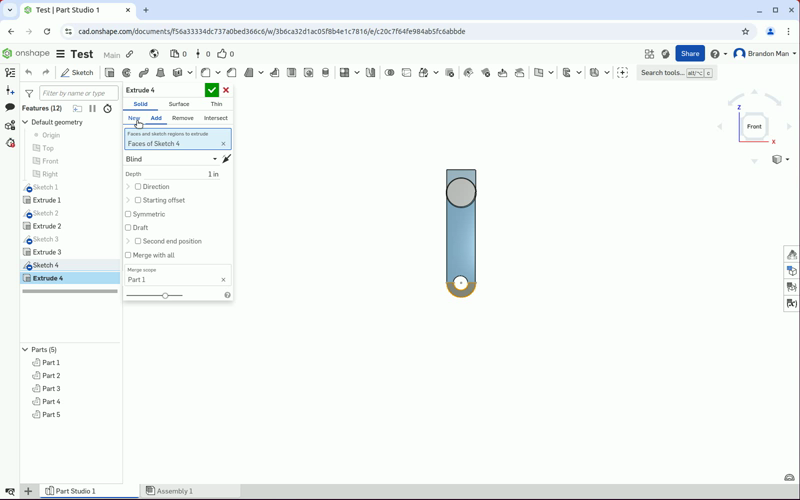
click(137, 120)
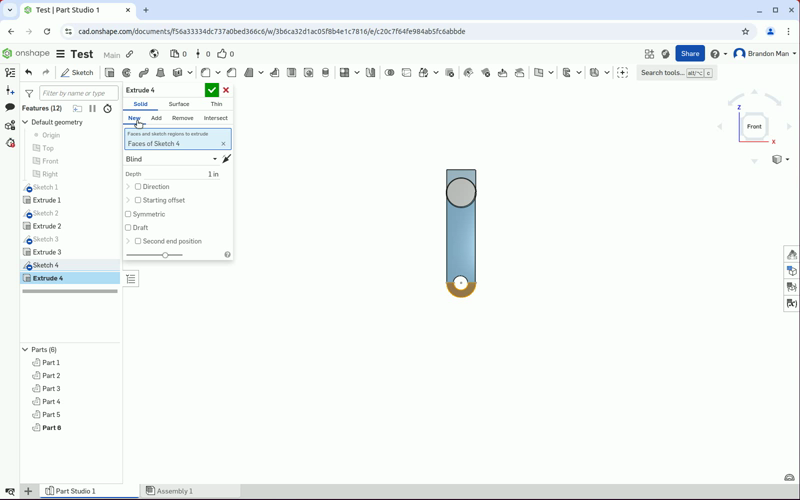
key(tab, 4)
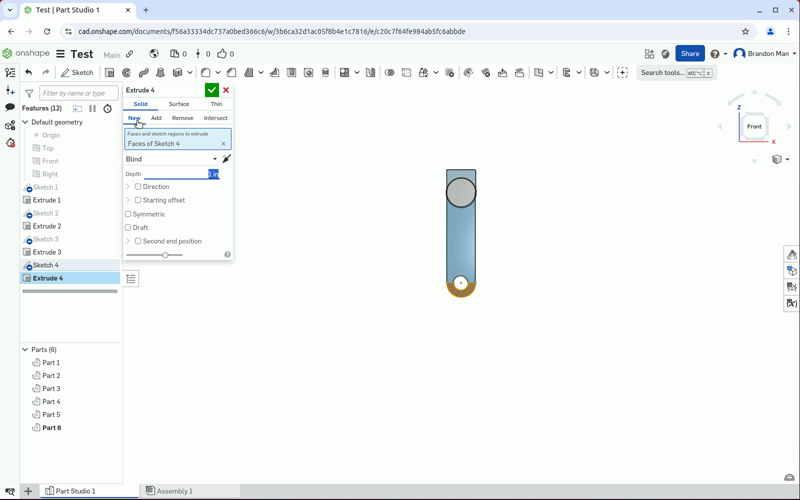
text(5.778)
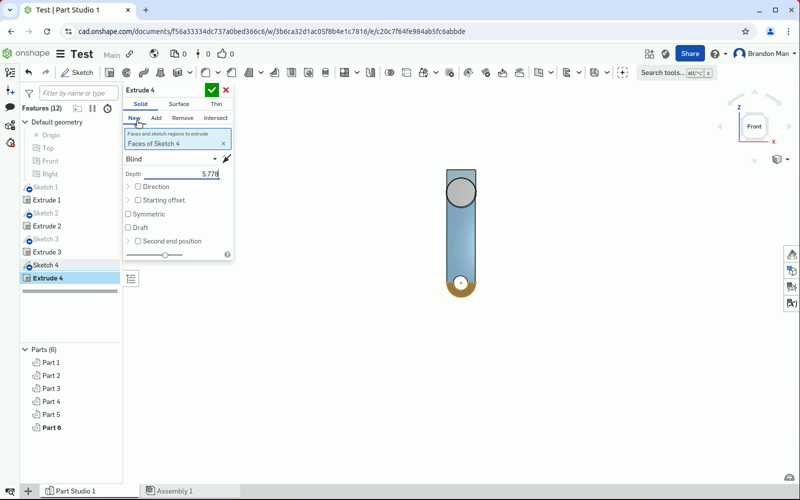
key(tab, 3)
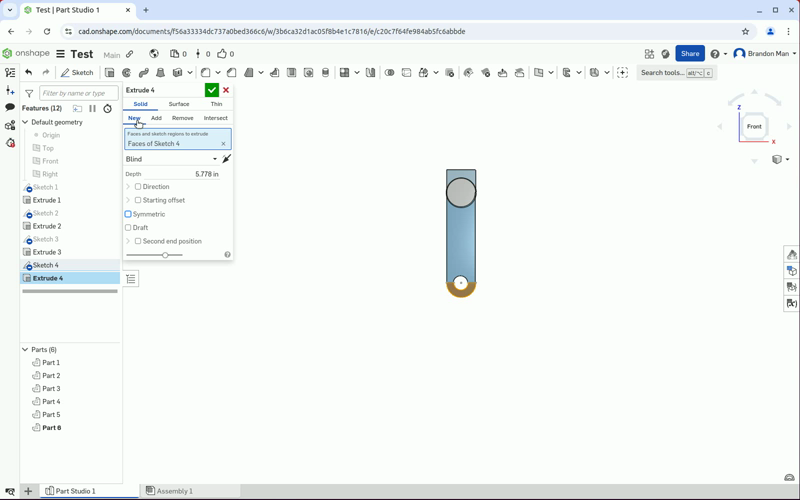
key(space)
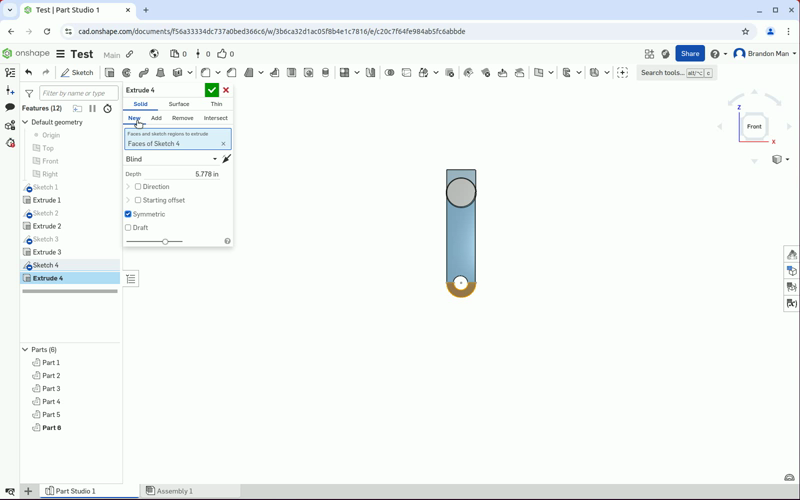
key(enter)
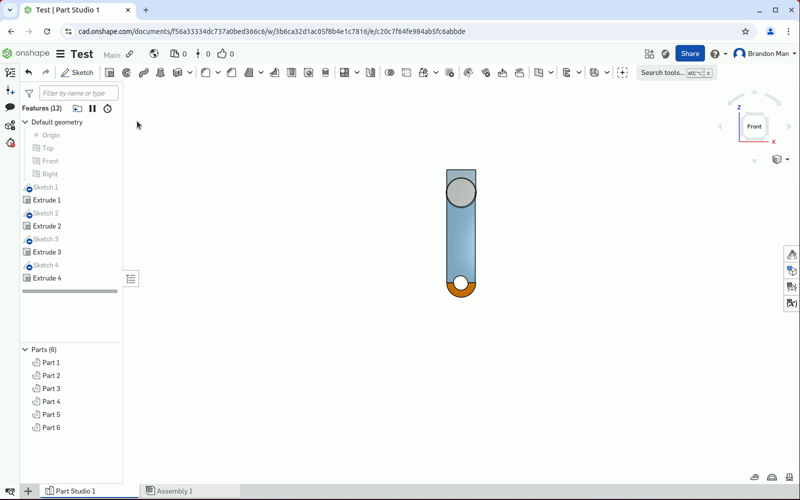
key(shift+h)
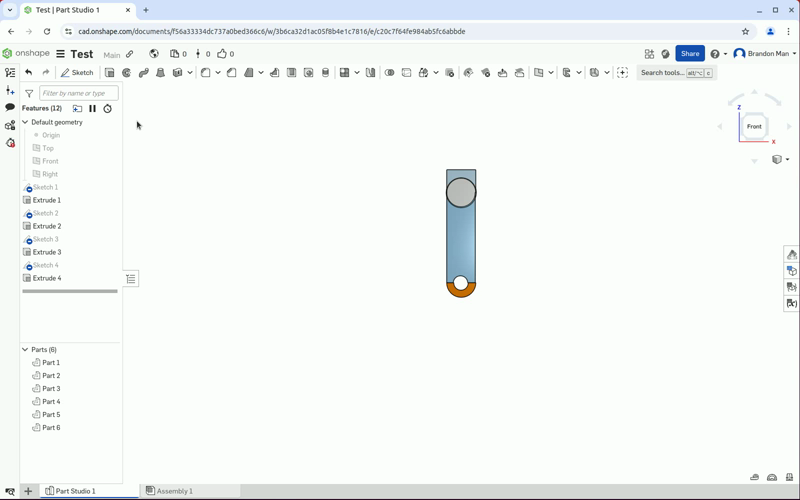
key(shift+h)
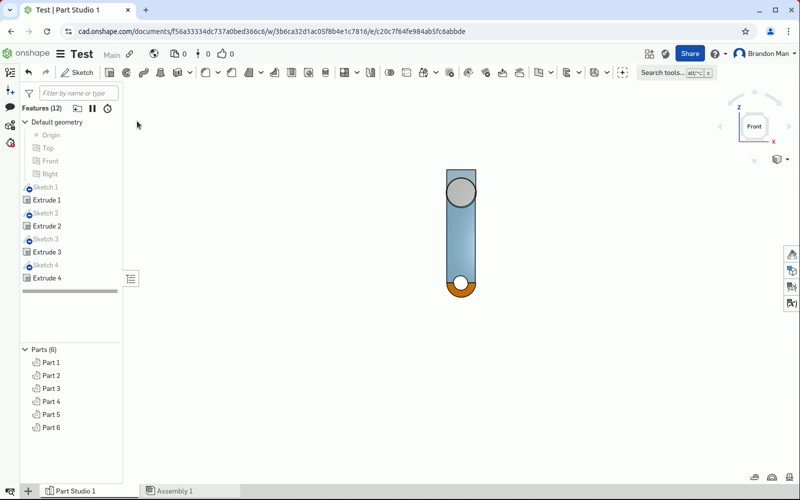
mouse_move(73, 189)
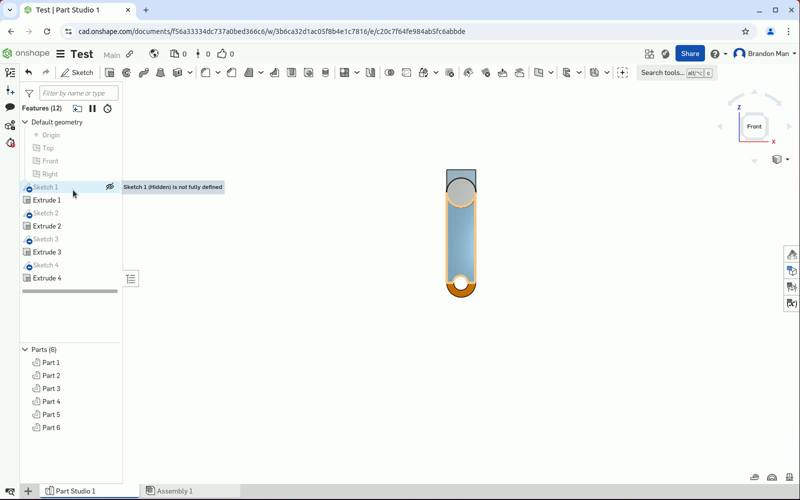
click(73, 189)
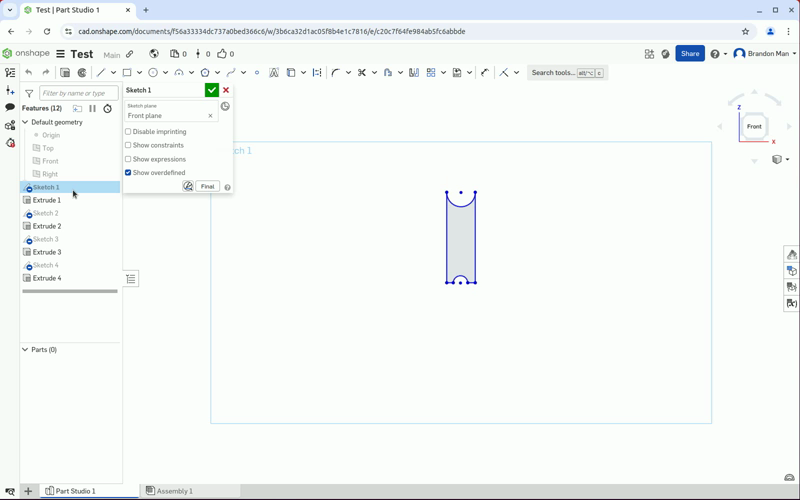
mouse_move(229, 92)
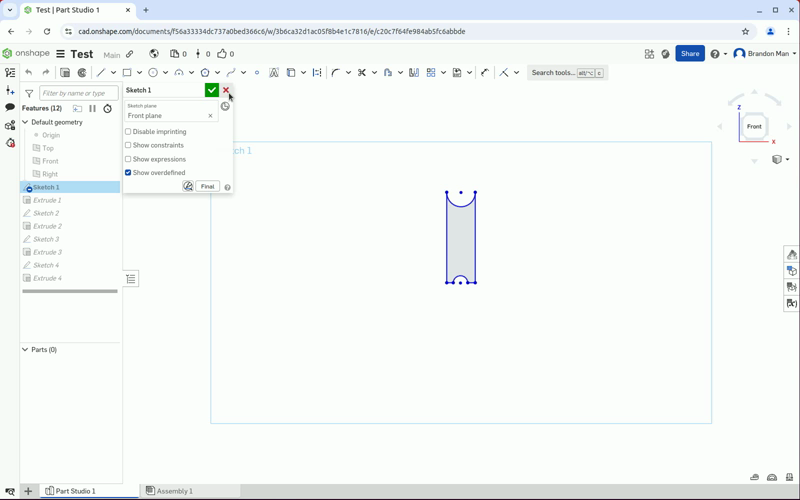
click(229, 92)
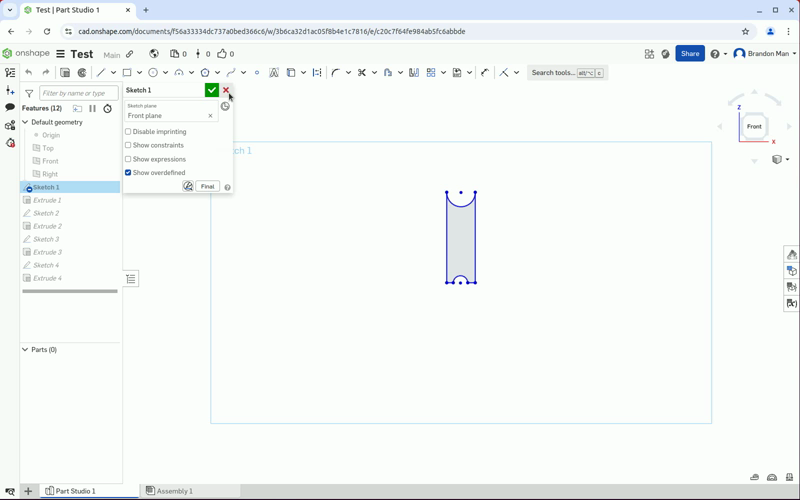
key(shift+s)
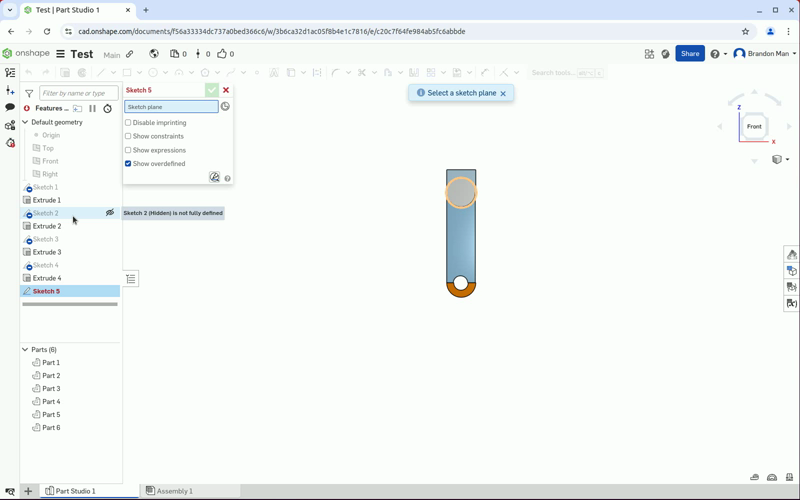
scroll(3)
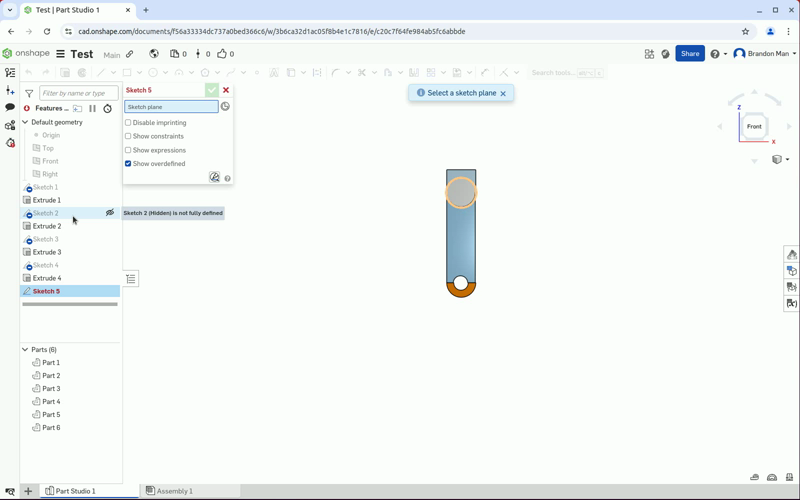
mouse_move(73, 163)
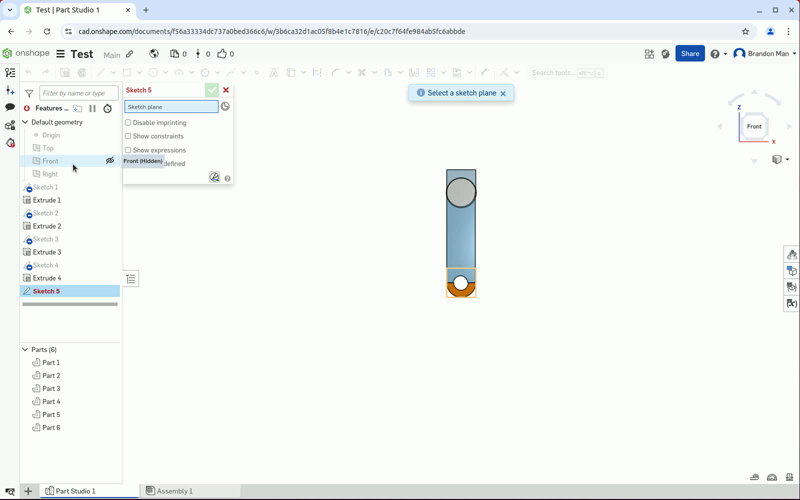
click(73, 163)
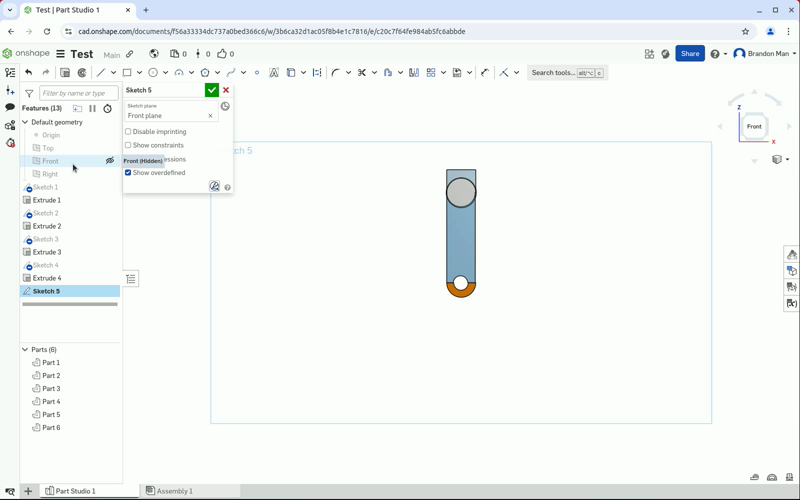
mouse_move(73, 352)
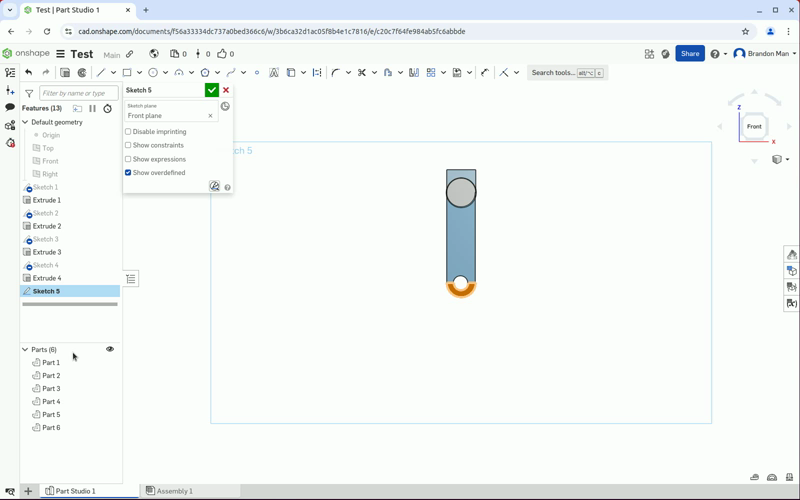
key(y)
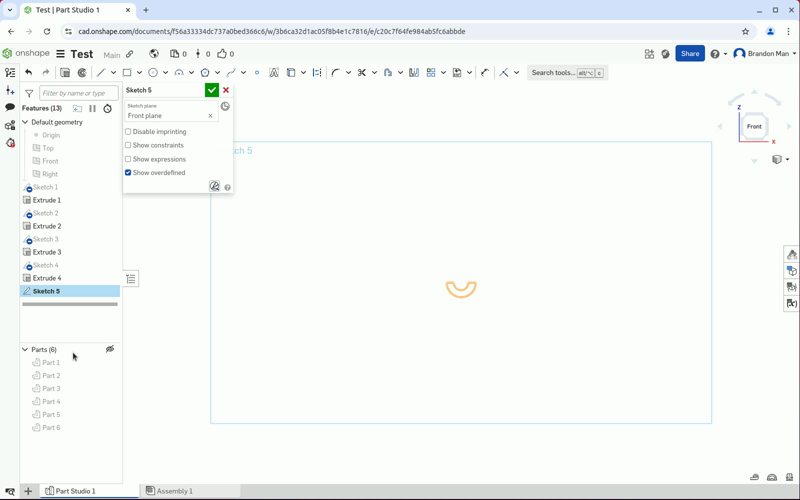
key(c)
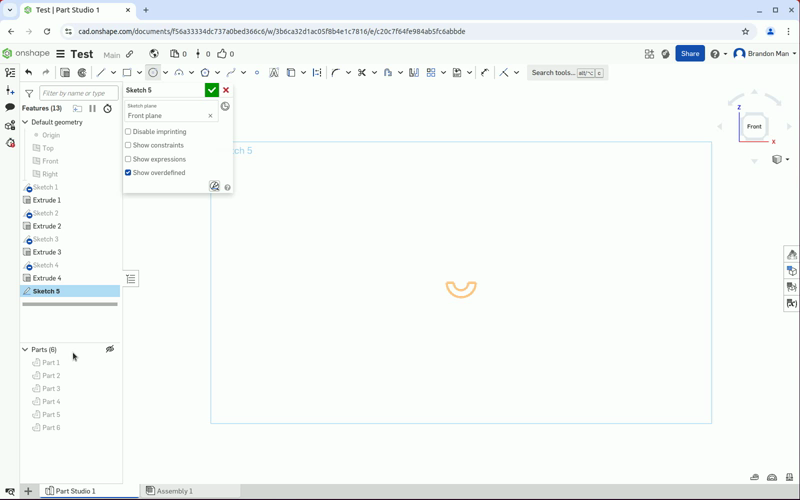
key_down(shift)
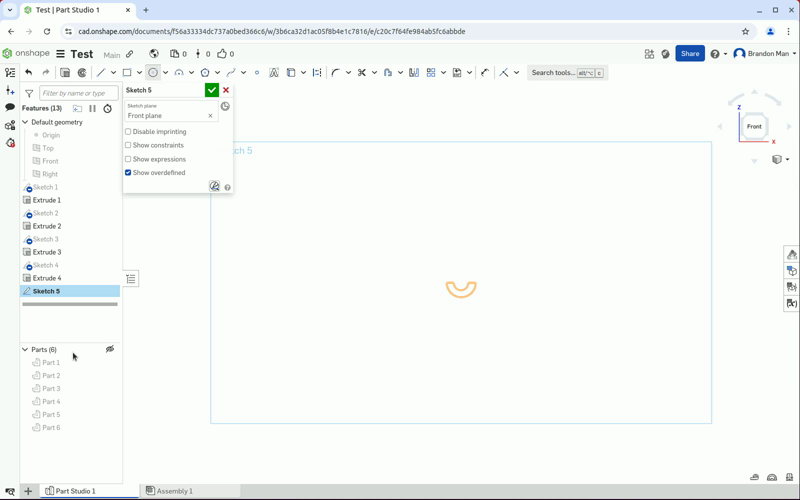
mouse_move(461, 192)
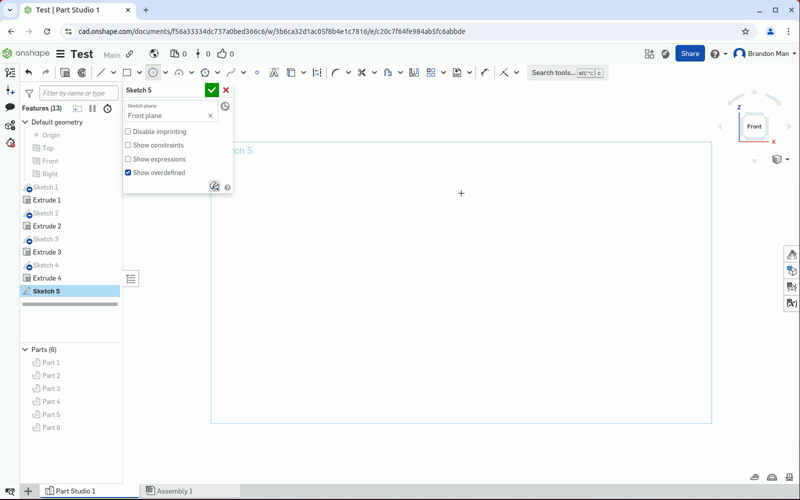
click(461, 192)
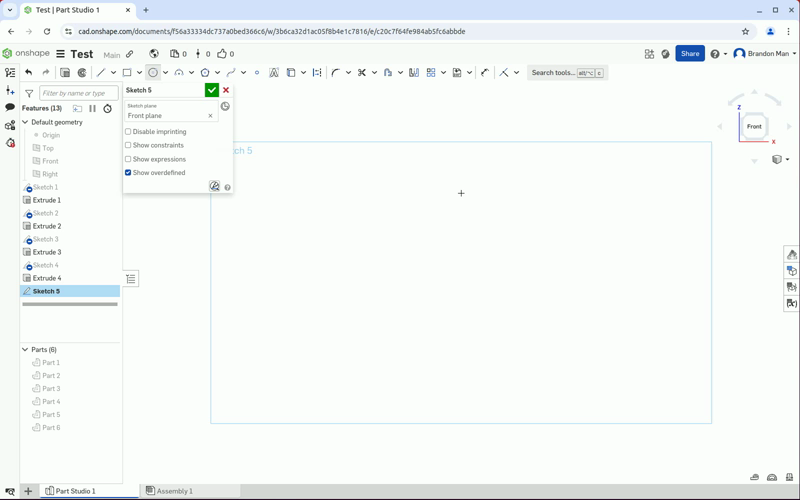
key_up(shift)
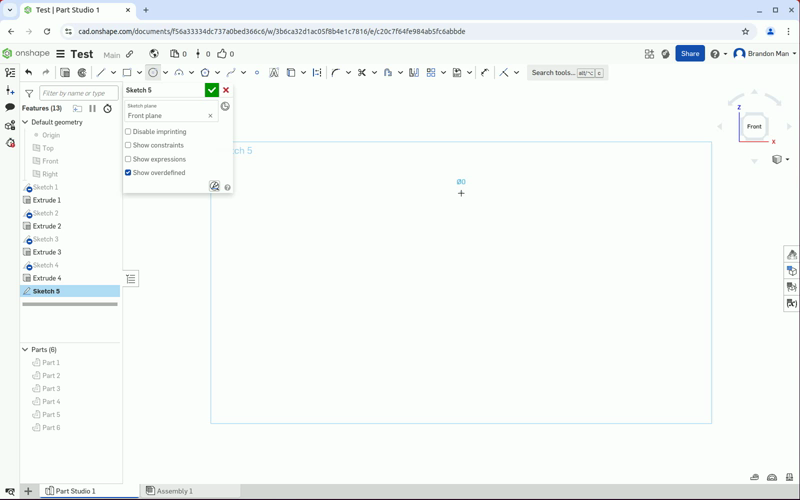
mouse_move(476, 192)
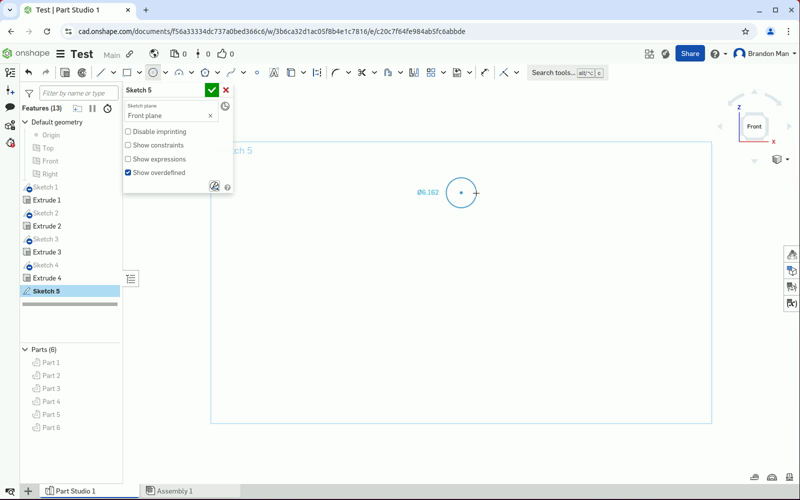
click(476, 192)
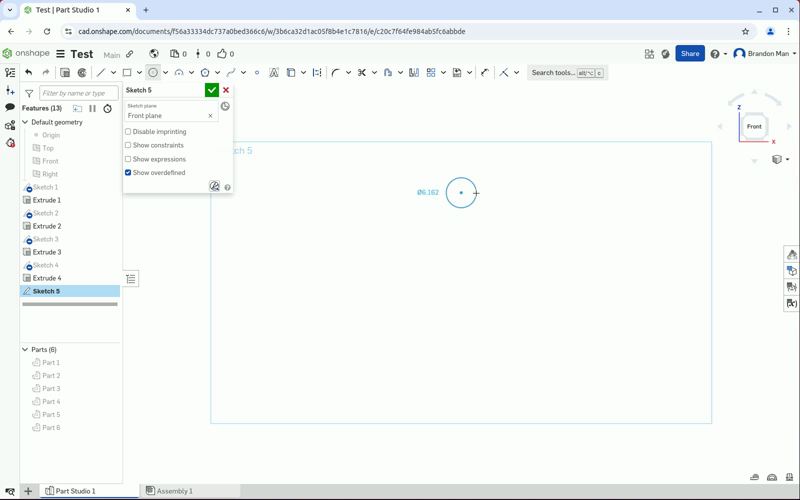
key(esc)
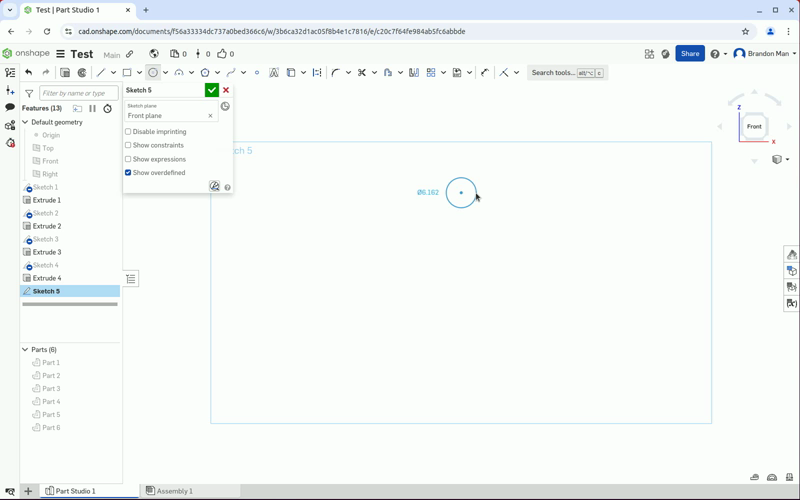
mouse_move(470, 195)
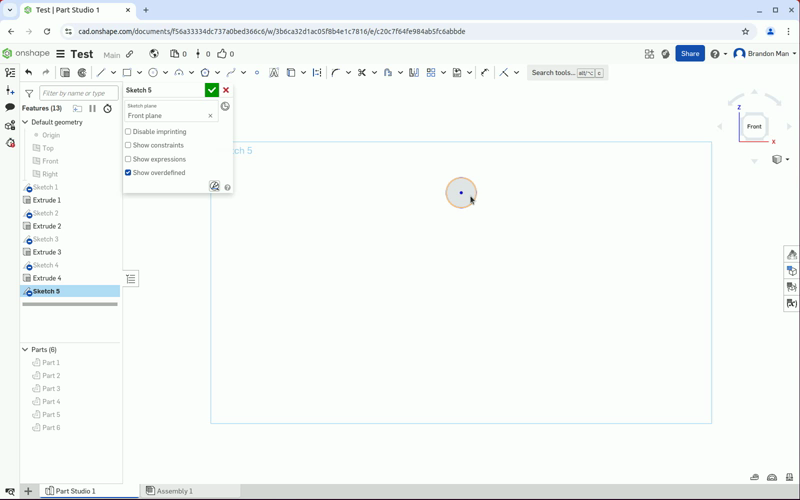
scroll(6)
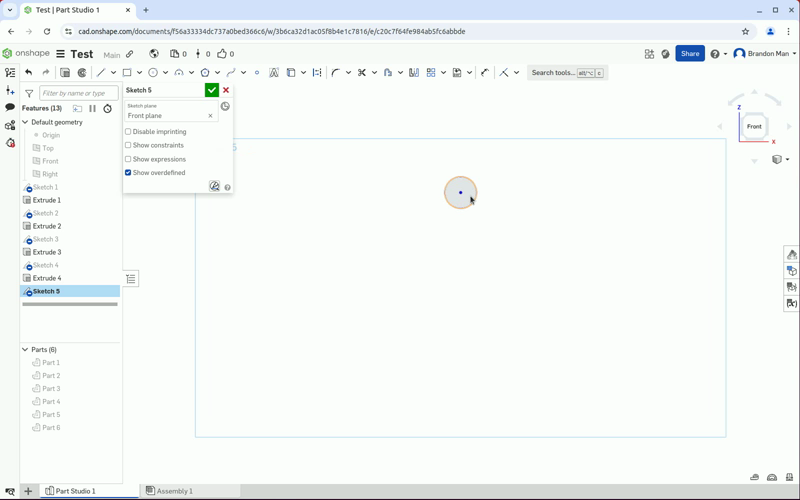
scroll(6)
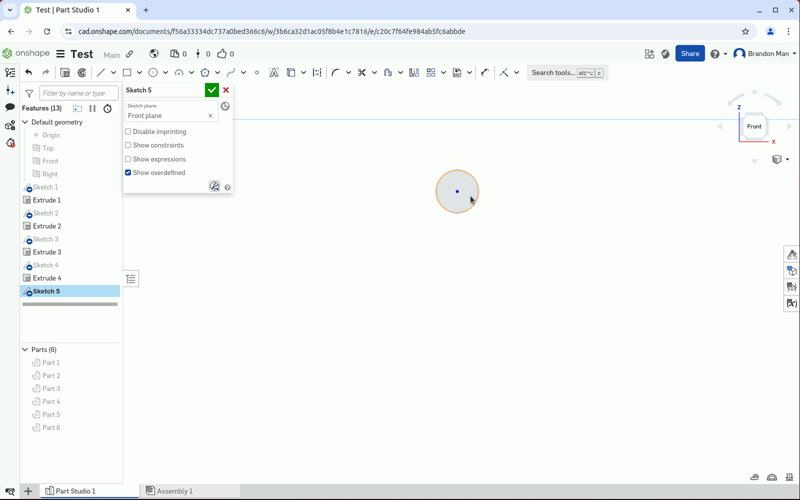
scroll(6)
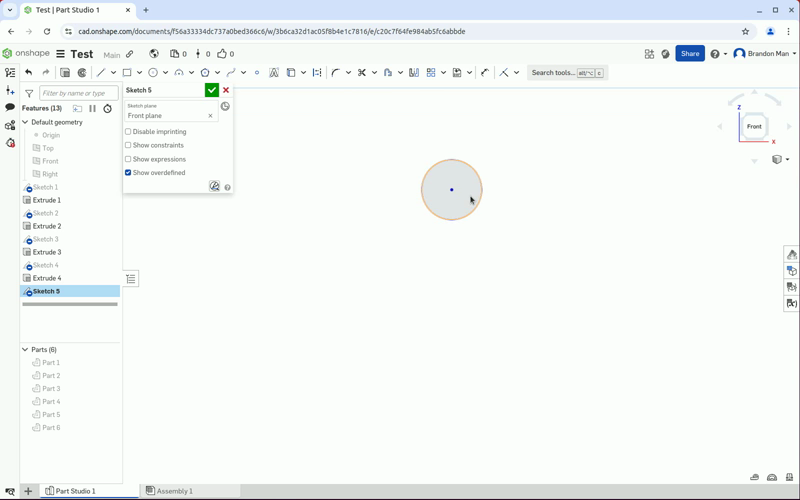
scroll(6)
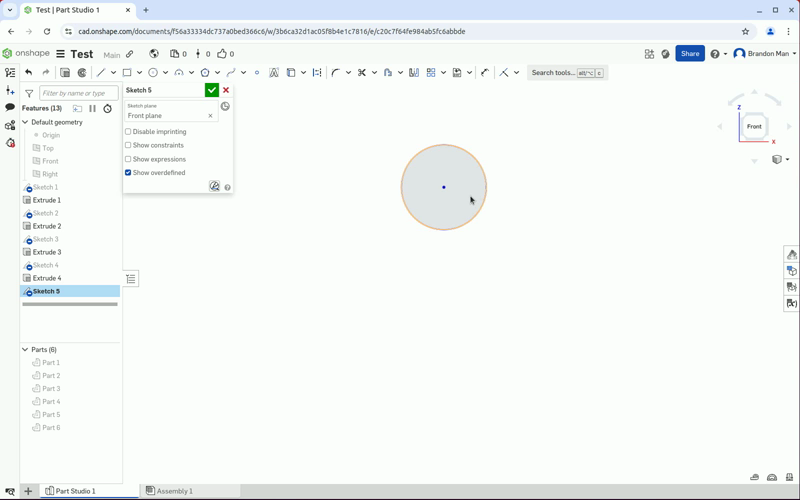
scroll(6)
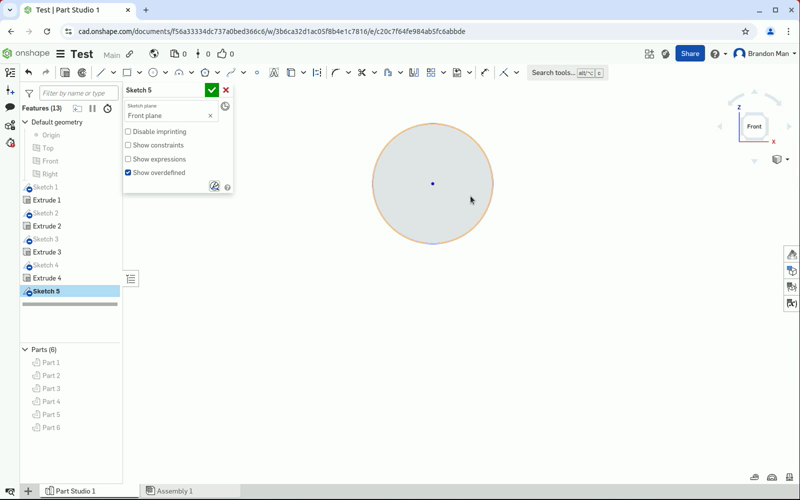
scroll(6)
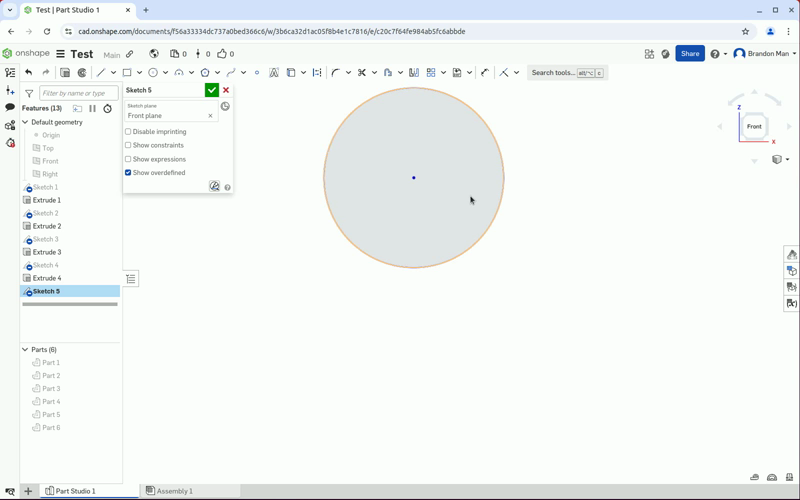
scroll(6)
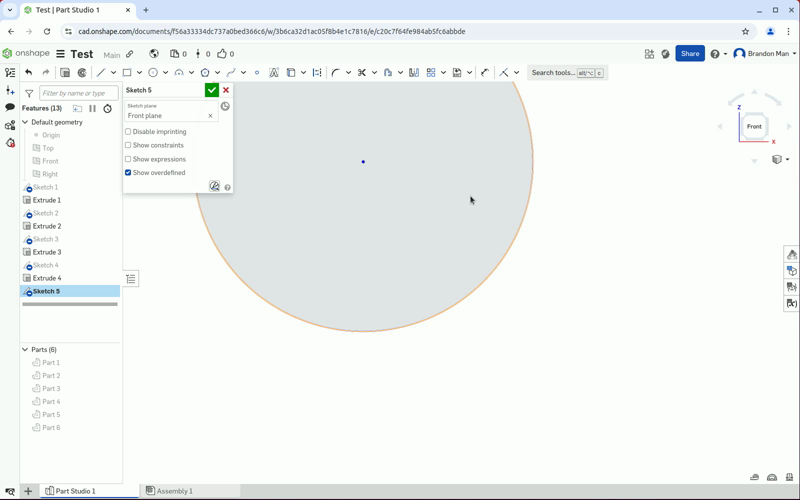
click(470, 195)
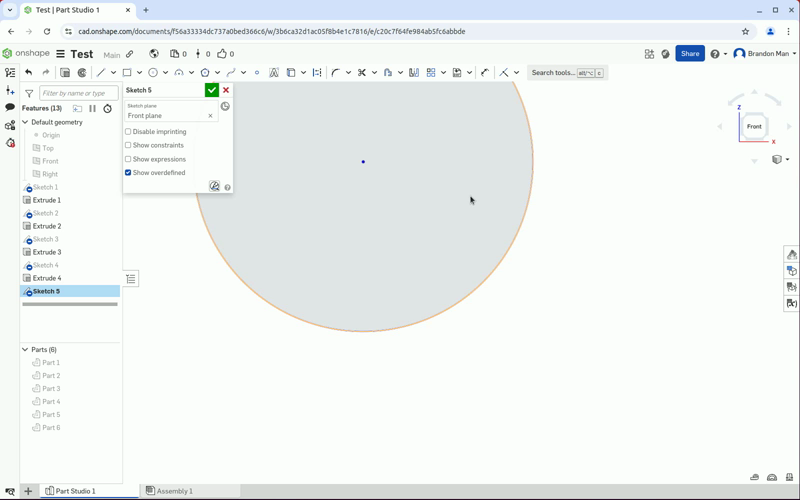
scroll(-6)
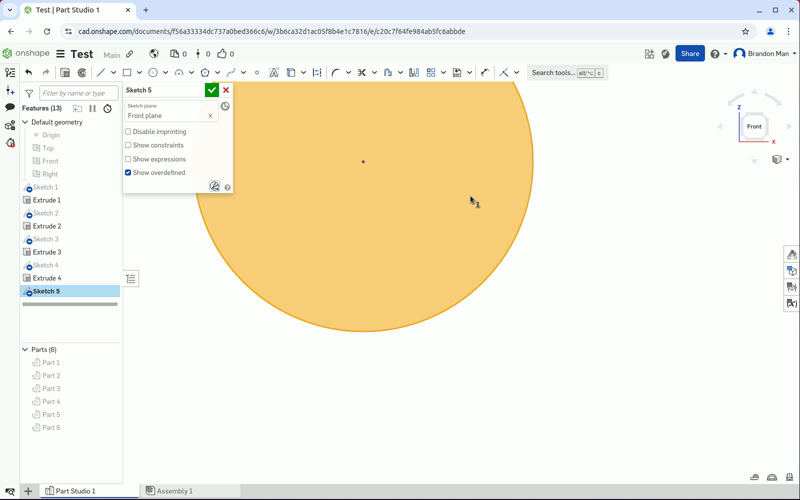
scroll(-6)
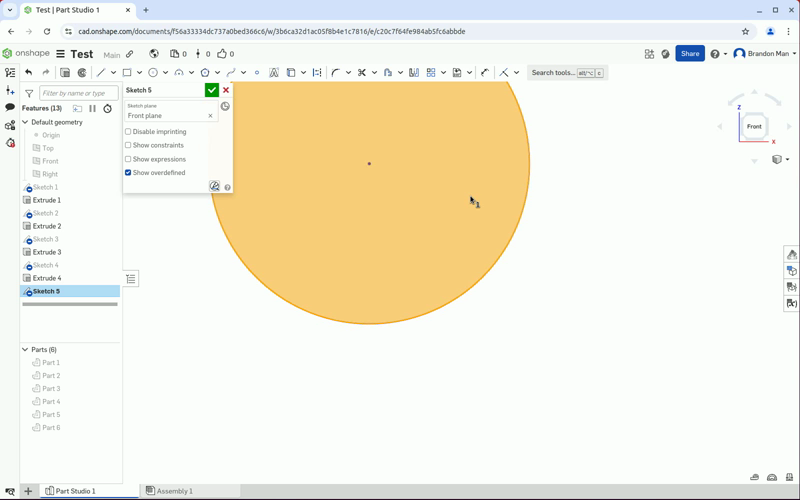
scroll(-6)
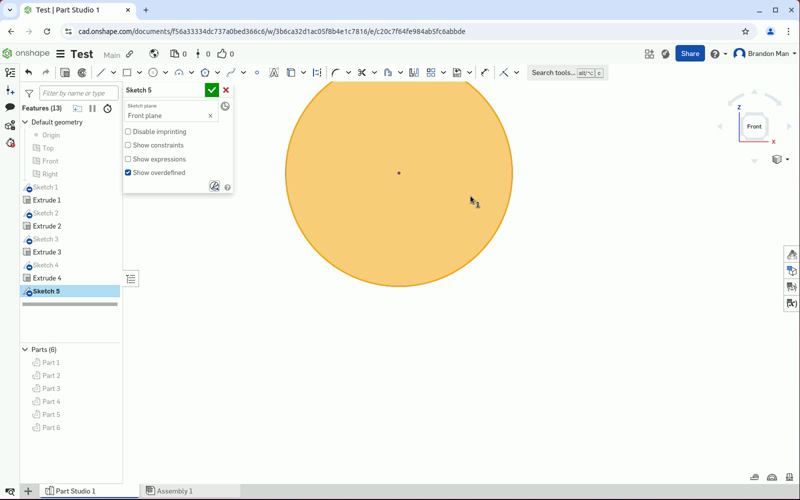
scroll(-6)
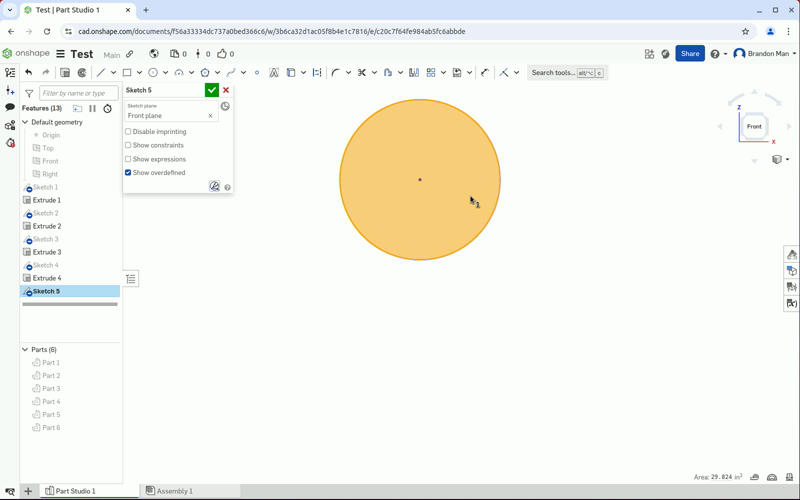
scroll(-6)
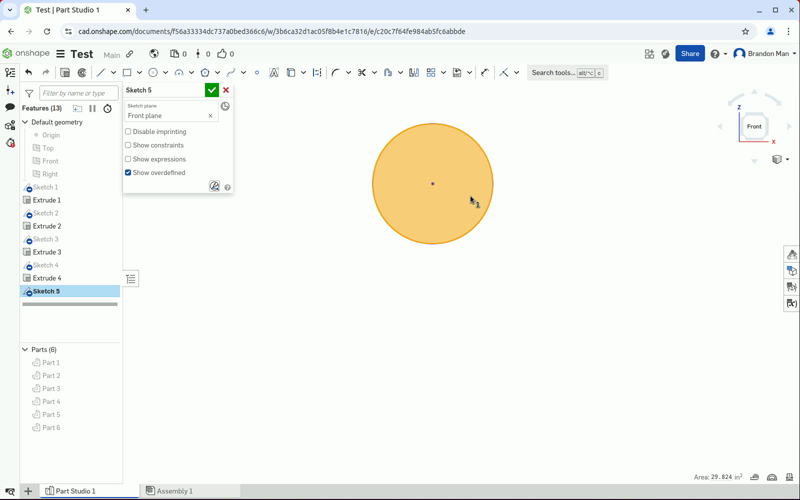
scroll(-6)
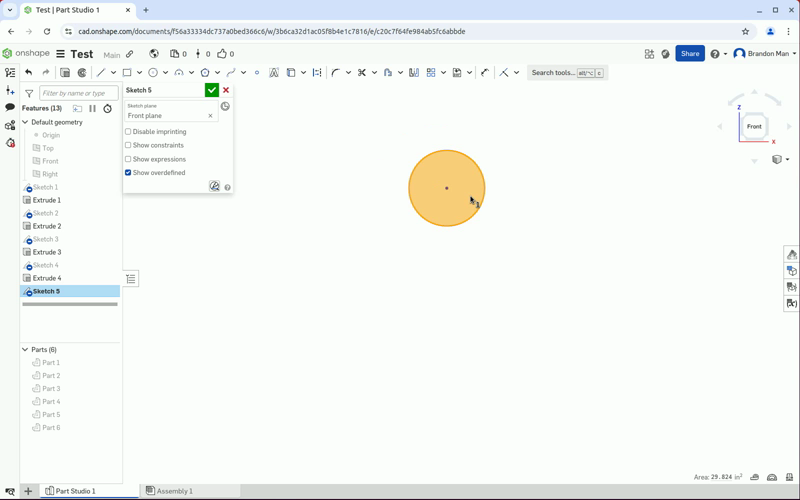
scroll(-6)
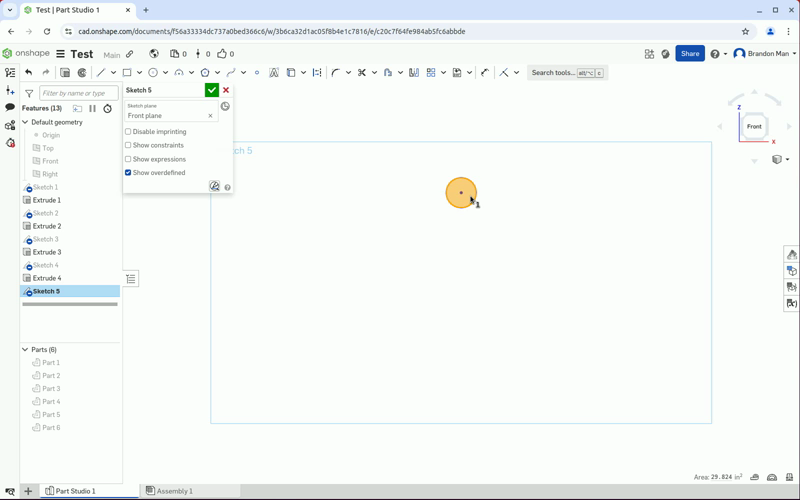
mouse_move(73, 352)
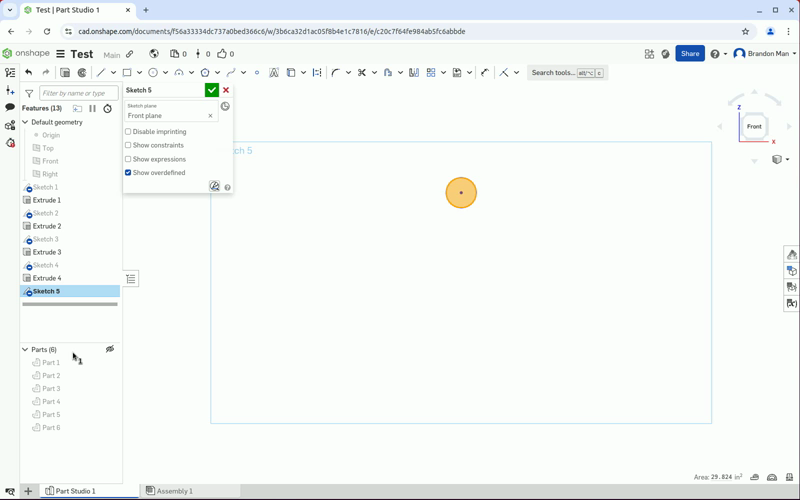
key(shift+y)
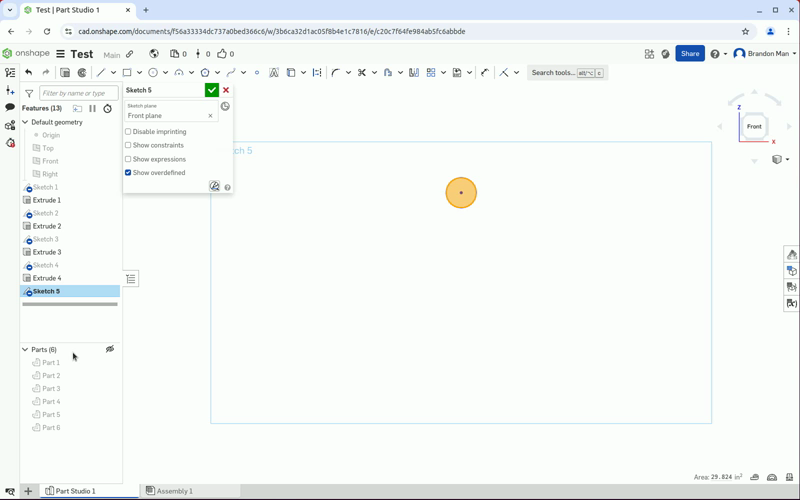
key(shift+e)
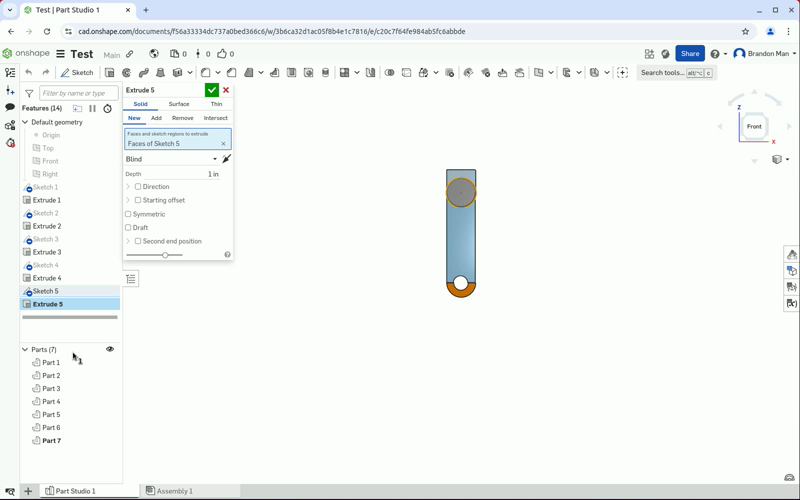
mouse_move(143, 106)
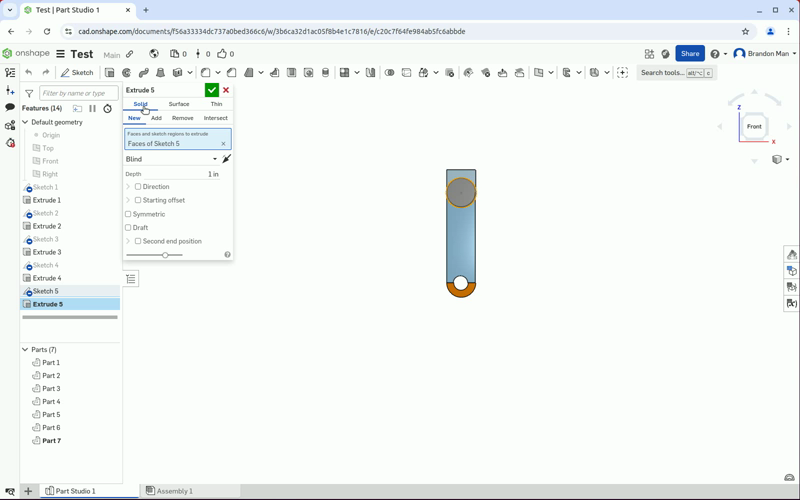
click(143, 106)
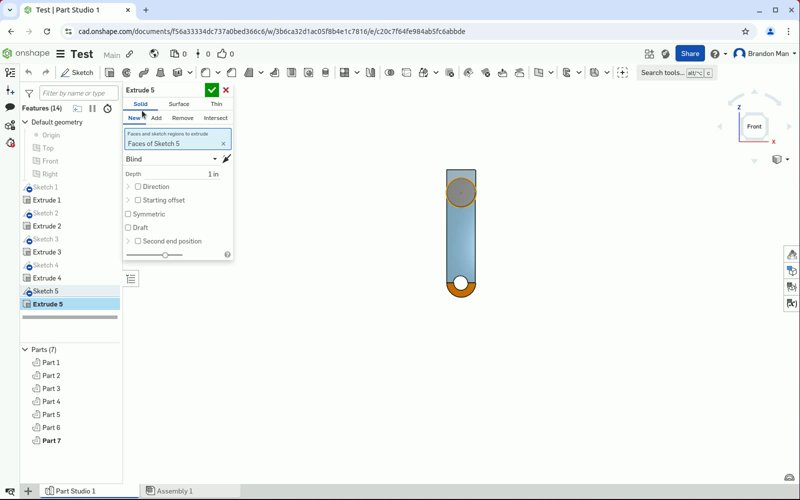
mouse_move(137, 120)
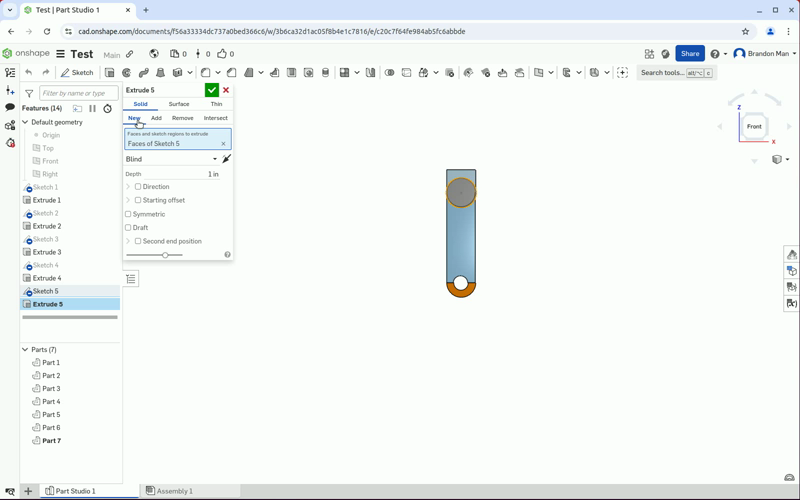
click(137, 120)
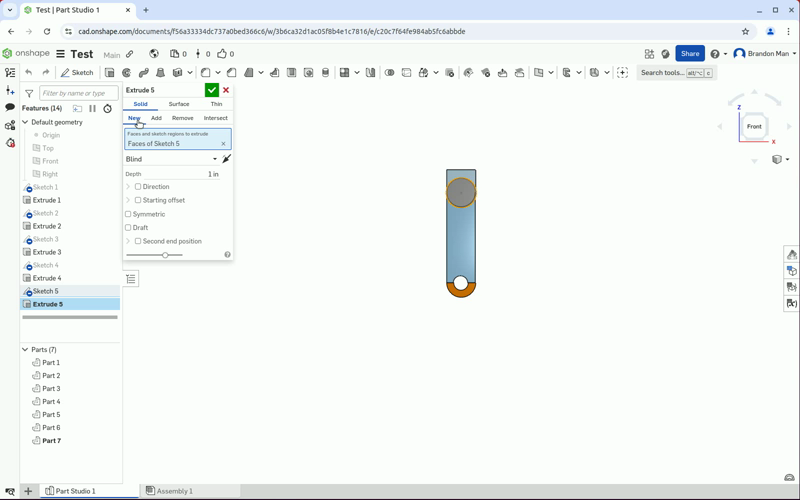
key(tab, 4)
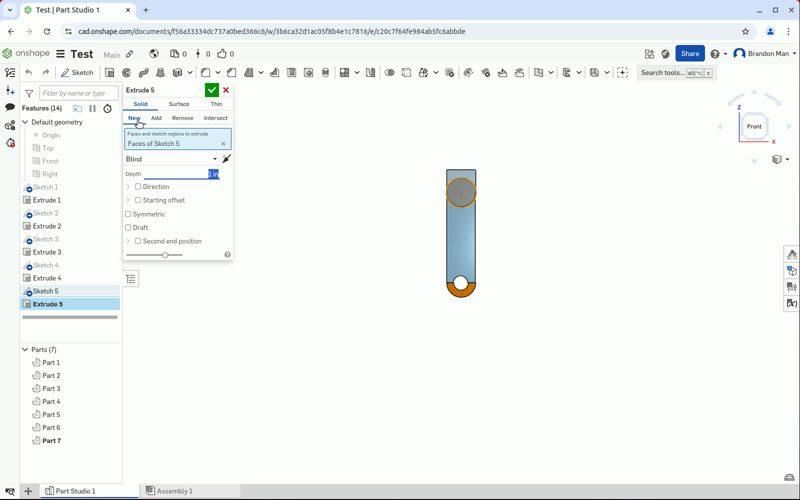
text(6.258)
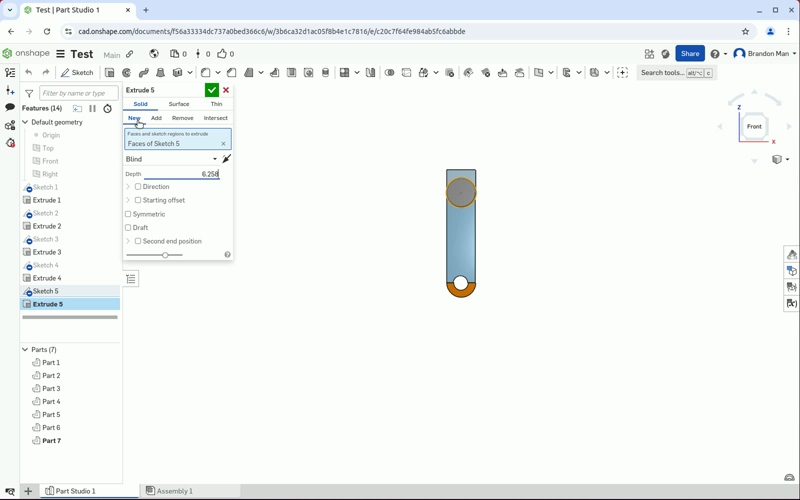
key(tab, 3)
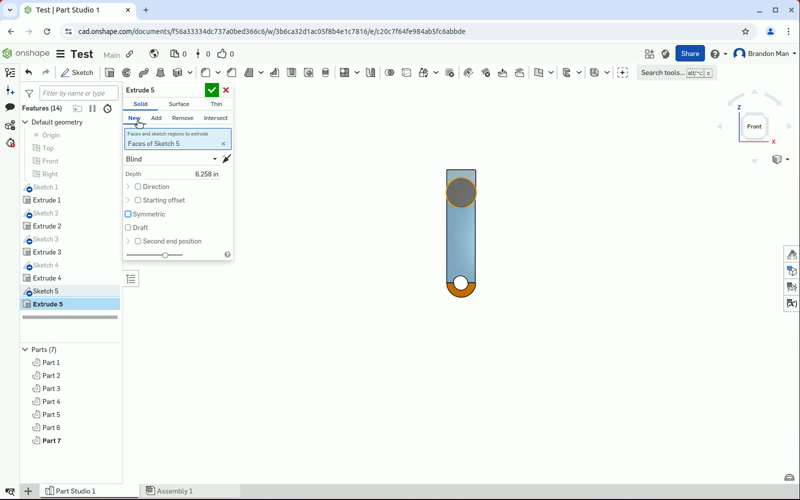
key(space)
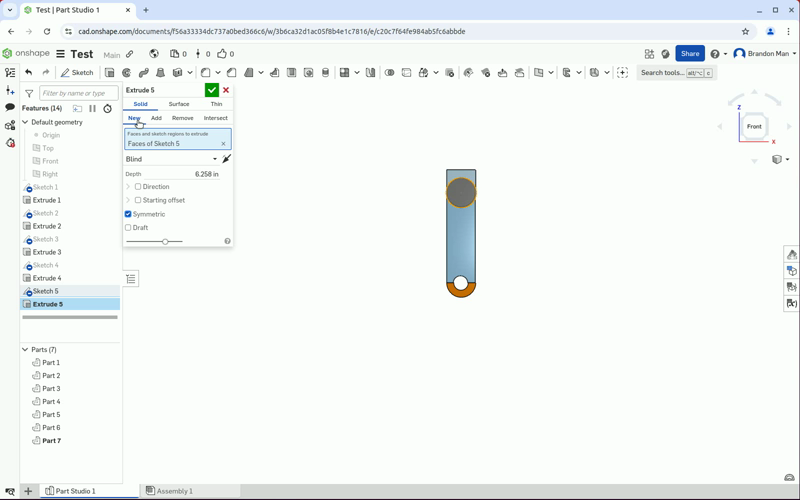
key(enter)
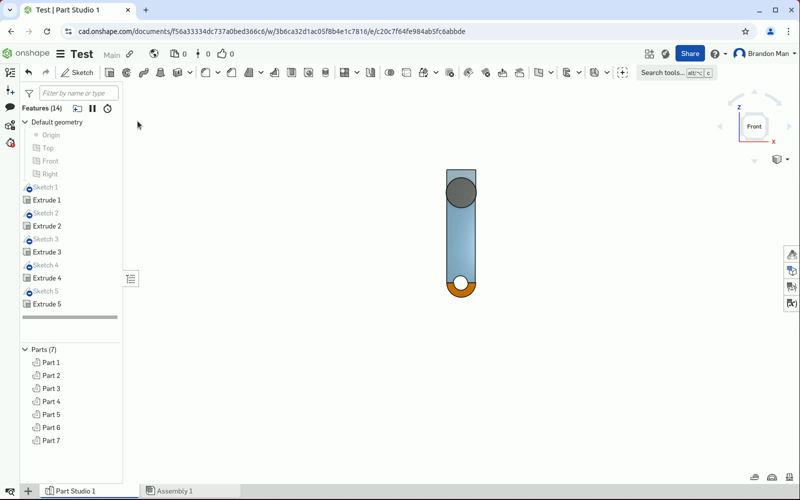
key(shift+h)
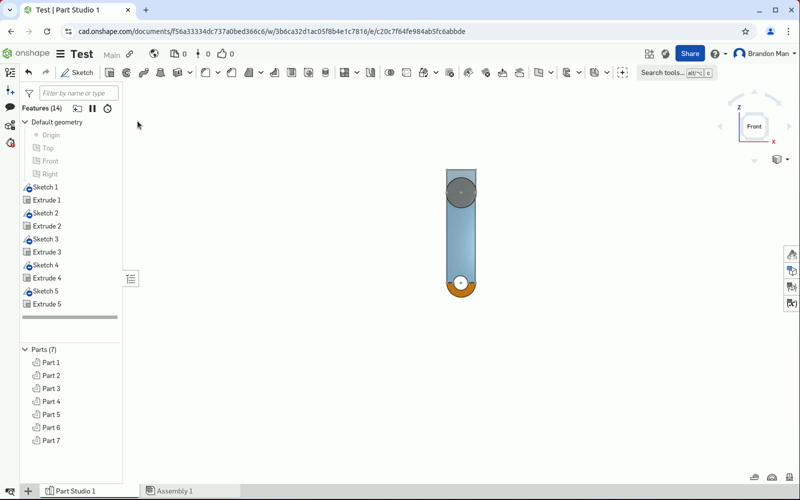
key(shift+h)
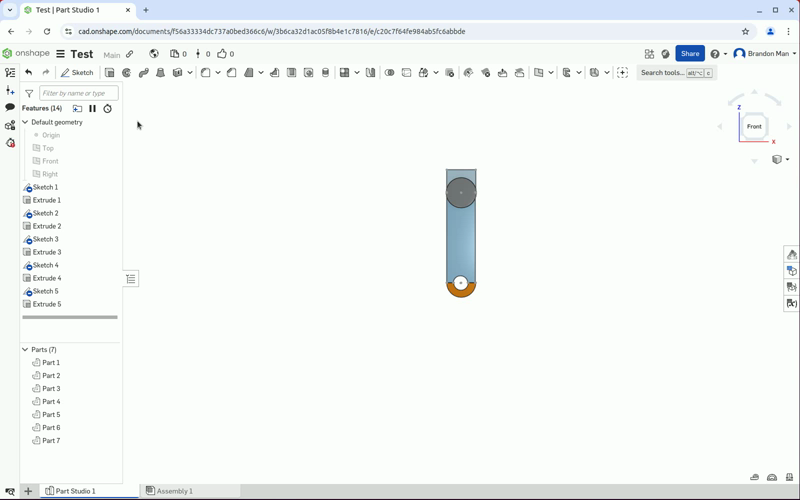
key(shift+7)
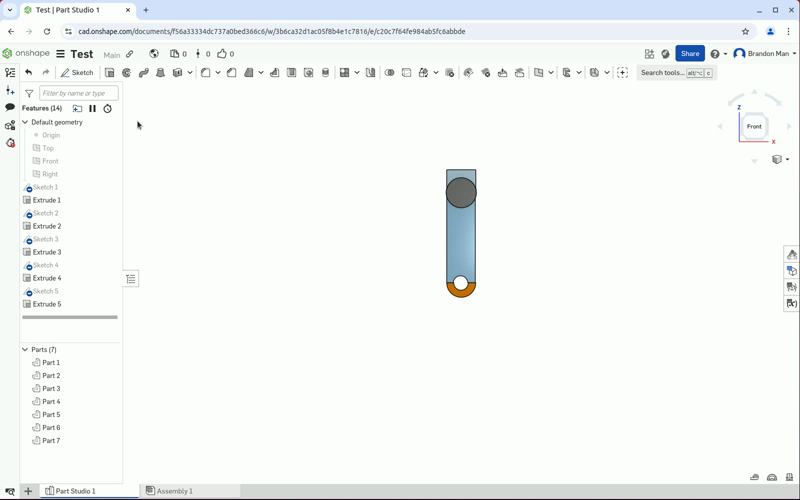
key(left, 2)
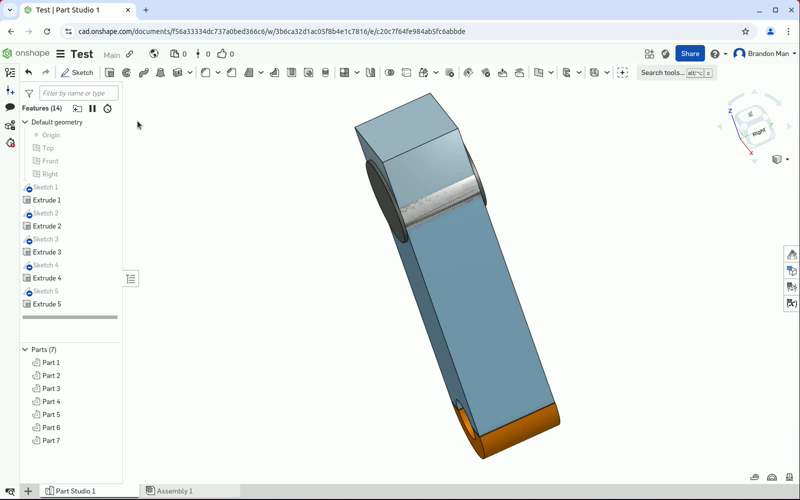
key(down, 2)
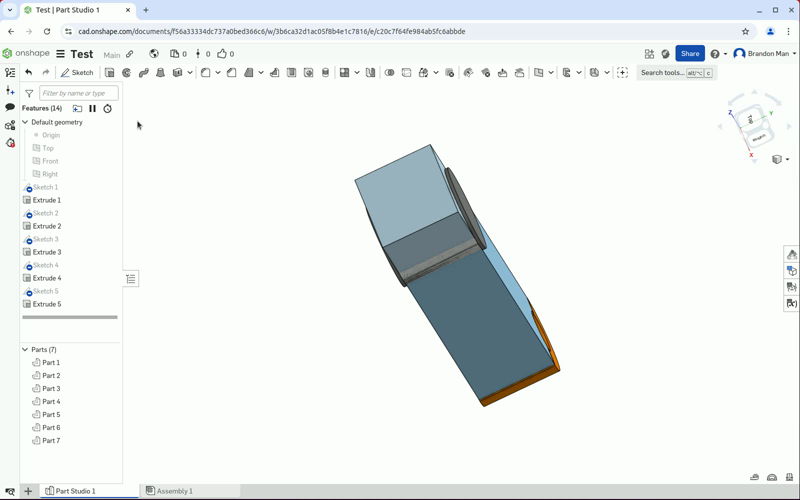
key(up, 2)
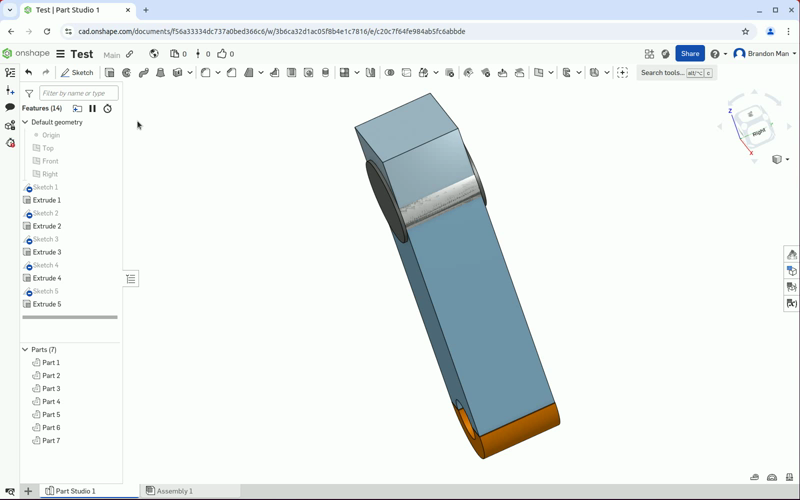
key(right, 2)
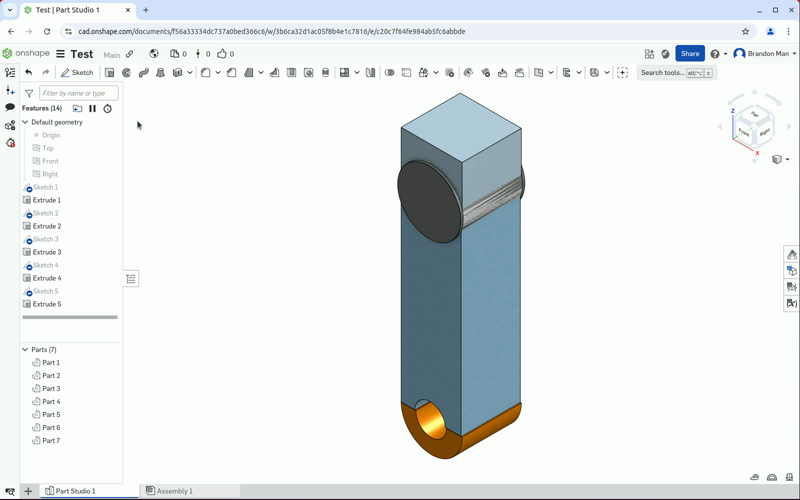
mouse_move(73, 189)
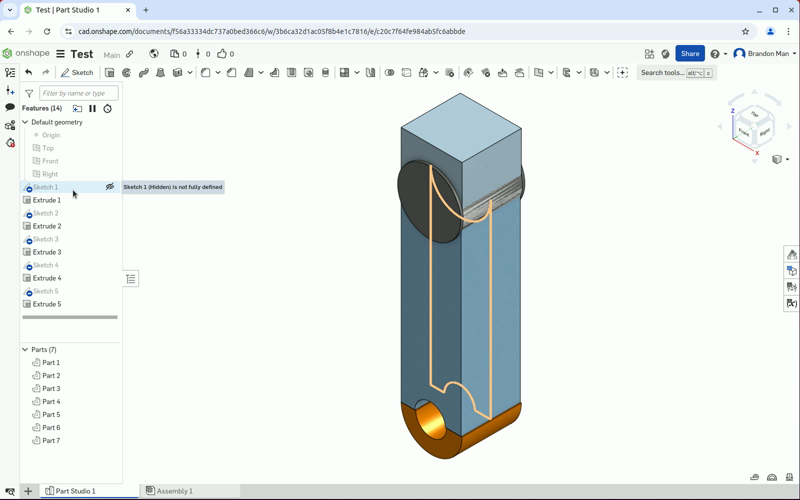
click(73, 189)